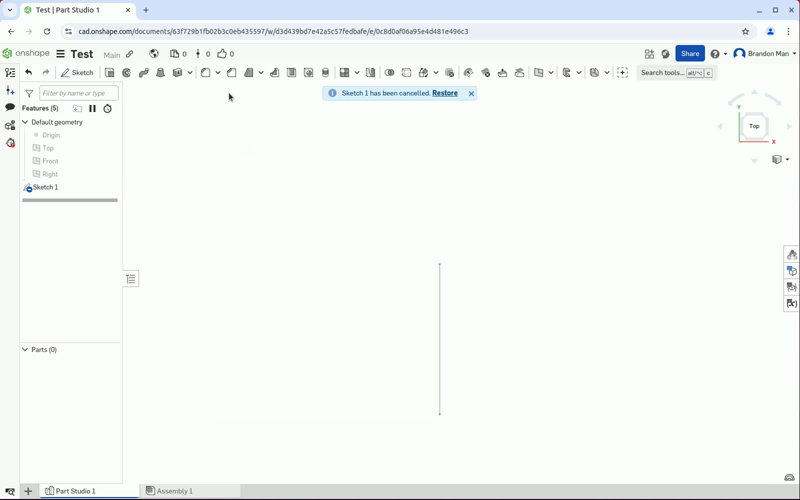
key(shift+h)
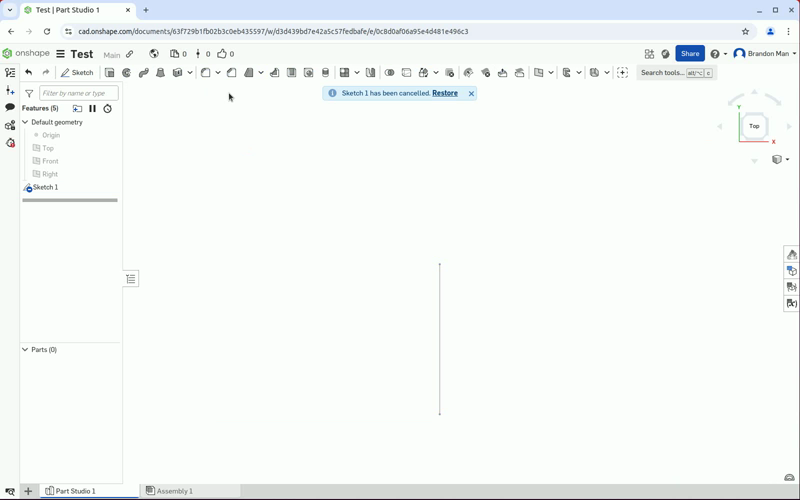
key(shift+s)
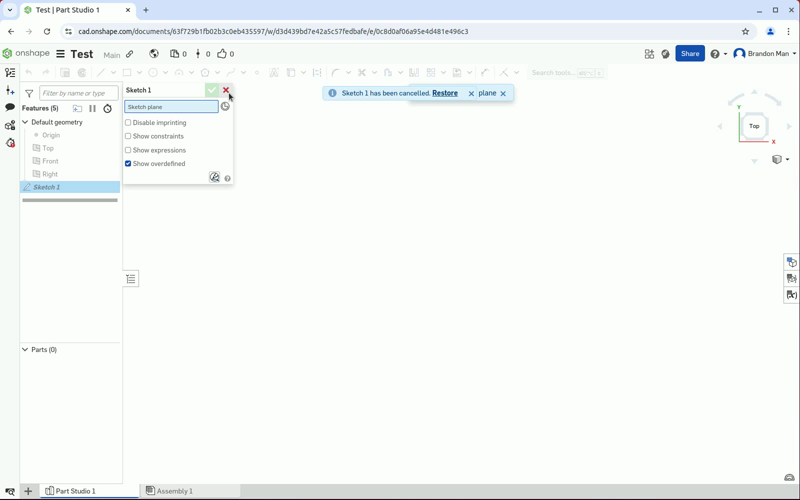
mouse_move(73, 150)
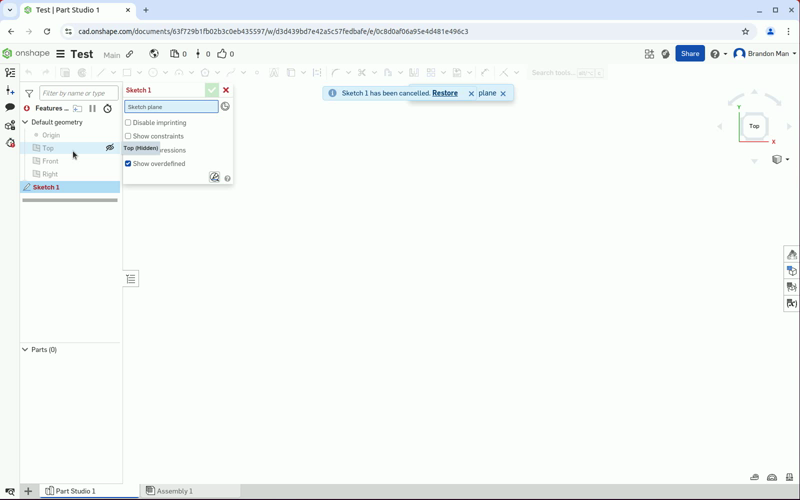
click(73, 150)
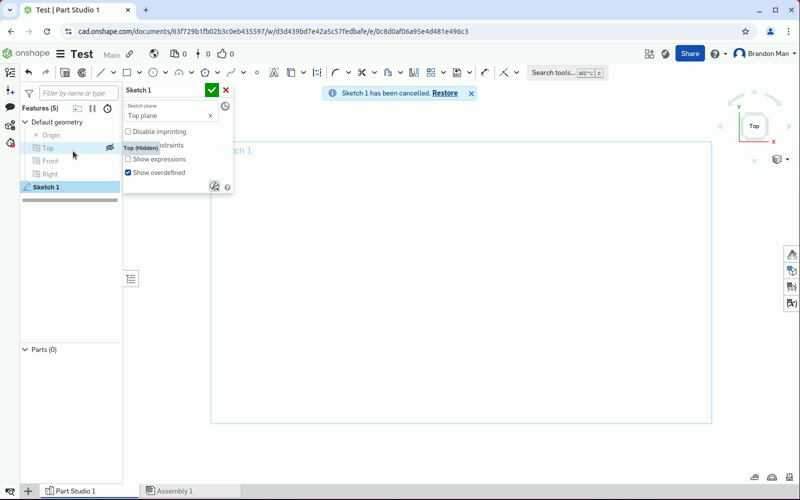
mouse_move(73, 352)
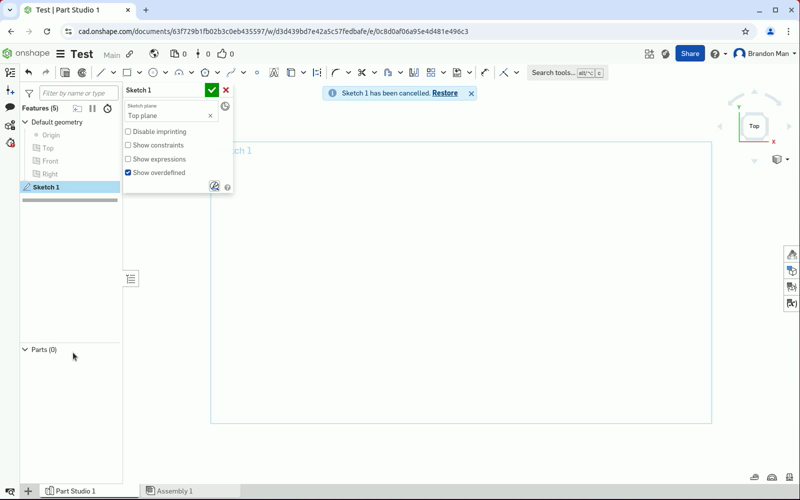
key(y)
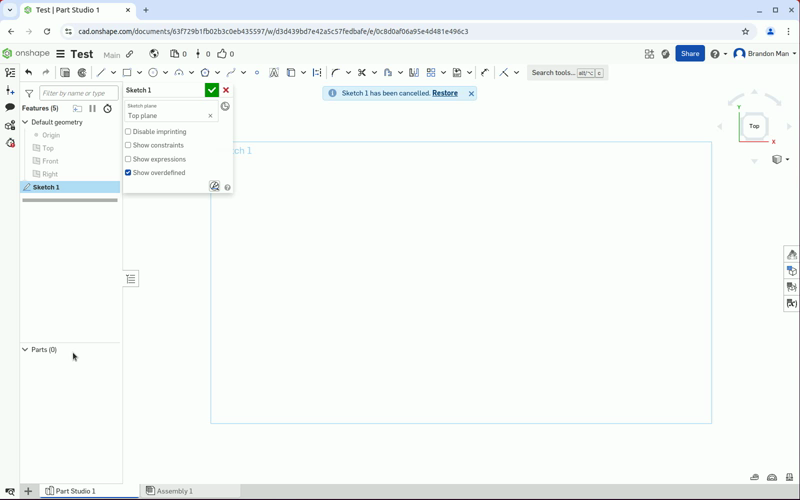
key(l)
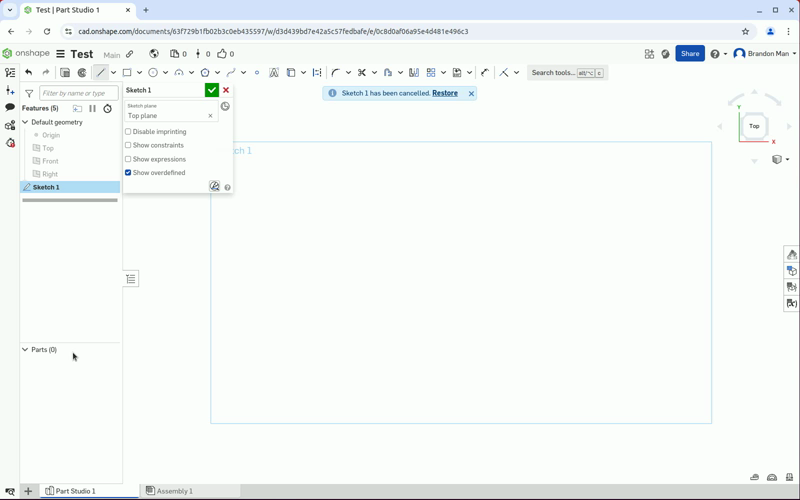
key_down(shift)
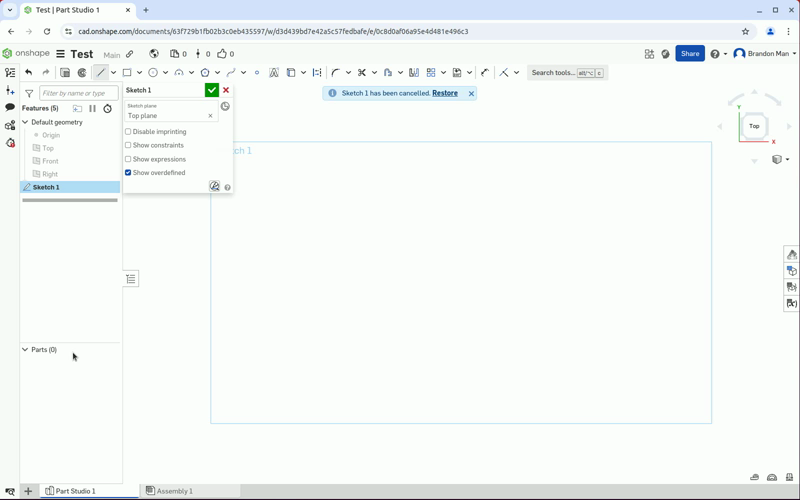
mouse_move(351, 335)
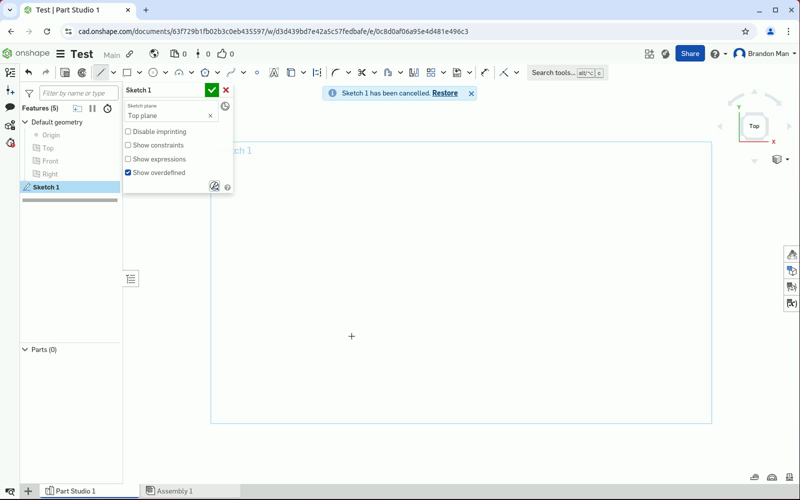
click(351, 335)
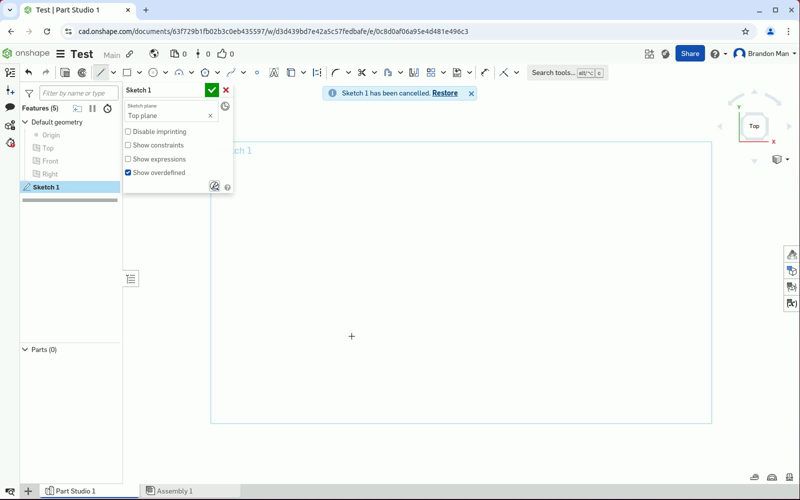
key_up(shift)
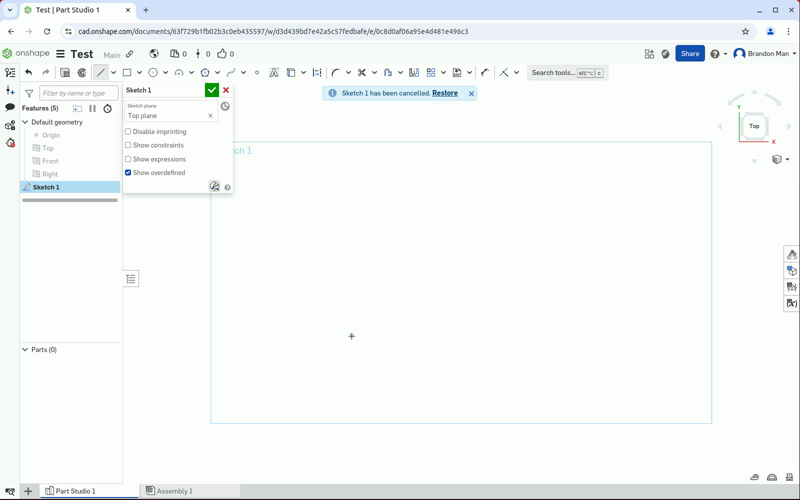
key_down(shift)
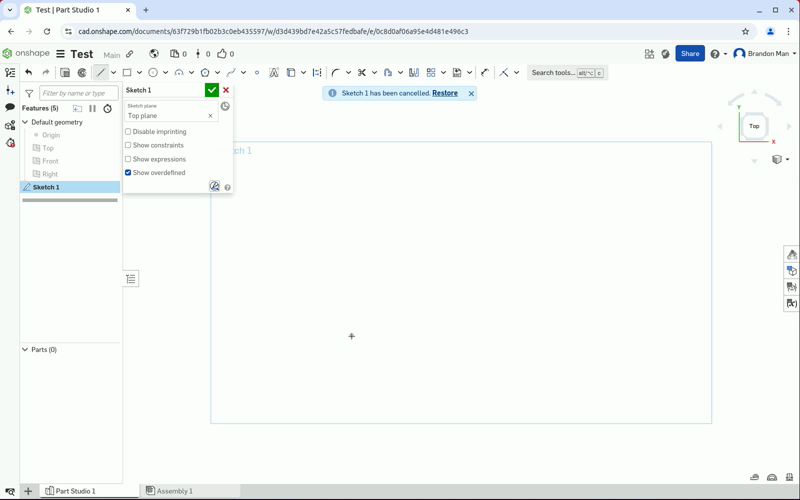
mouse_move(569, 335)
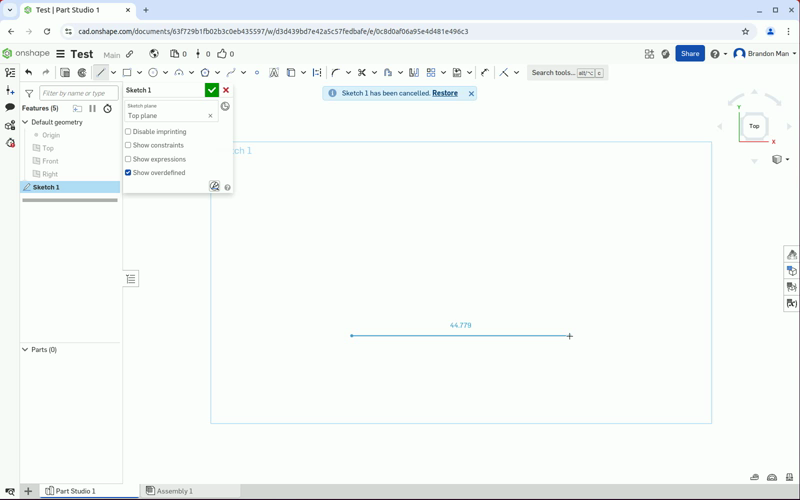
click(569, 335)
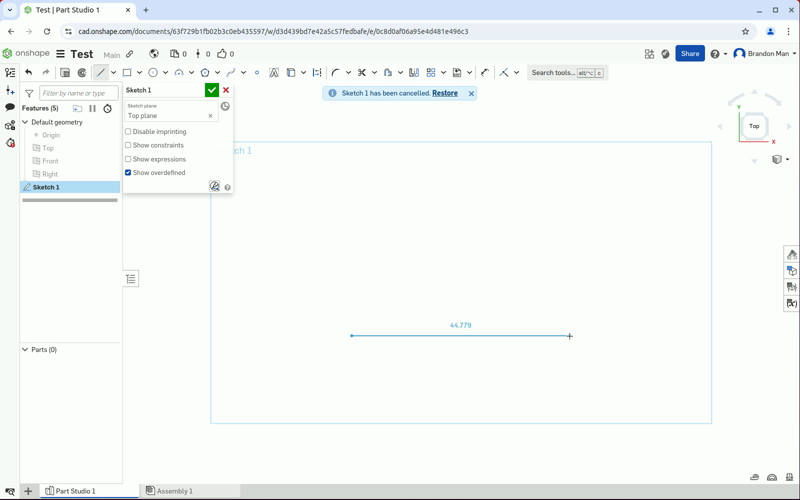
key_up(shift)
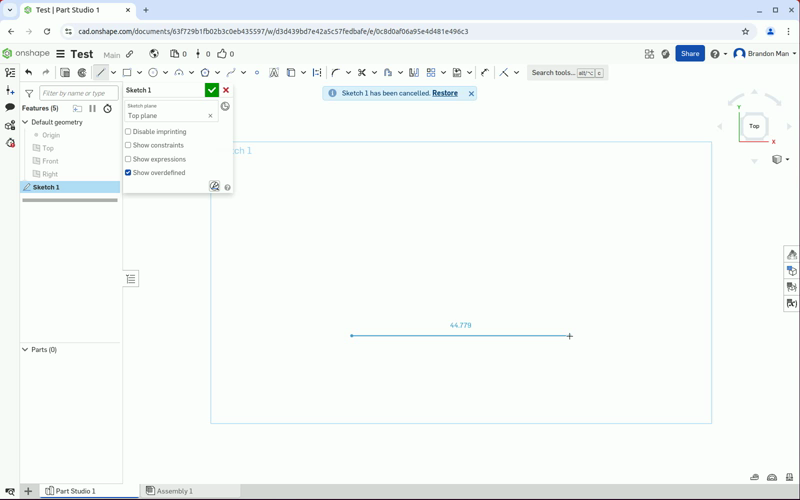
key_down(shift)
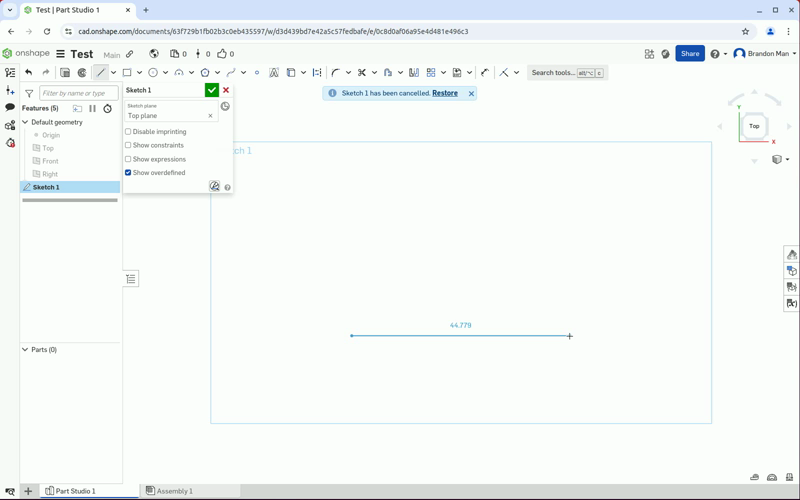
mouse_move(569, 230)
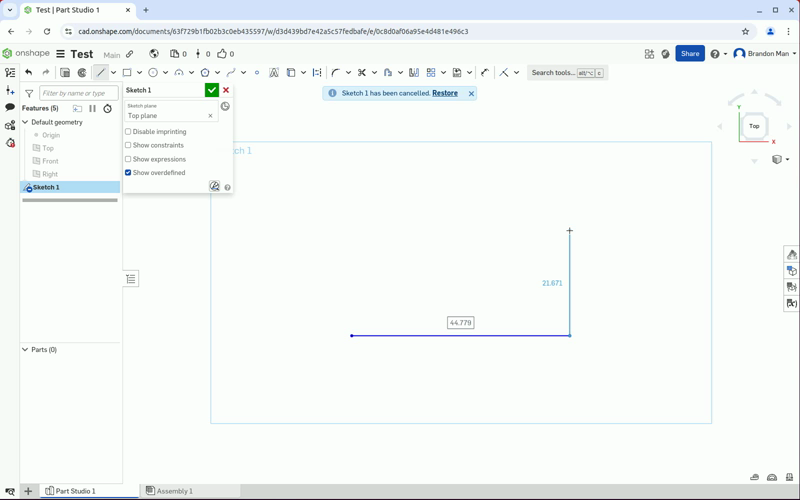
click(569, 230)
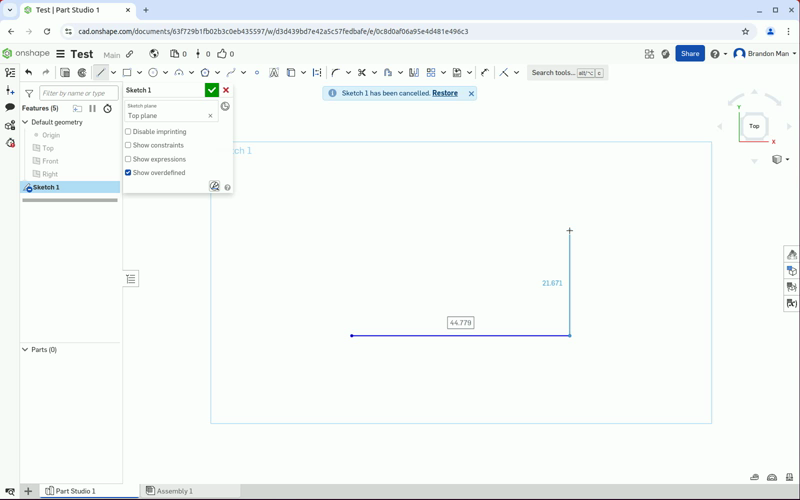
key_up(shift)
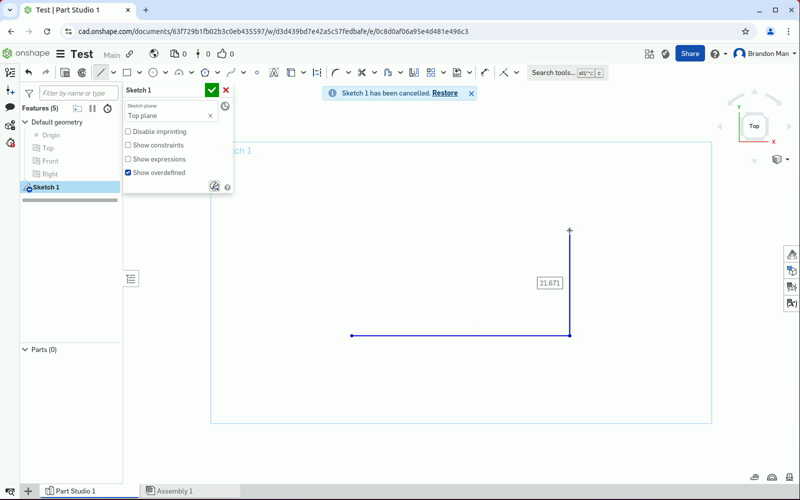
key_down(shift)
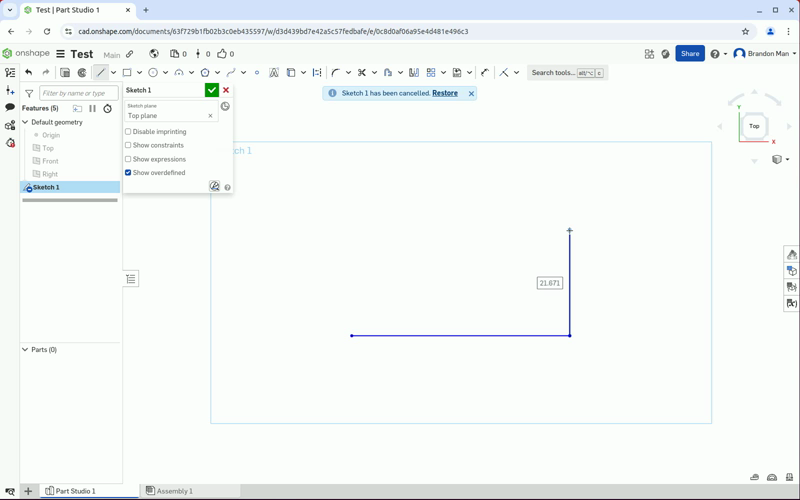
mouse_move(351, 230)
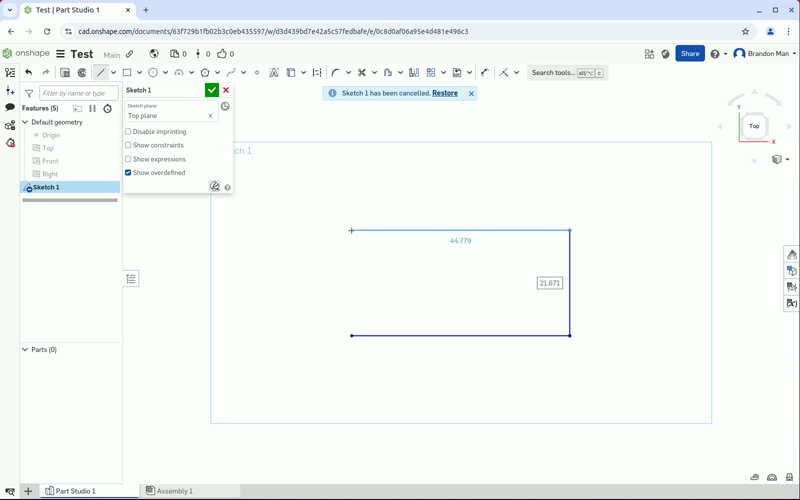
click(351, 230)
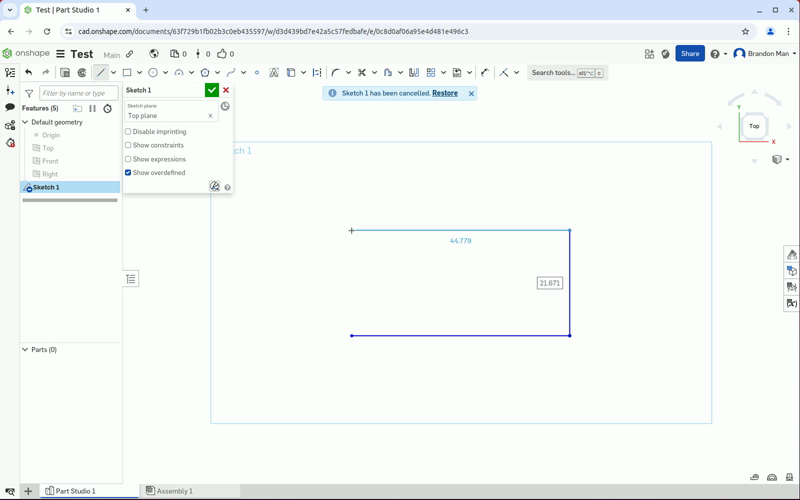
key_up(shift)
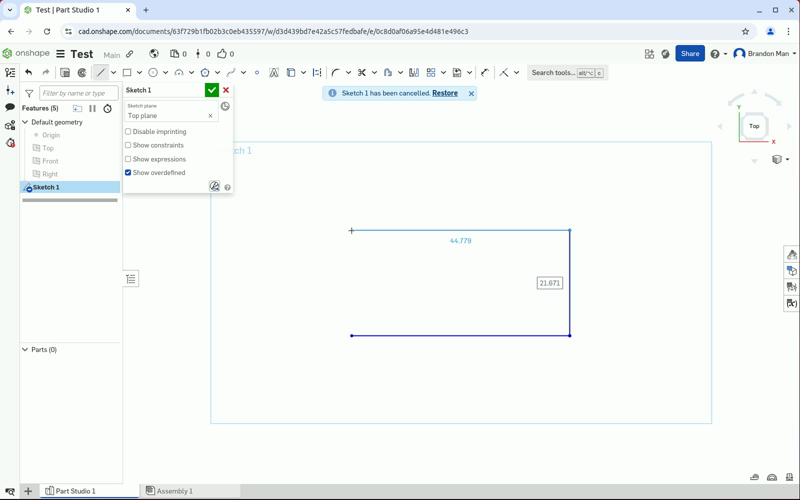
key_down(shift)
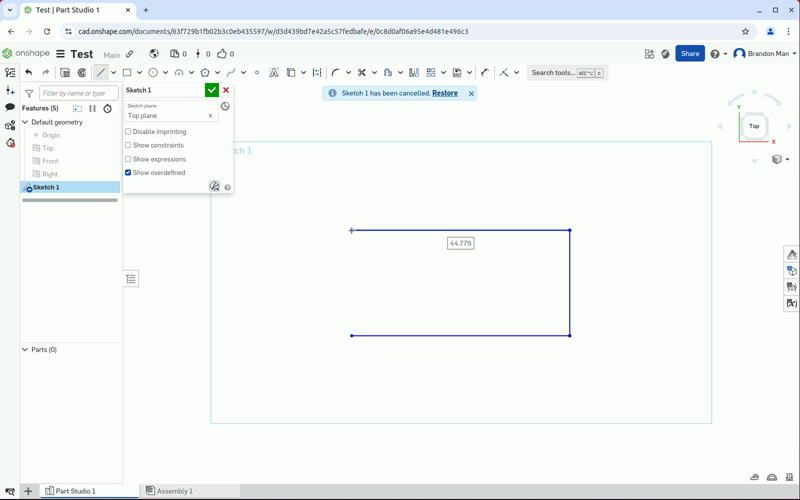
mouse_move(351, 335)
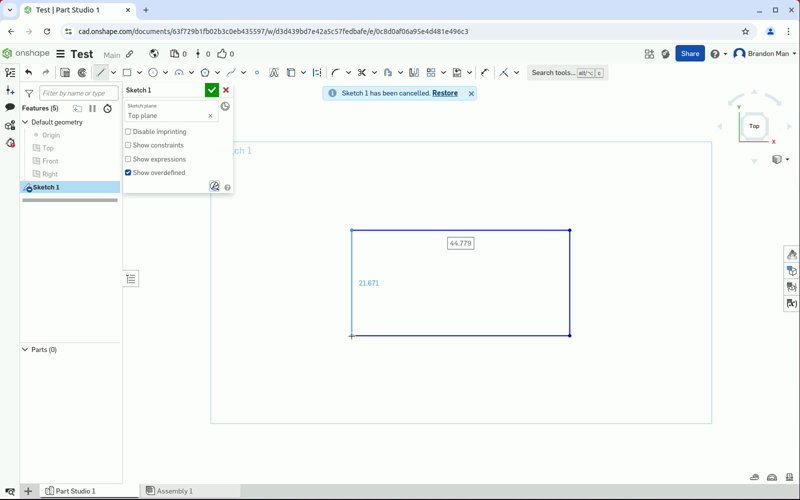
key_up(shift)
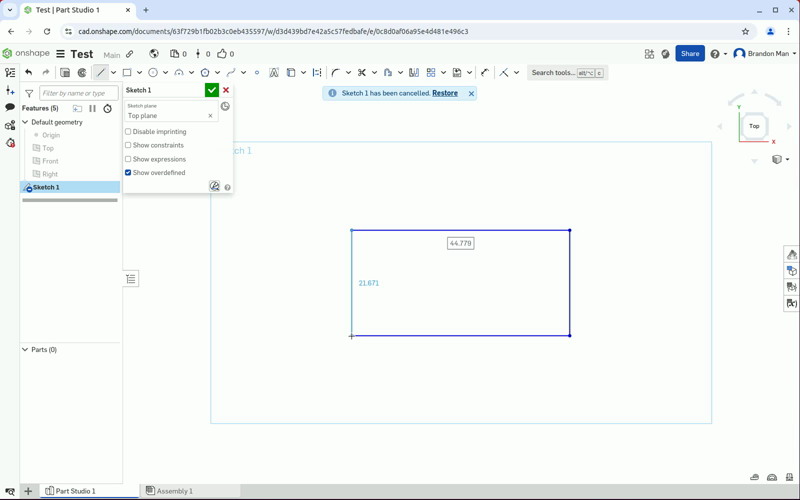
click(351, 335)
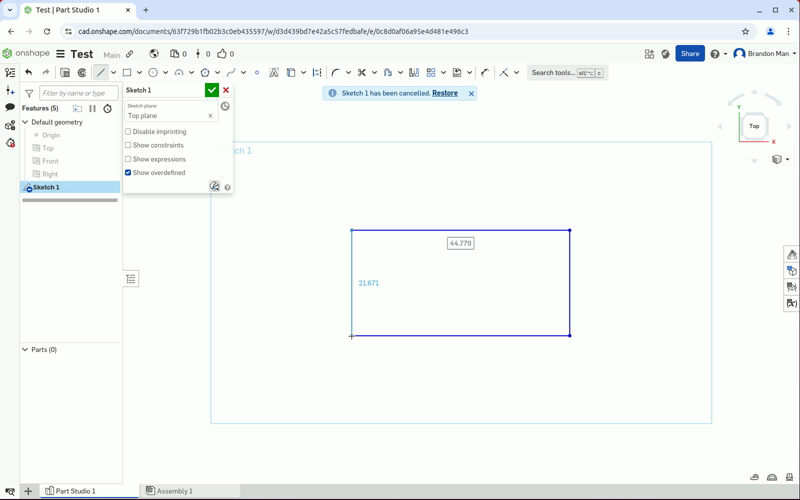
key(esc)
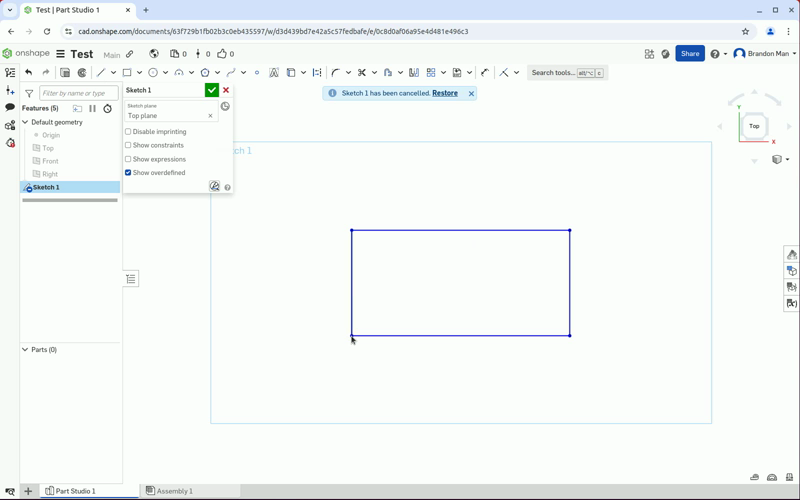
mouse_move(432, 290)
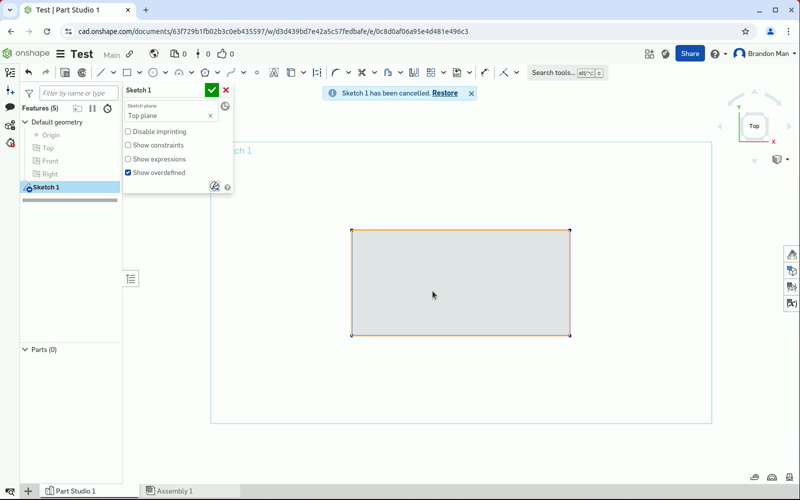
click(432, 290)
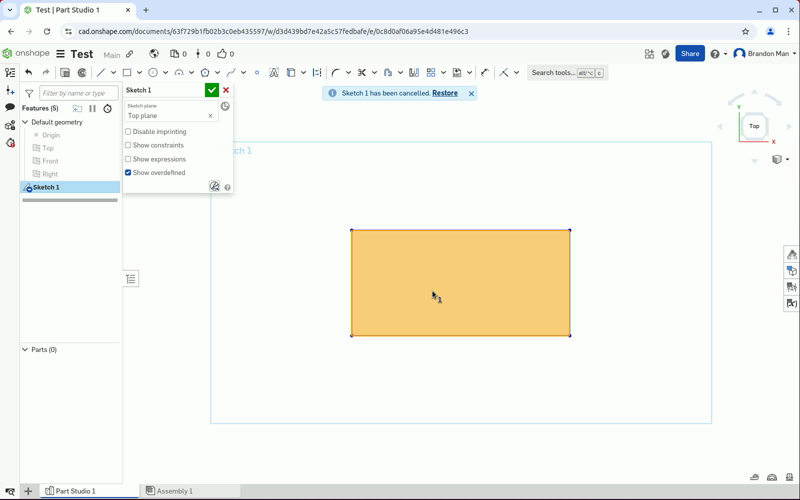
mouse_move(73, 352)
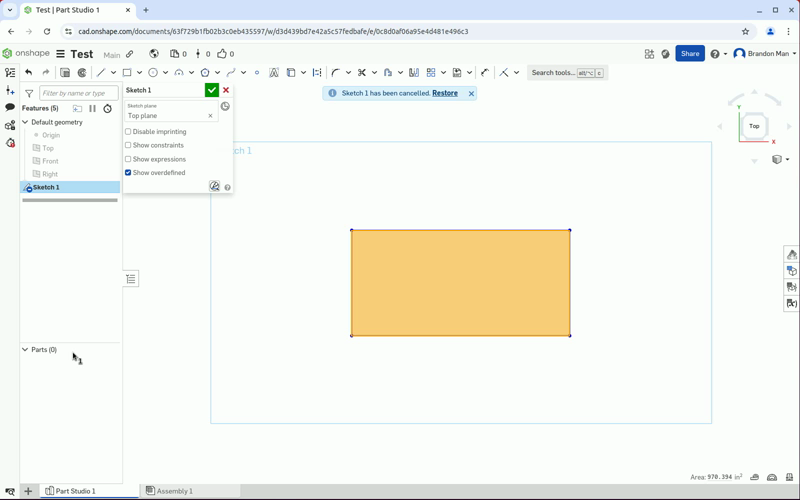
key(shift+y)
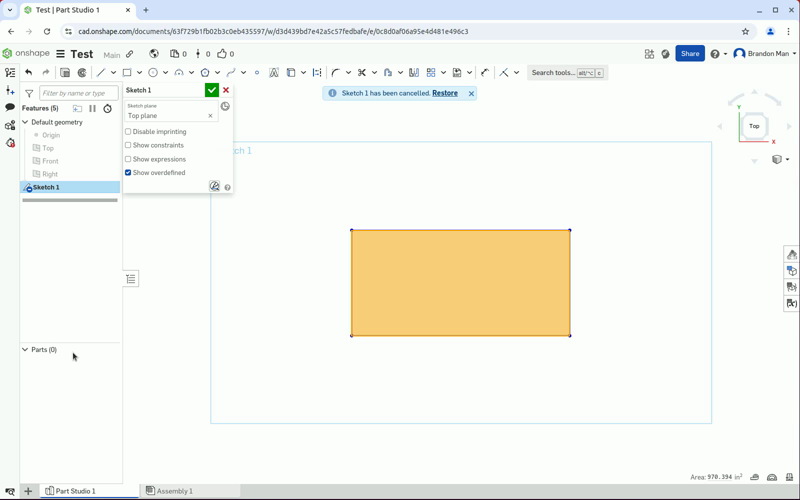
key(shift+e)
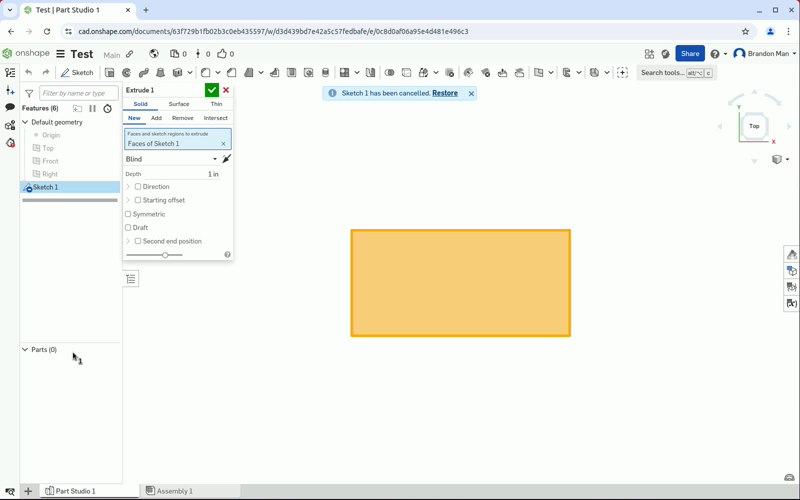
mouse_move(143, 106)
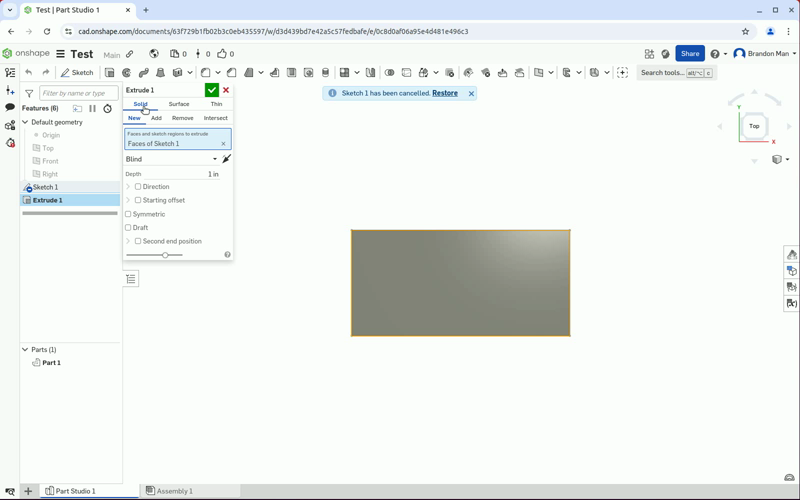
click(143, 106)
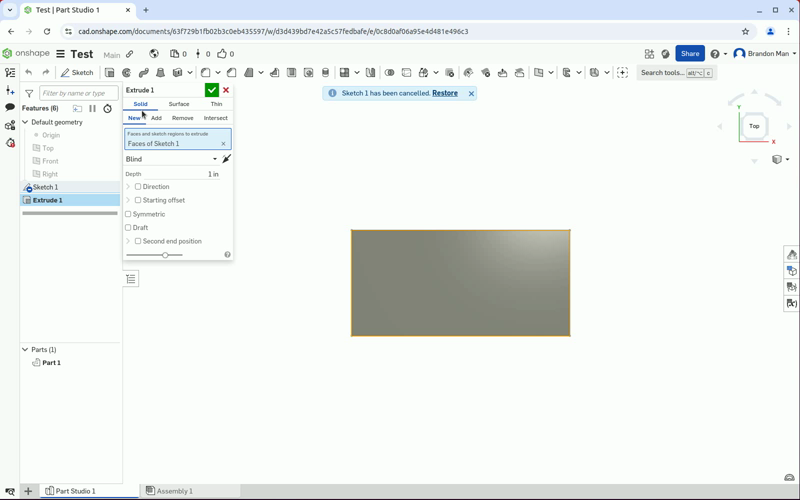
mouse_move(137, 120)
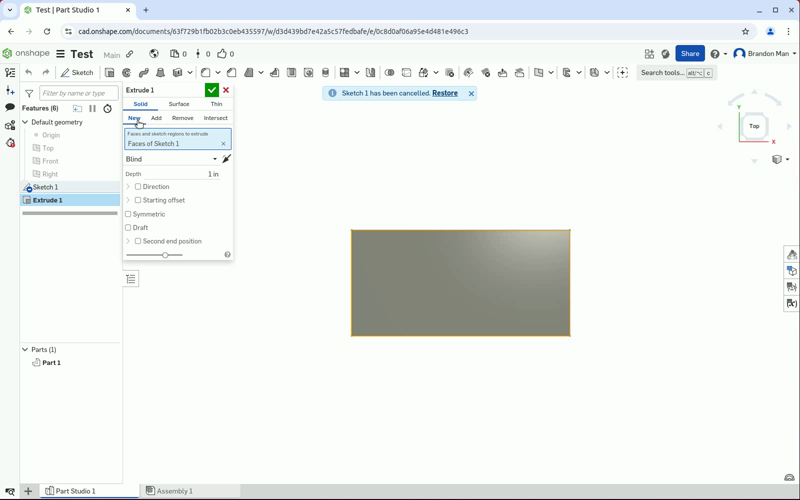
click(137, 120)
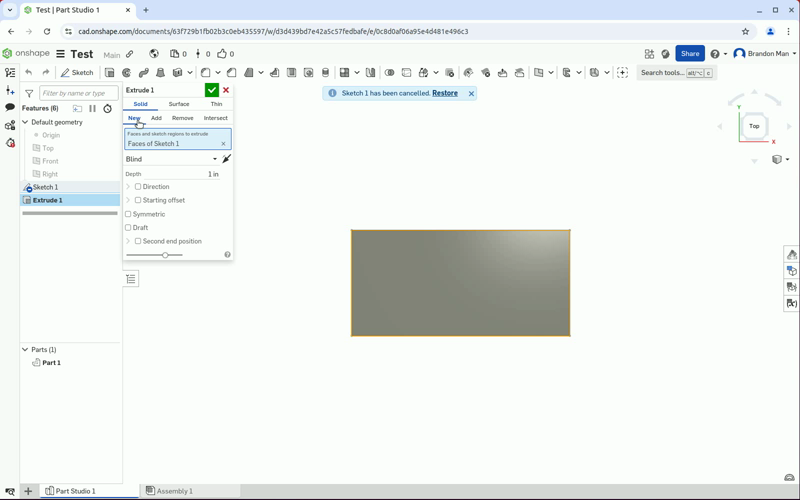
key(tab, 4)
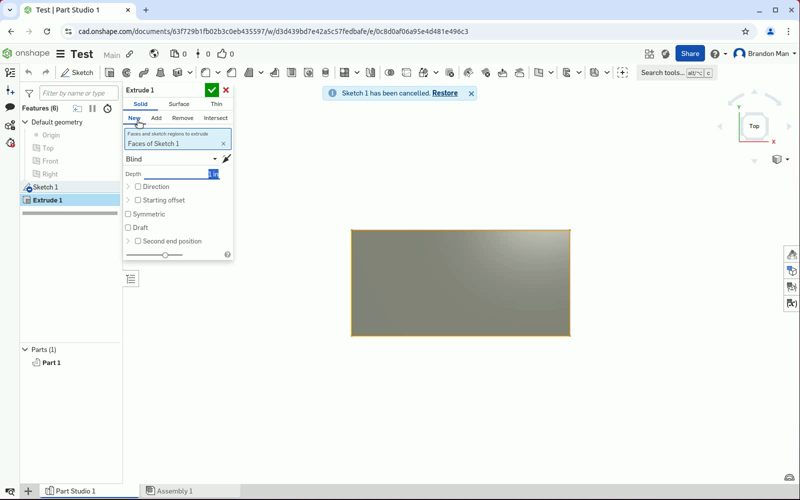
text(4.574)
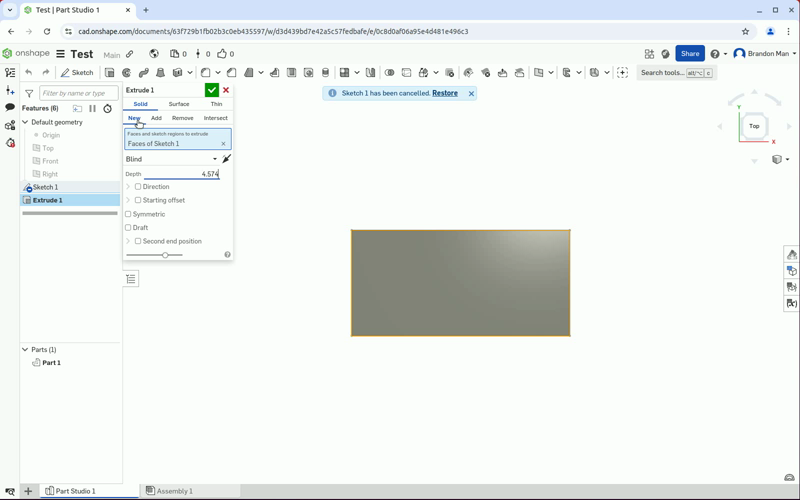
key(enter)
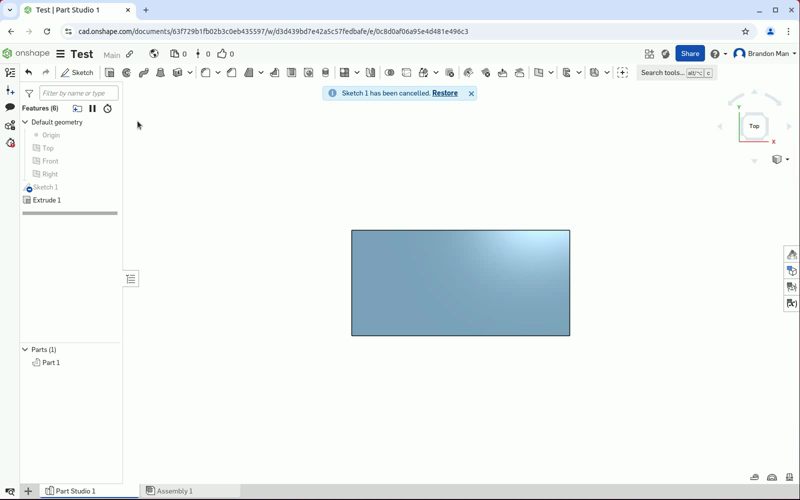
key(shift+h)
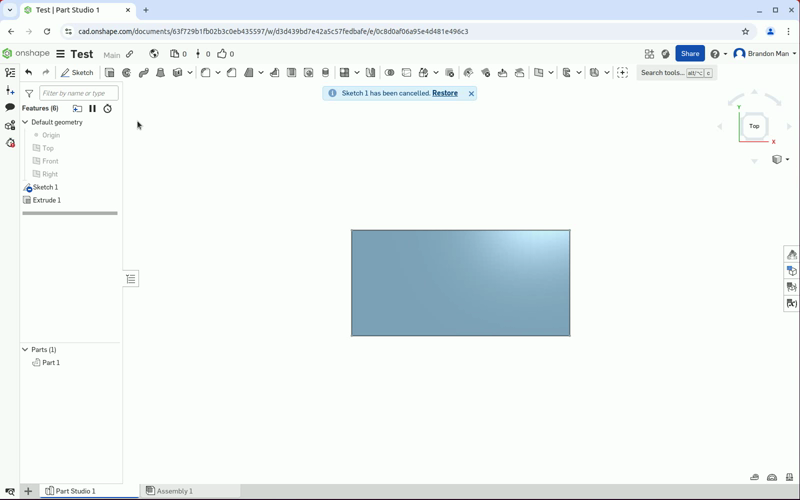
key(shift+h)
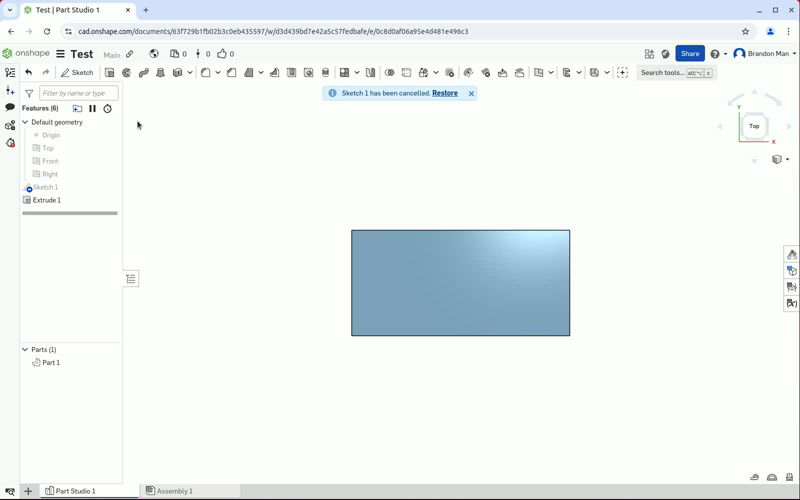
mouse_move(73, 189)
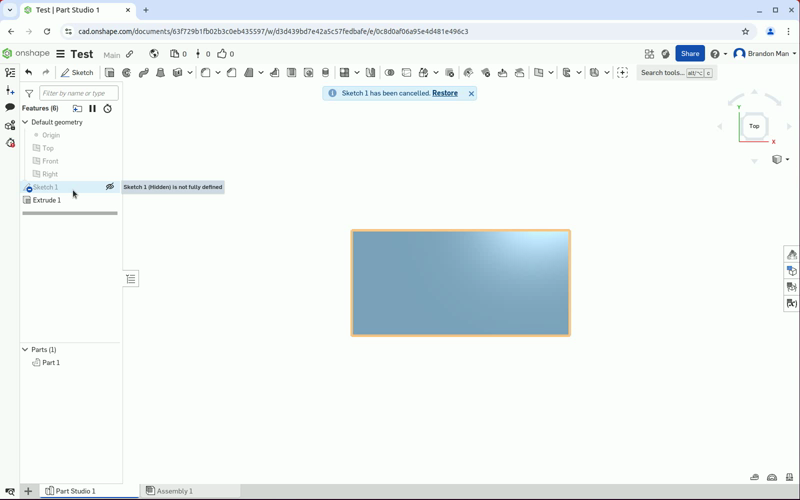
click(73, 189)
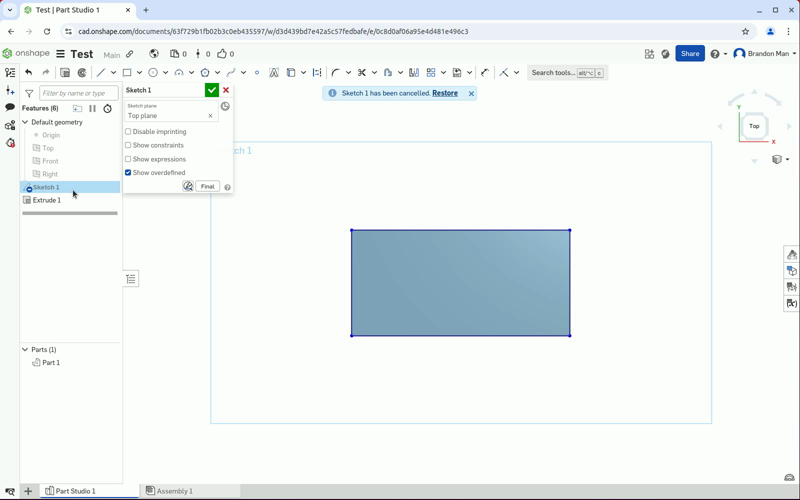
mouse_move(229, 92)
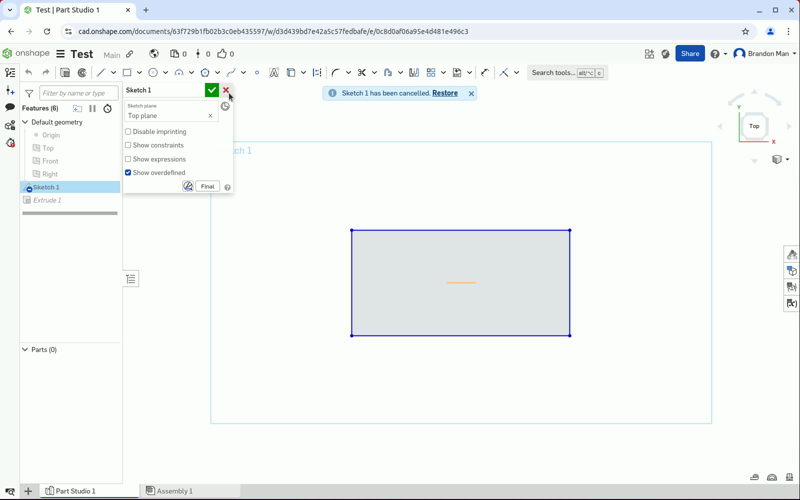
click(229, 92)
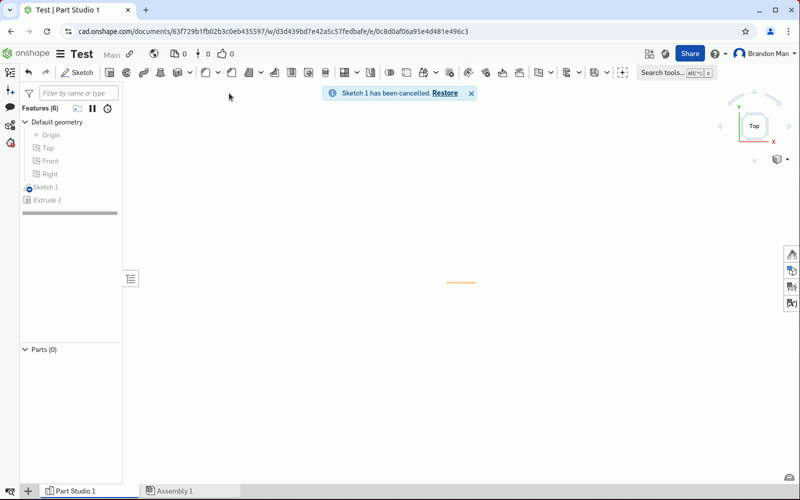
mouse_move(73, 352)
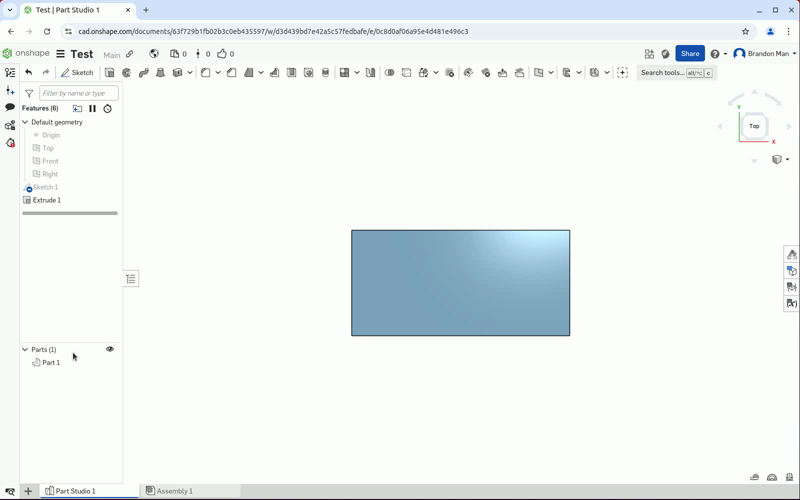
key(y)
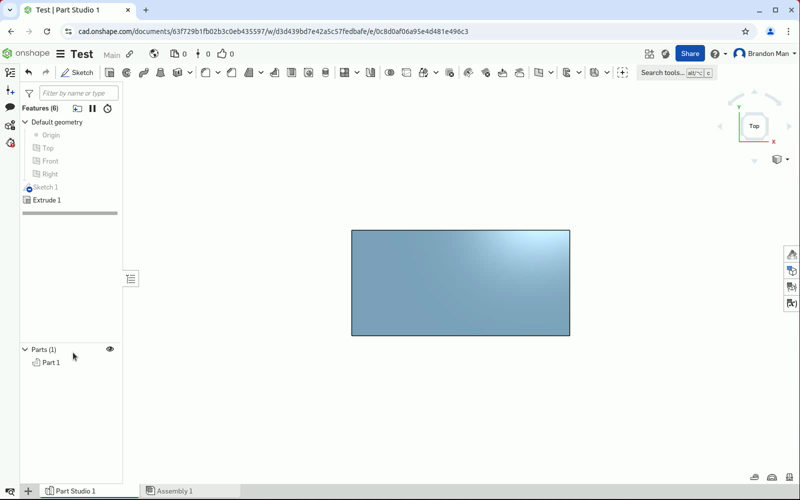
key(shift+p)
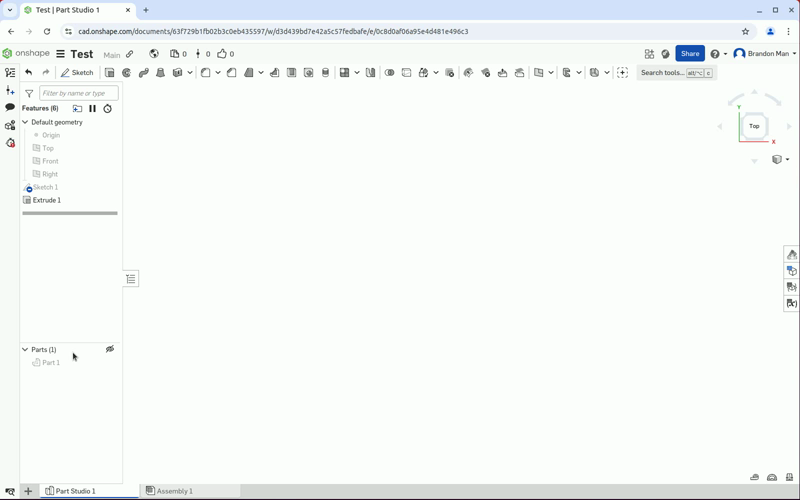
key(space)
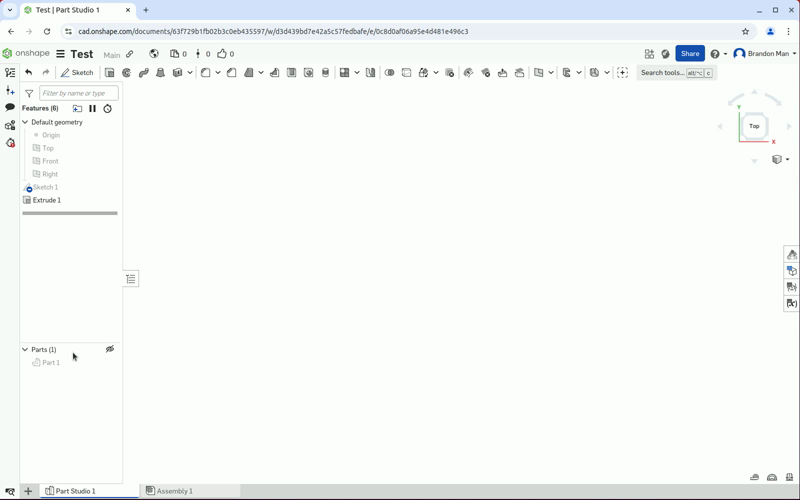
key_down(shift)
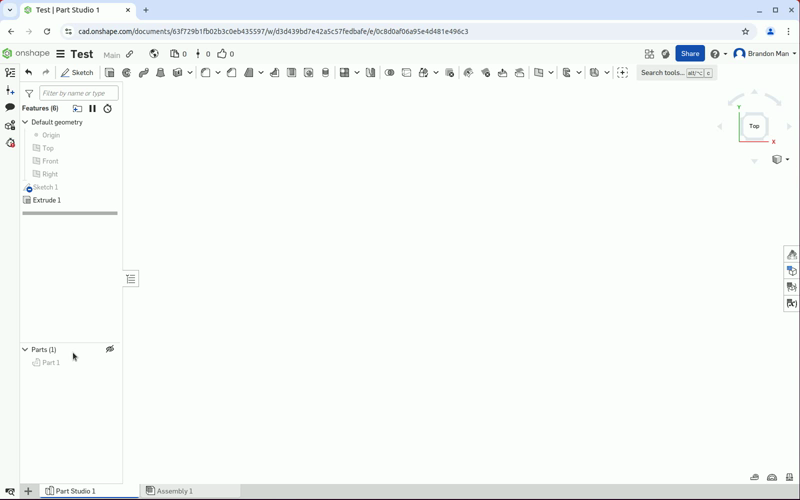
key(up)
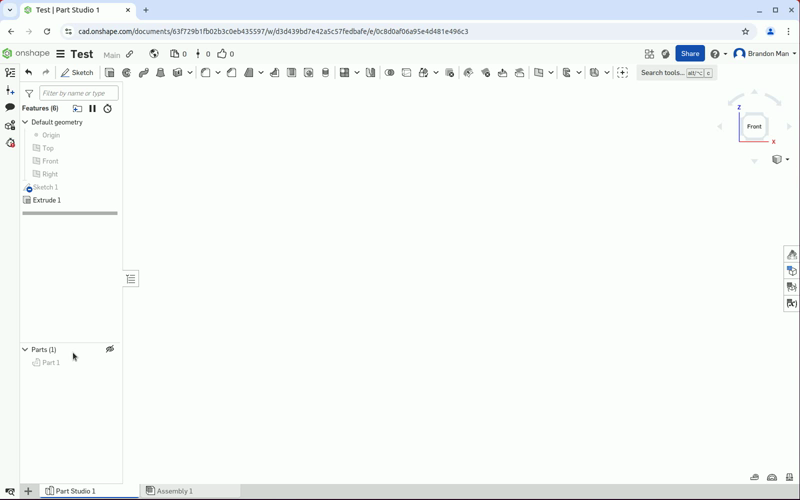
key_up(shift)
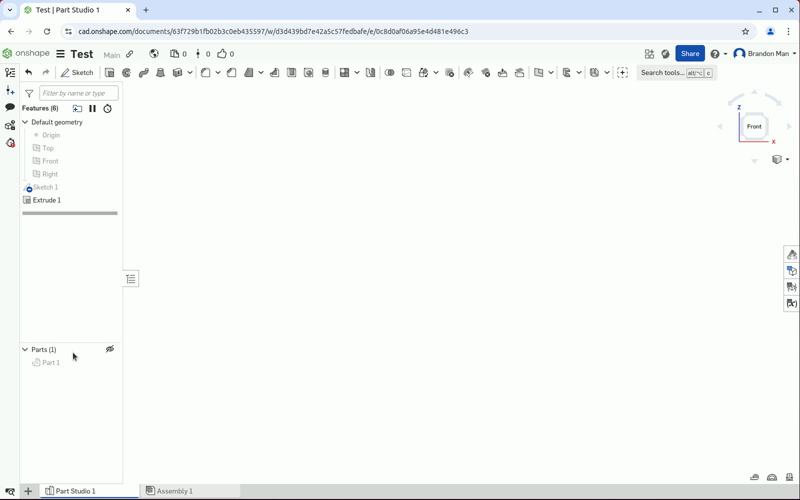
key(space)
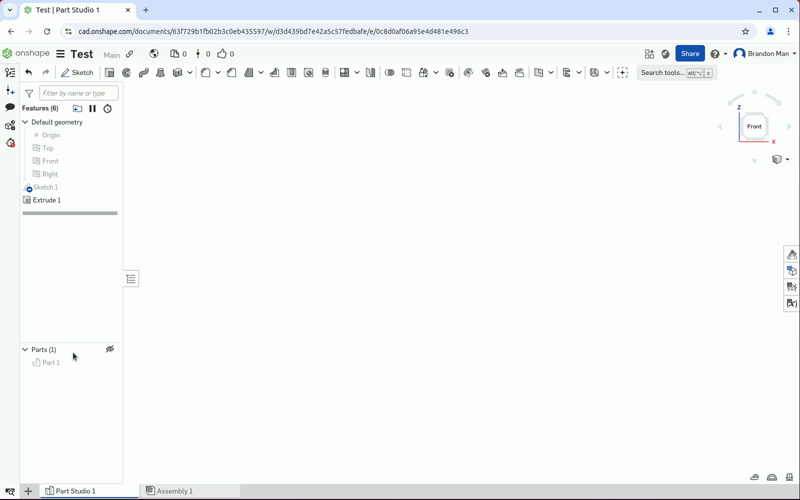
key_down(shift)
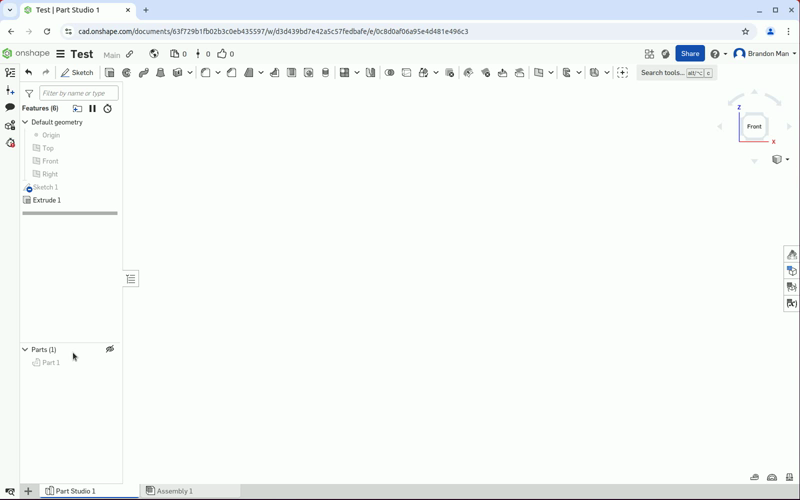
key(left)
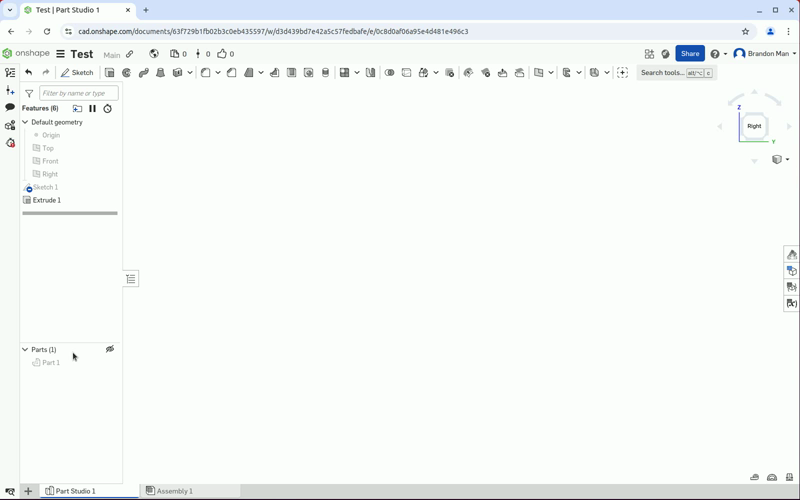
key_up(shift)
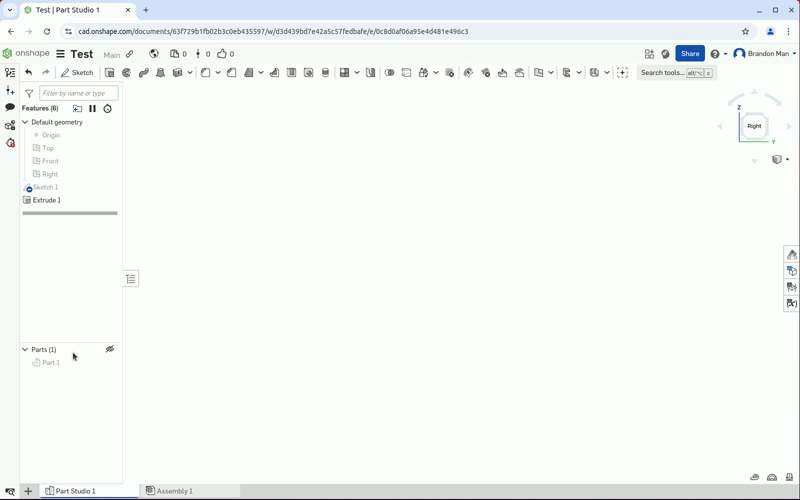
mouse_move(73, 352)
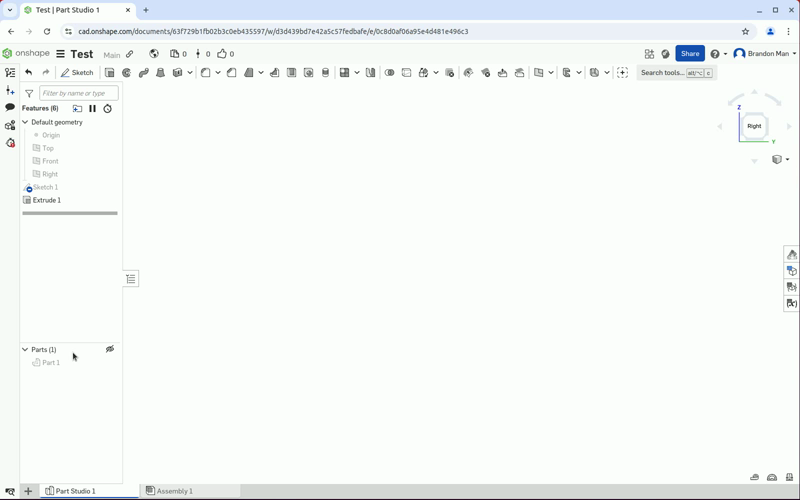
key(shift+y)
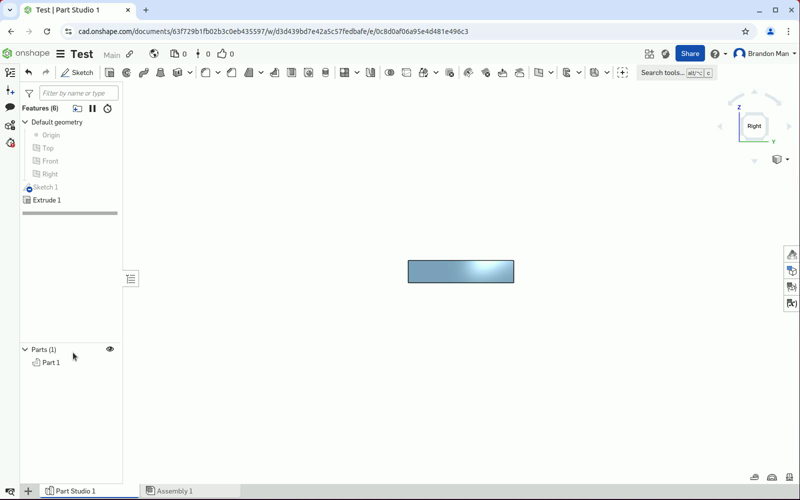
mouse_move(541, 75)
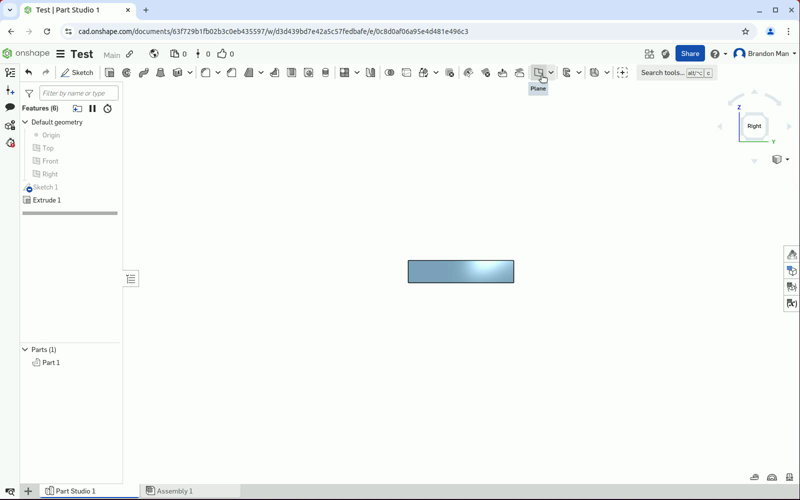
click(541, 75)
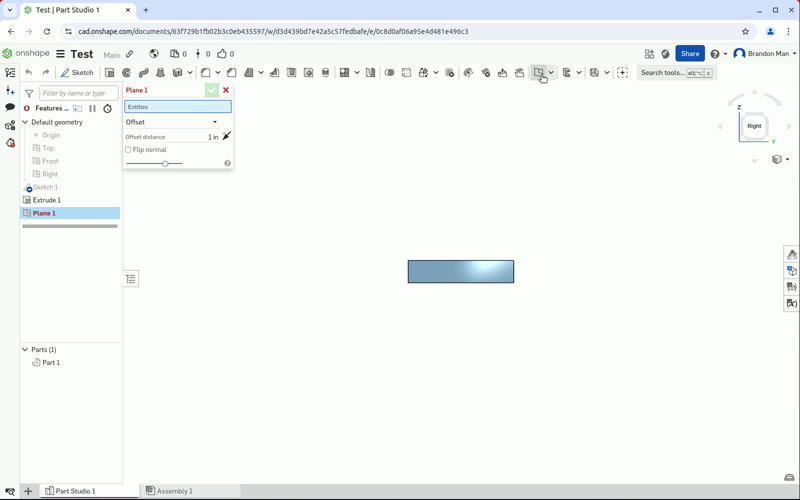
mouse_move(73, 176)
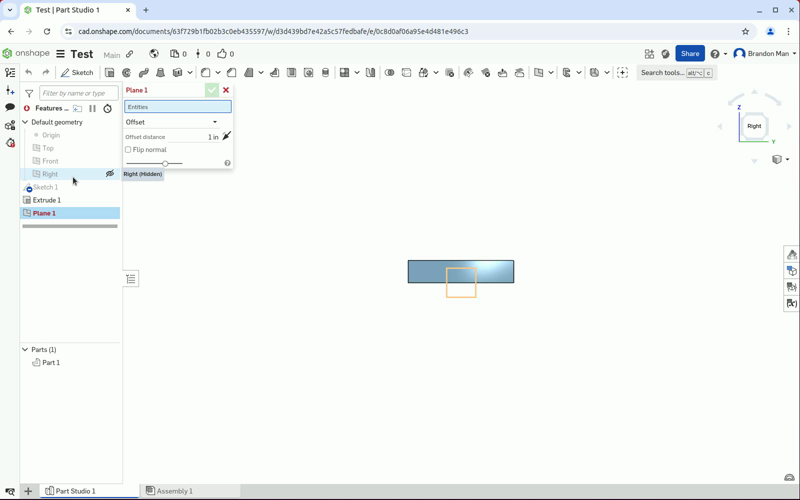
click(73, 176)
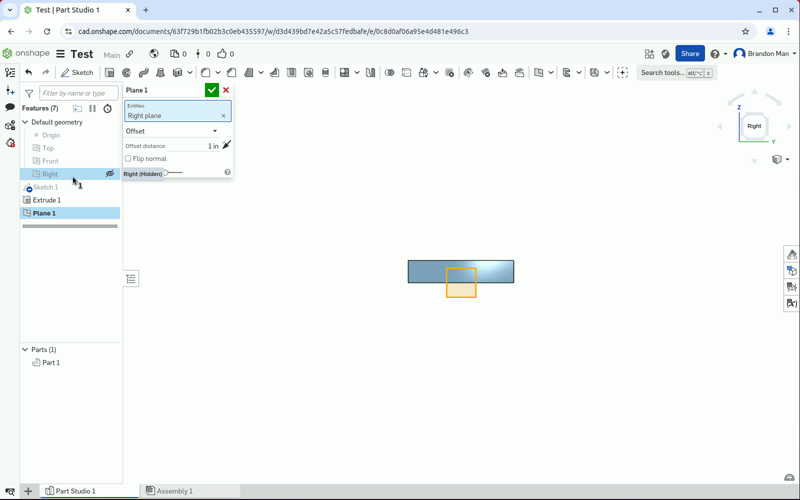
key(tab, 2)
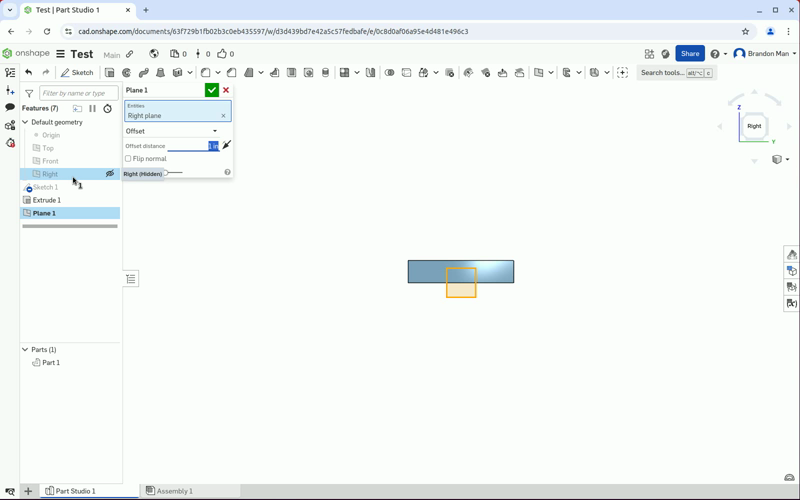
text(22.4)
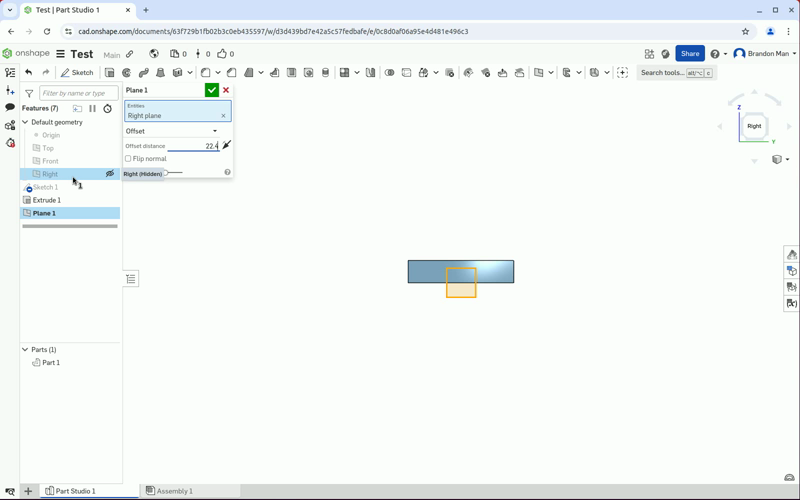
key(enter, 2)
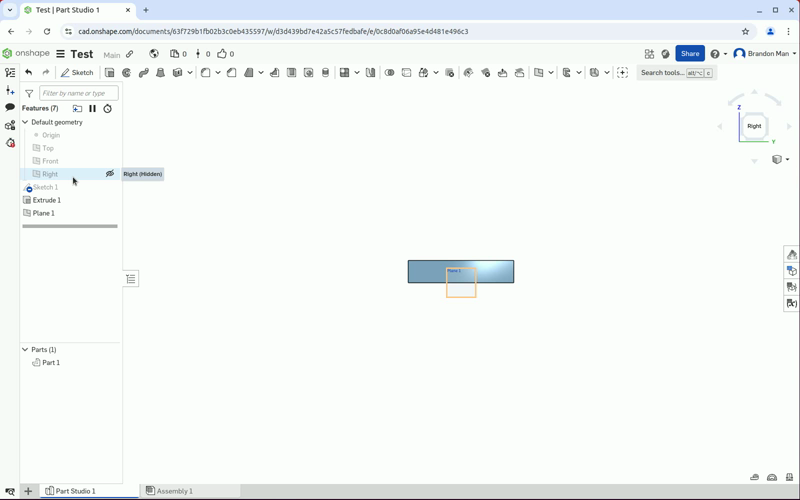
key(shift+s)
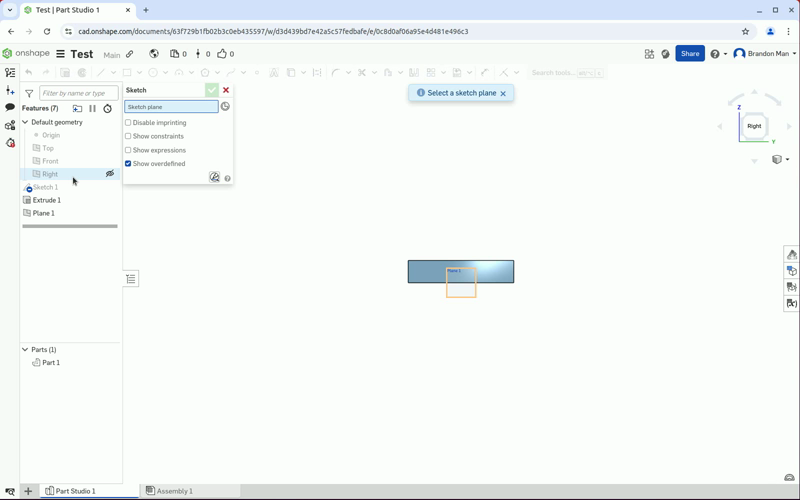
mouse_move(73, 215)
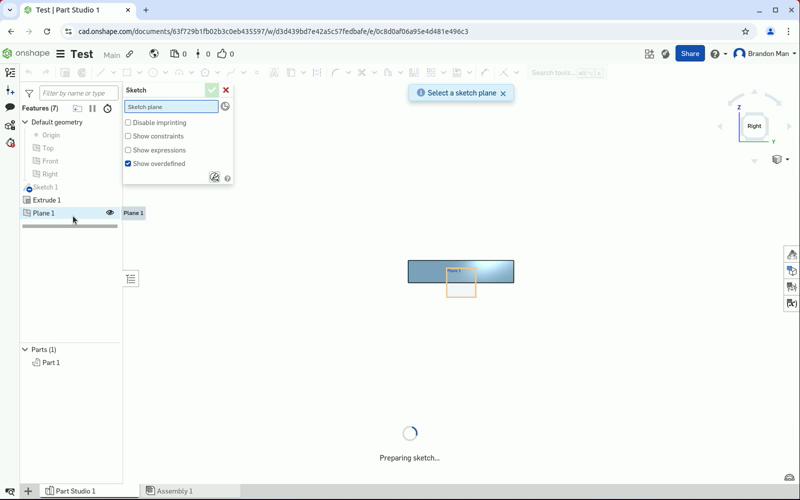
click(73, 215)
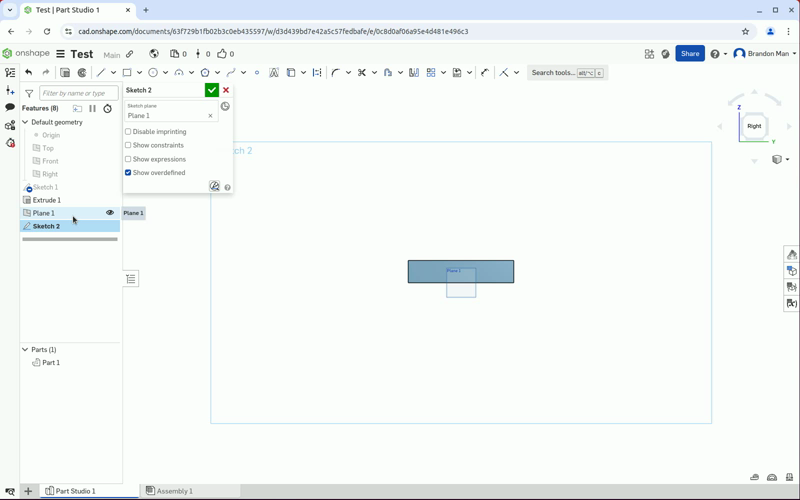
mouse_move(73, 352)
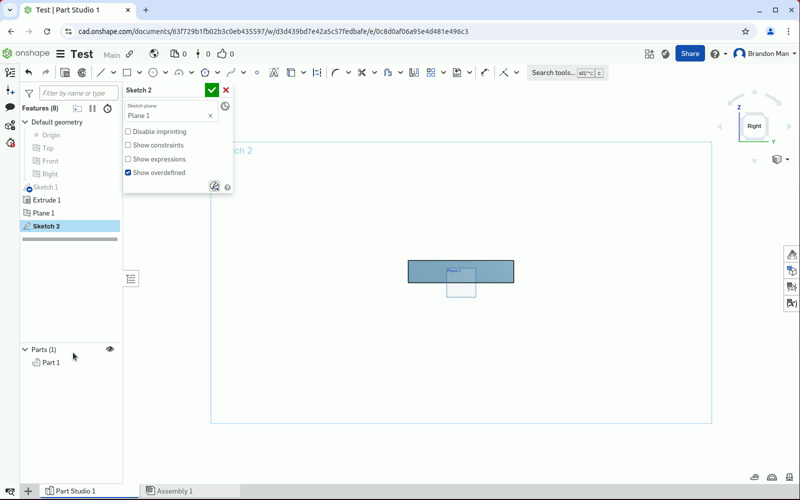
key(y)
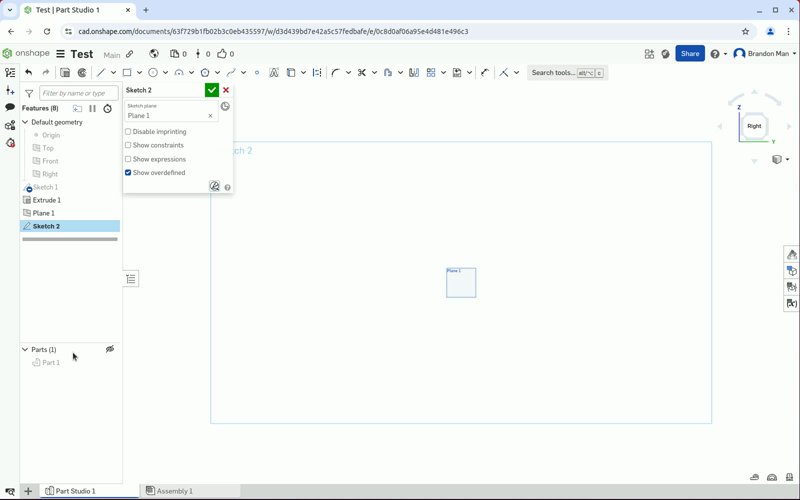
key(l)
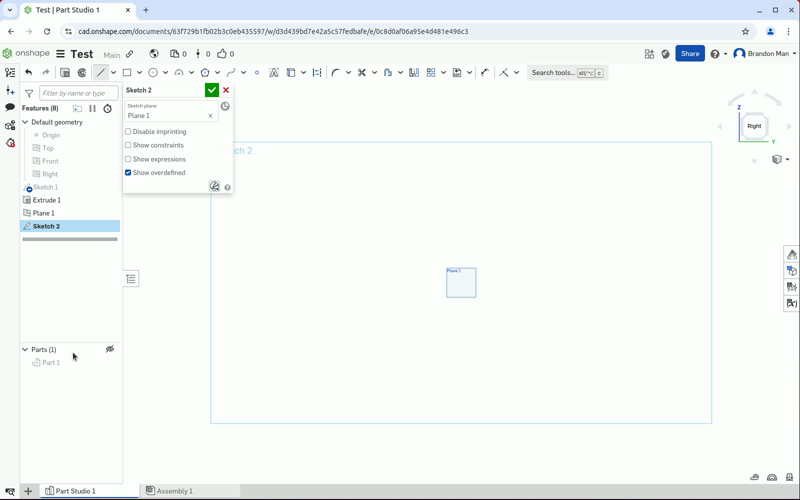
key_down(shift)
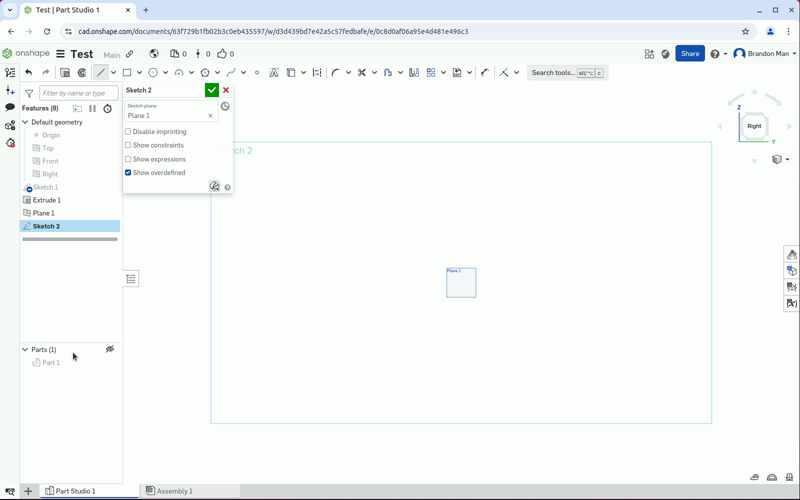
mouse_move(407, 282)
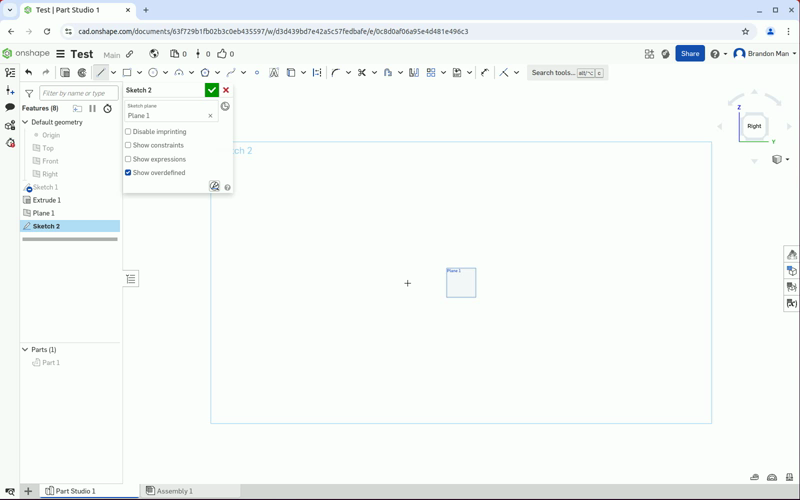
click(407, 282)
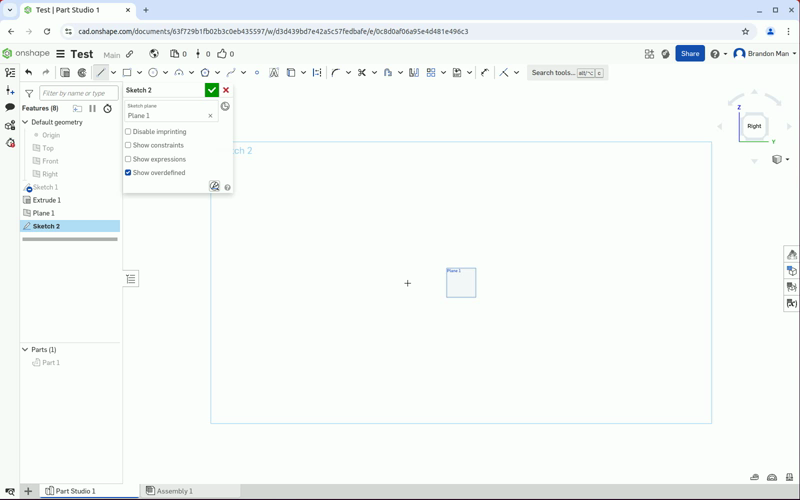
key_up(shift)
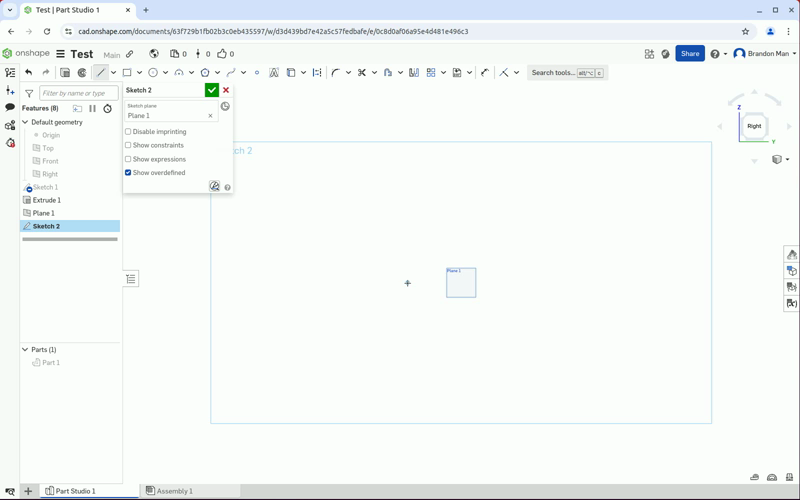
key_down(shift)
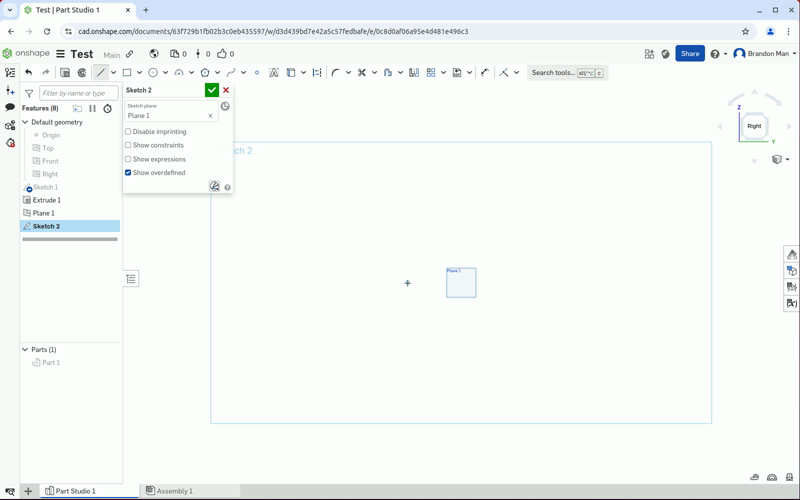
mouse_move(513, 282)
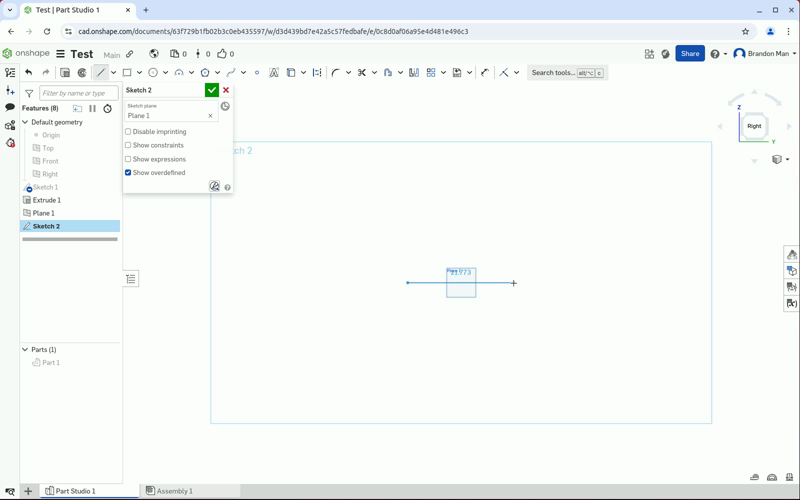
click(513, 282)
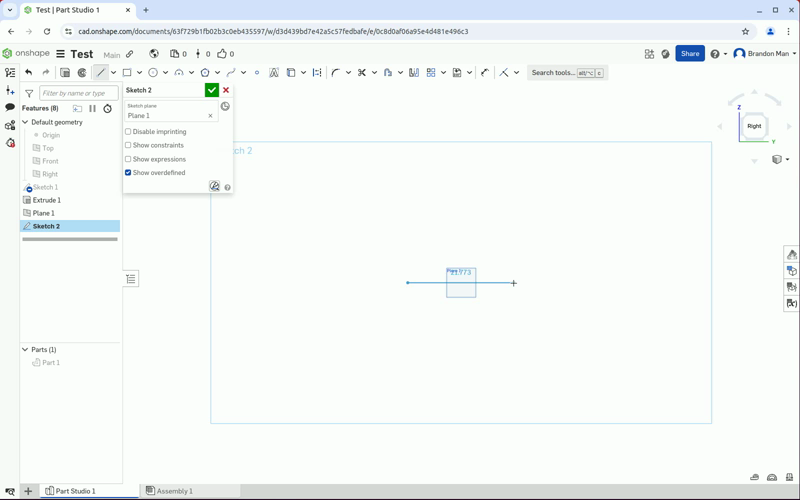
key_up(shift)
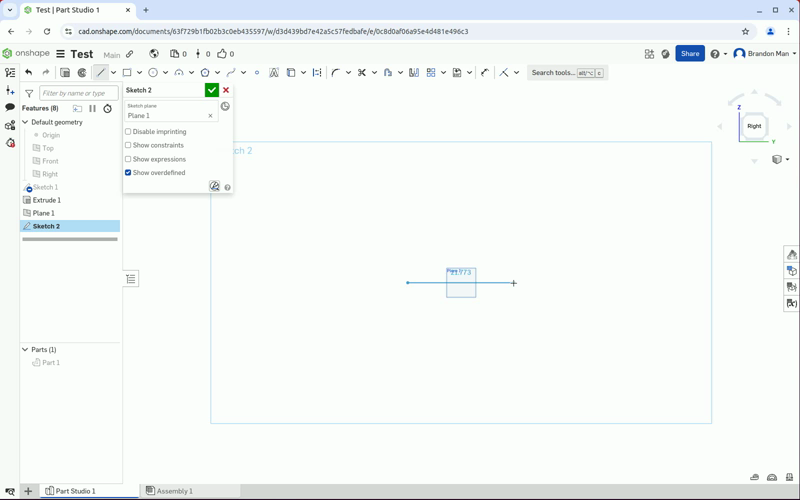
key_down(shift)
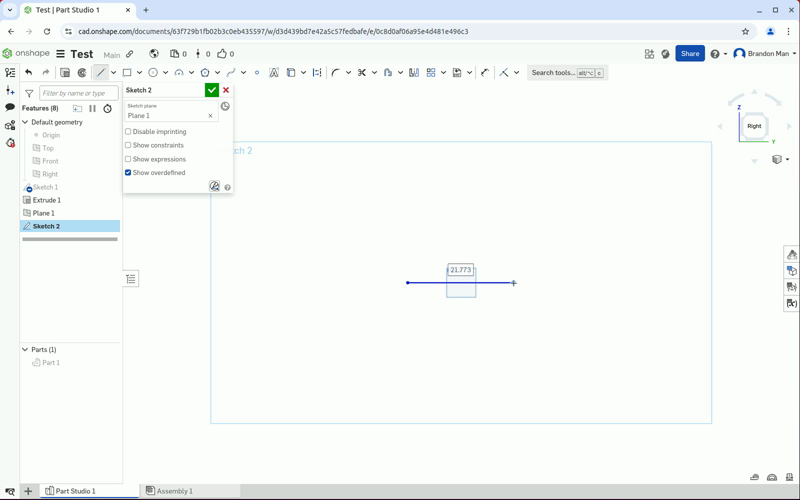
mouse_move(543, 282)
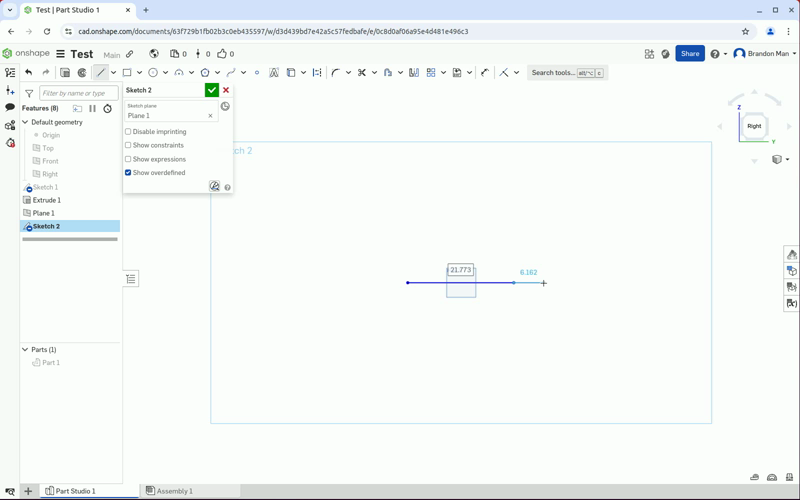
mouse_move(513, 260)
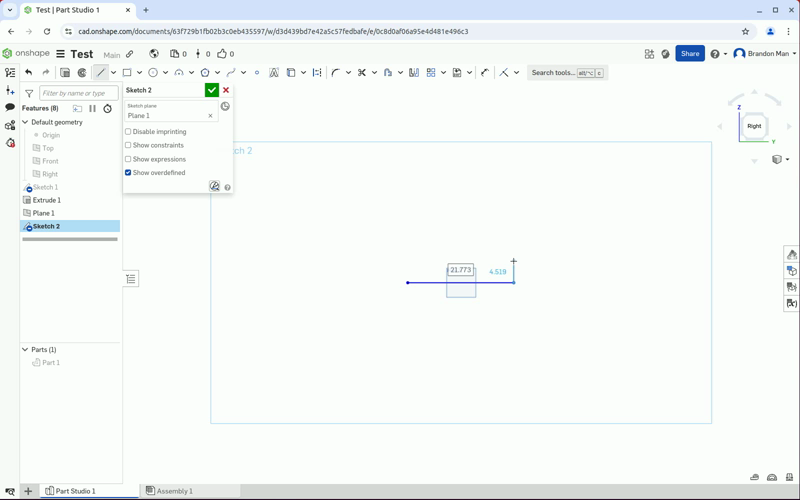
click(513, 260)
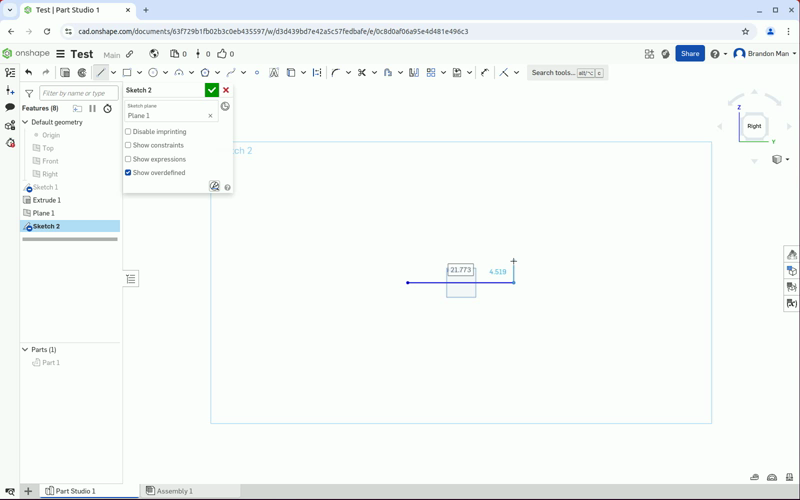
key_up(shift)
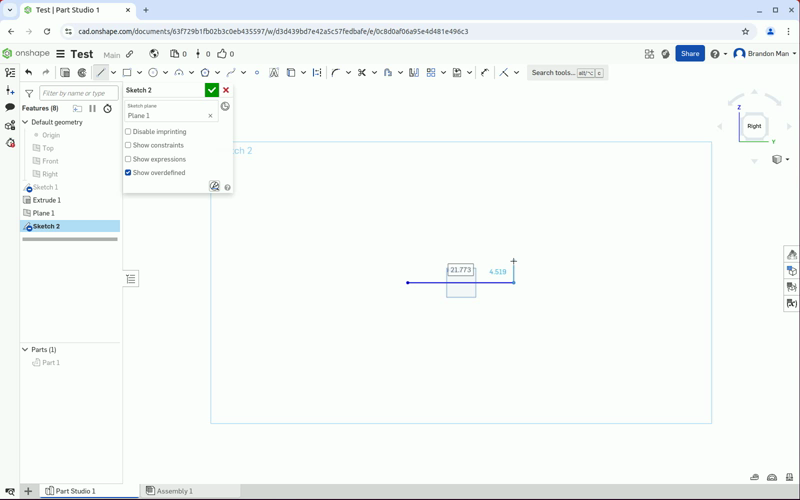
key_down(shift)
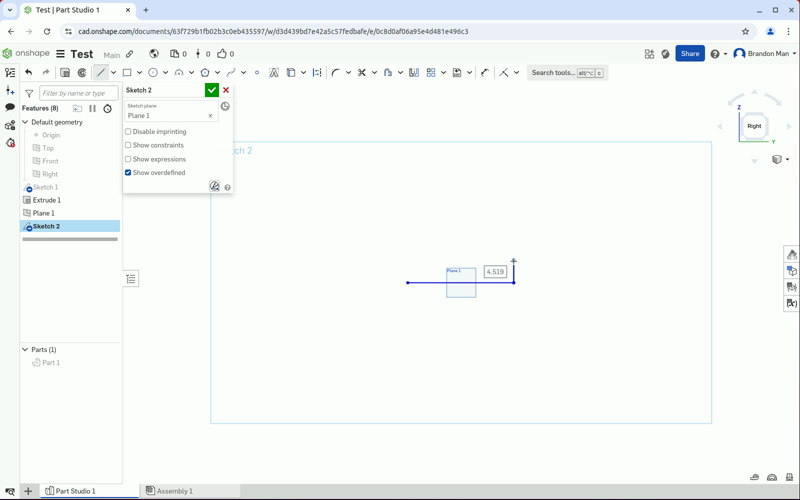
mouse_move(407, 260)
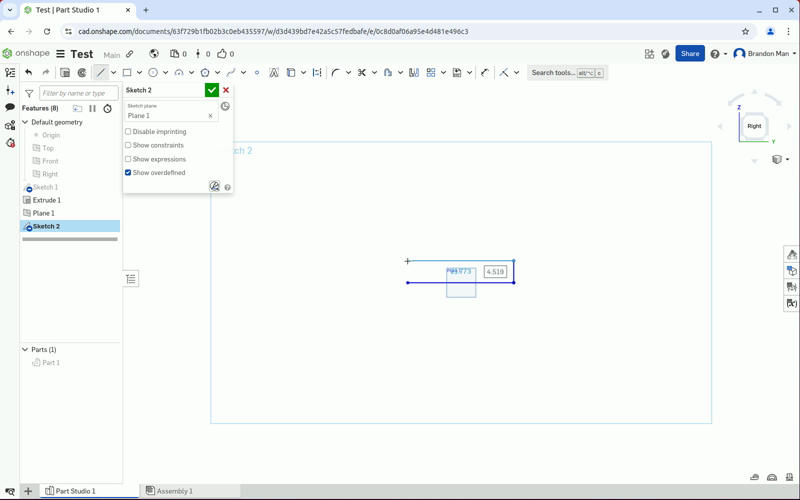
click(407, 260)
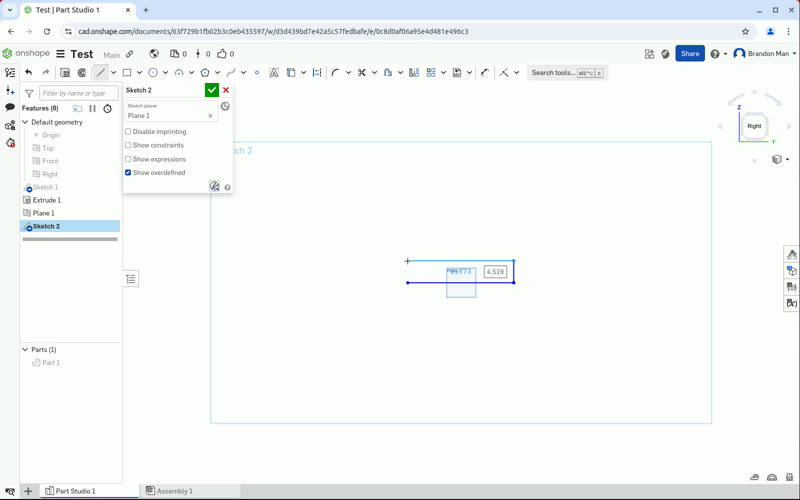
key_up(shift)
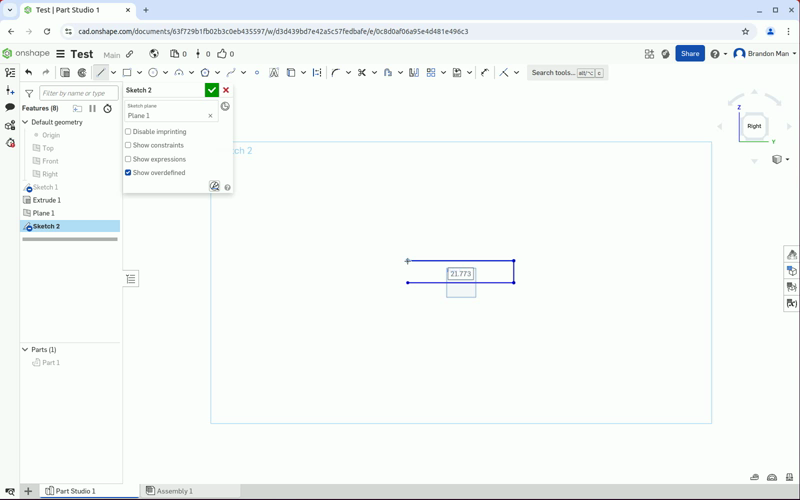
mouse_move(437, 260)
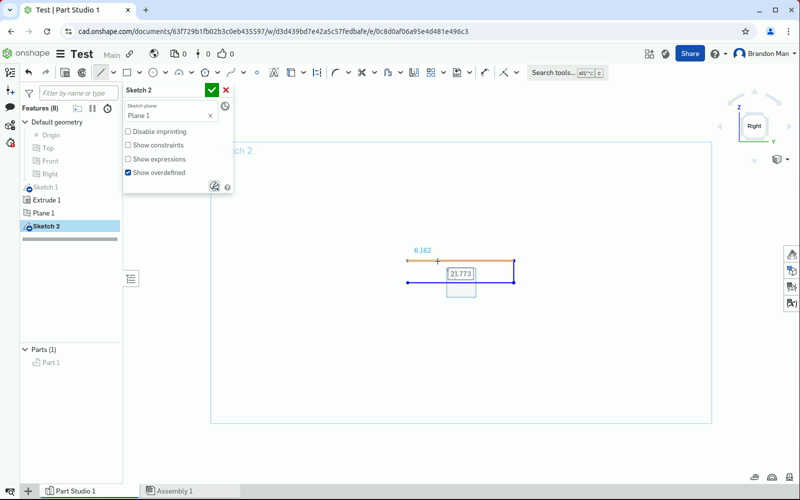
key_down(shift)
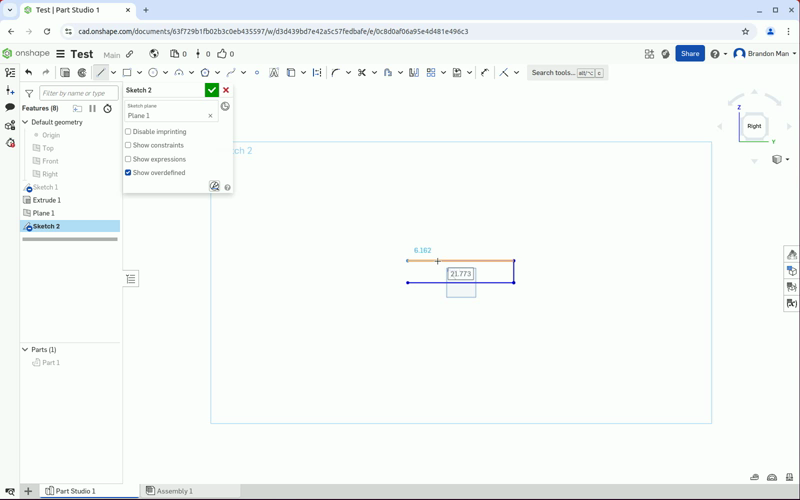
mouse_move(407, 282)
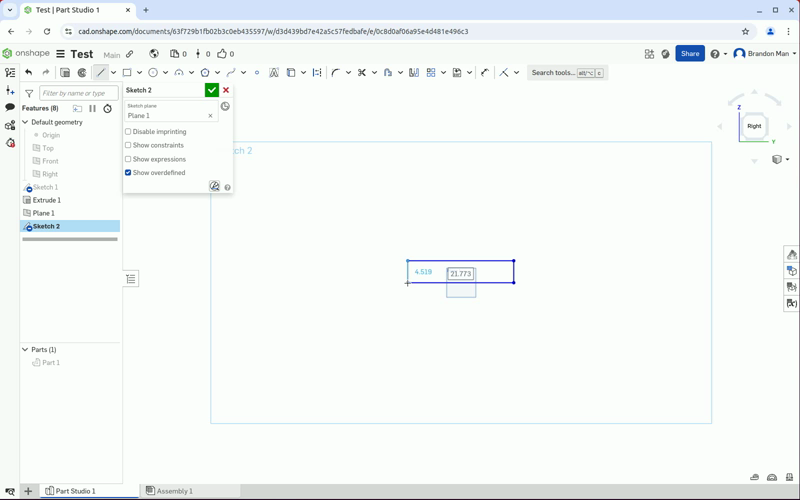
key_up(shift)
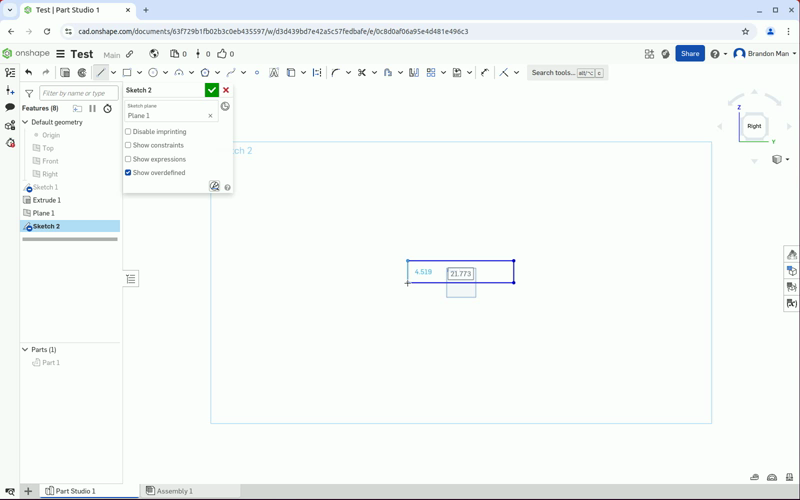
click(407, 282)
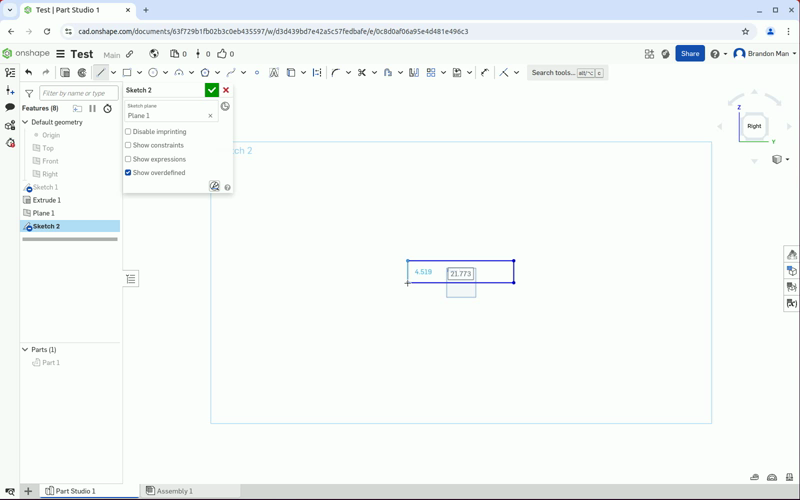
key(esc)
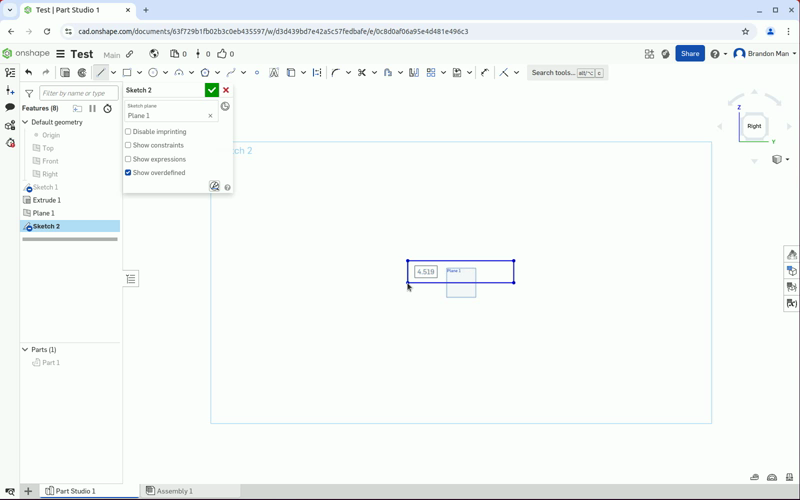
mouse_move(474, 280)
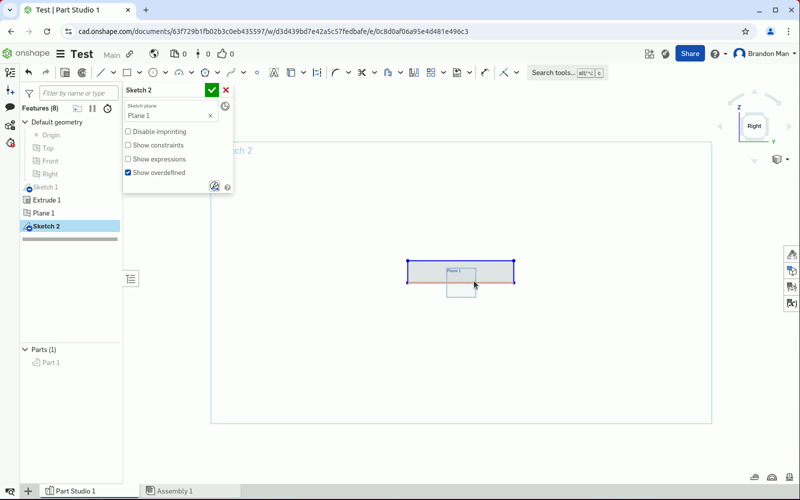
click(474, 280)
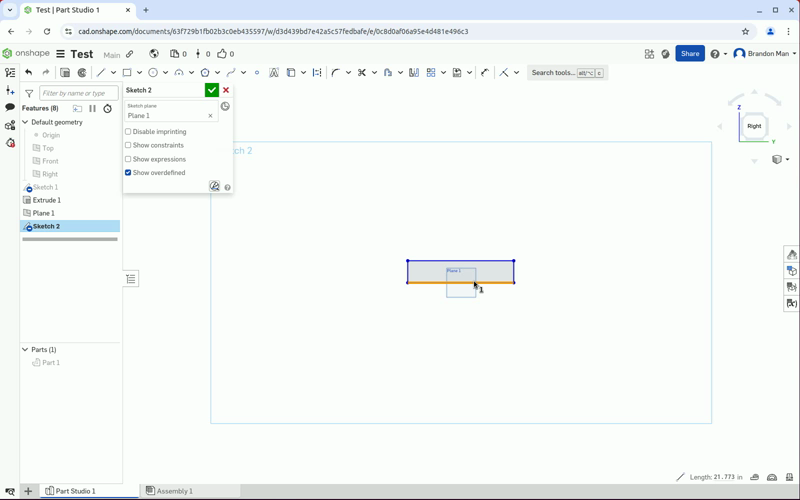
mouse_move(73, 352)
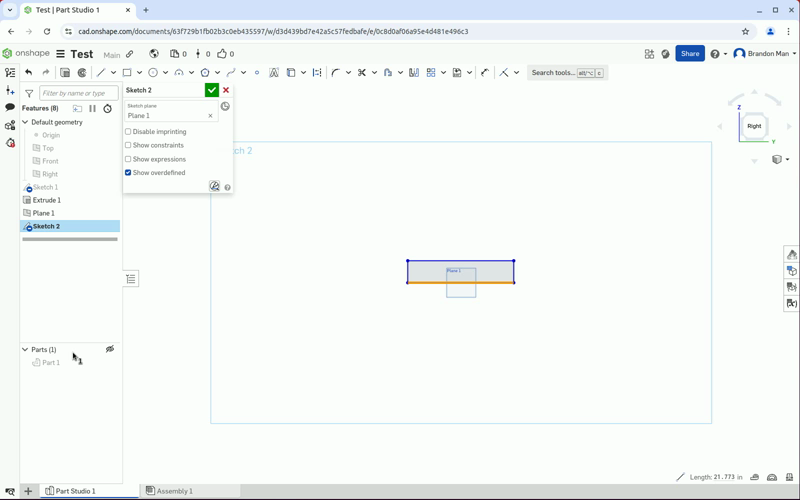
key(shift+y)
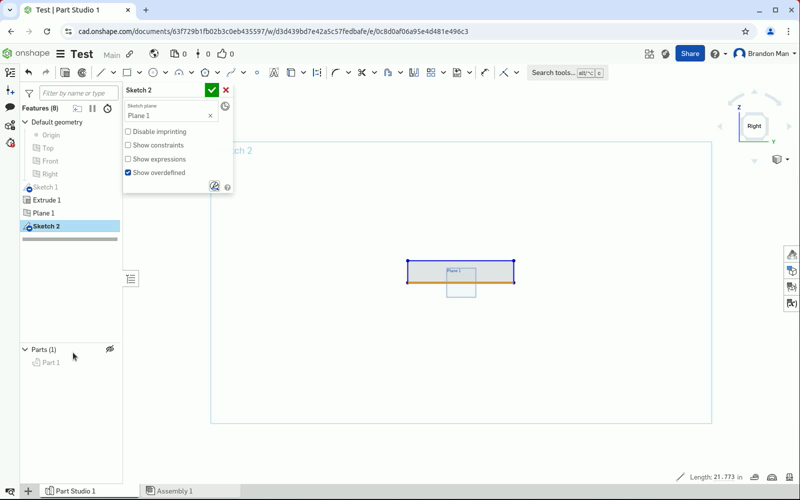
key(shift+e)
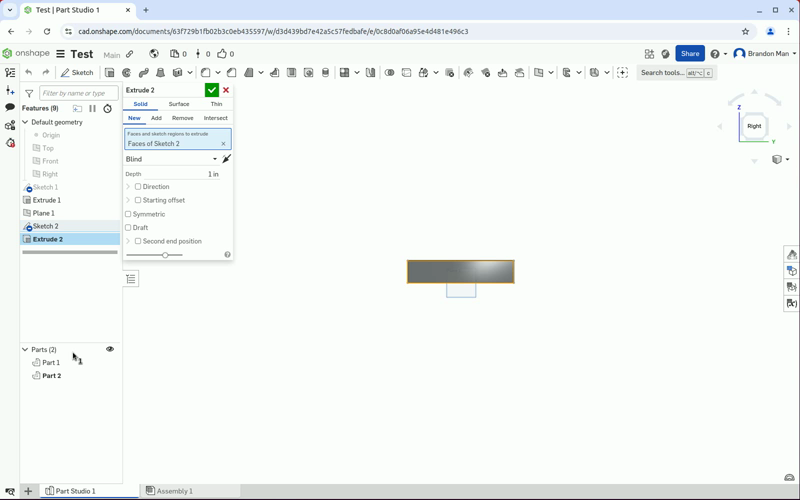
mouse_move(143, 106)
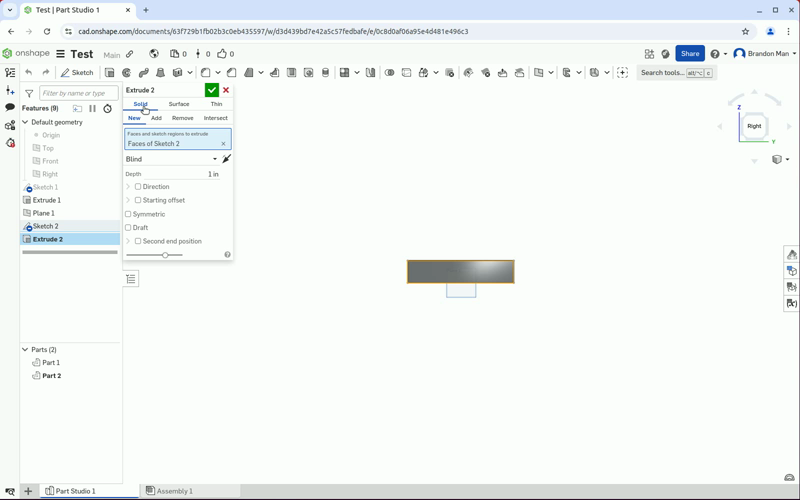
click(143, 106)
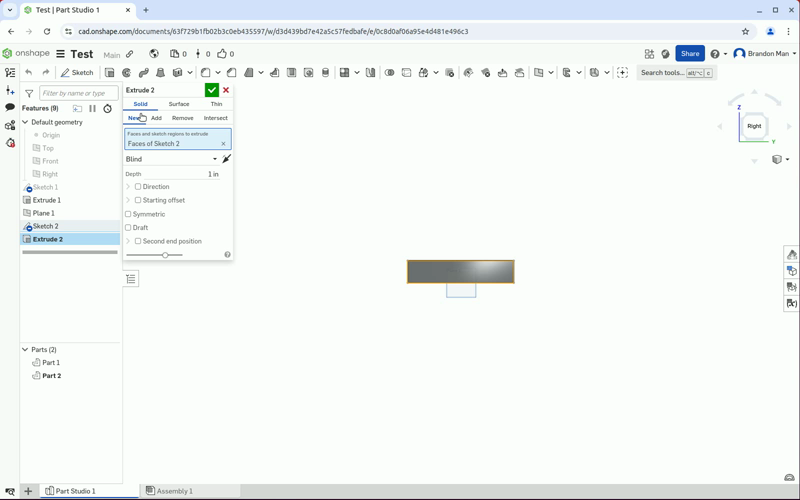
mouse_move(137, 120)
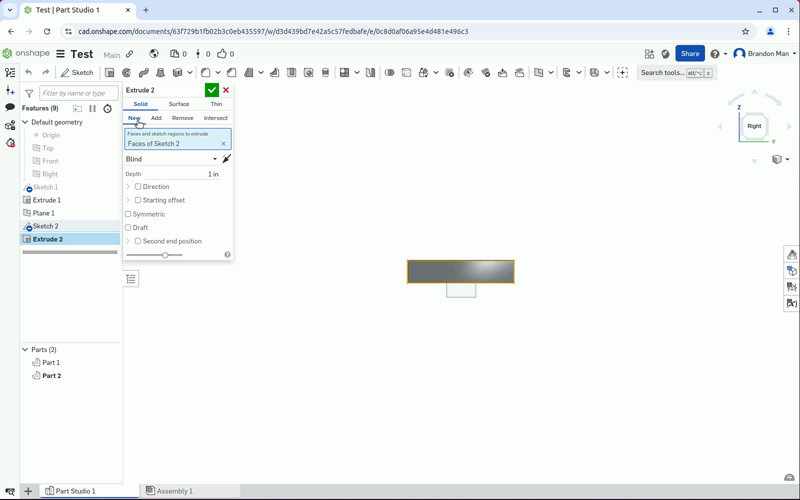
click(137, 120)
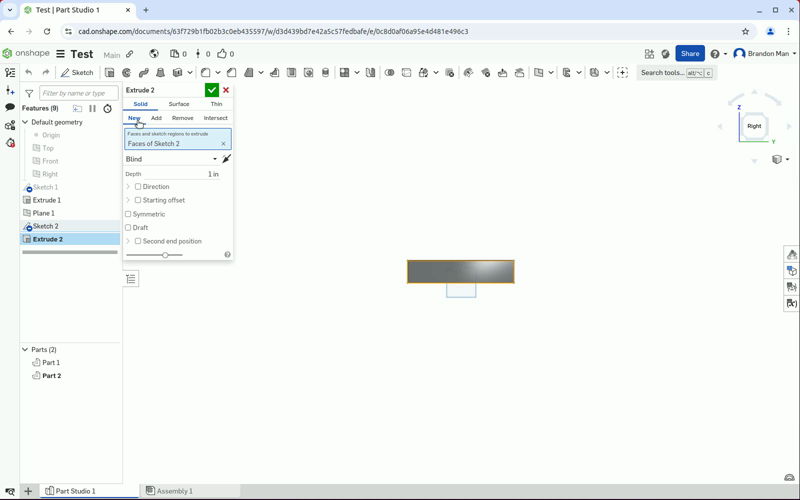
key(tab, 4)
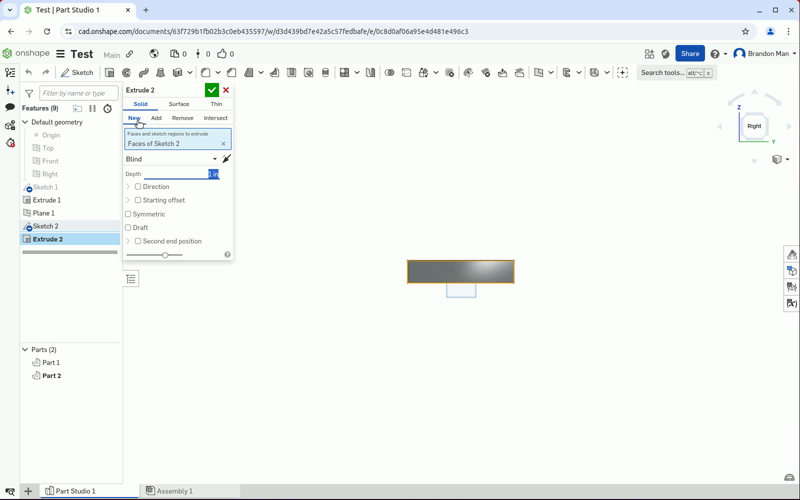
text(0.722)
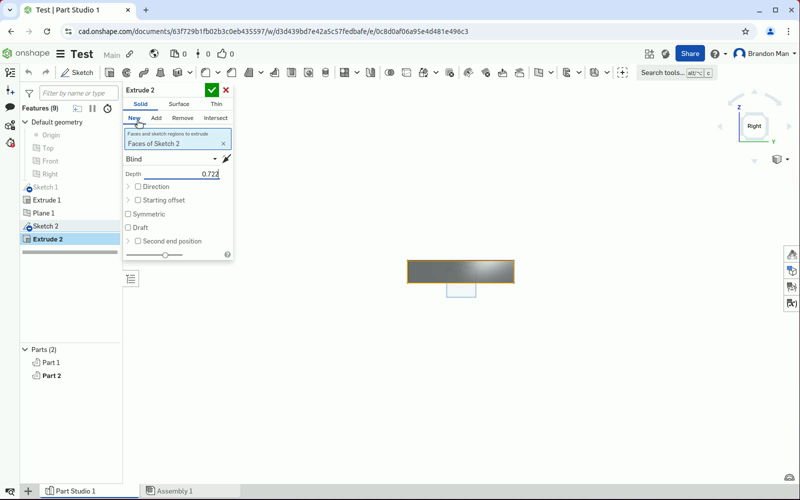
key(enter)
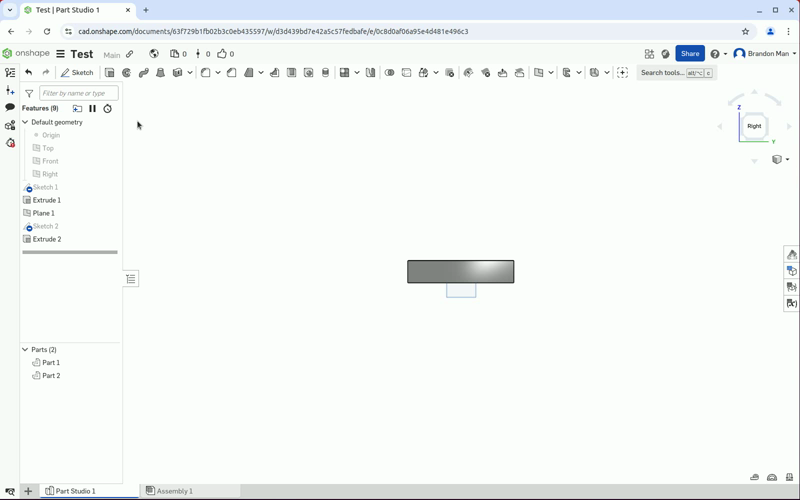
key(shift+h)
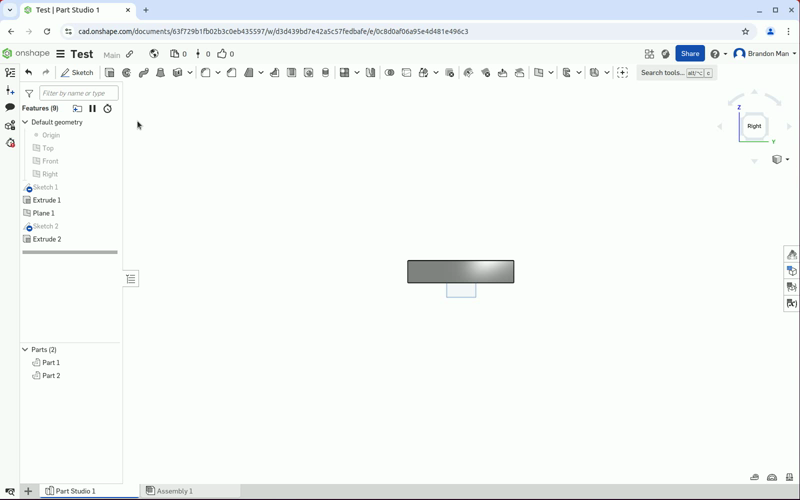
key(shift+h)
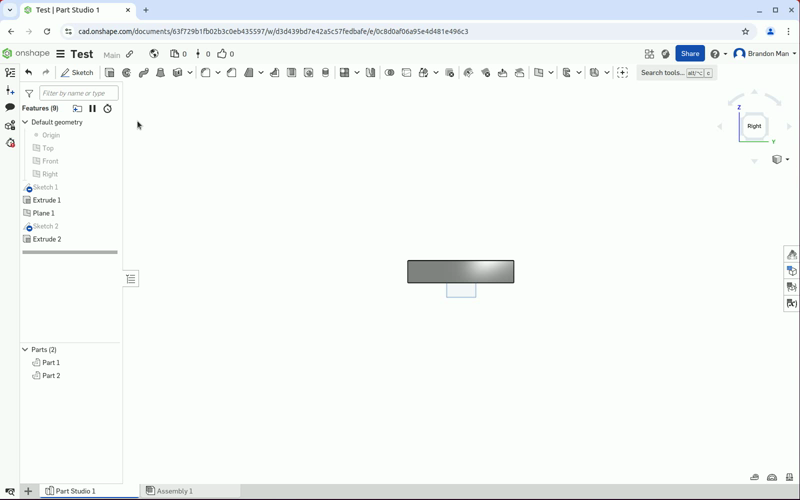
mouse_move(73, 189)
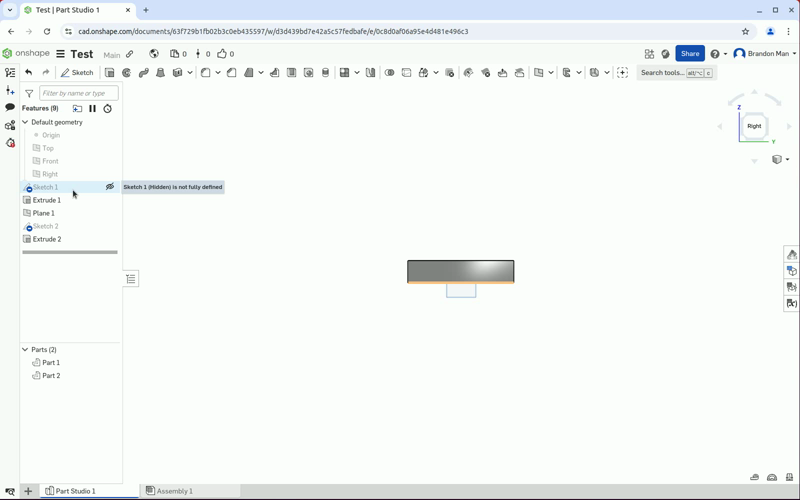
click(73, 189)
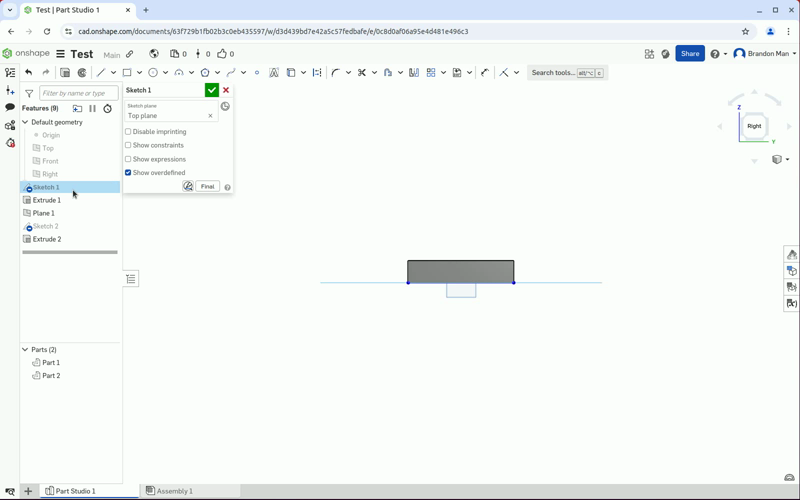
mouse_move(229, 92)
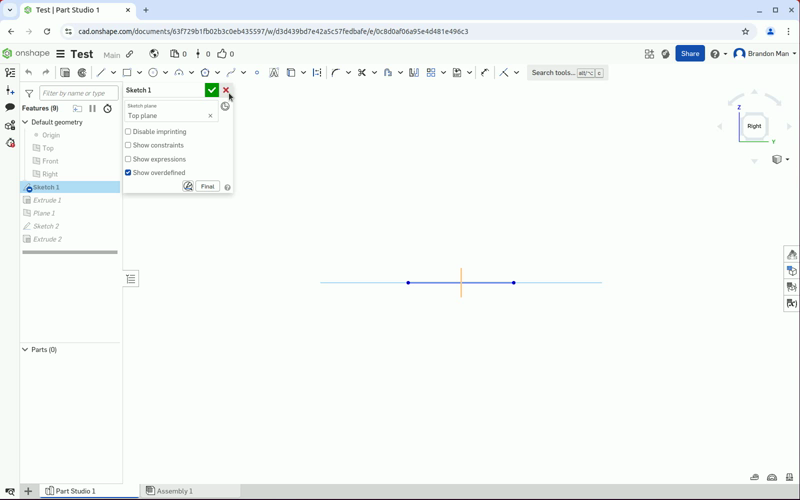
click(229, 92)
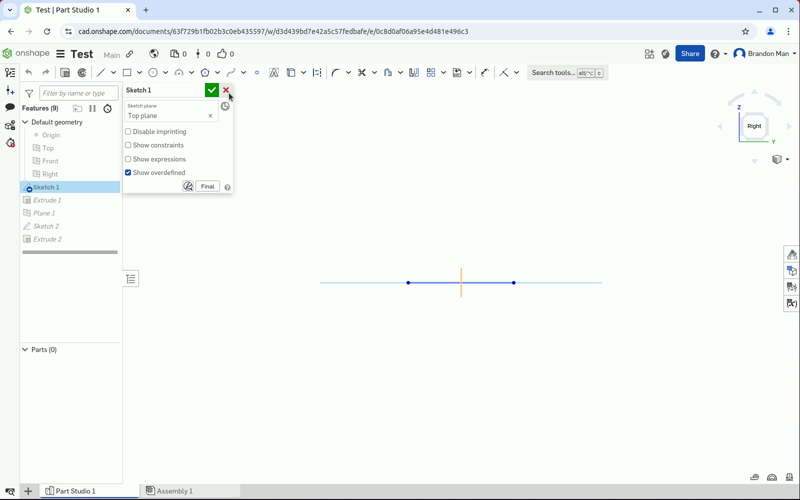
key(shift+s)
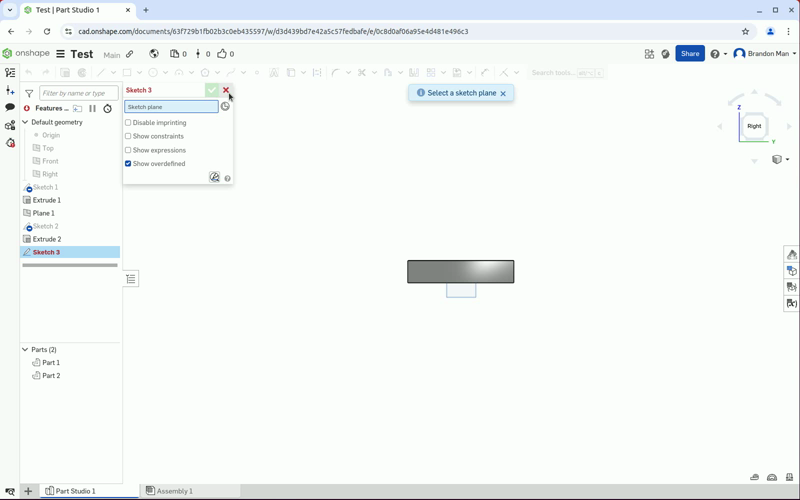
mouse_move(73, 215)
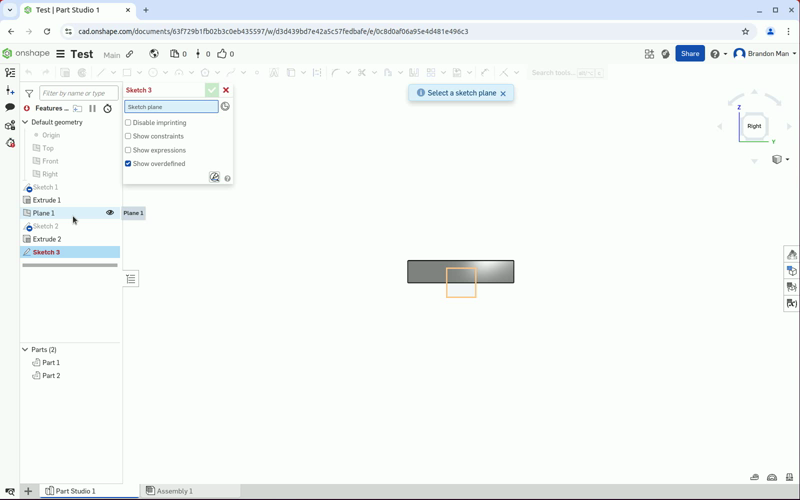
click(73, 215)
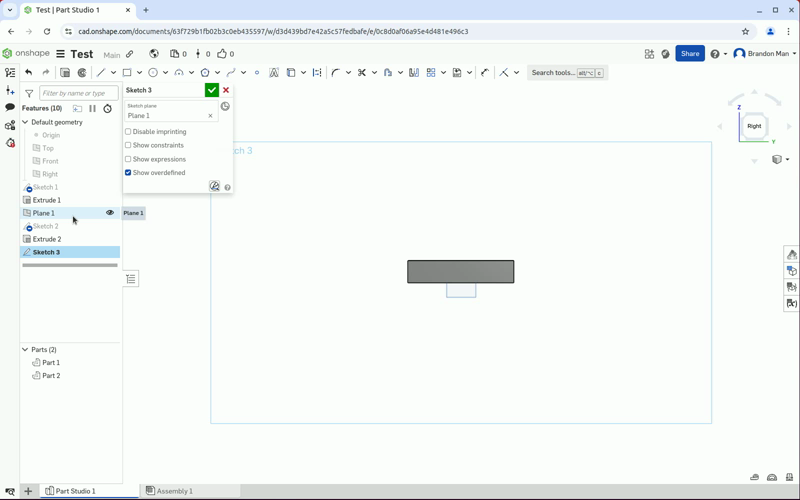
mouse_move(73, 352)
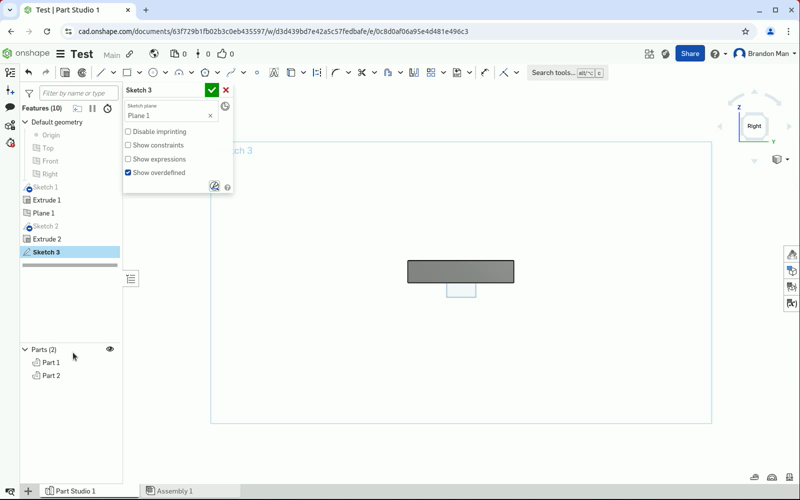
key(y)
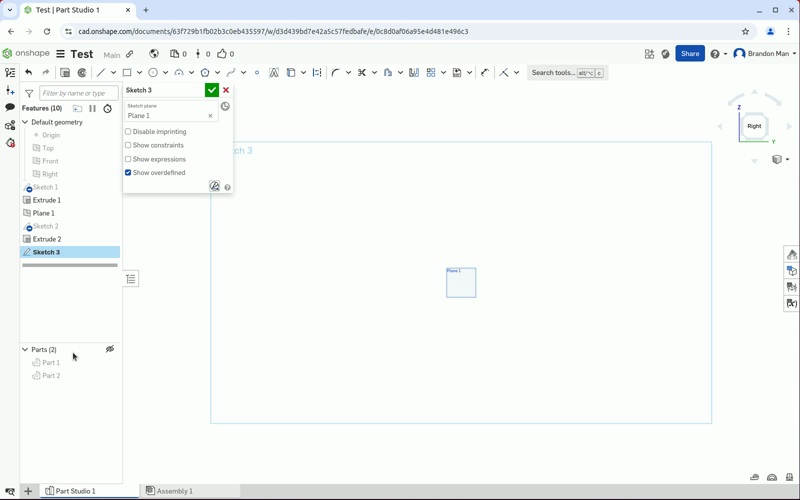
key(l)
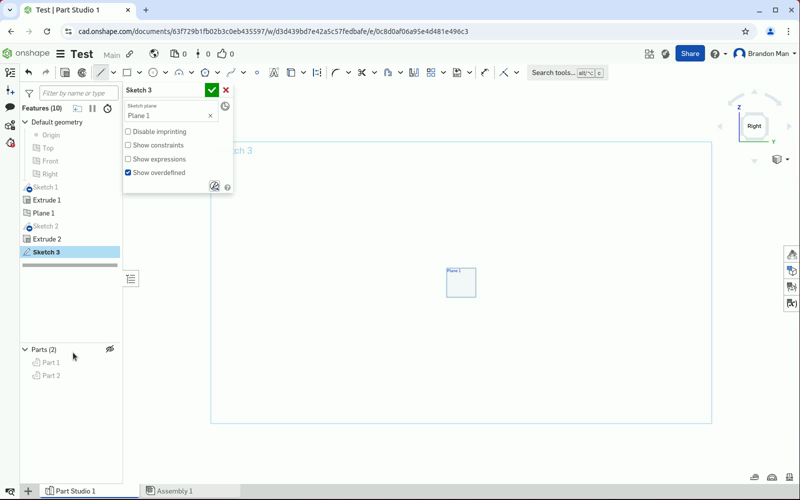
key_down(shift)
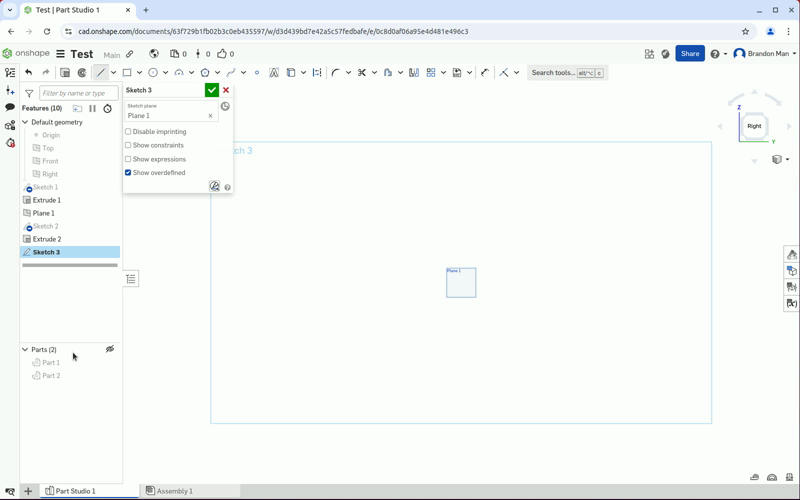
mouse_move(407, 260)
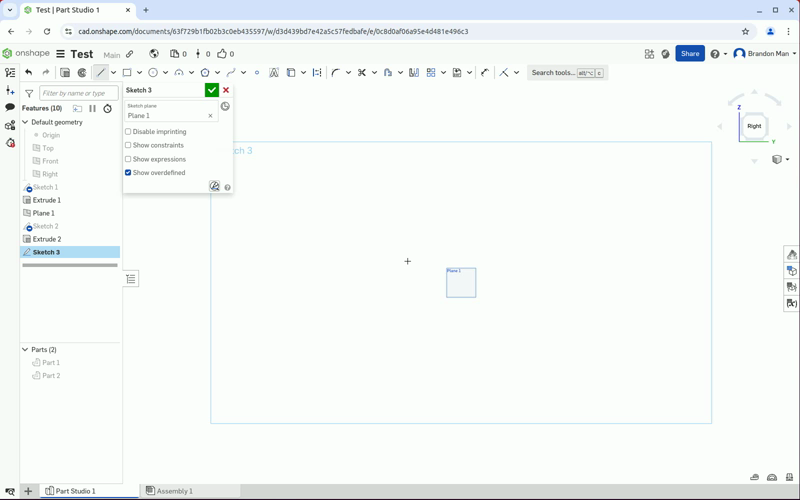
click(407, 260)
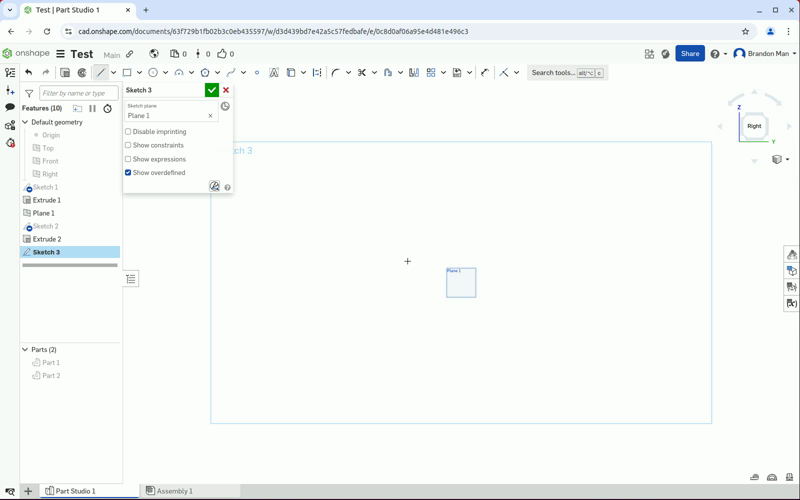
key_up(shift)
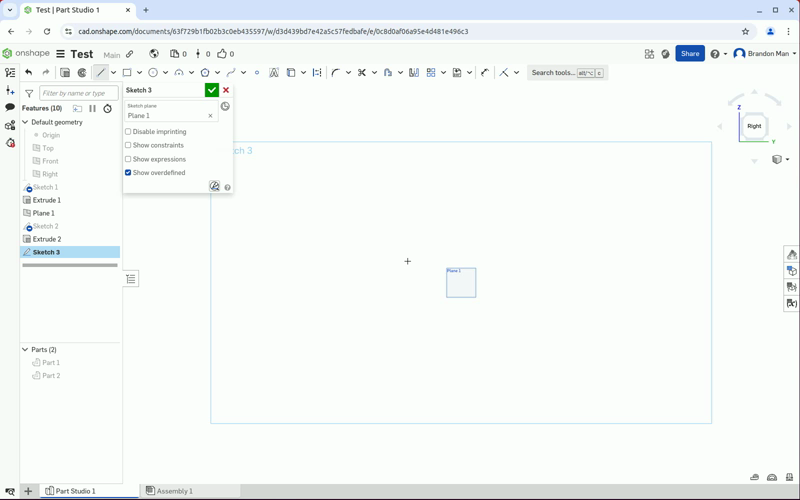
key_down(shift)
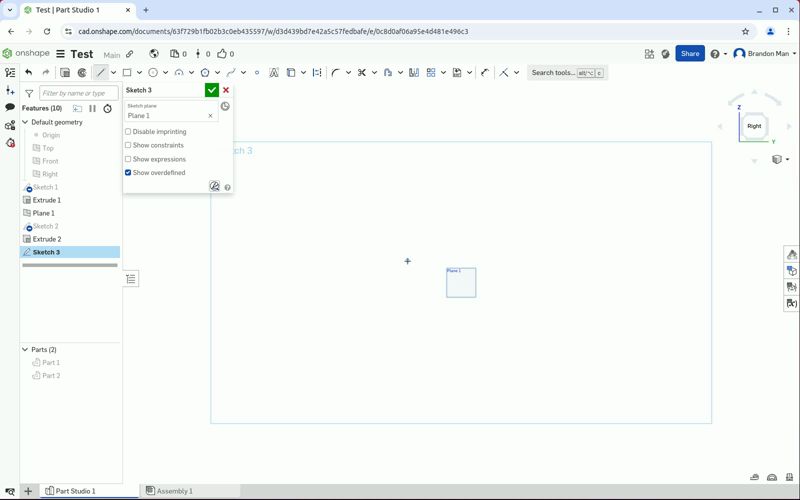
mouse_move(513, 260)
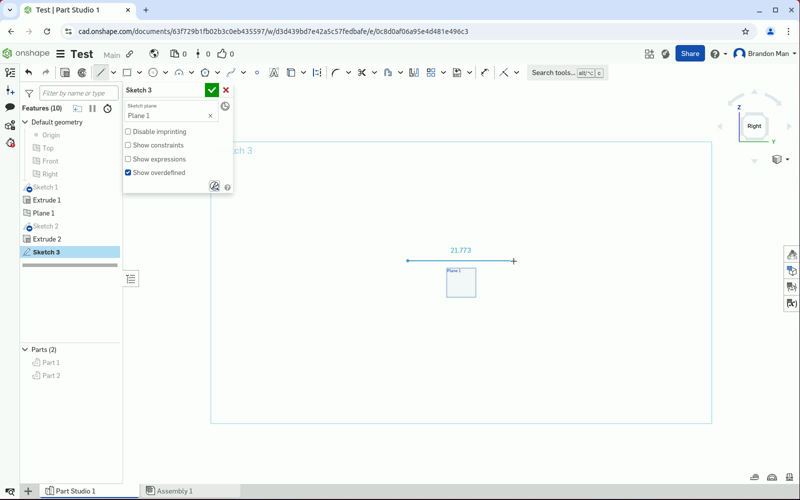
click(513, 260)
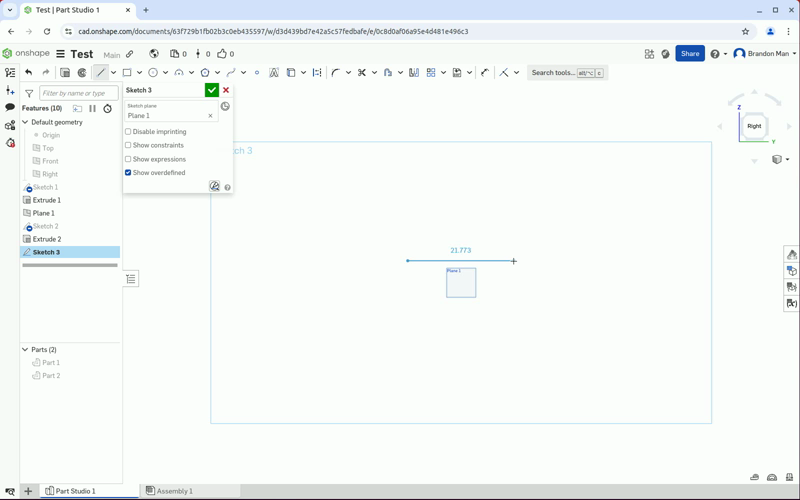
key_up(shift)
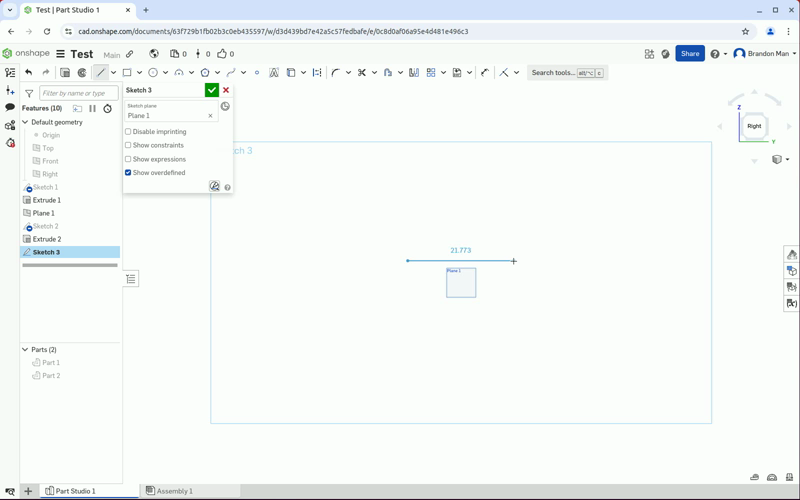
key_down(shift)
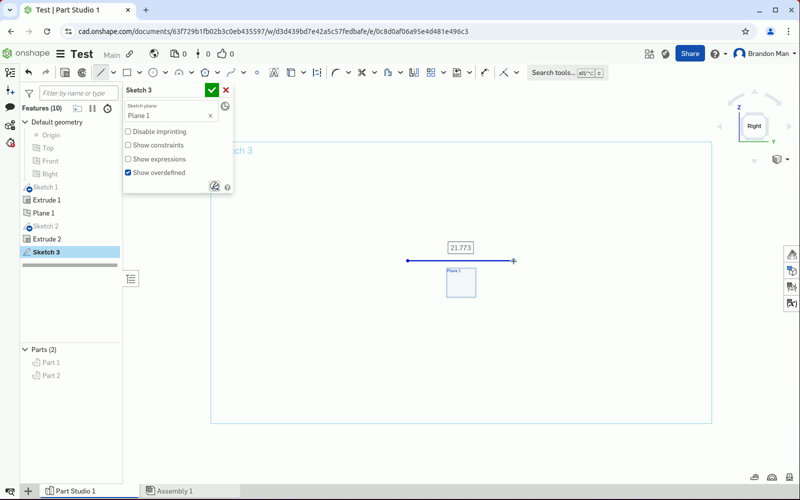
mouse_move(543, 260)
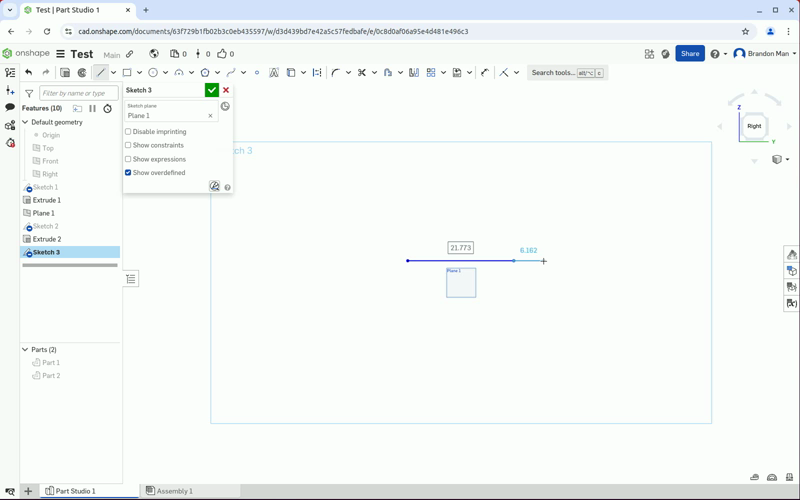
mouse_move(513, 257)
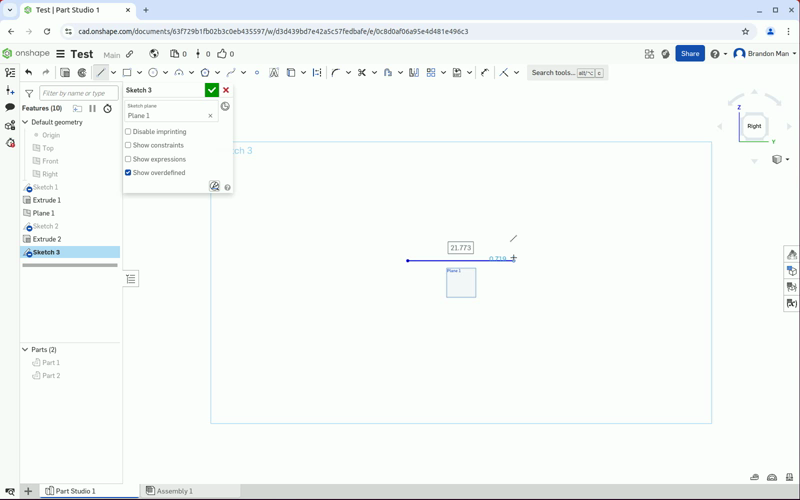
scroll(6)
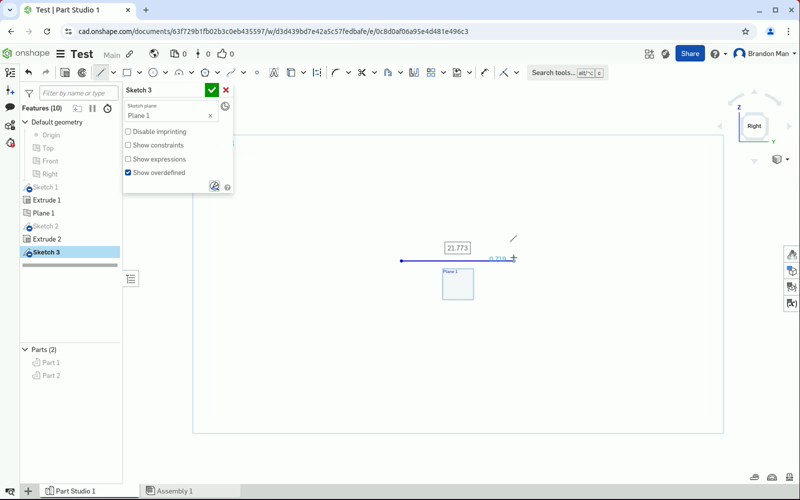
scroll(6)
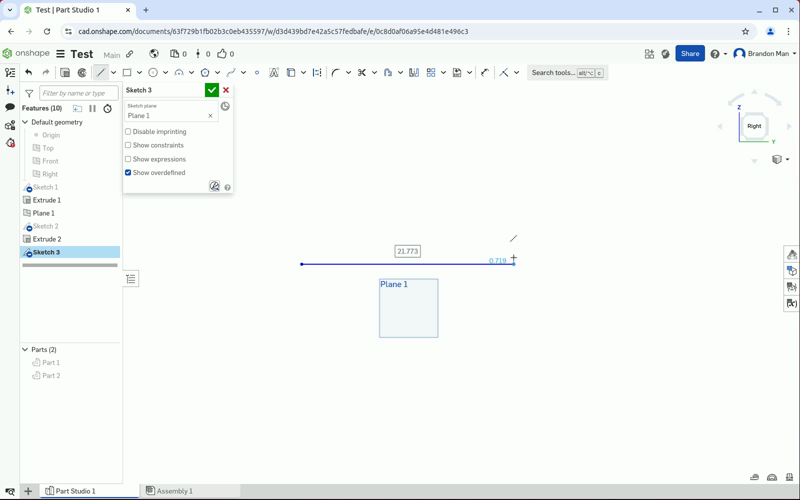
scroll(6)
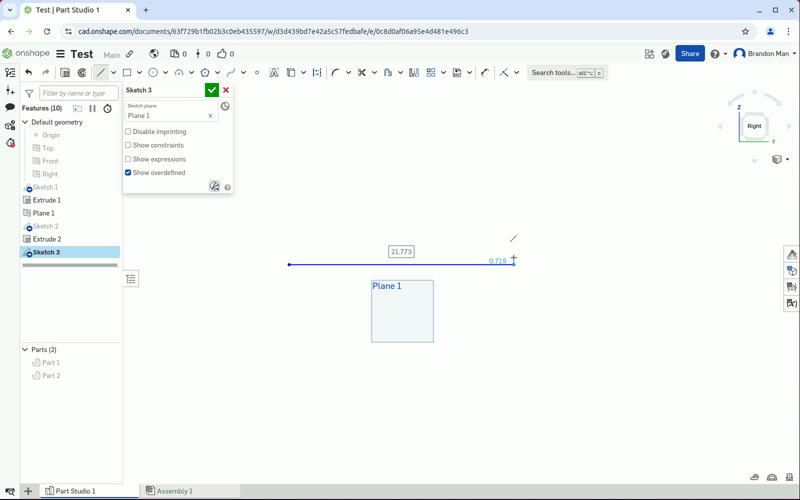
scroll(6)
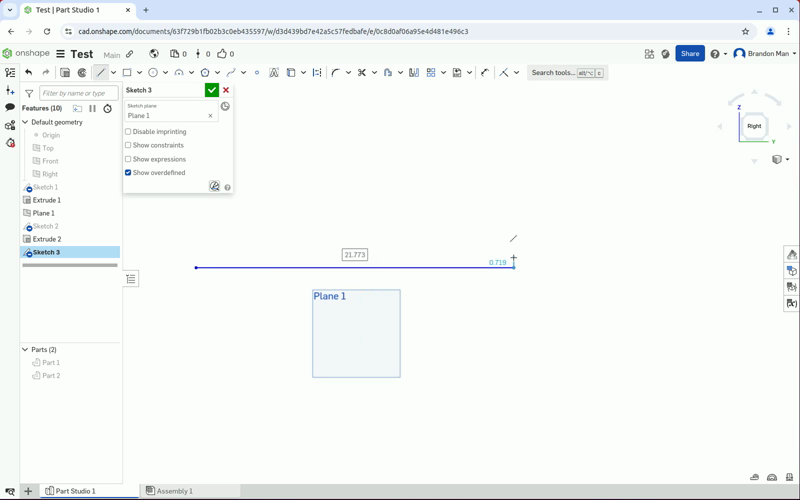
scroll(6)
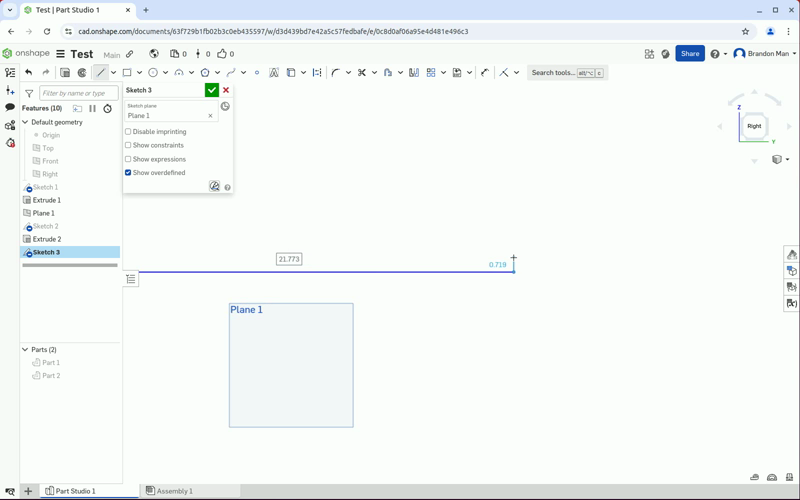
scroll(6)
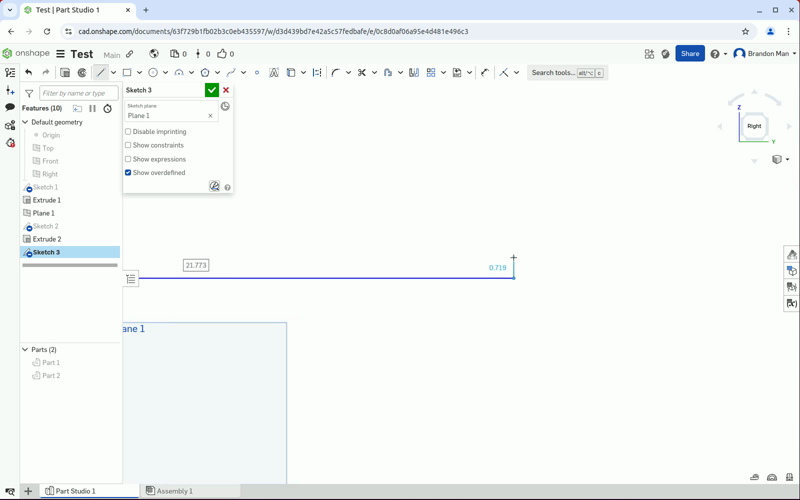
scroll(6)
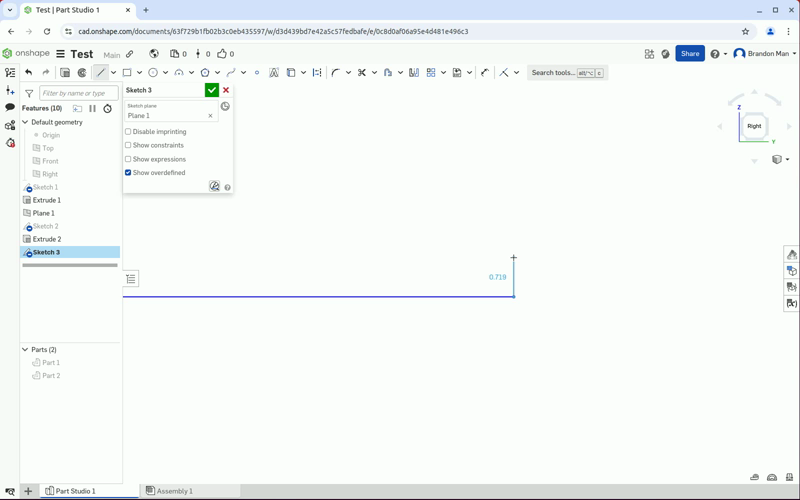
click(513, 257)
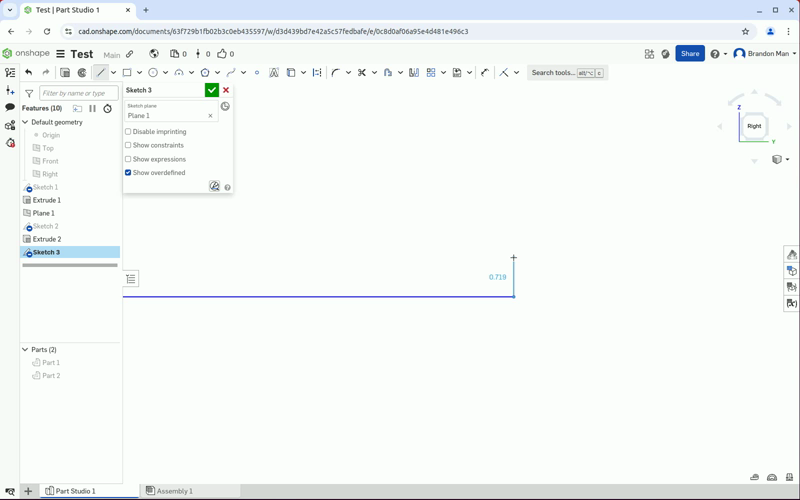
scroll(-6)
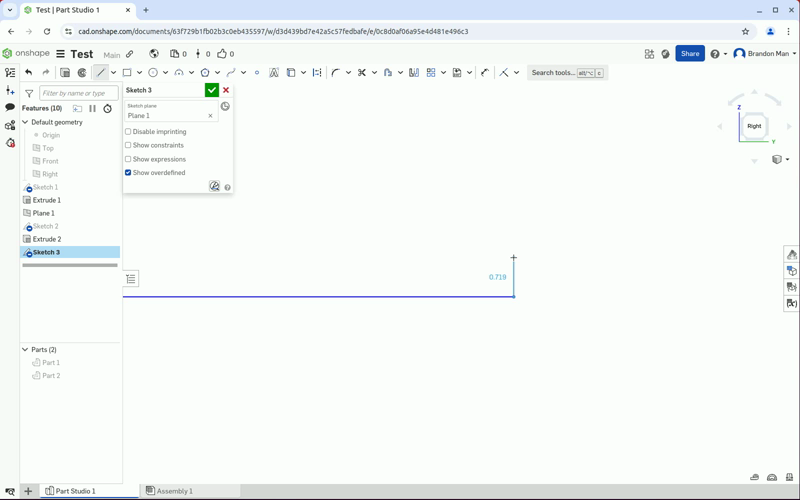
scroll(-6)
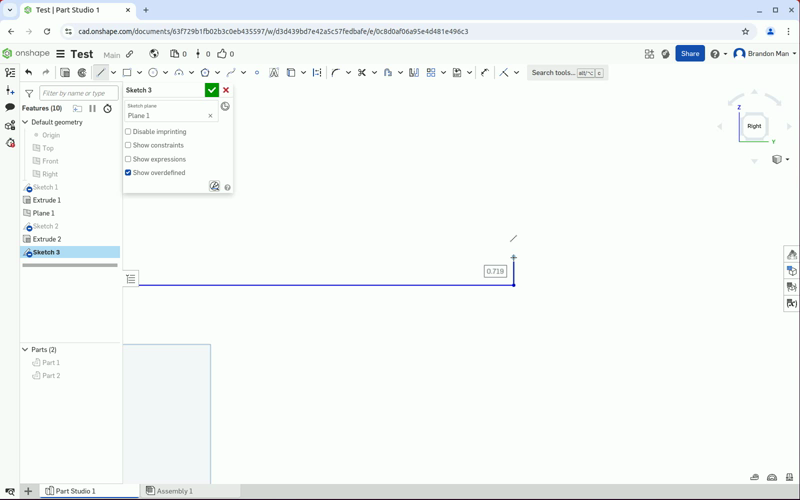
scroll(-6)
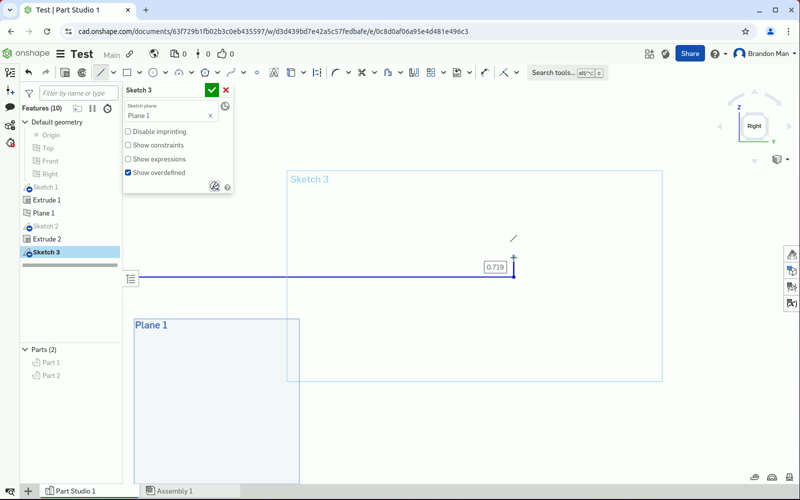
scroll(-6)
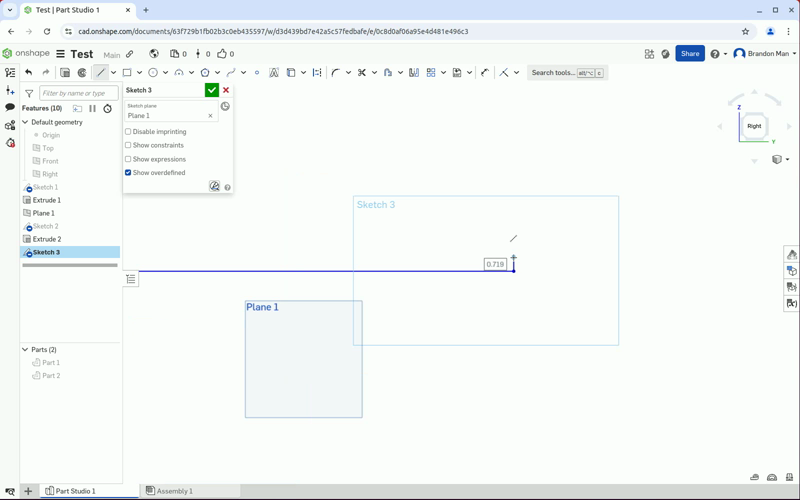
scroll(-6)
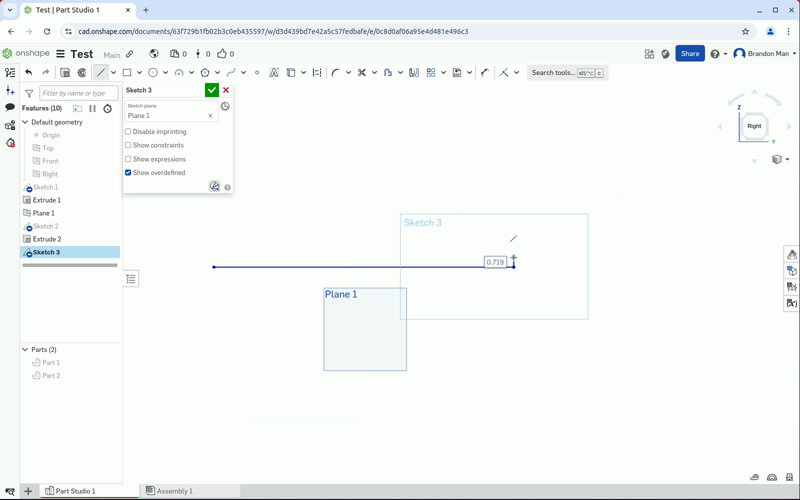
scroll(-6)
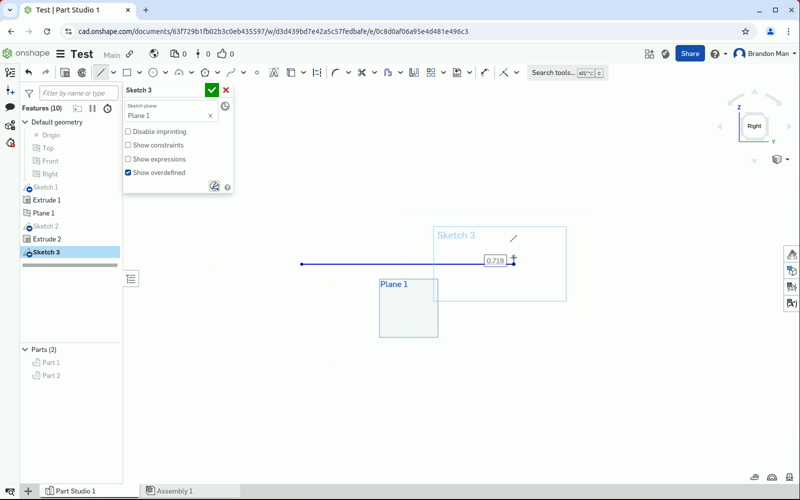
scroll(-6)
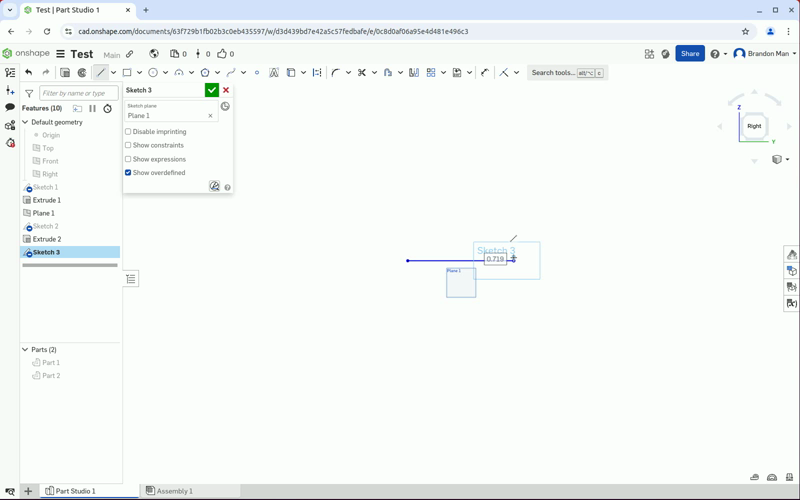
key_up(shift)
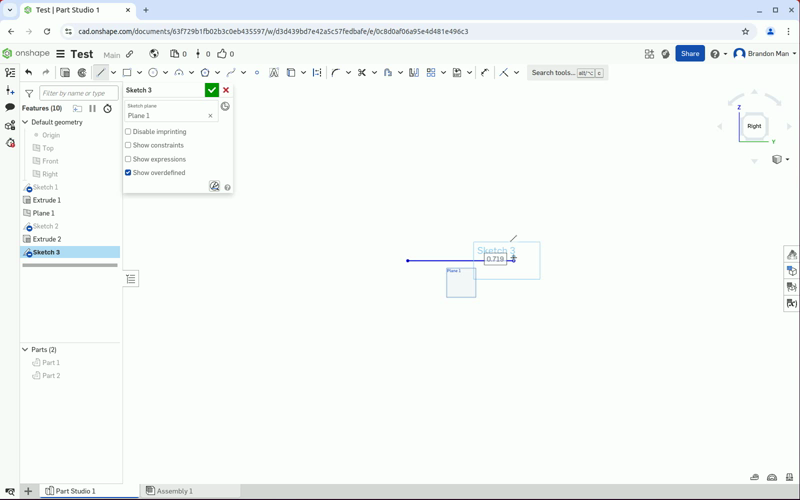
key_down(shift)
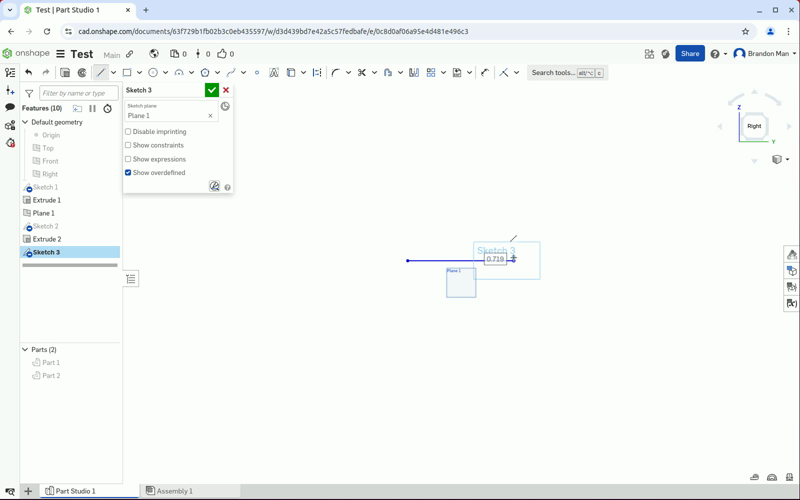
mouse_move(407, 257)
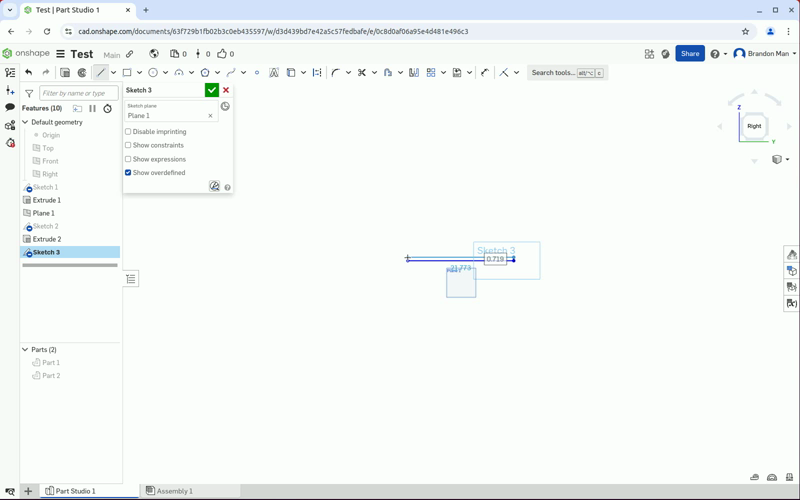
scroll(6)
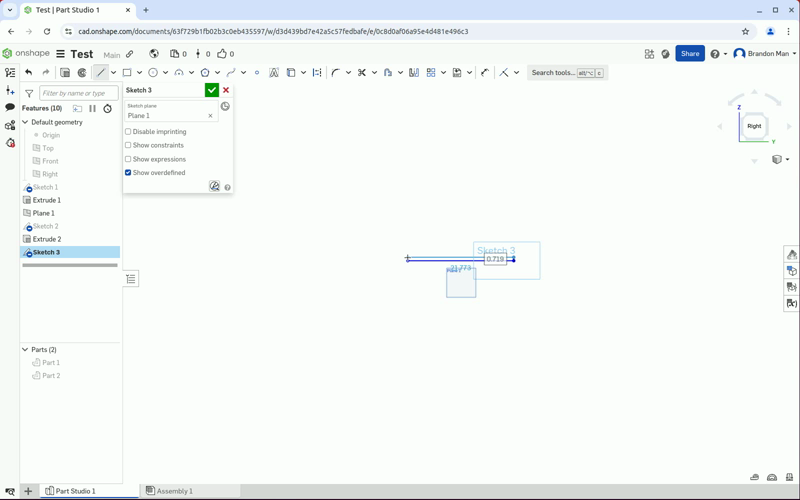
scroll(6)
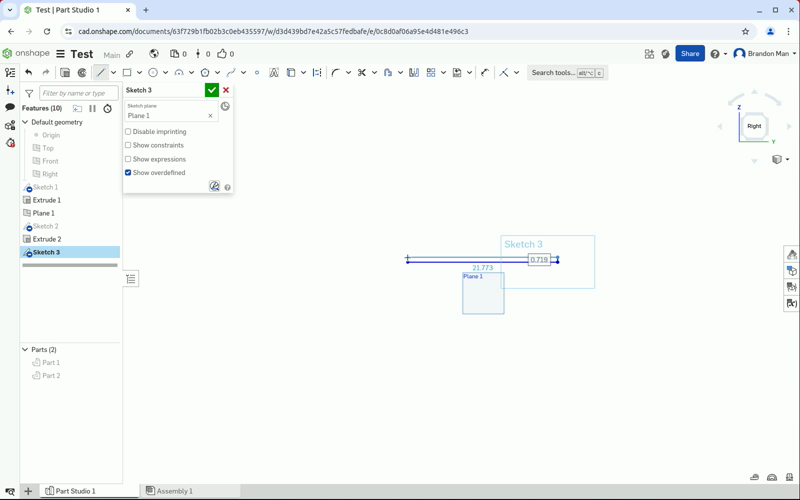
scroll(6)
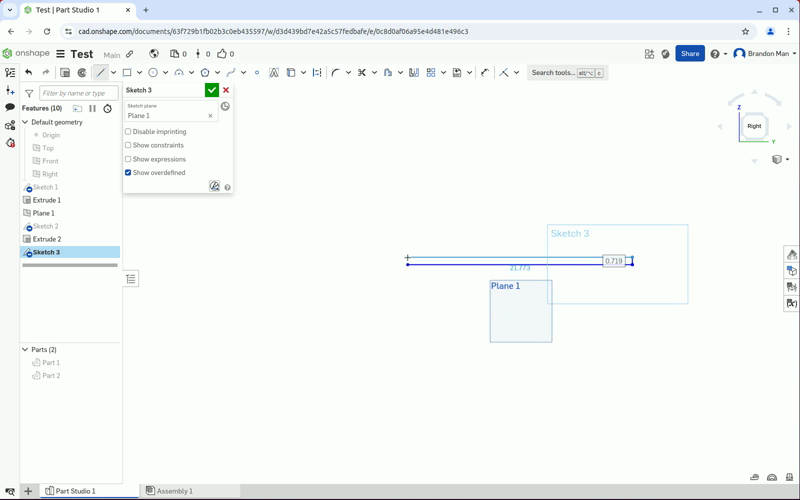
scroll(6)
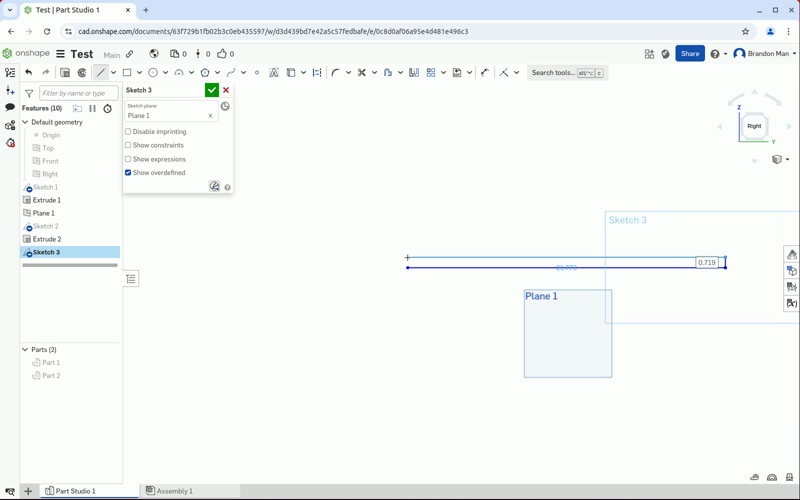
scroll(6)
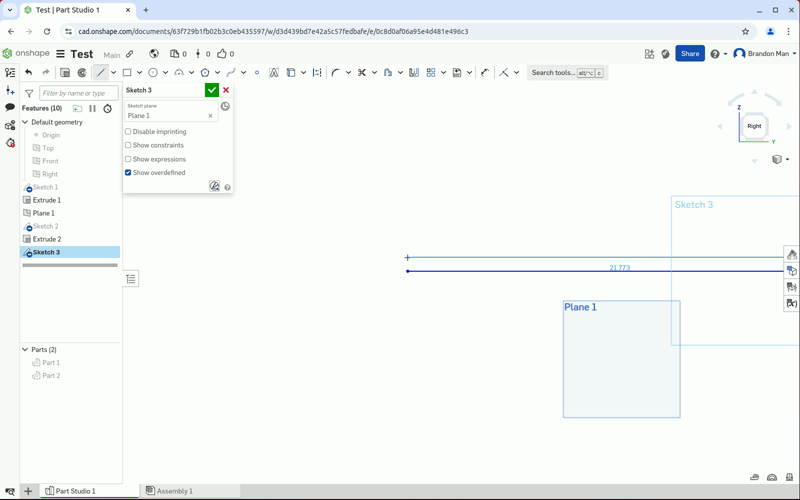
scroll(6)
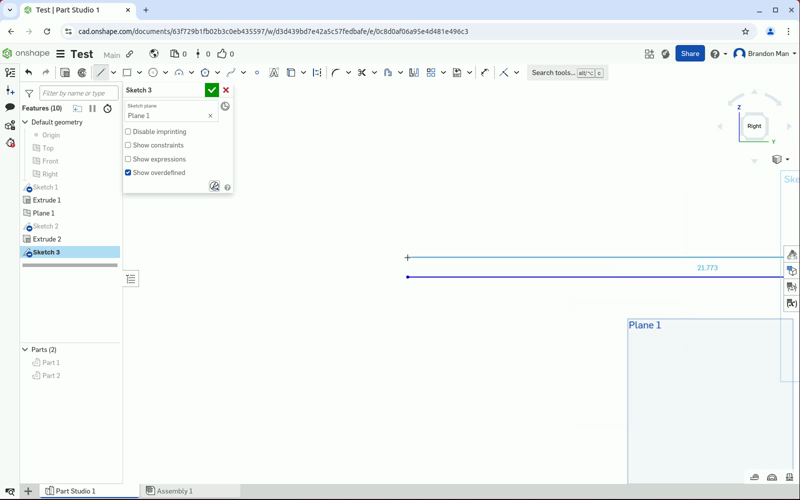
scroll(6)
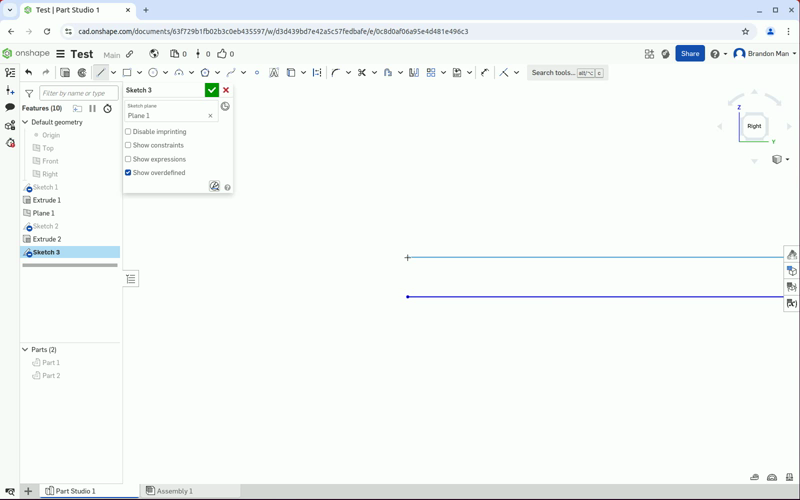
click(407, 257)
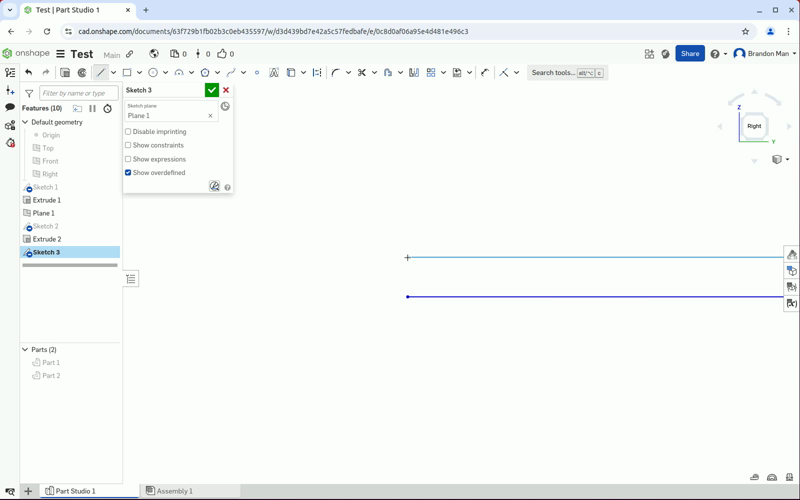
scroll(-6)
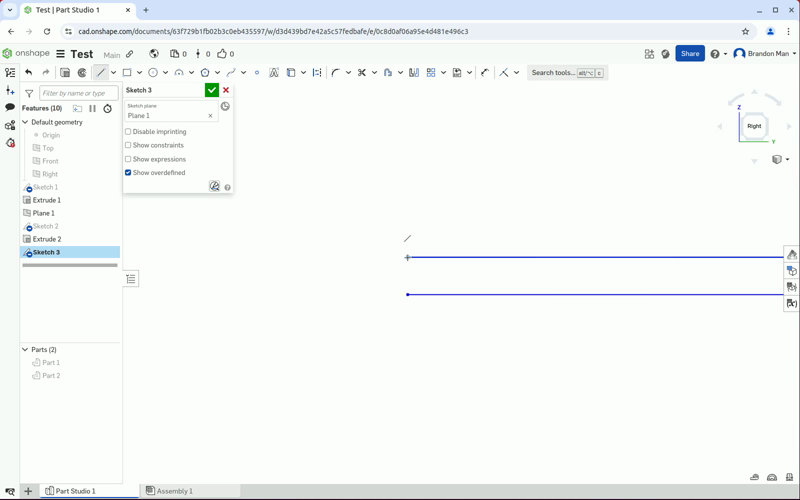
scroll(-6)
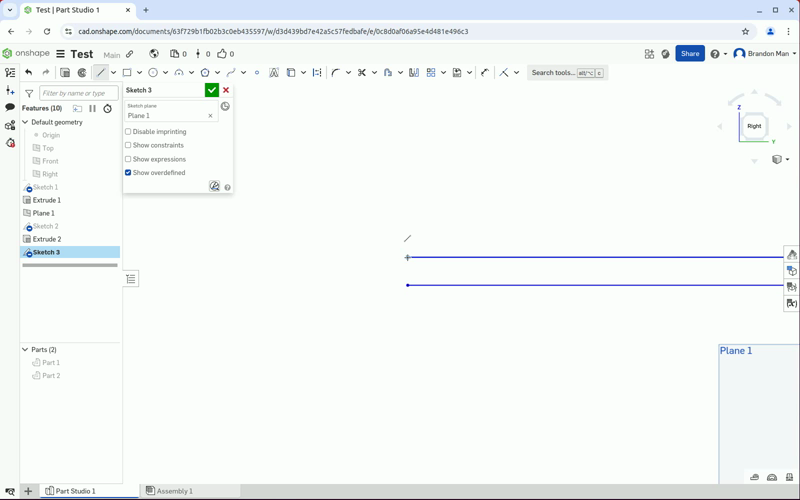
scroll(-6)
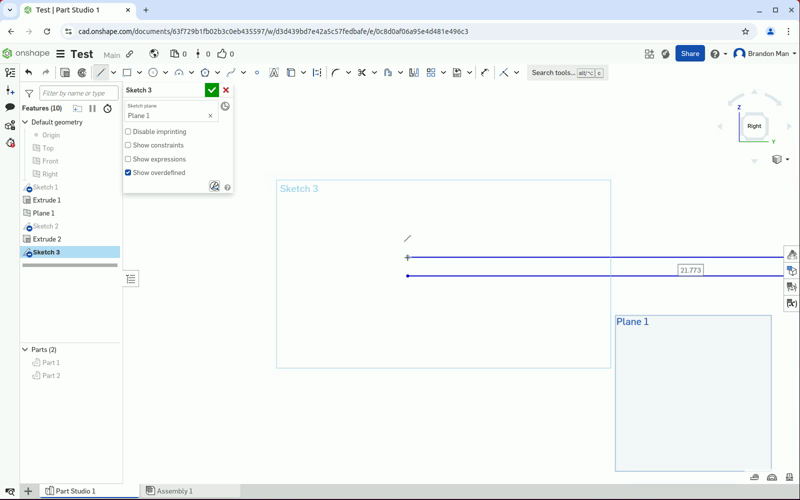
scroll(-6)
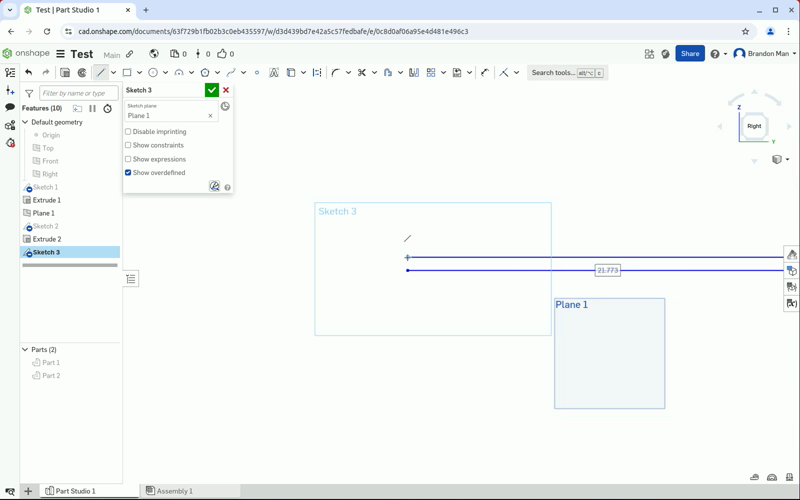
scroll(-6)
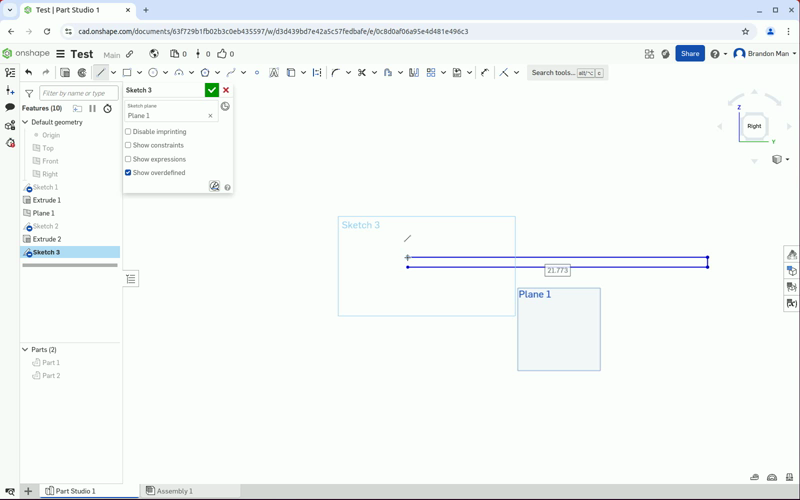
scroll(-6)
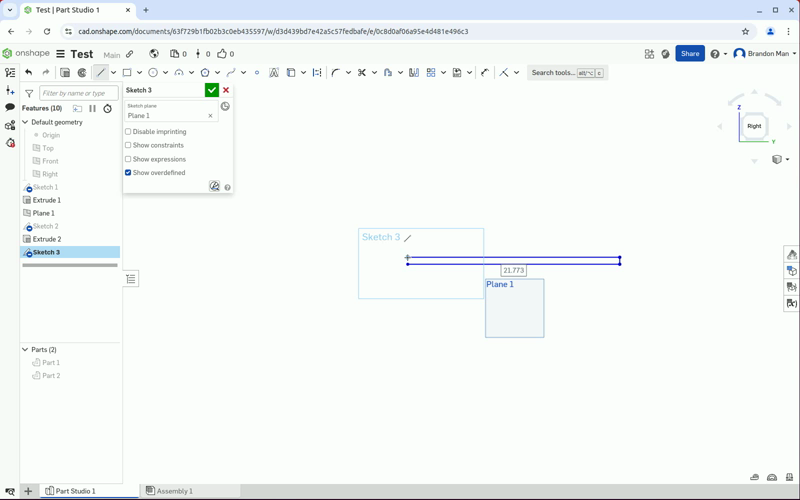
scroll(-6)
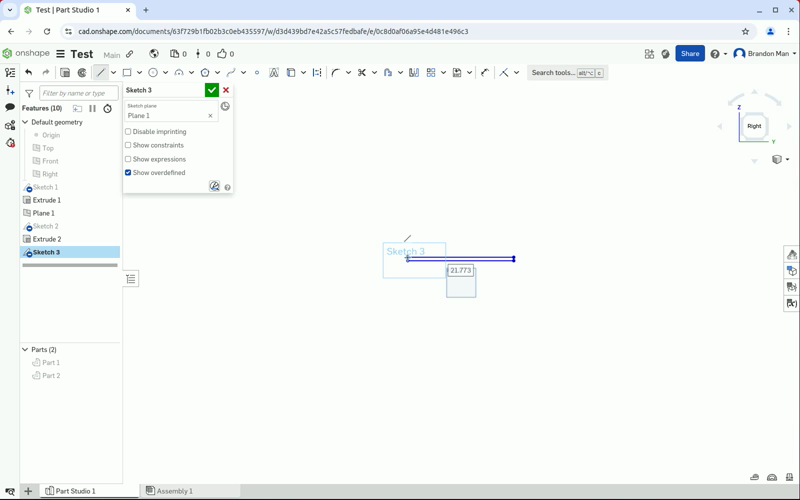
key_up(shift)
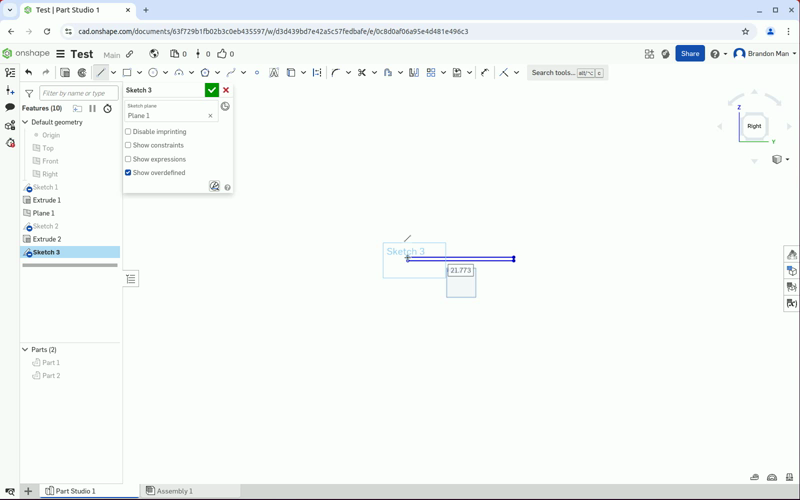
mouse_move(437, 257)
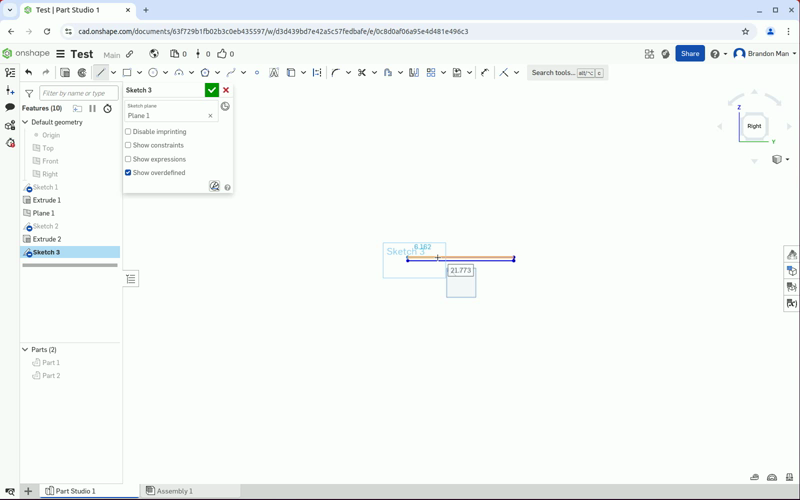
key_down(shift)
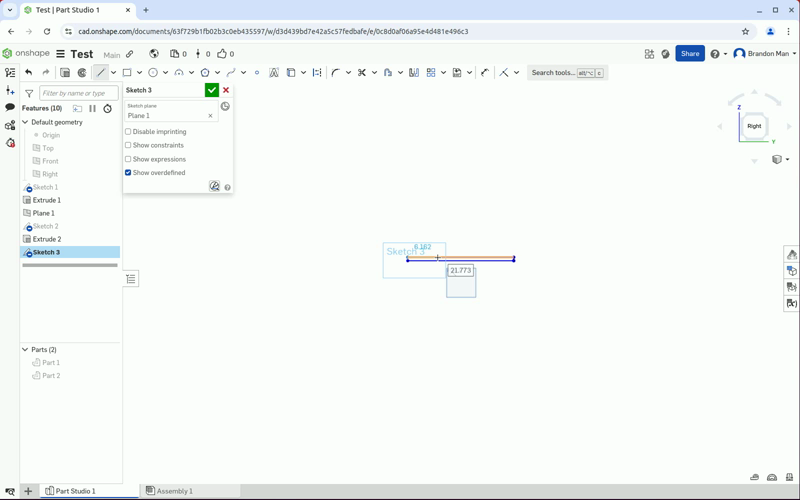
mouse_move(407, 260)
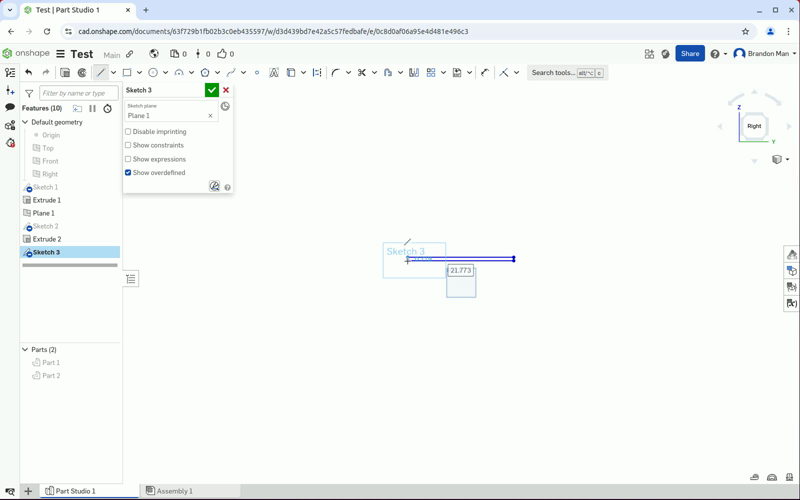
scroll(6)
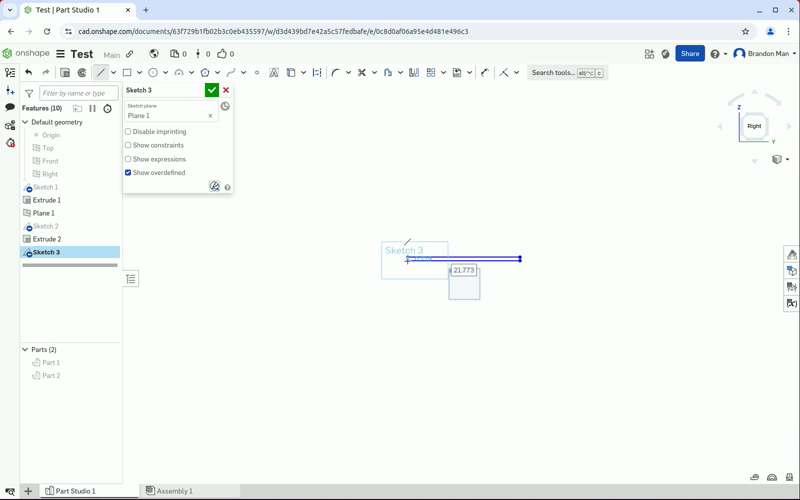
scroll(6)
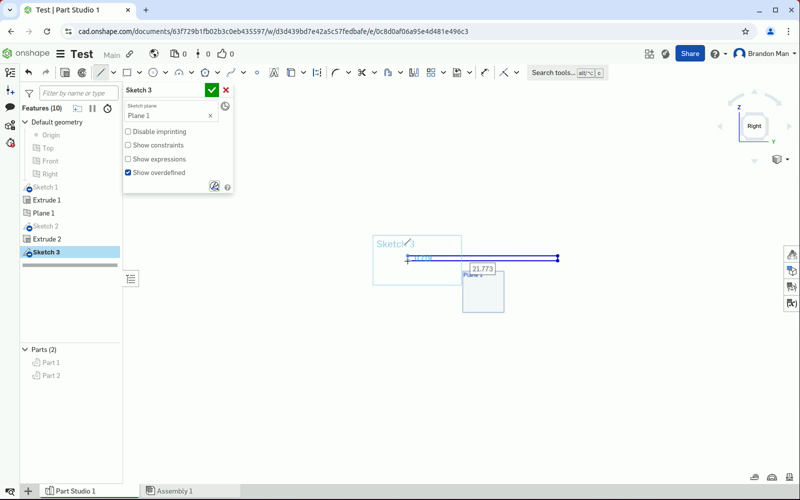
scroll(6)
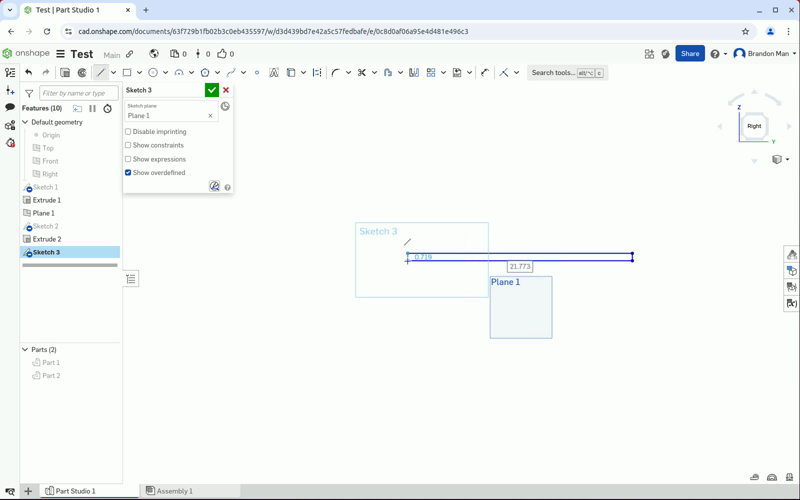
scroll(6)
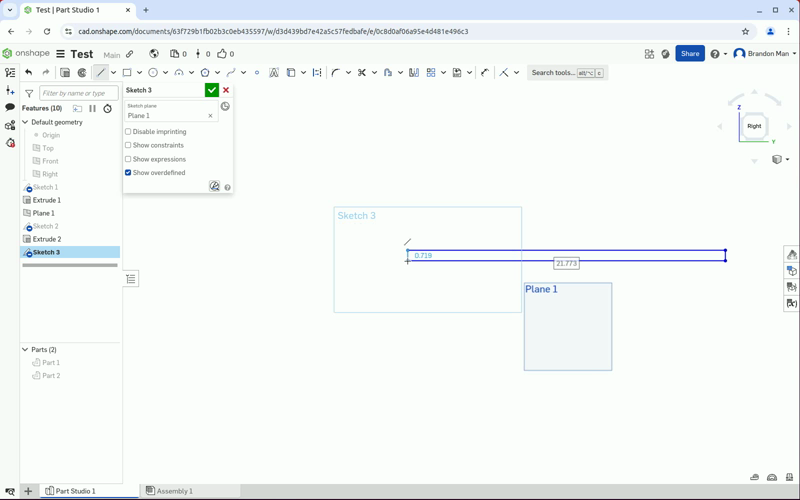
scroll(6)
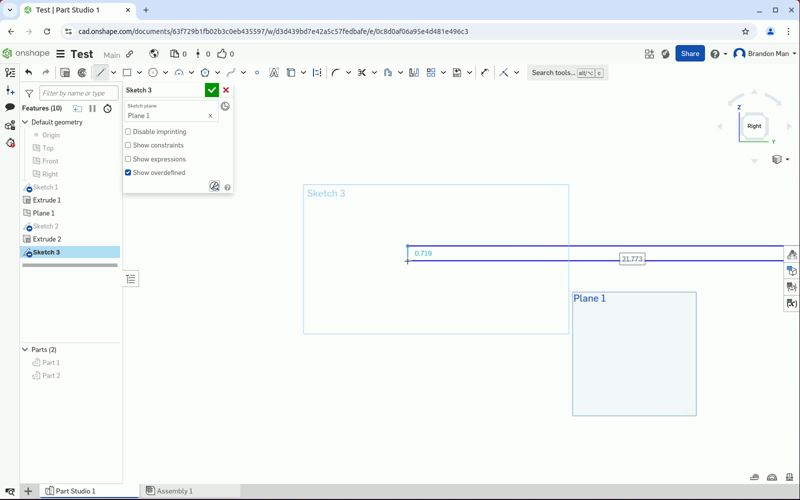
scroll(6)
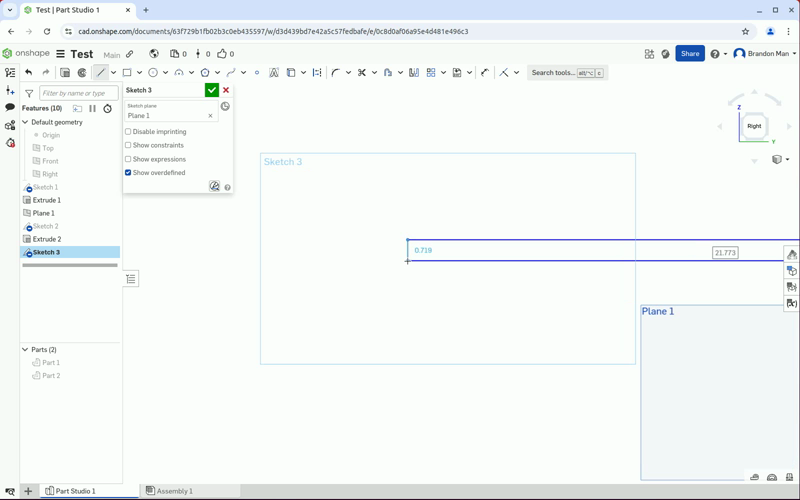
scroll(6)
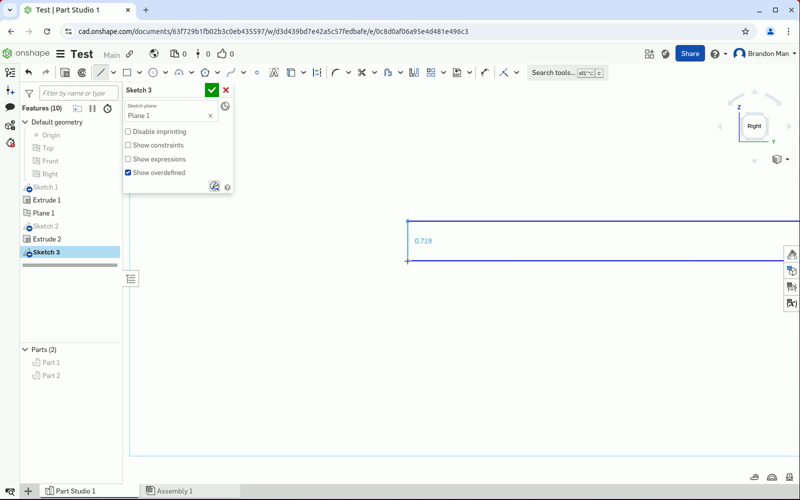
key_up(shift)
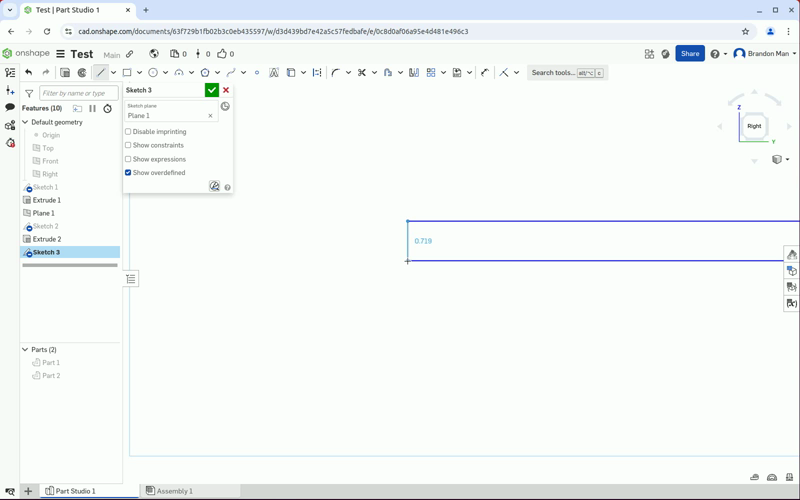
click(407, 260)
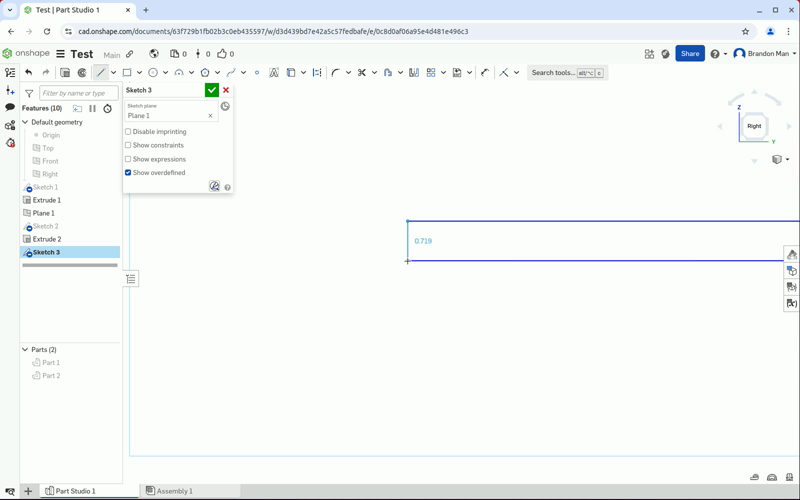
scroll(-6)
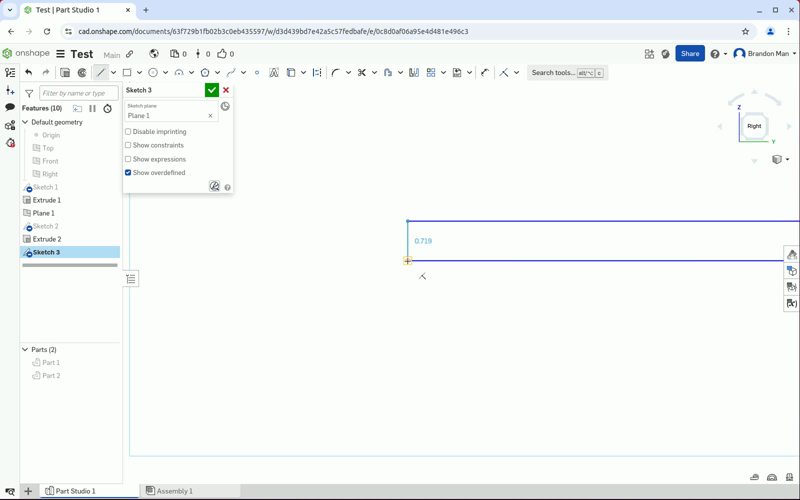
scroll(-6)
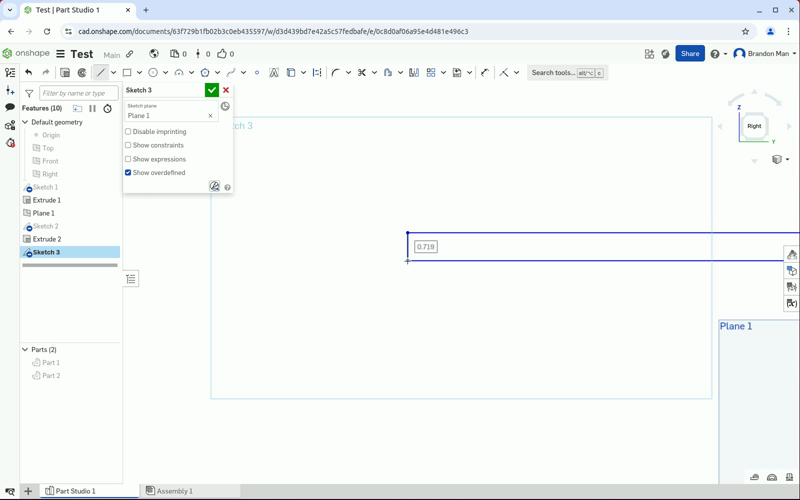
scroll(-6)
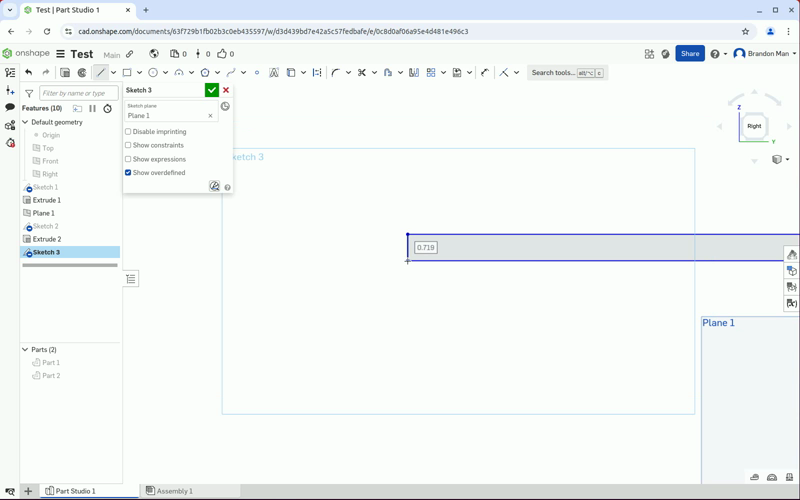
scroll(-6)
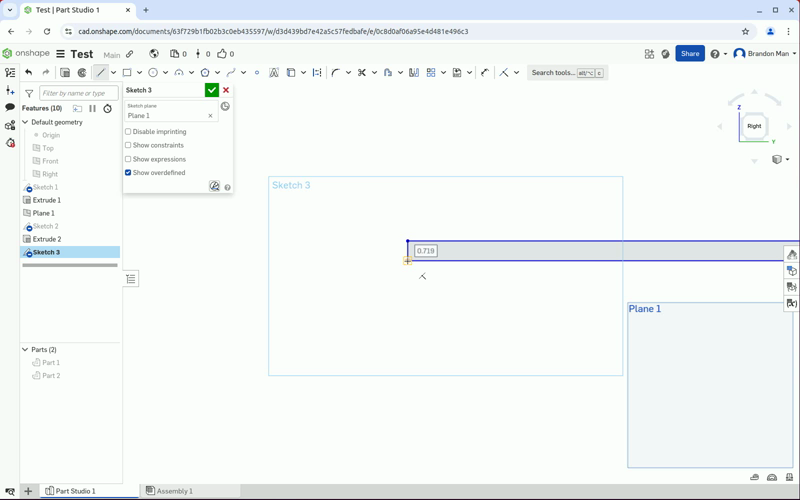
scroll(-6)
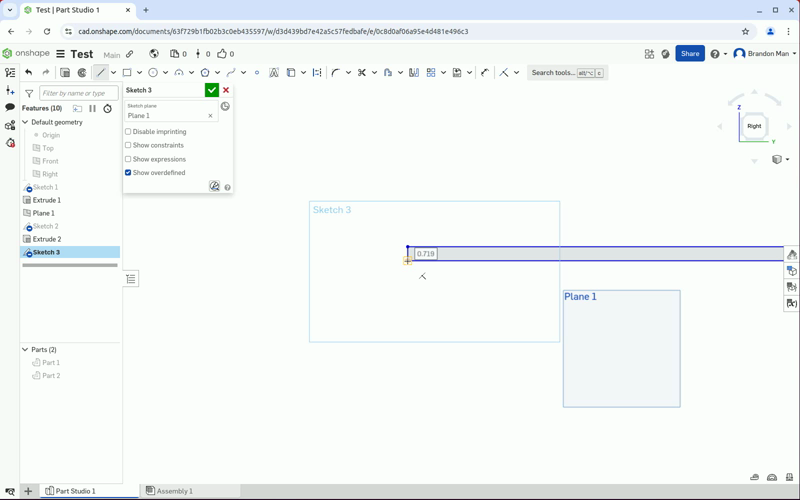
scroll(-6)
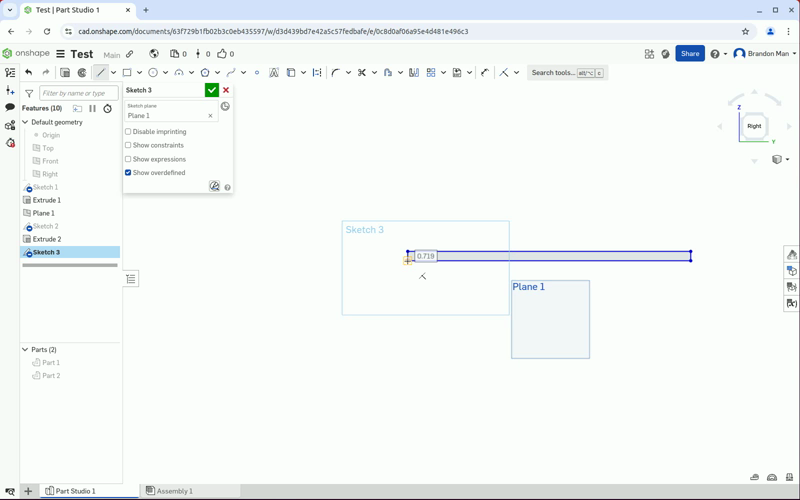
scroll(-6)
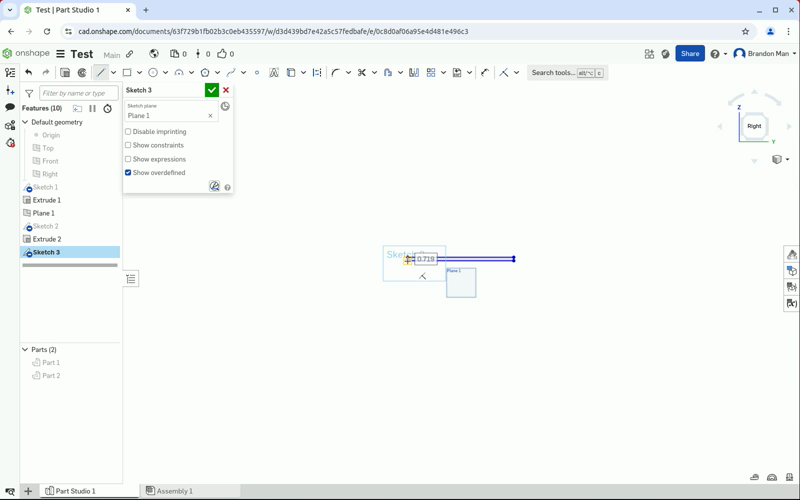
key(esc)
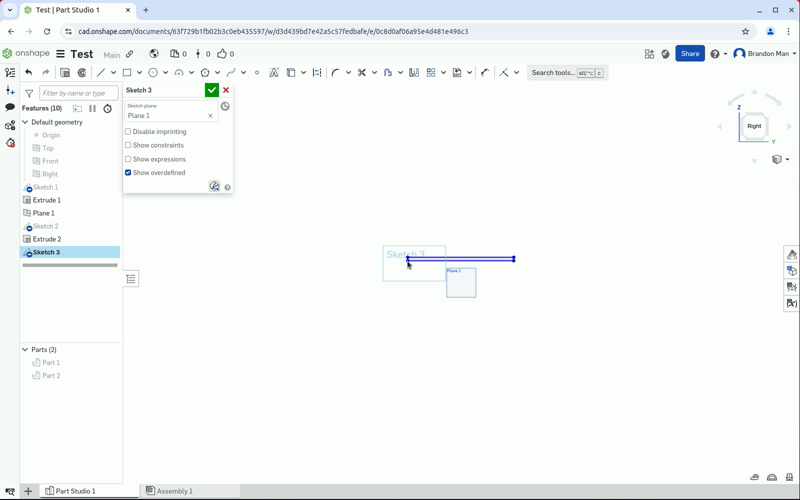
mouse_move(433, 257)
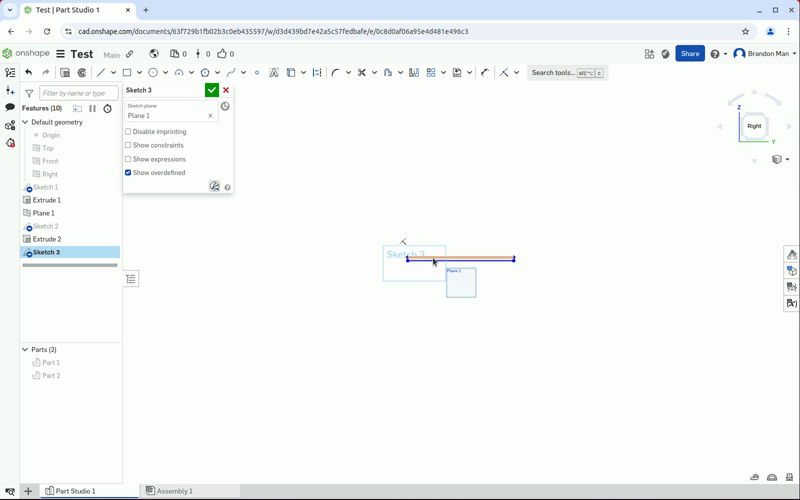
scroll(6)
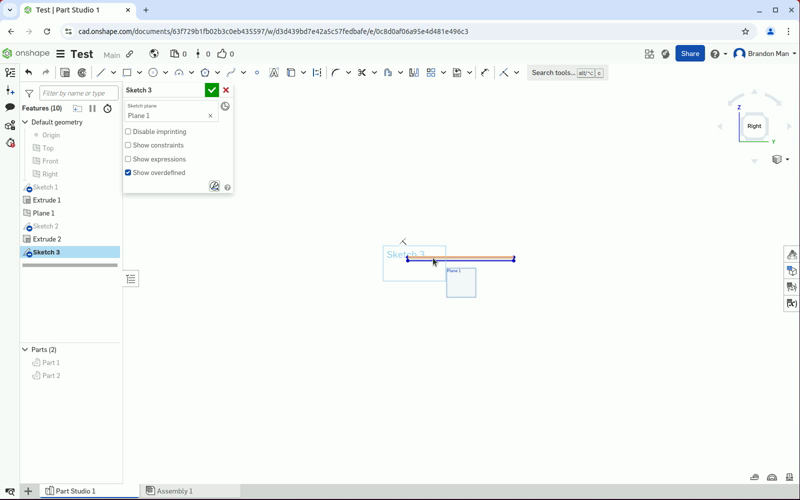
scroll(6)
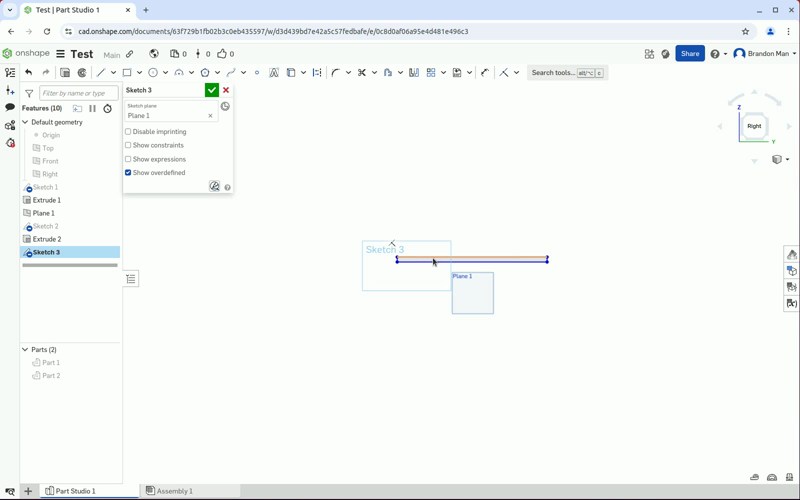
scroll(6)
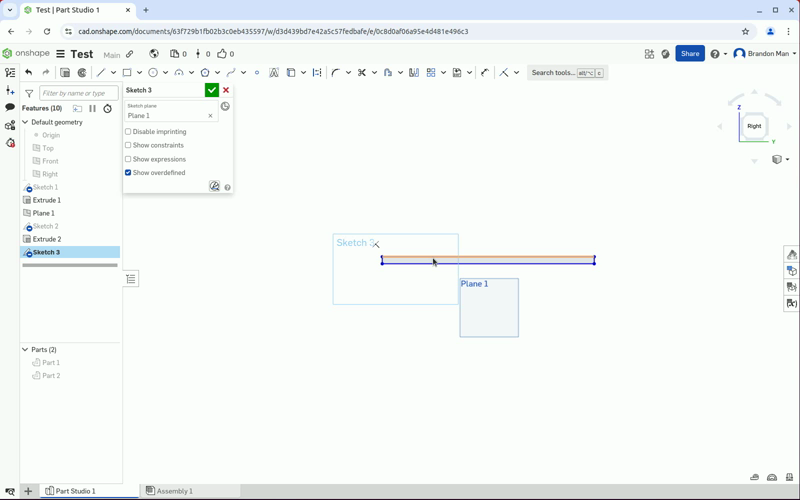
scroll(6)
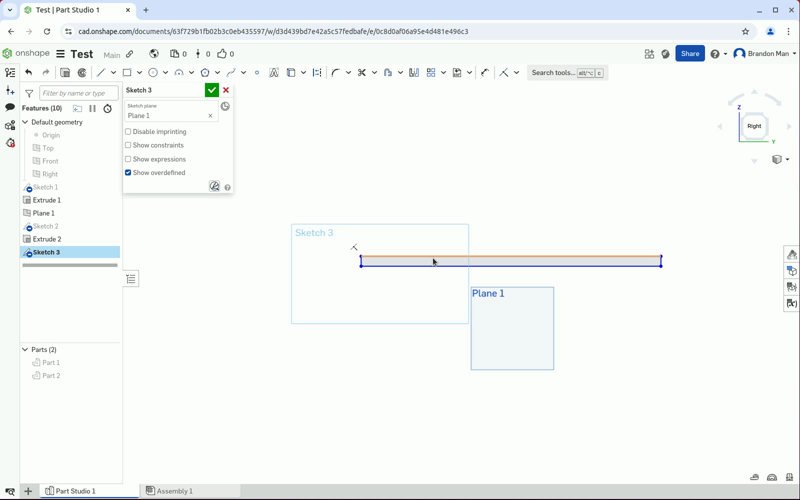
scroll(6)
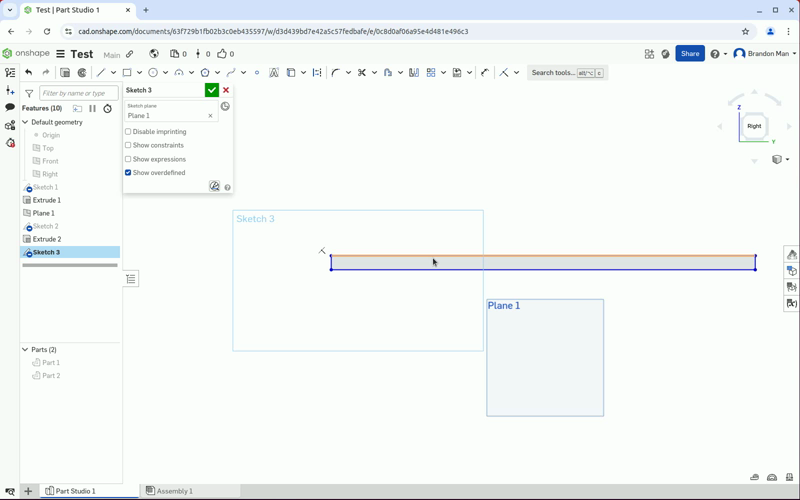
scroll(6)
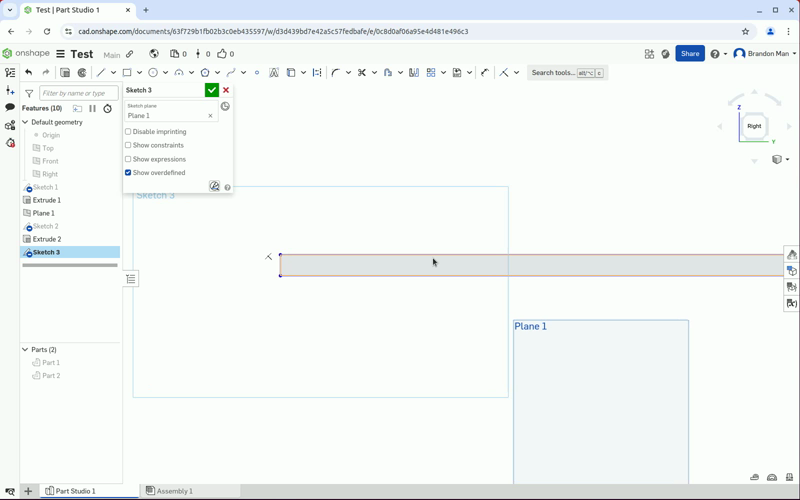
scroll(6)
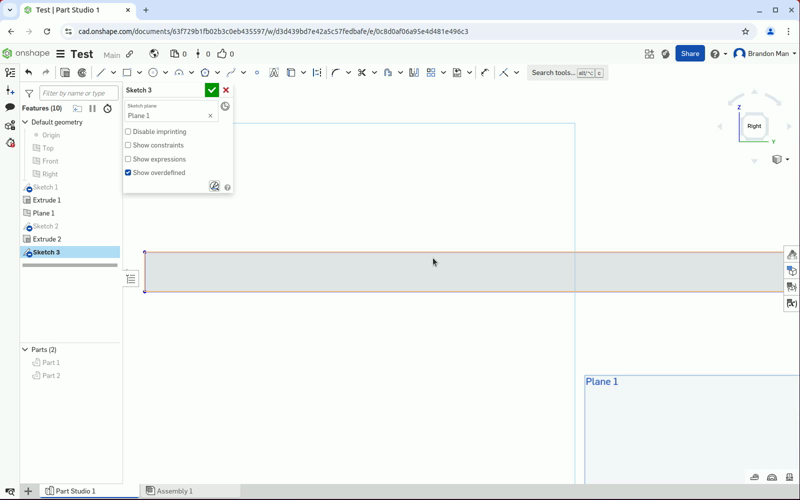
click(433, 257)
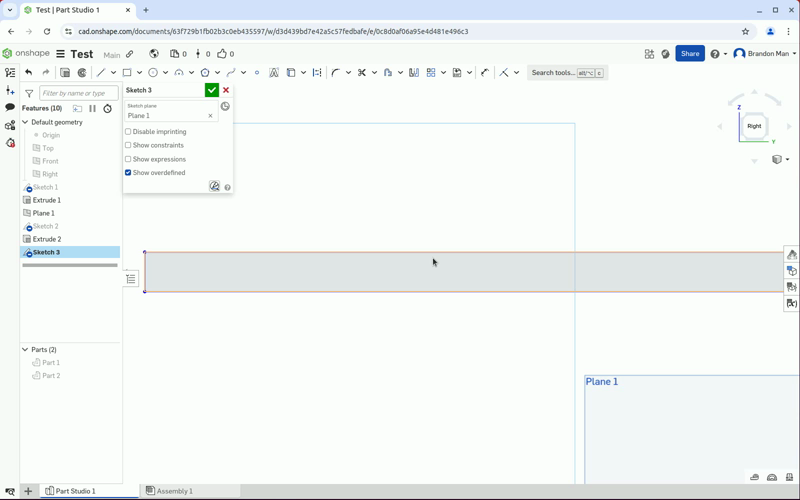
scroll(-6)
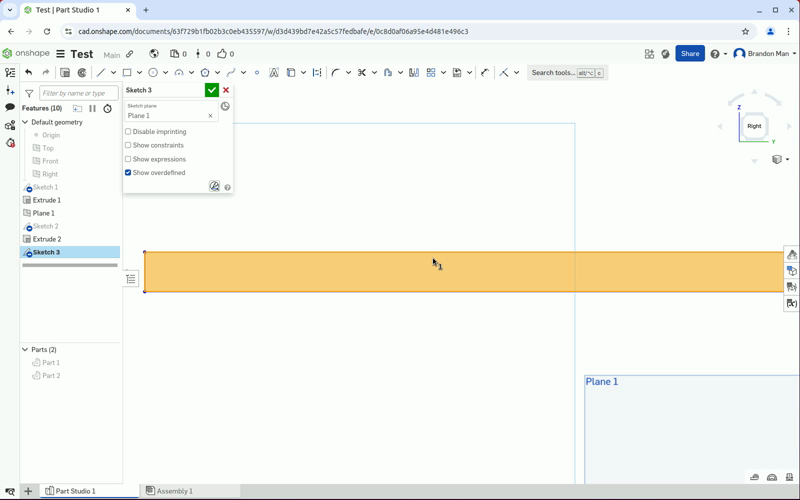
scroll(-6)
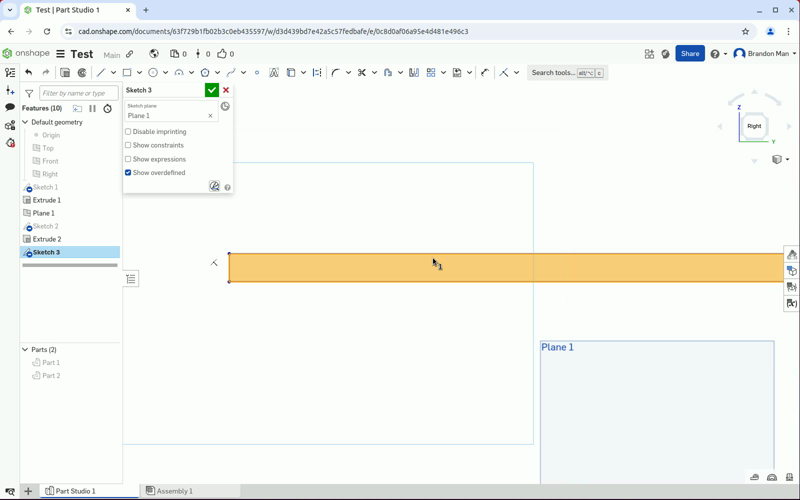
scroll(-6)
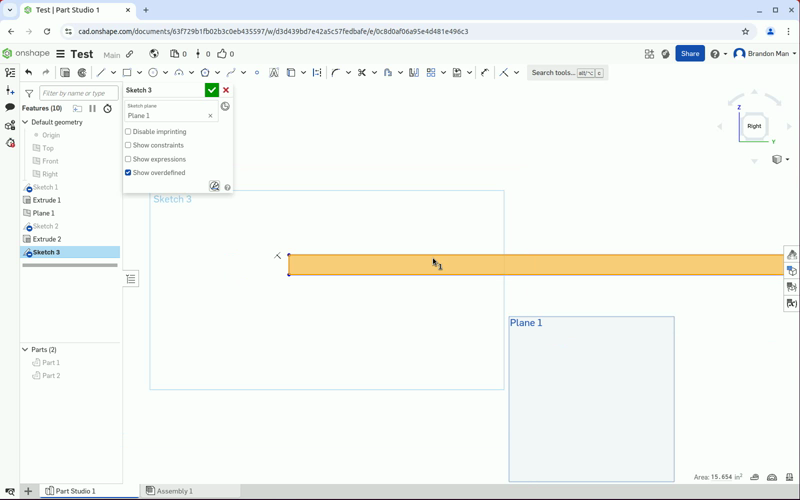
scroll(-6)
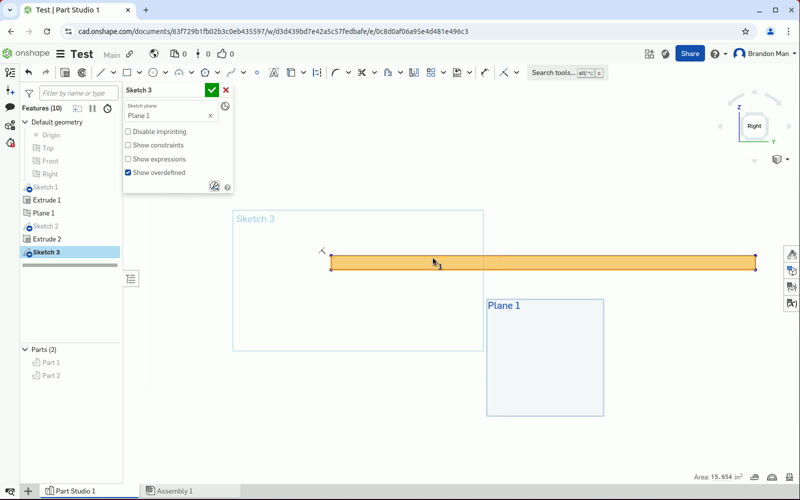
scroll(-6)
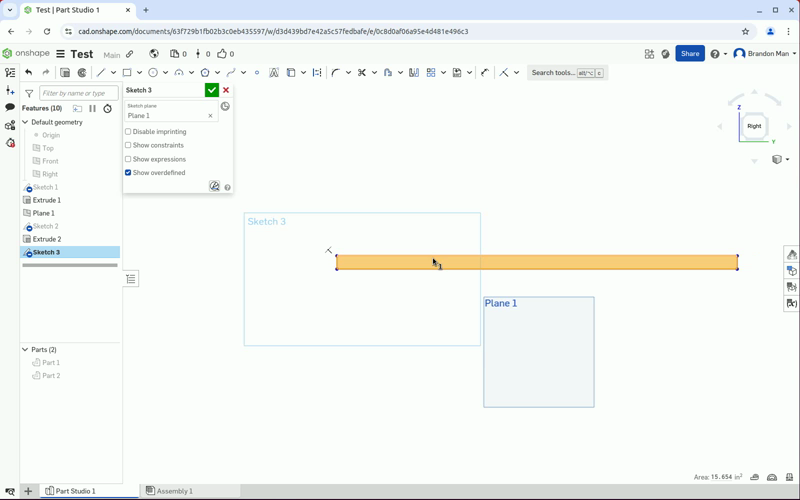
scroll(-6)
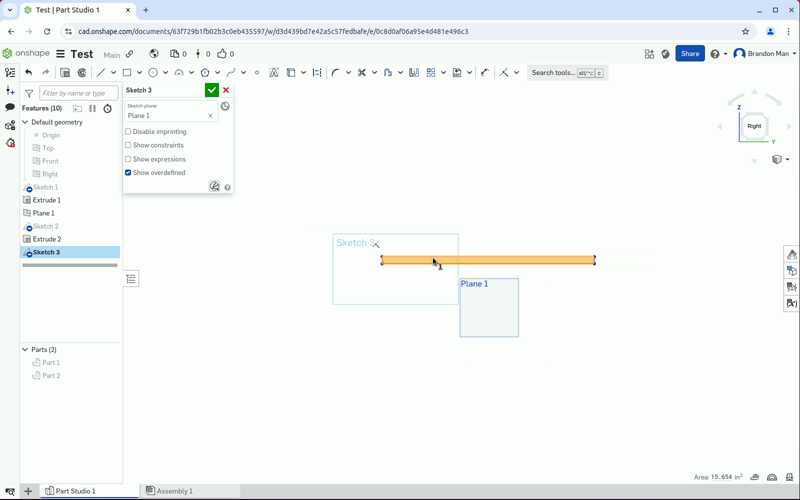
scroll(-6)
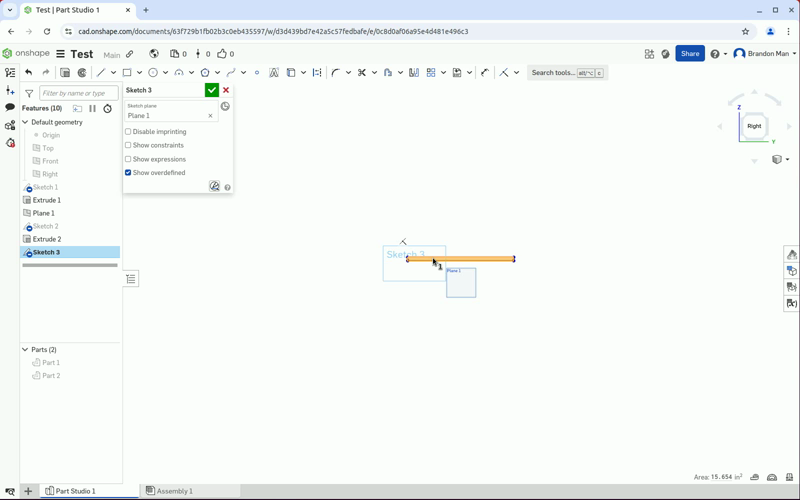
mouse_move(73, 352)
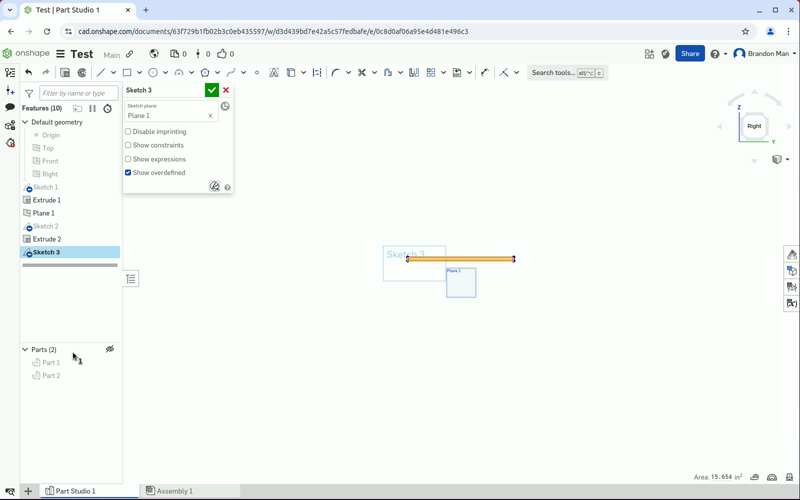
key(shift+y)
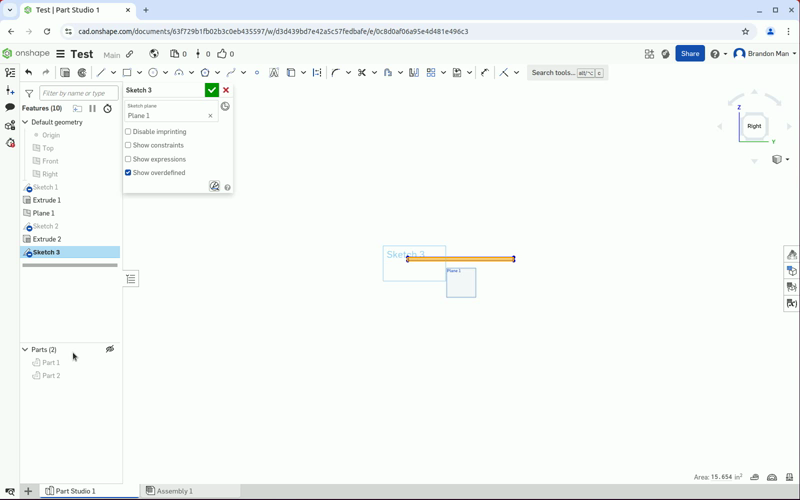
key(shift+e)
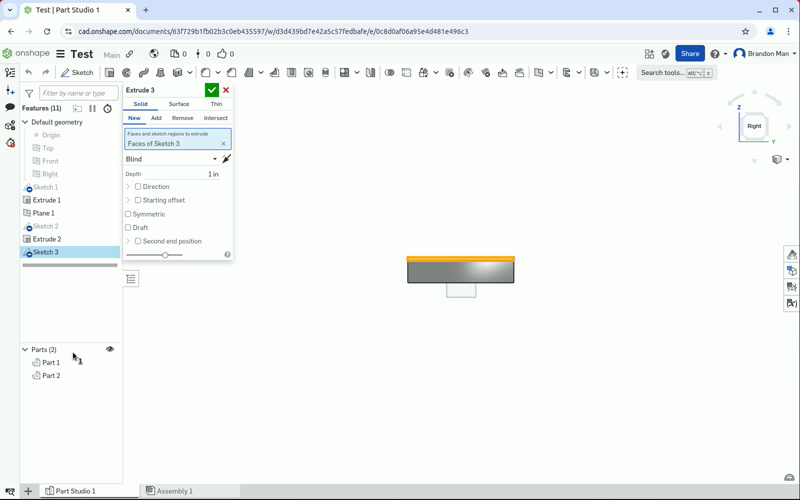
mouse_move(143, 106)
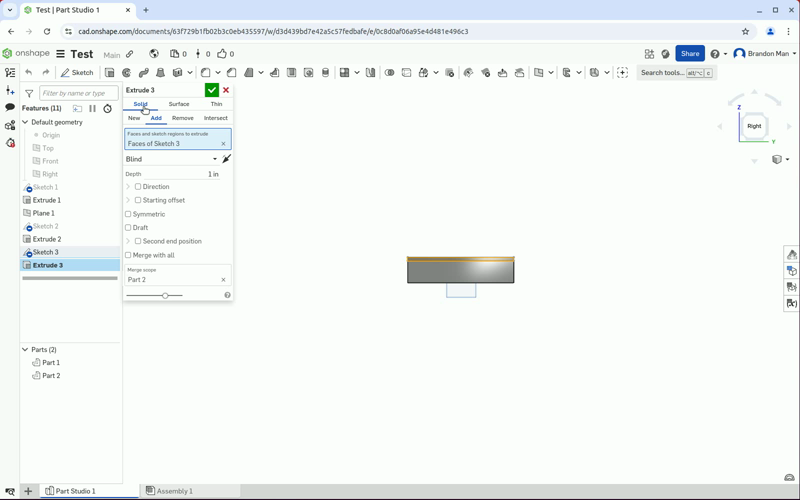
click(143, 106)
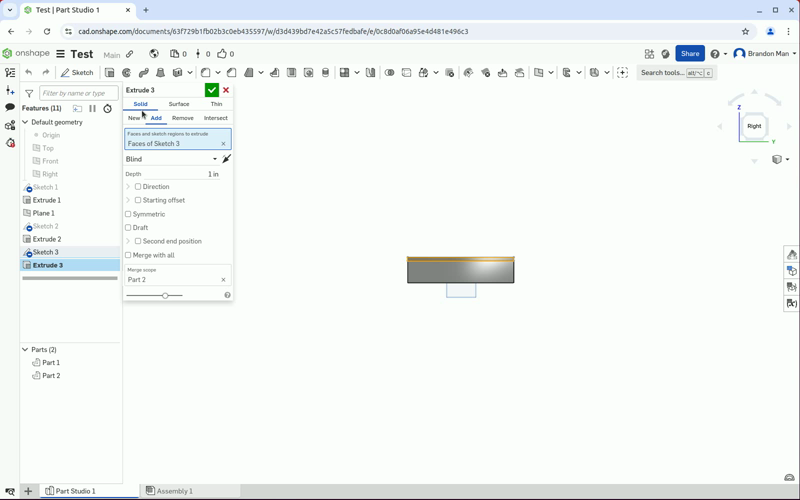
mouse_move(137, 120)
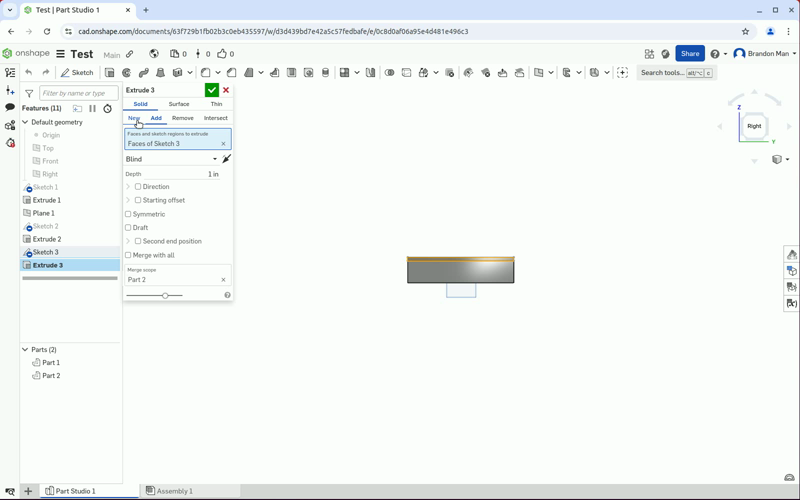
click(137, 120)
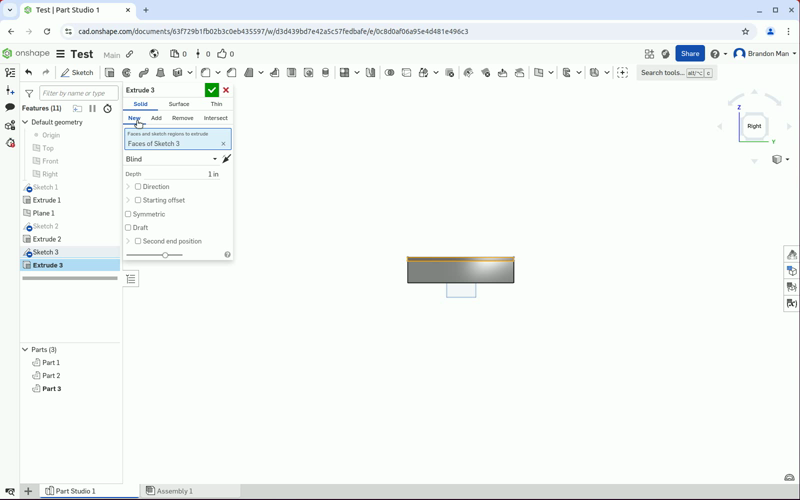
key(tab, 4)
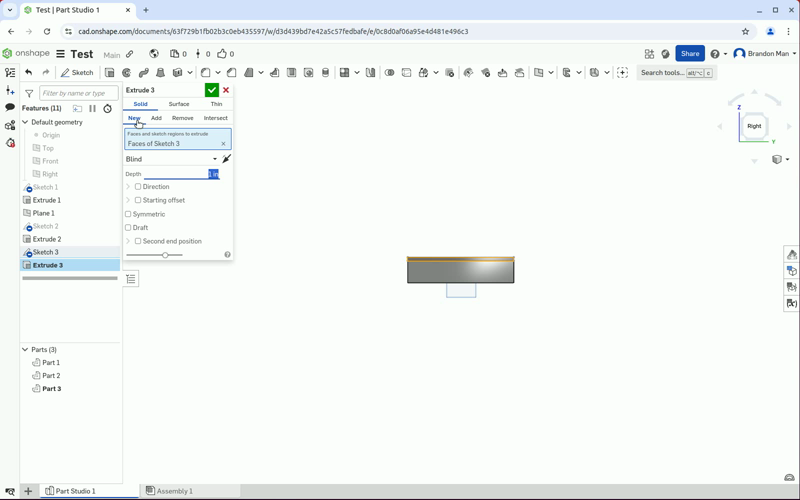
text(0.722)
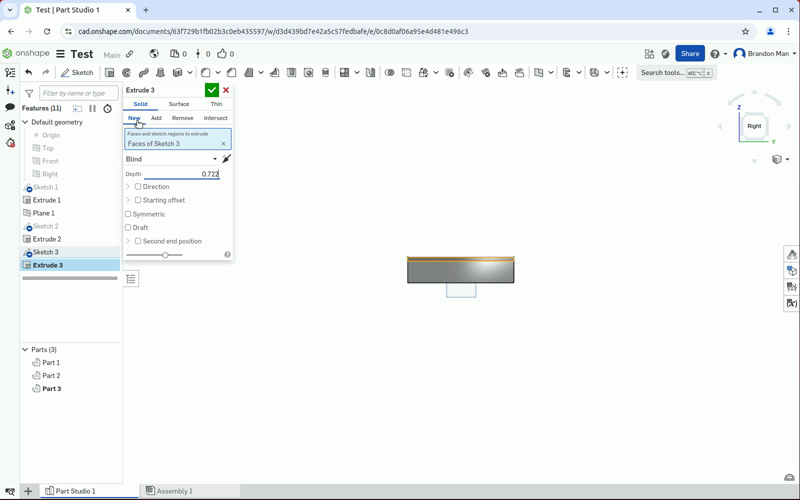
key(enter)
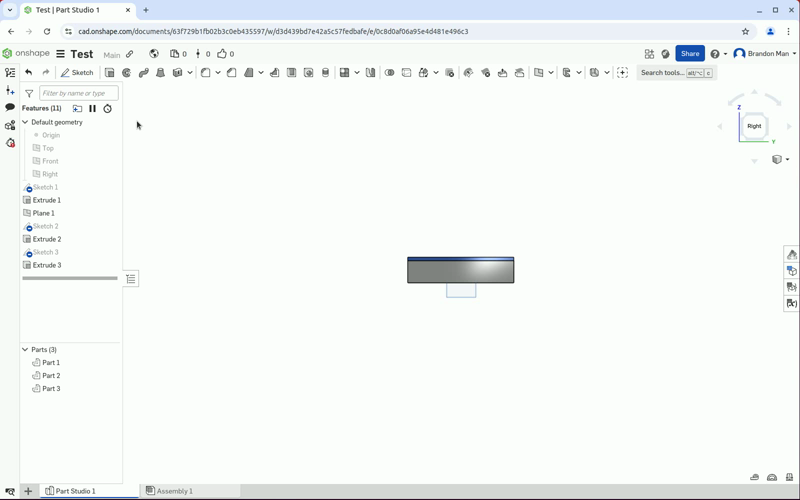
key(shift+h)
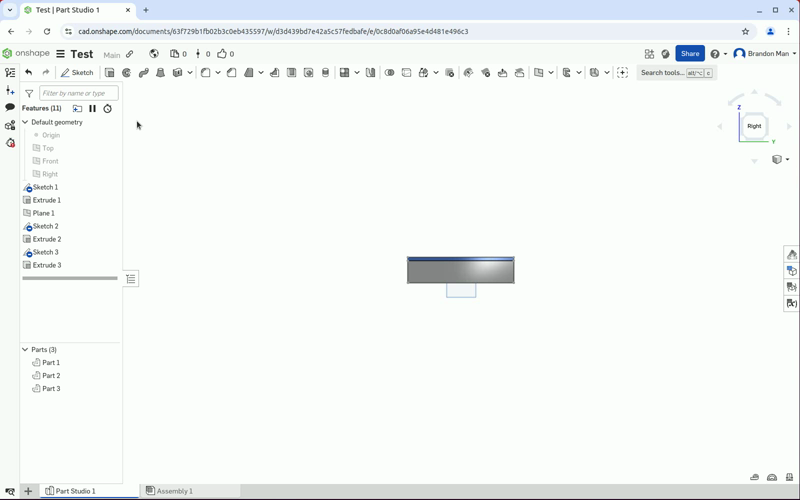
key(shift+h)
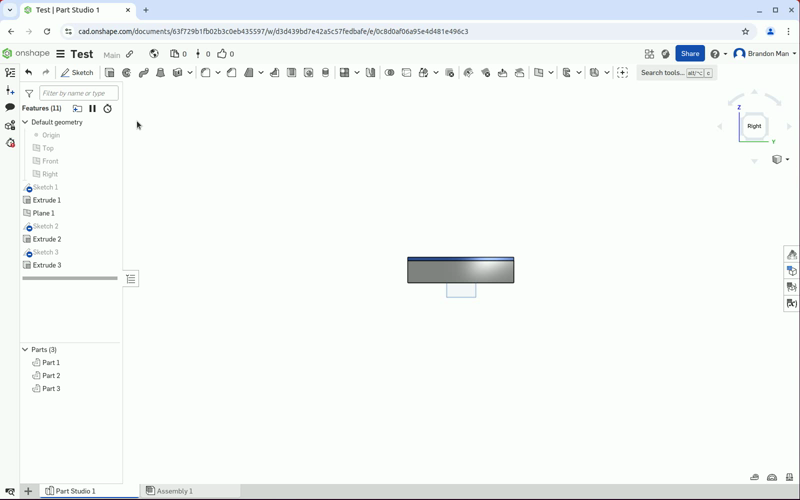
mouse_move(73, 189)
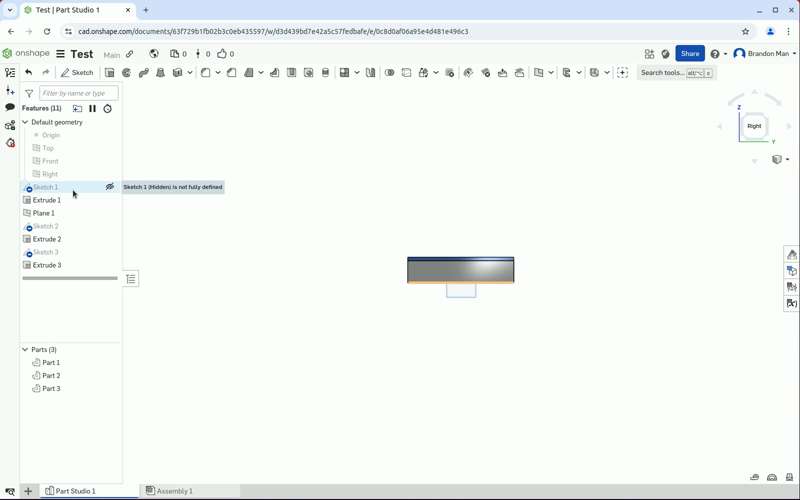
click(73, 189)
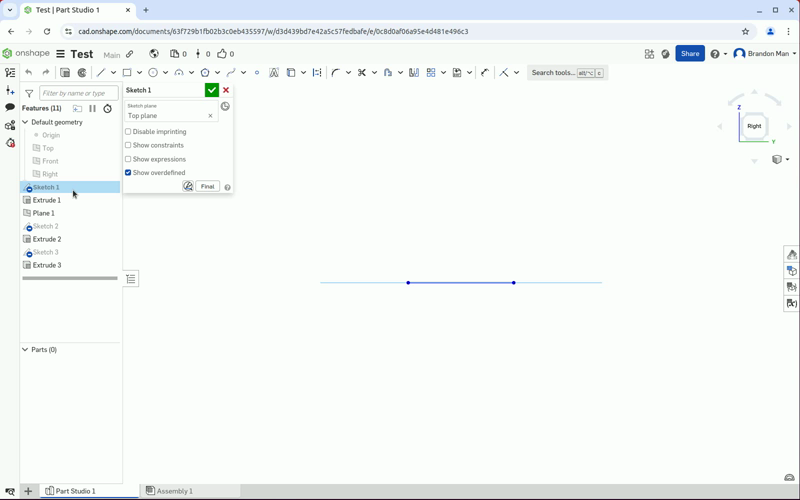
mouse_move(229, 92)
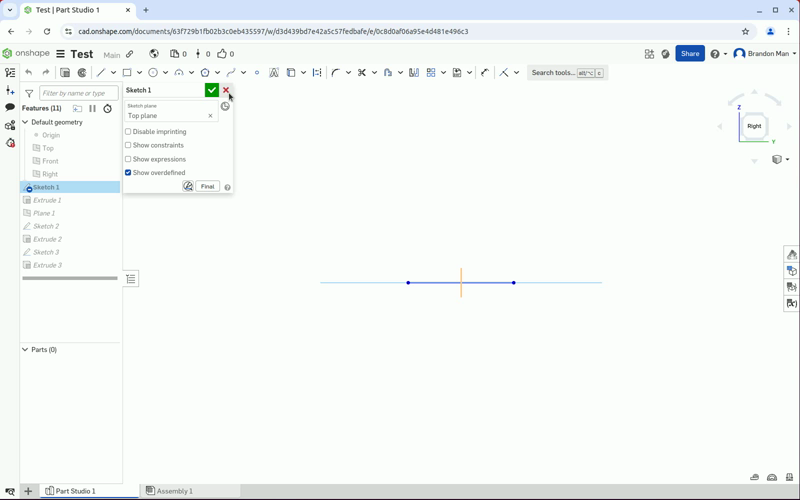
click(229, 92)
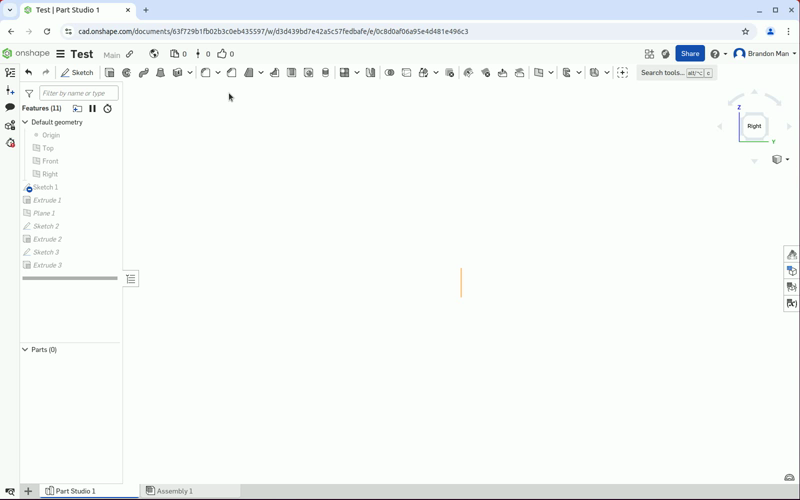
mouse_move(73, 352)
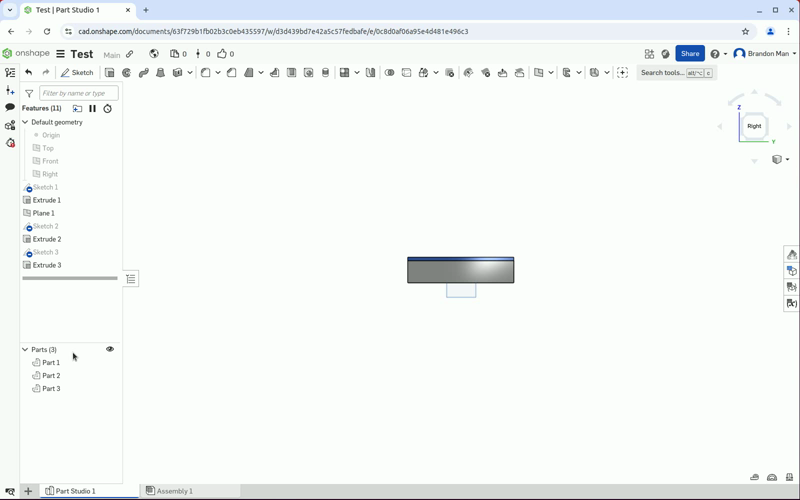
key(y)
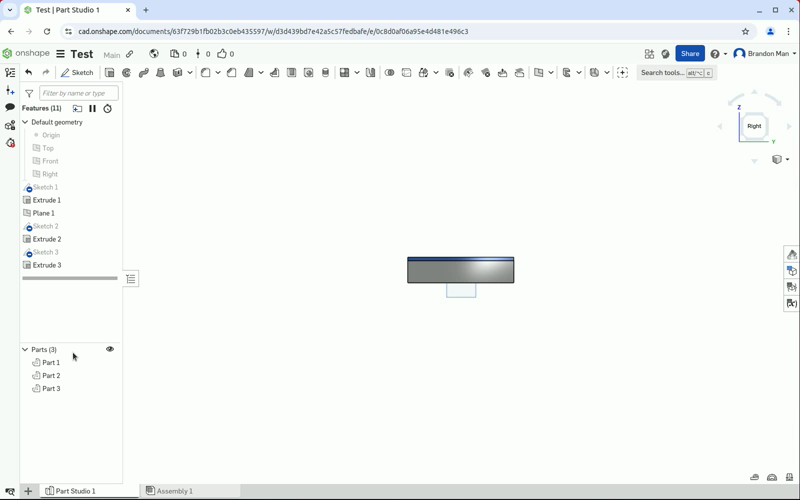
key(shift+p)
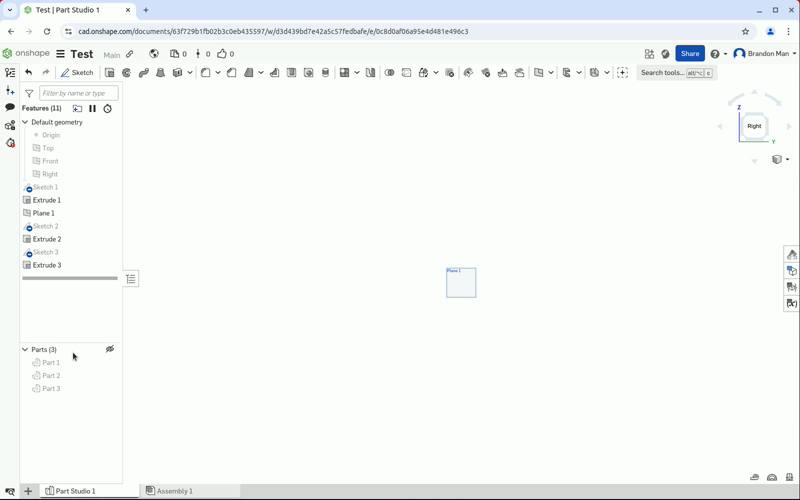
key(space)
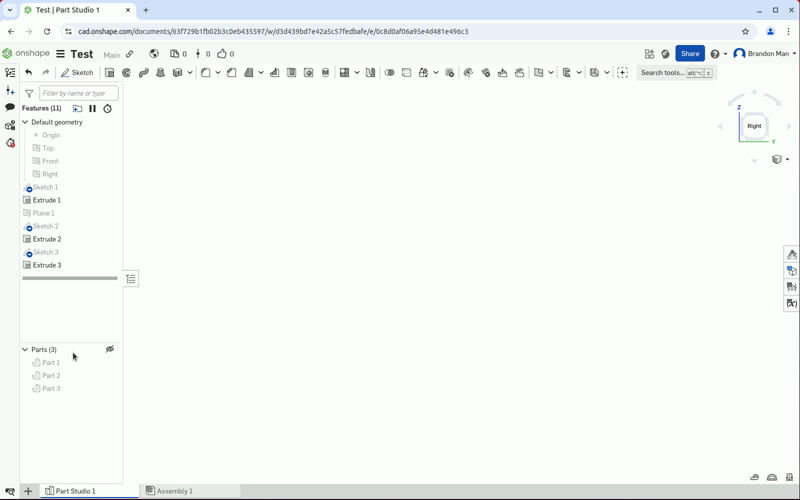
key_down(shift)
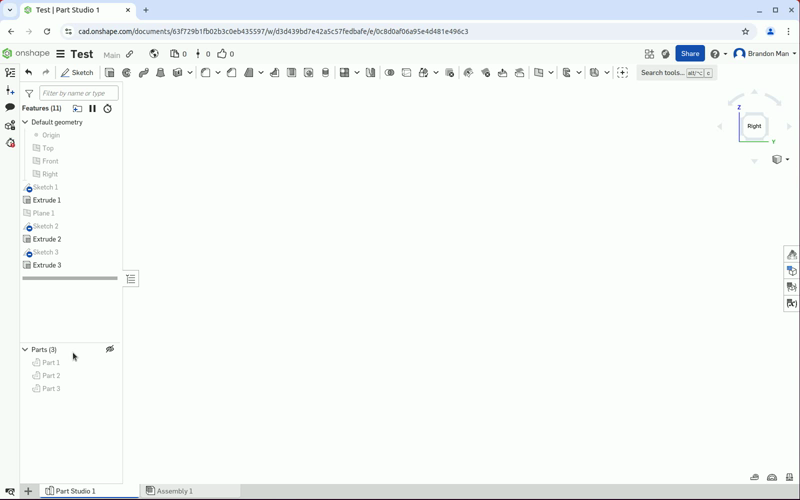
key(right)
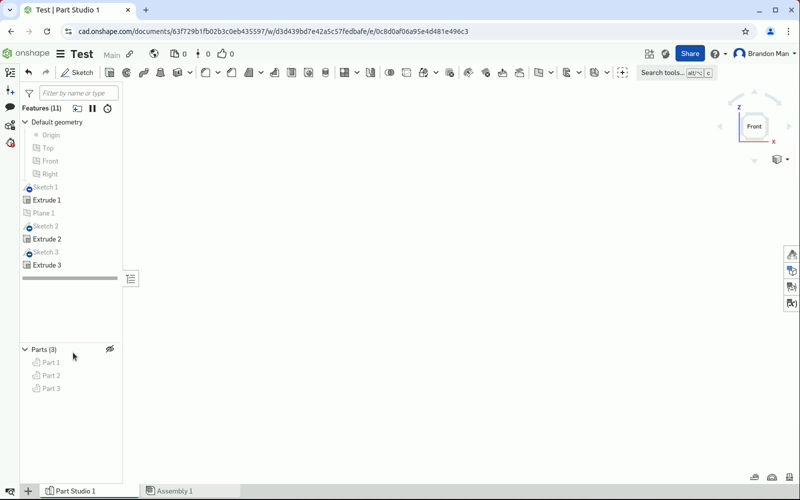
key_up(shift)
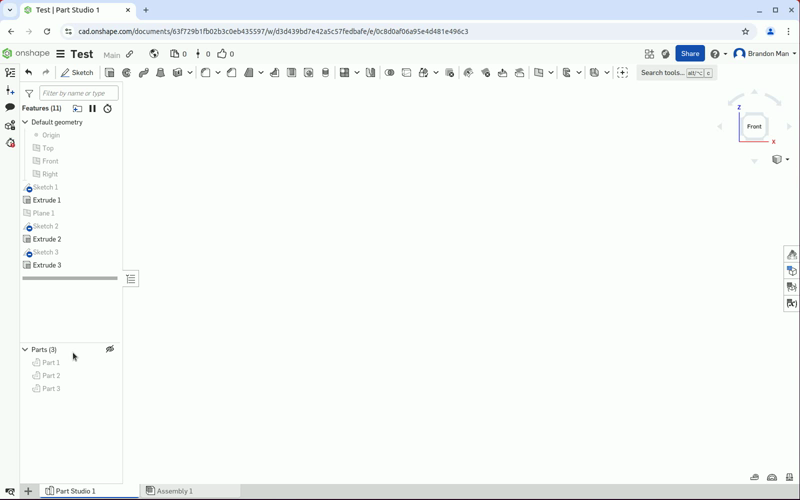
mouse_move(73, 352)
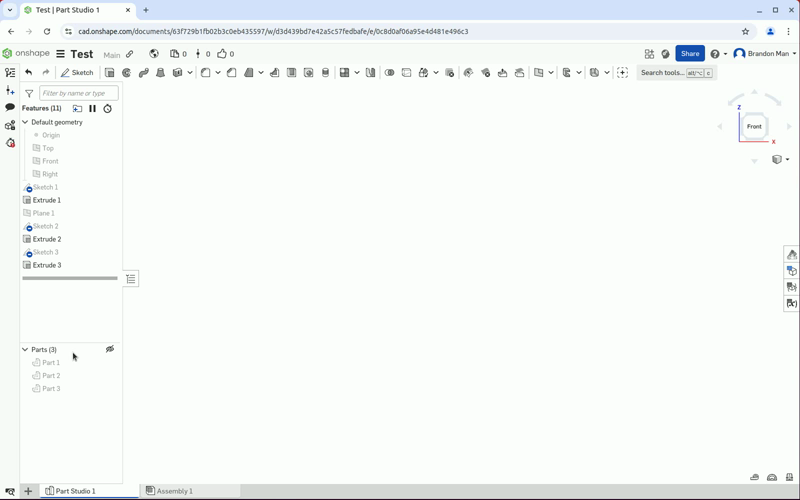
key(shift+y)
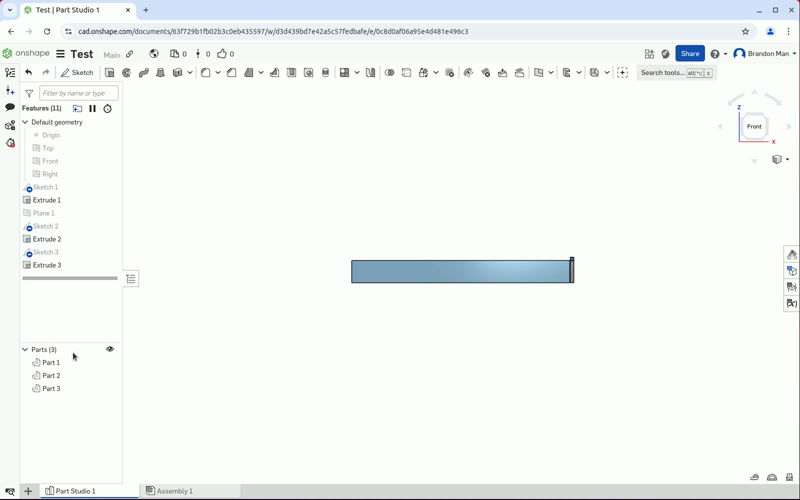
mouse_move(541, 75)
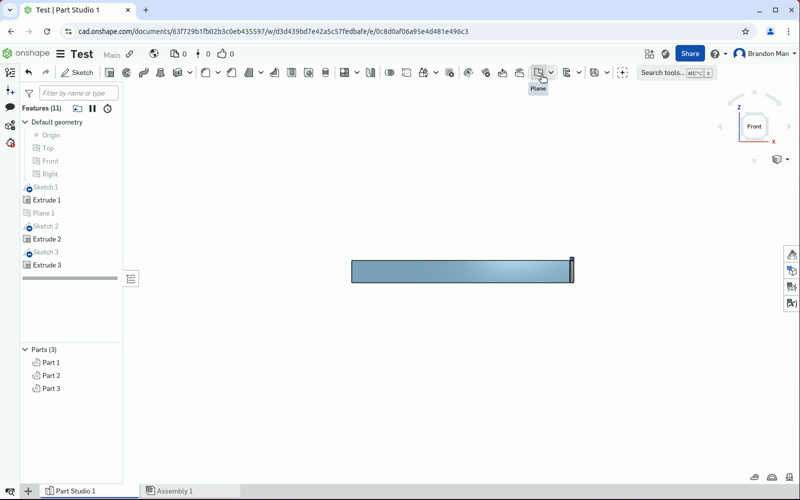
click(541, 75)
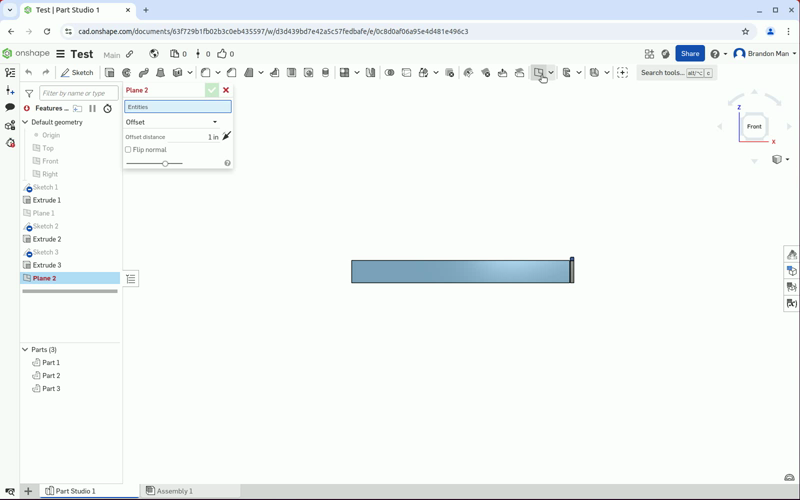
mouse_move(73, 163)
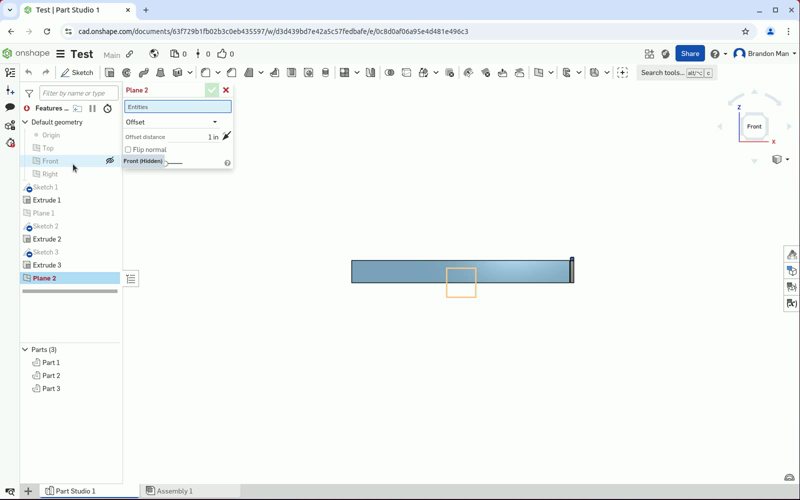
click(73, 163)
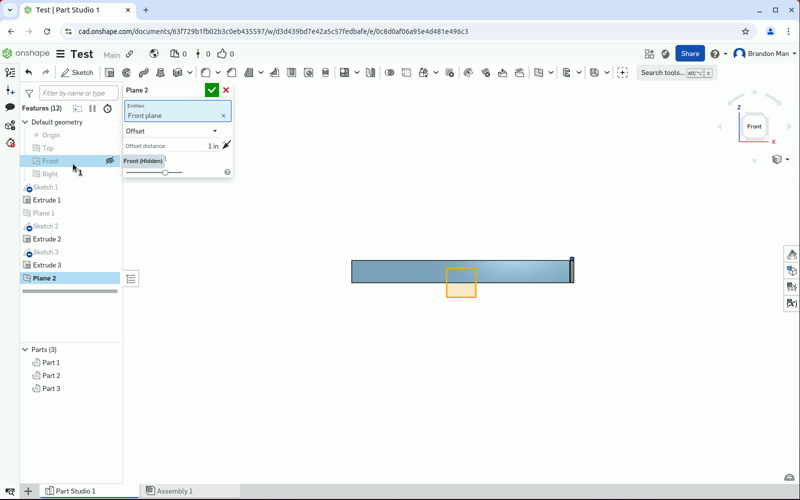
key(tab, 2)
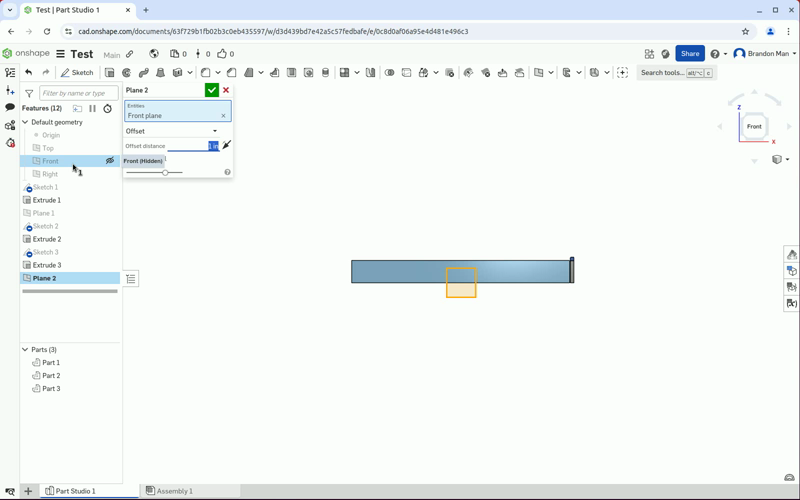
text(10.845)
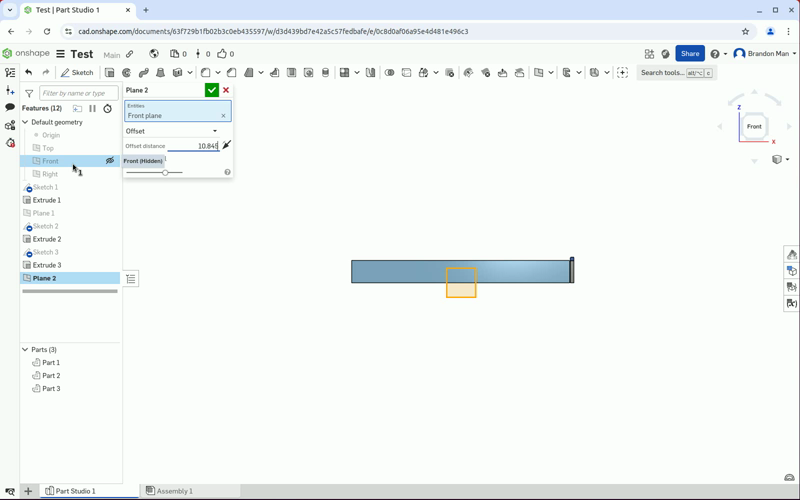
key(enter, 2)
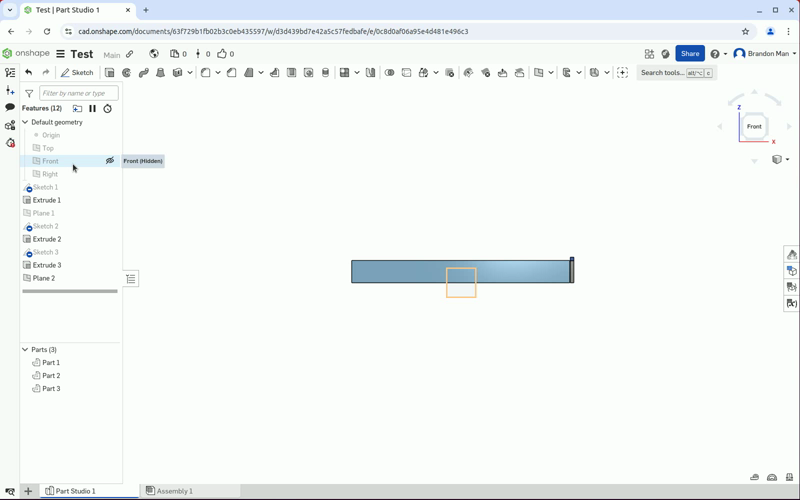
key(shift+s)
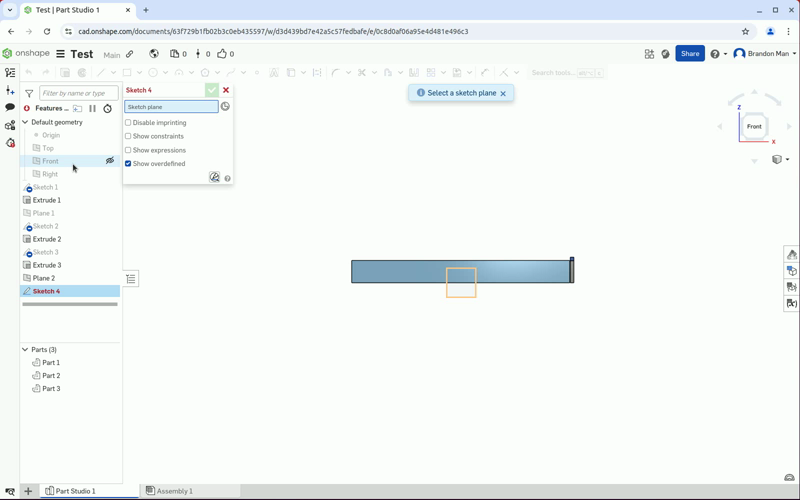
mouse_move(73, 280)
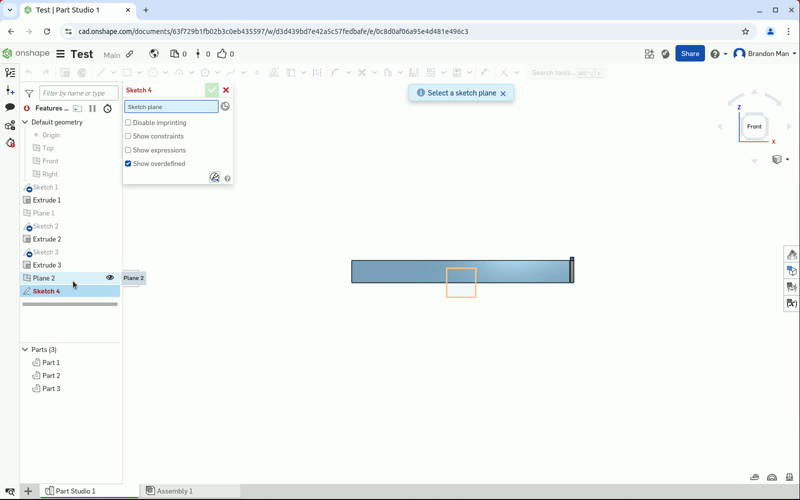
click(73, 280)
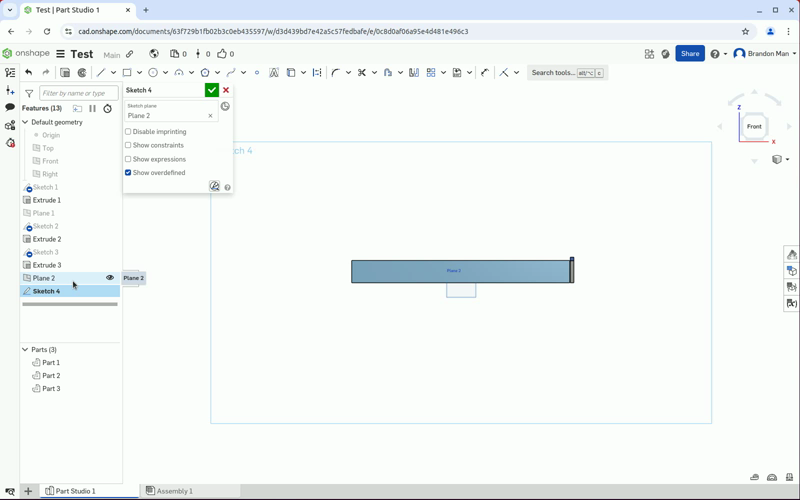
mouse_move(73, 352)
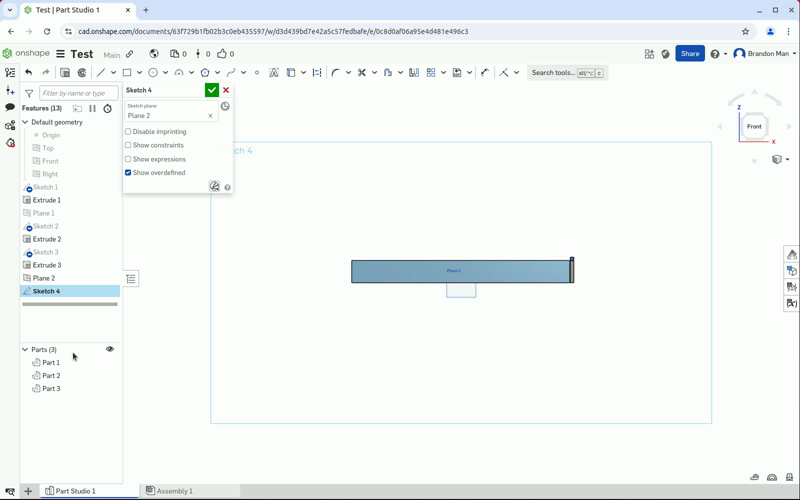
key(y)
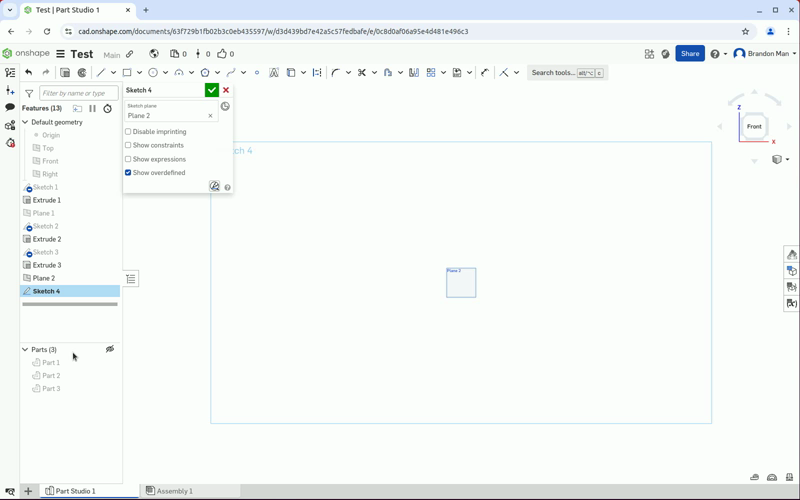
key(l)
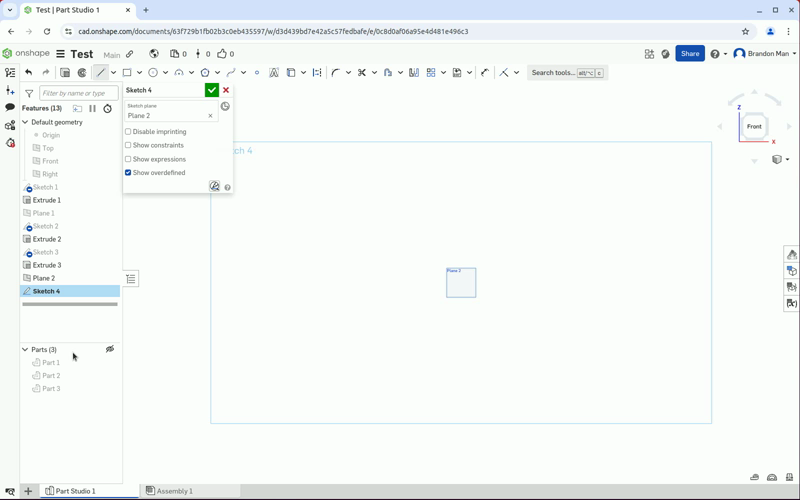
key_down(shift)
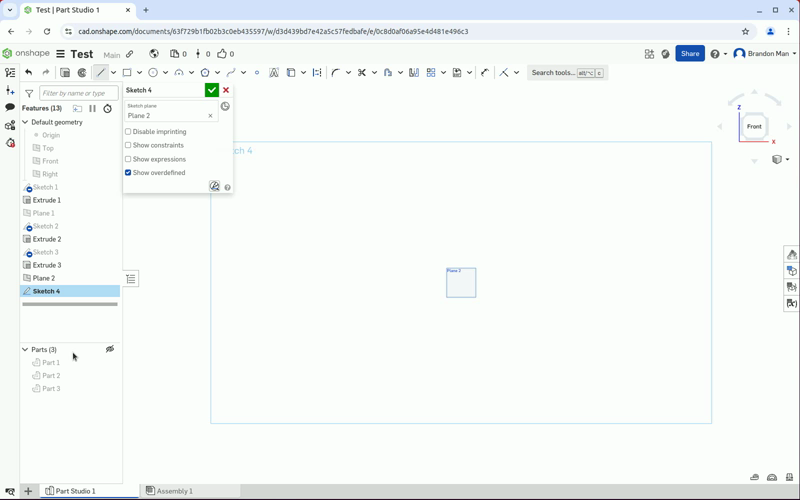
mouse_move(348, 282)
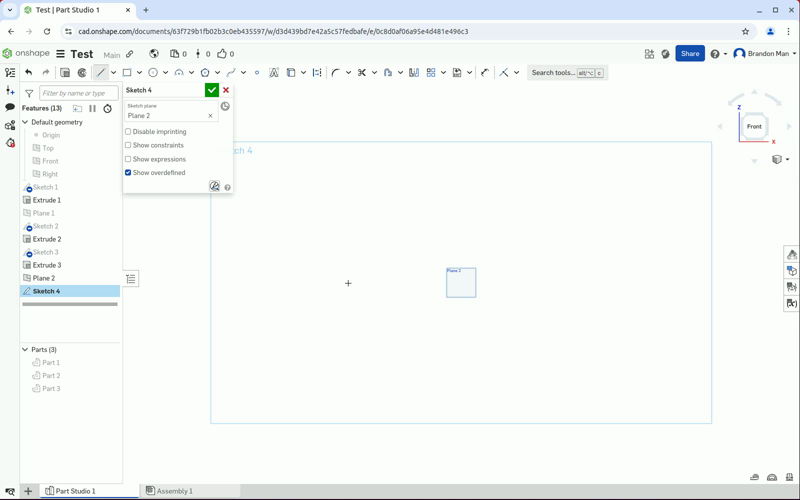
click(348, 282)
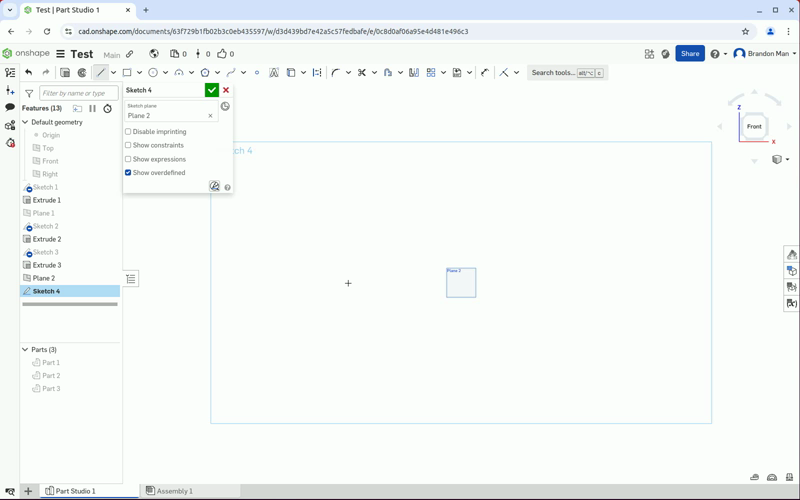
key_up(shift)
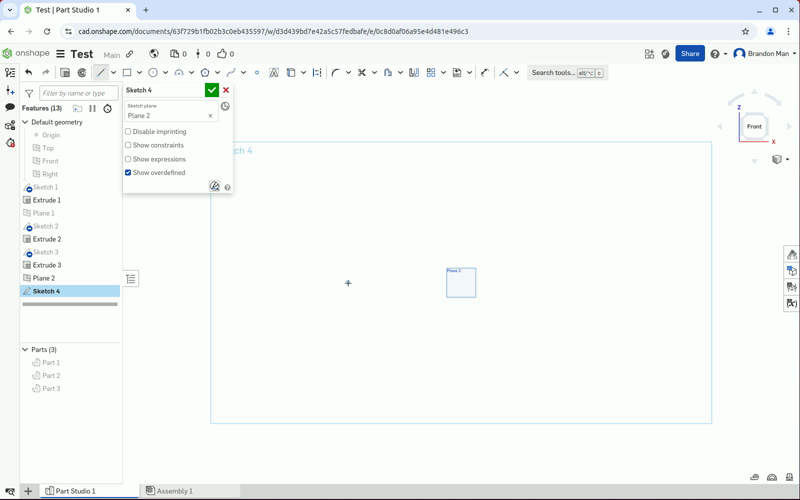
key_down(shift)
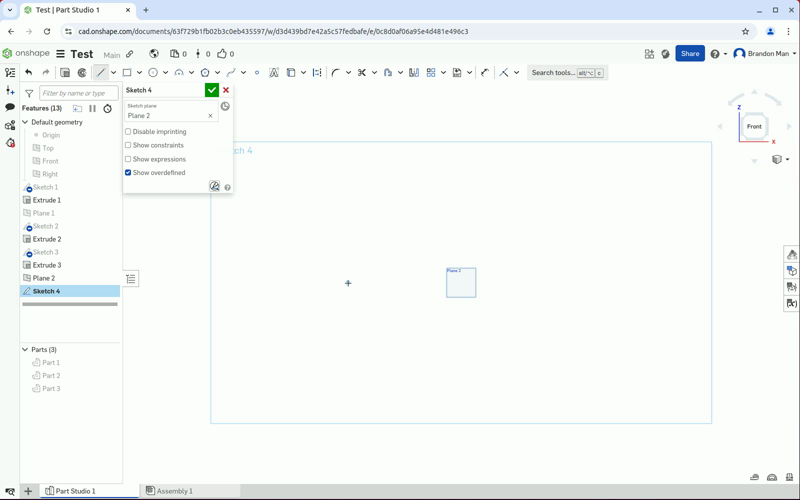
mouse_move(378, 282)
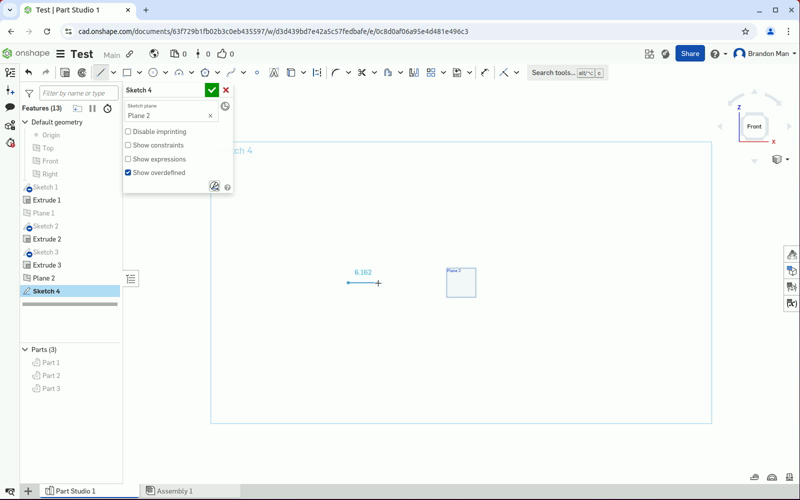
mouse_move(350, 282)
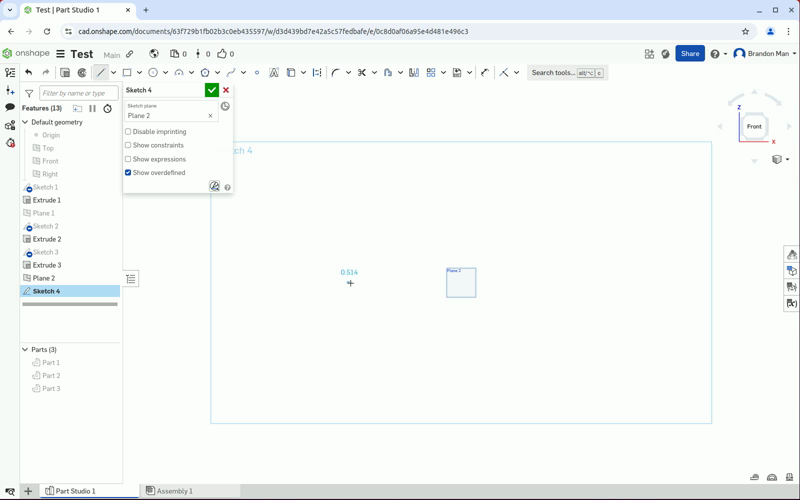
scroll(6)
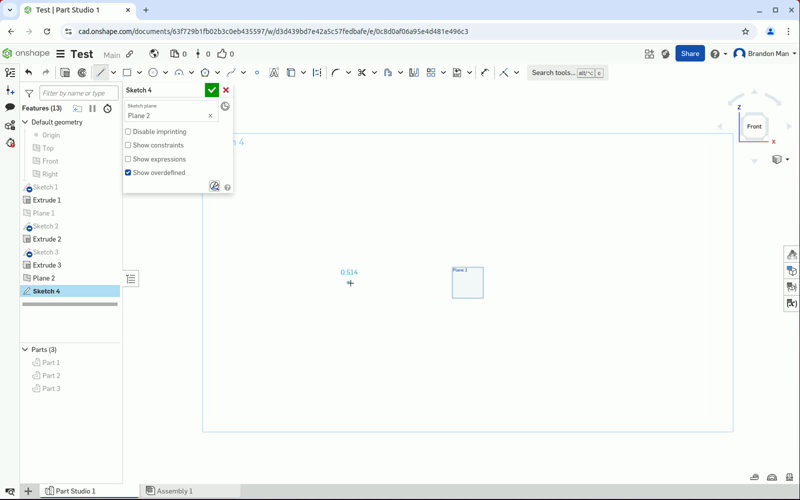
scroll(6)
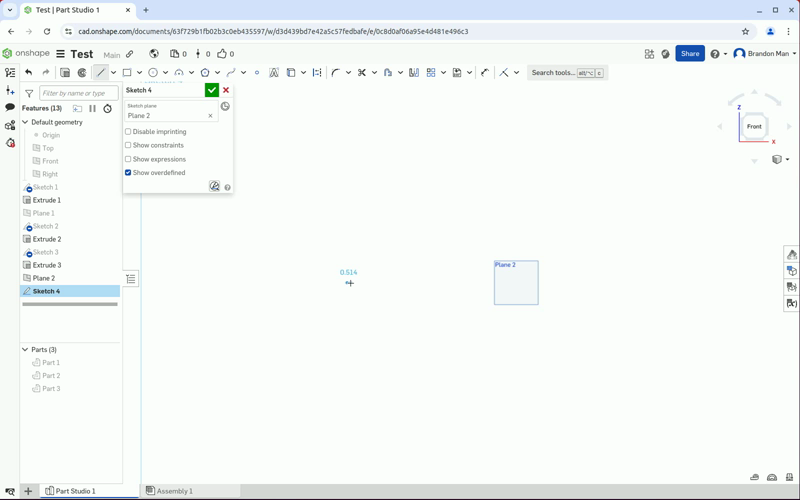
scroll(6)
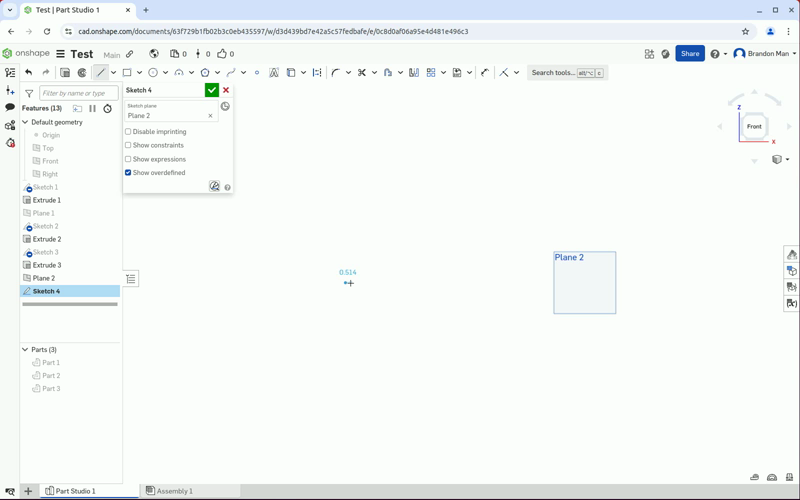
scroll(6)
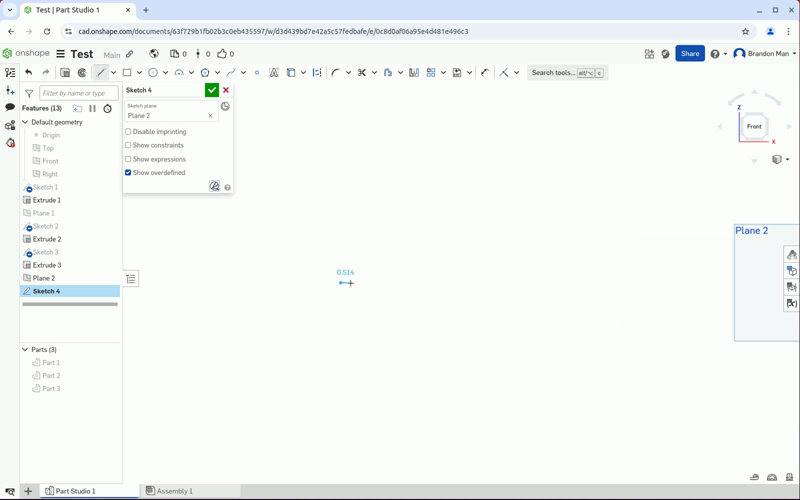
scroll(6)
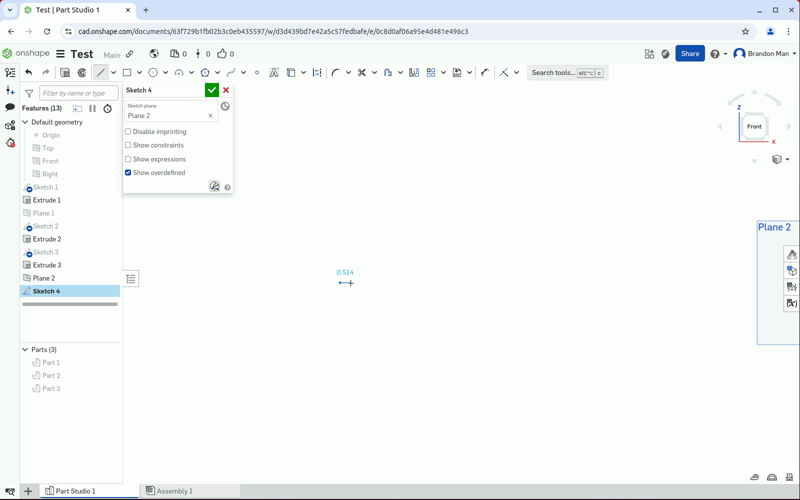
scroll(6)
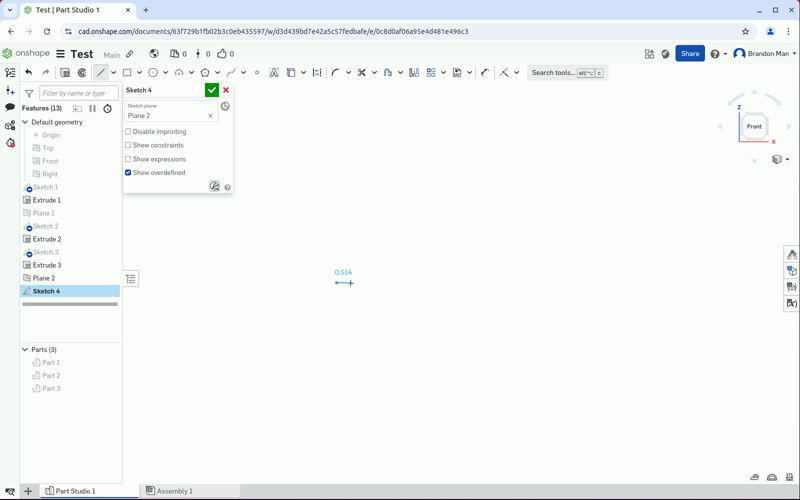
scroll(6)
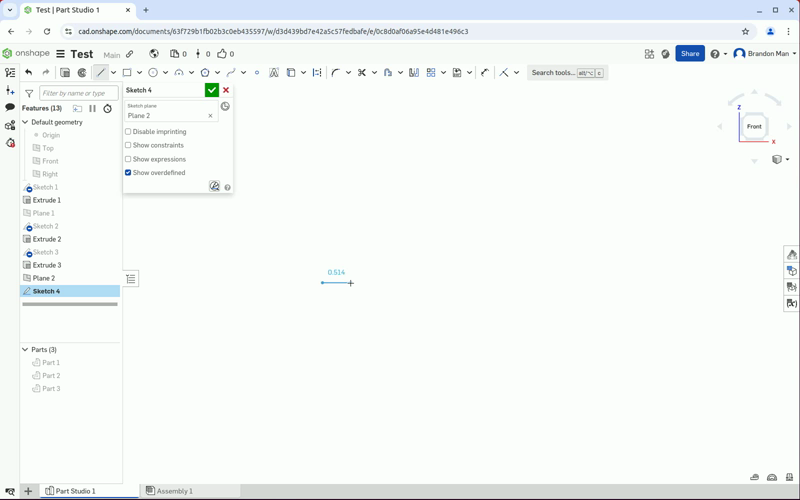
click(350, 282)
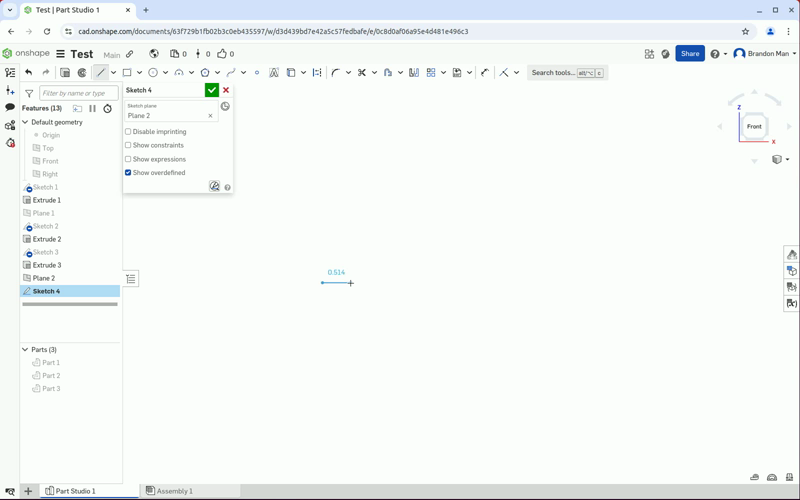
scroll(-6)
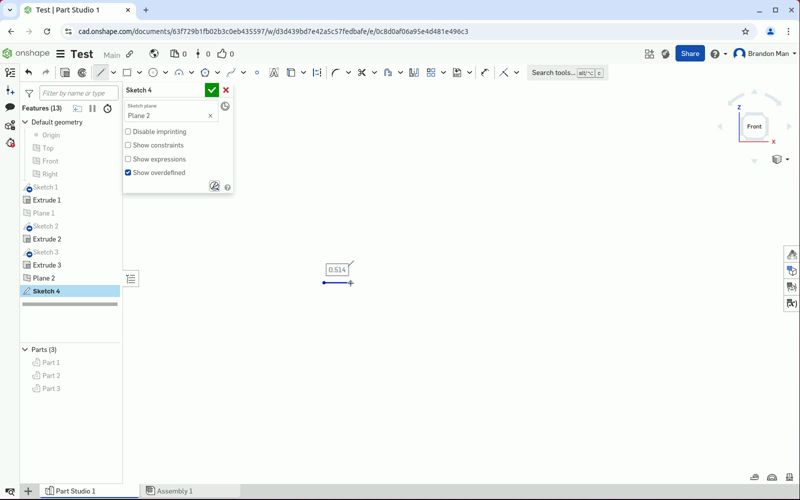
scroll(-6)
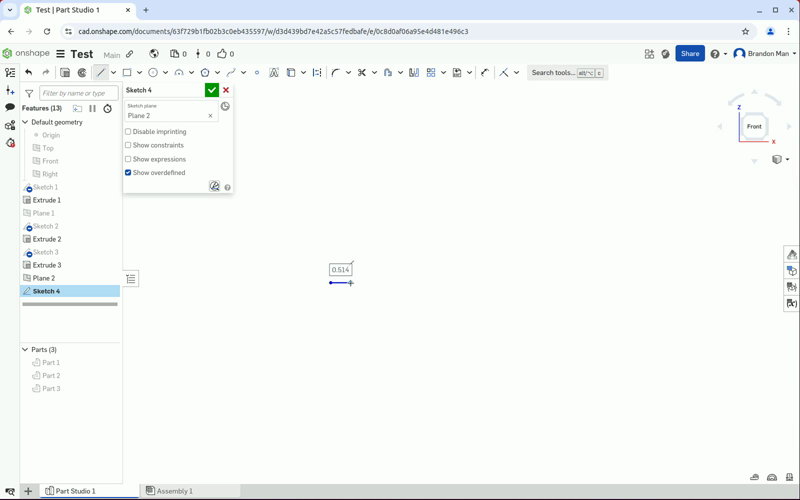
scroll(-6)
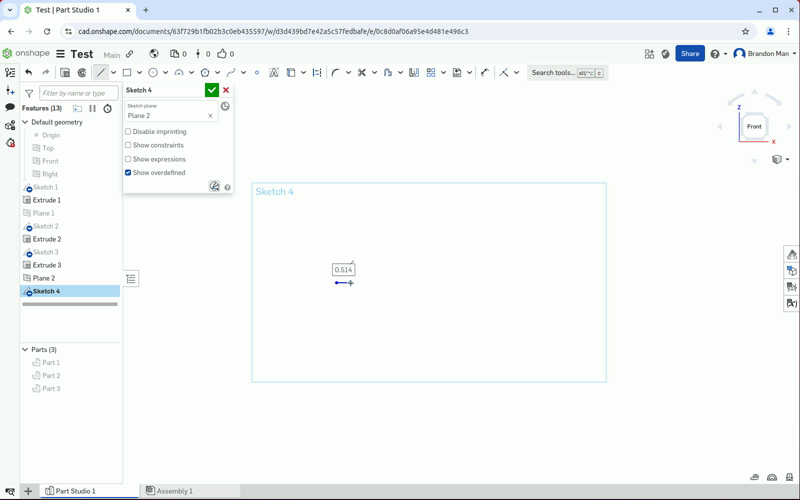
scroll(-6)
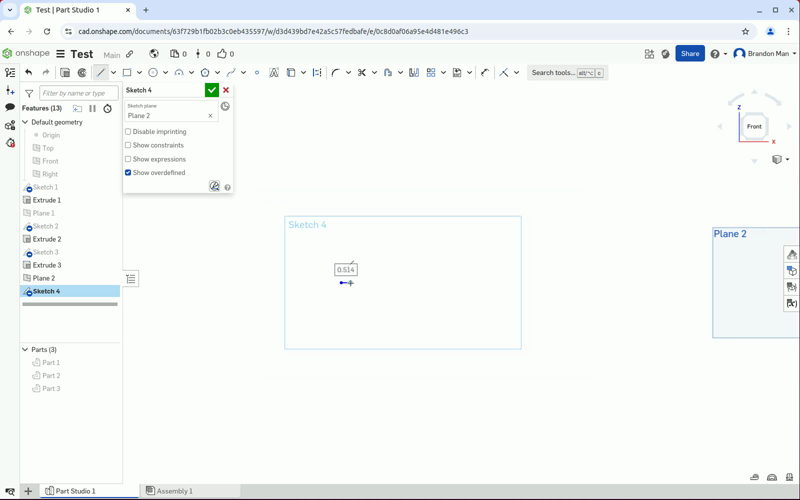
scroll(-6)
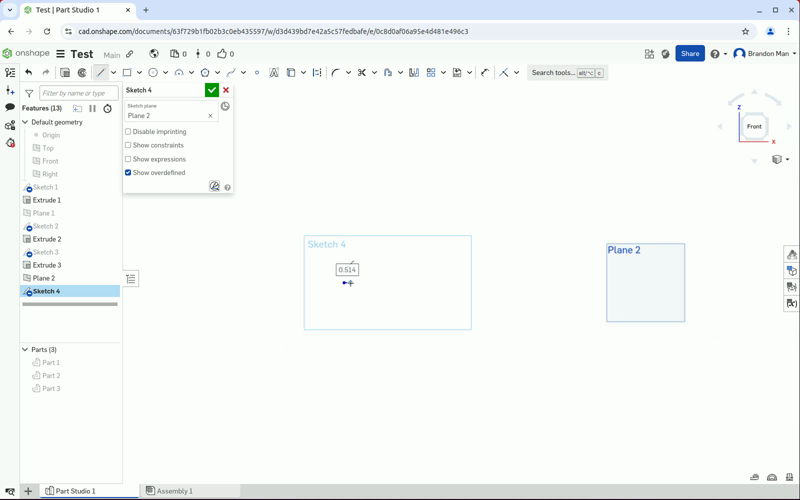
scroll(-6)
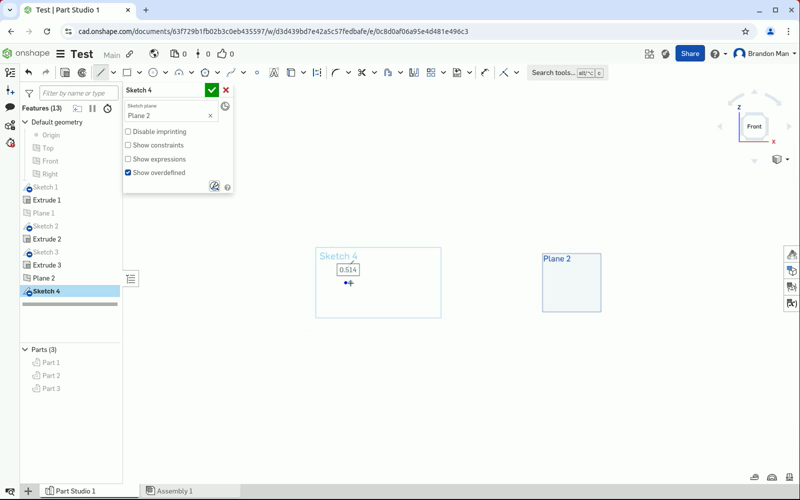
scroll(-6)
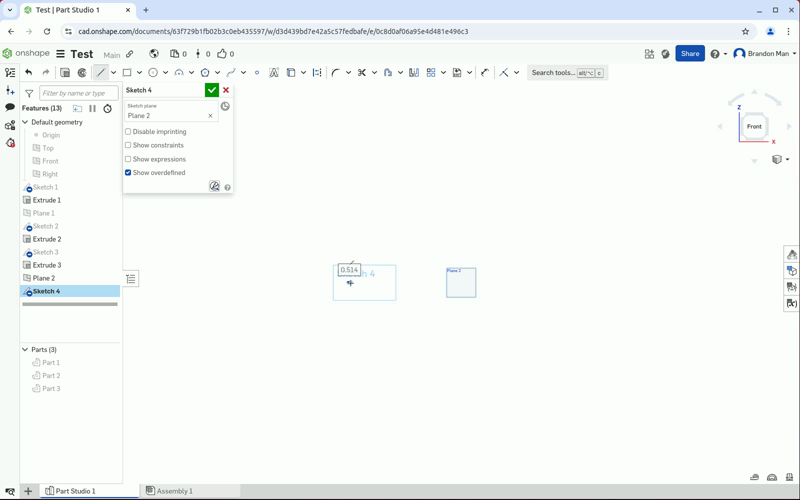
key_up(shift)
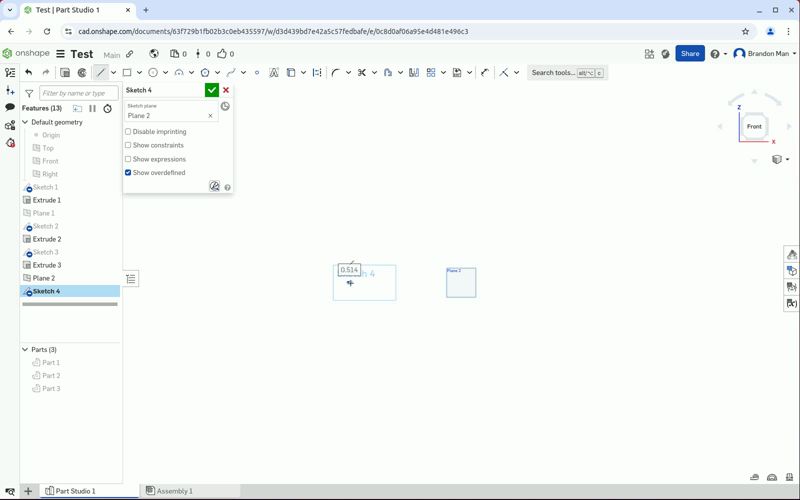
key_down(shift)
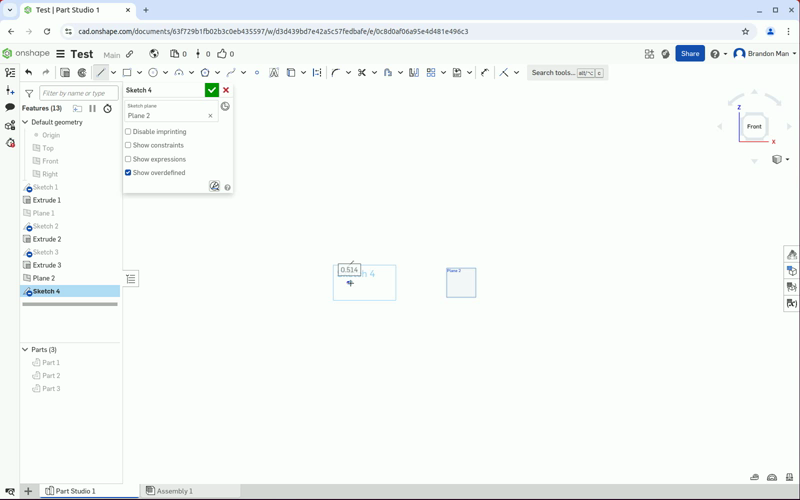
mouse_move(380, 282)
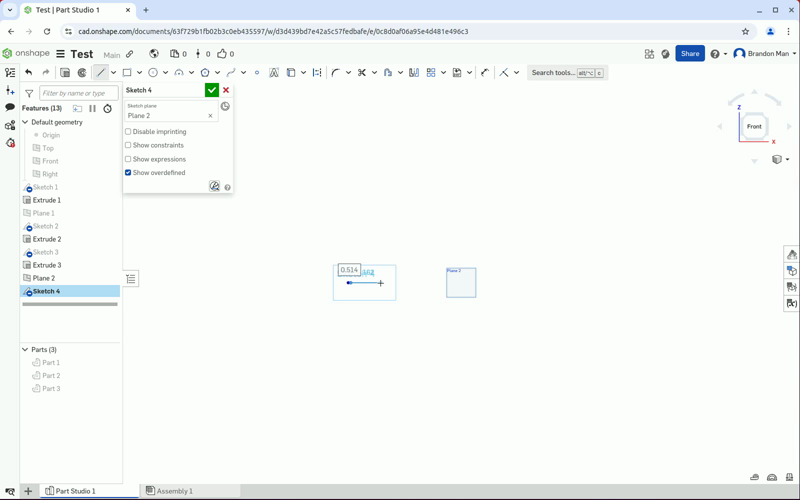
mouse_move(350, 259)
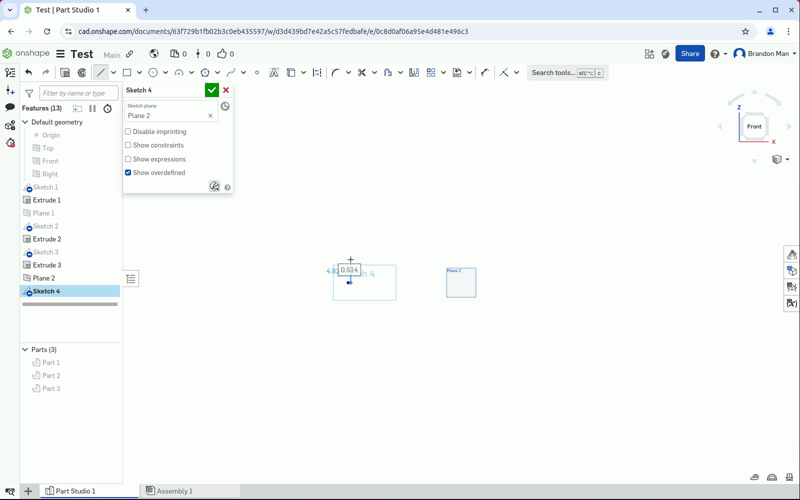
click(350, 259)
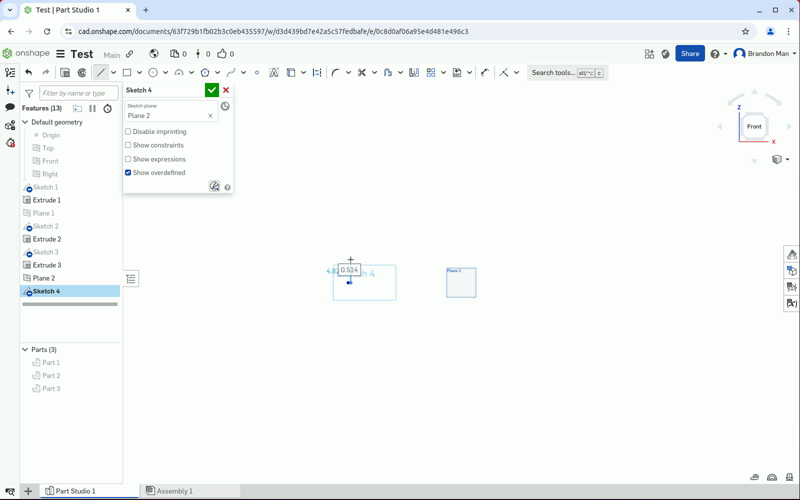
key_up(shift)
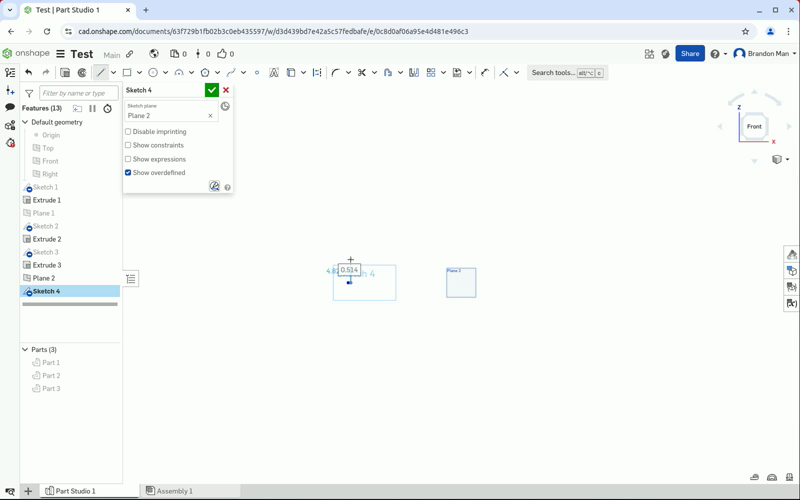
key_down(shift)
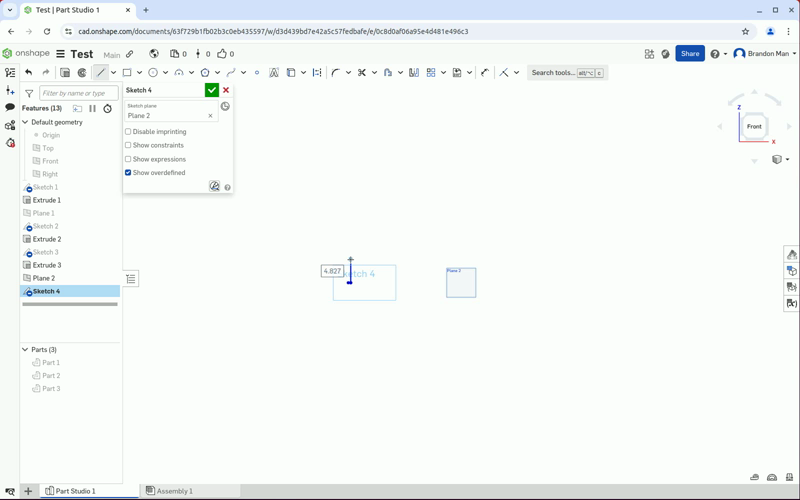
mouse_move(569, 259)
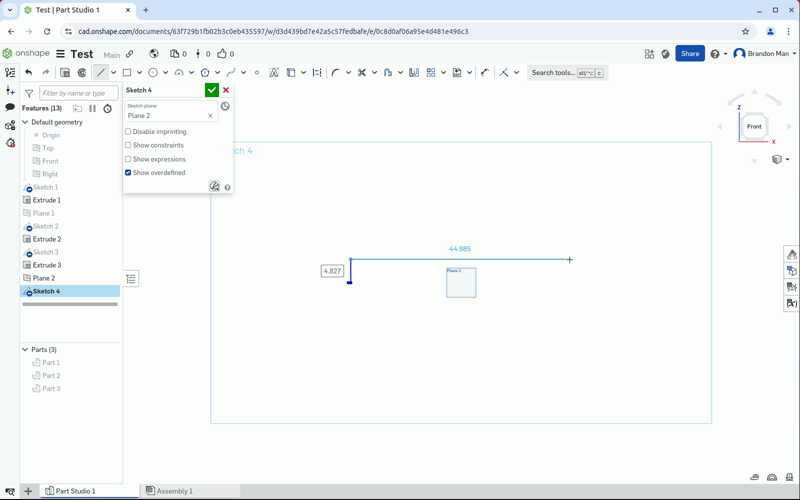
click(569, 259)
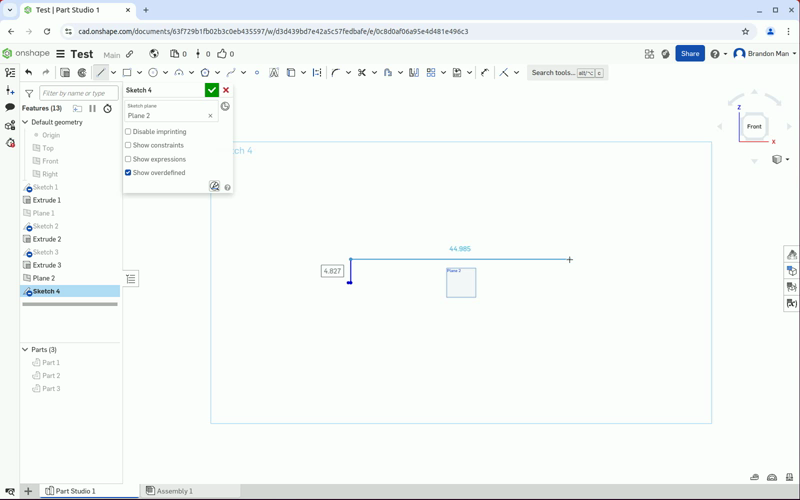
key_up(shift)
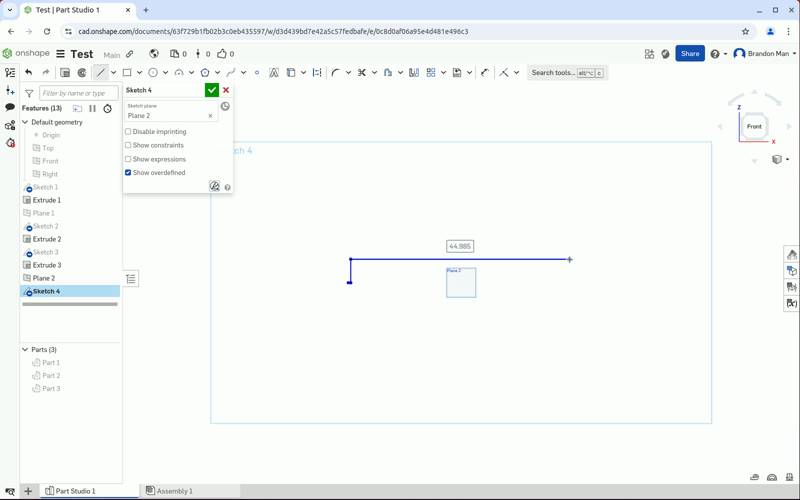
key_down(shift)
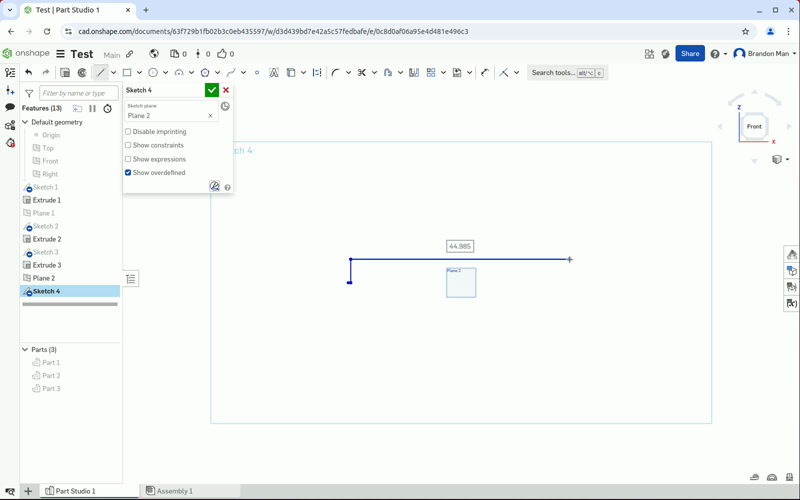
mouse_move(589, 259)
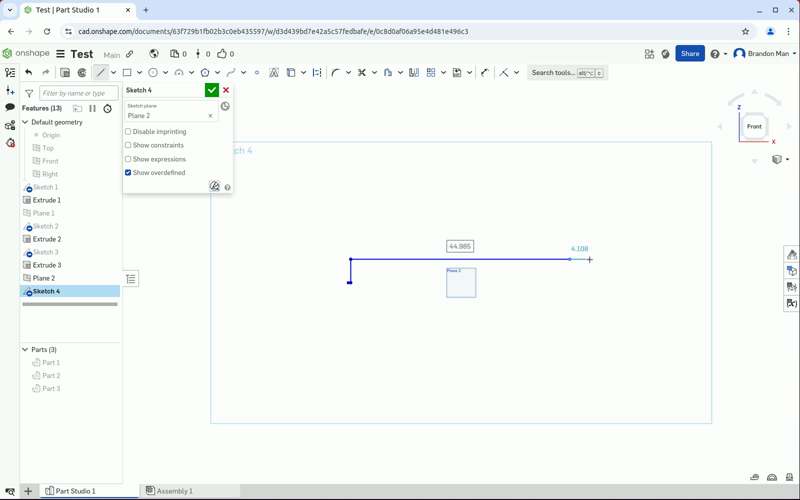
mouse_move(569, 282)
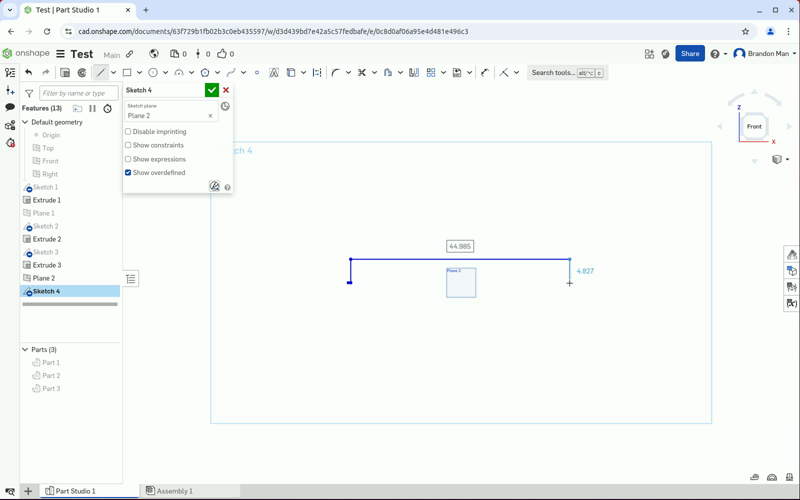
click(569, 282)
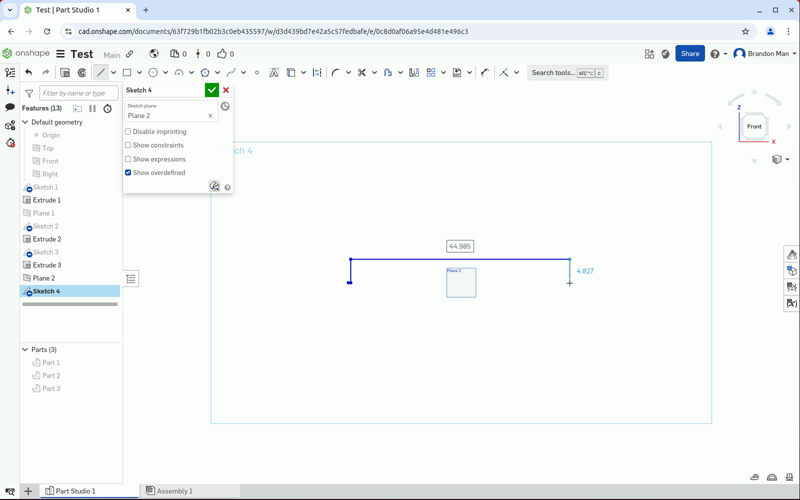
key_up(shift)
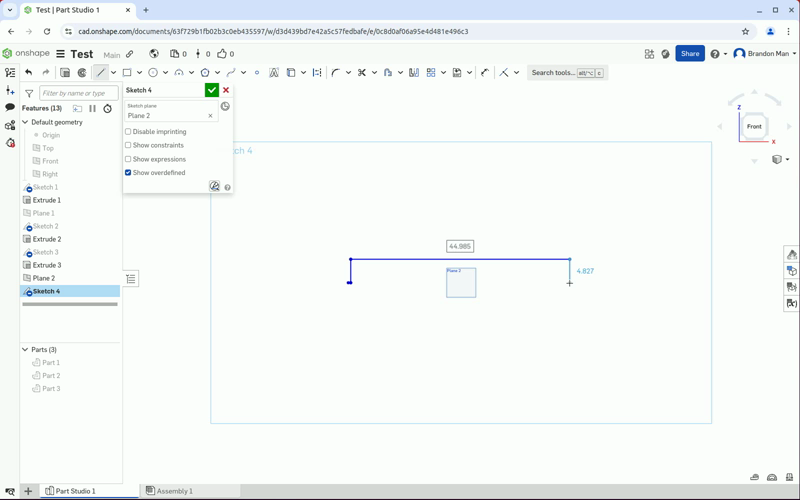
key_down(shift)
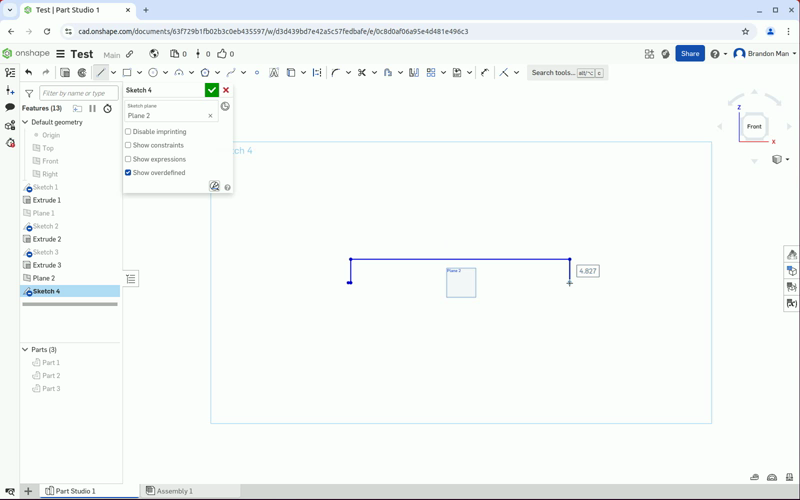
mouse_move(589, 282)
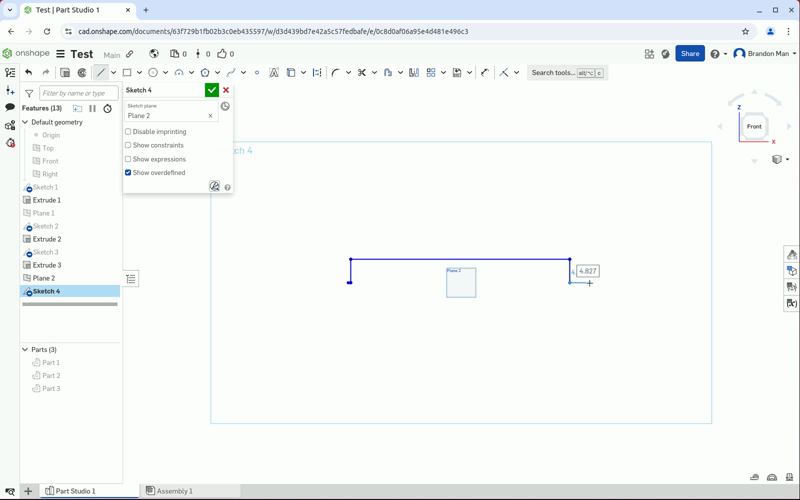
mouse_move(572, 282)
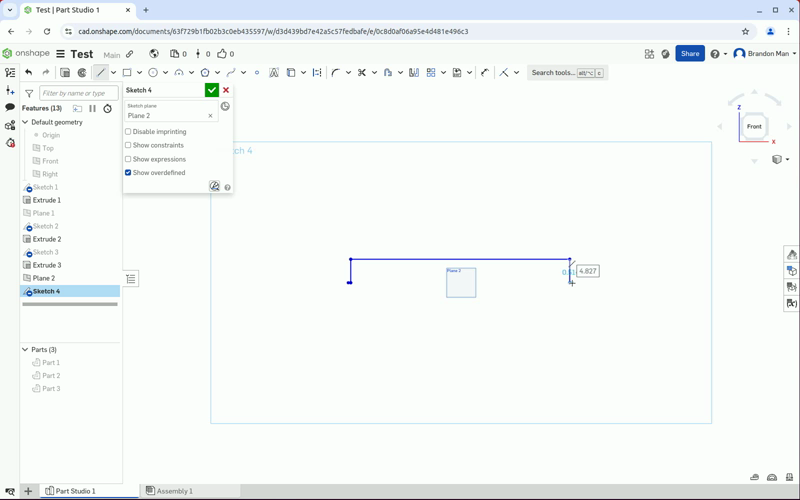
scroll(6)
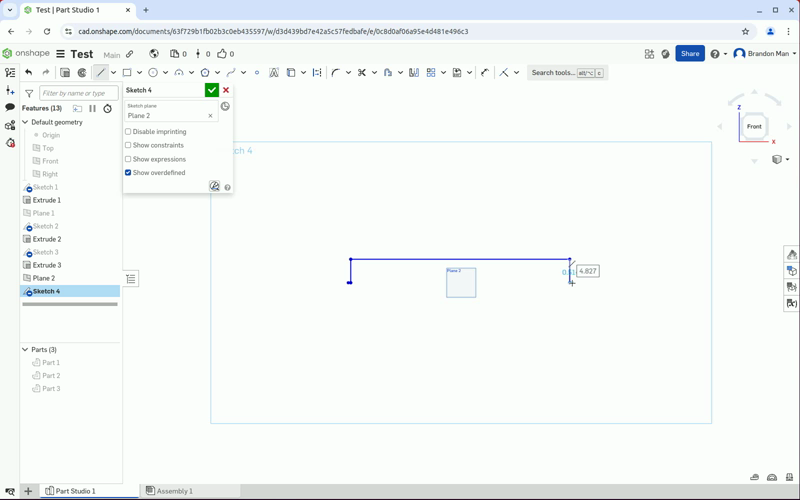
scroll(6)
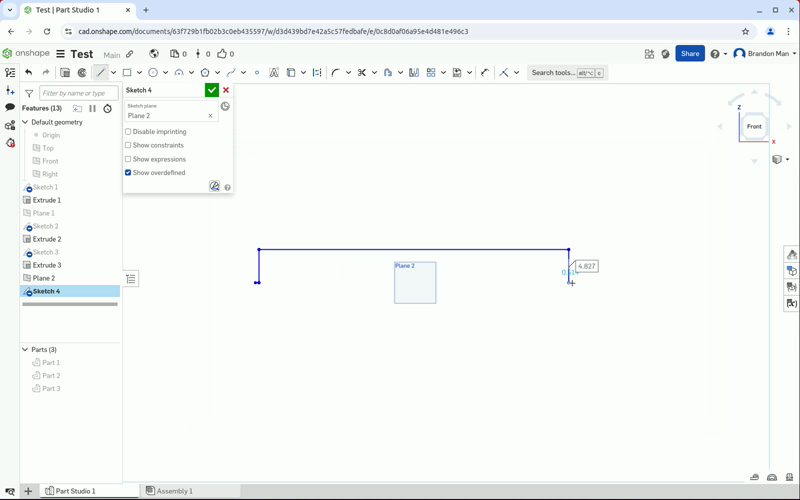
scroll(6)
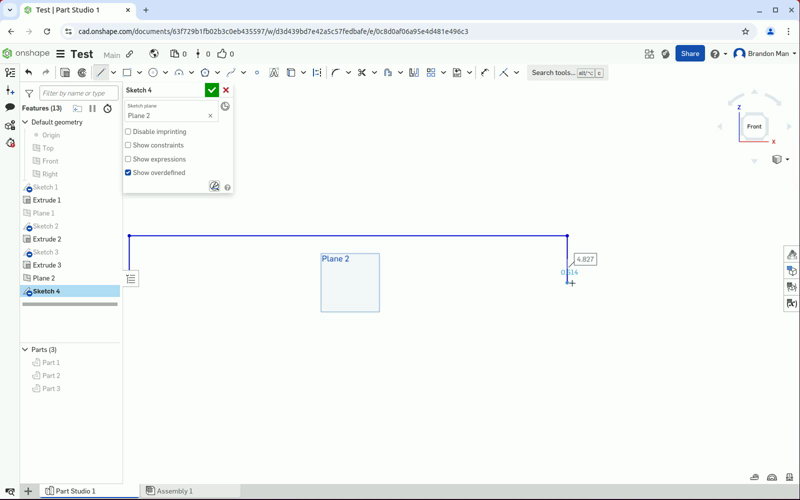
scroll(6)
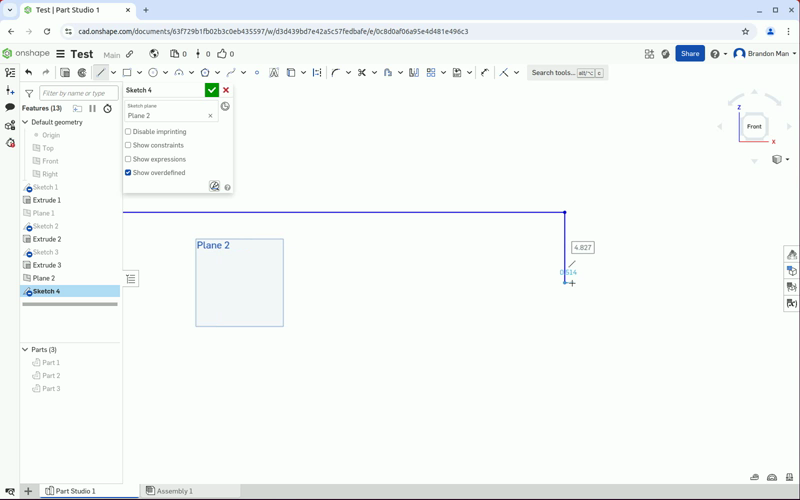
scroll(6)
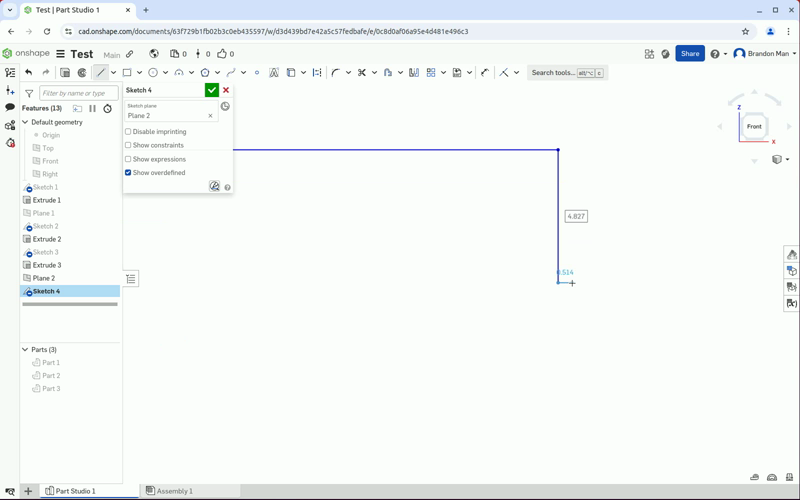
scroll(6)
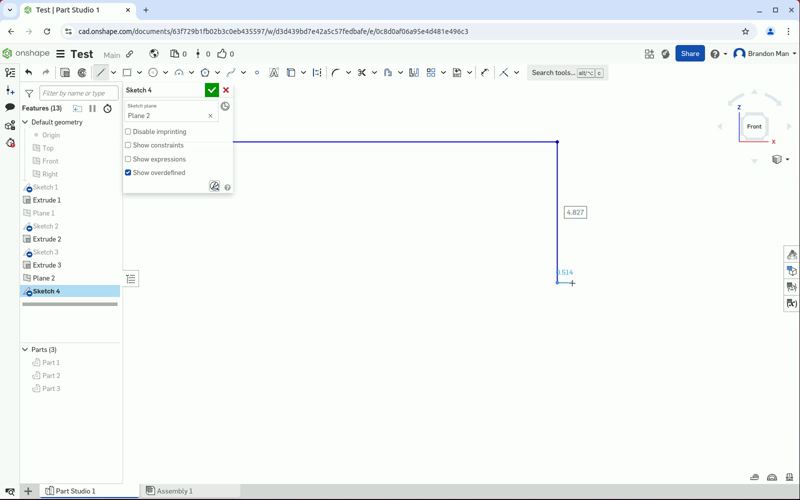
scroll(6)
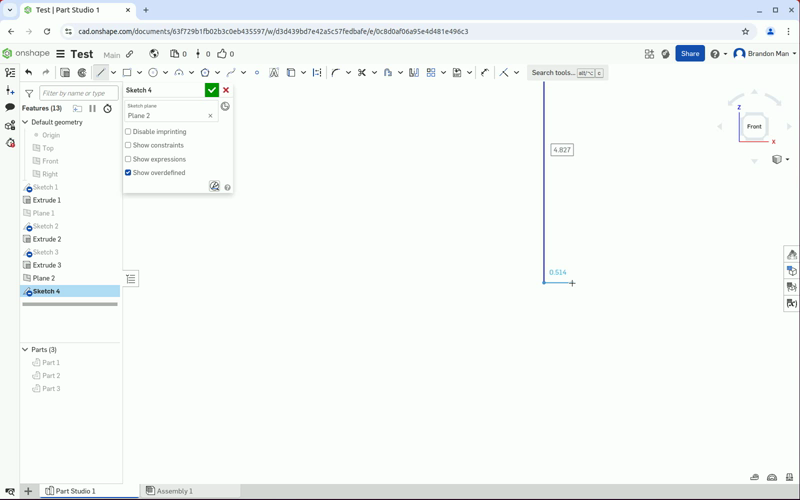
click(572, 282)
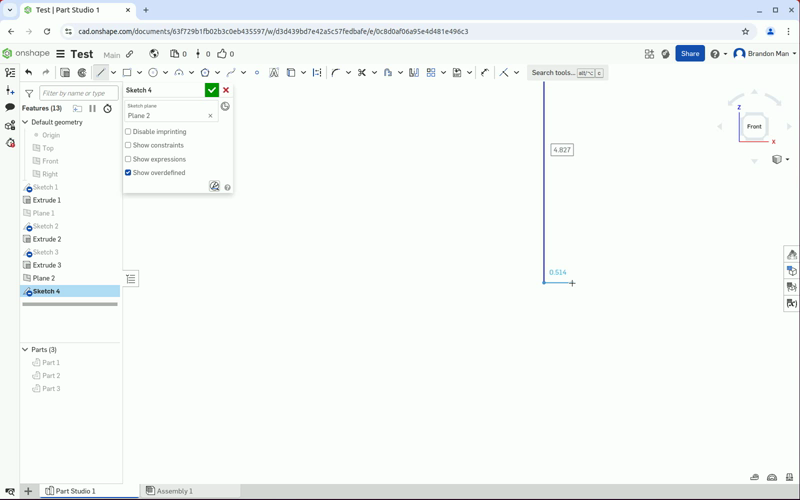
scroll(-6)
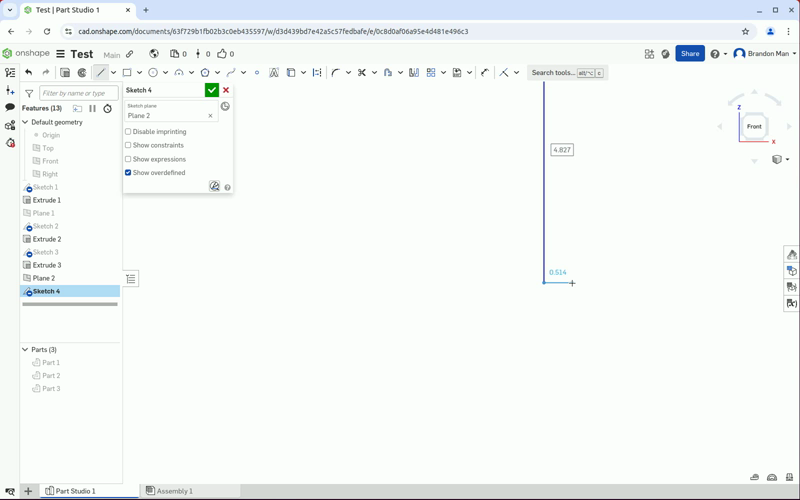
scroll(-6)
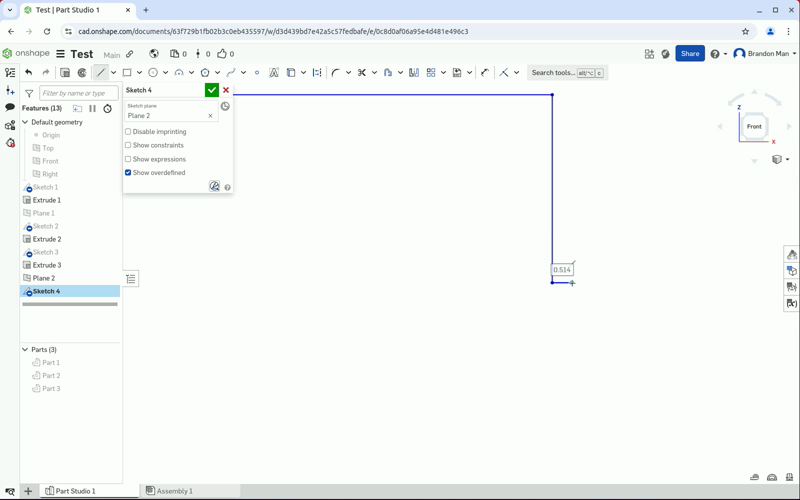
scroll(-6)
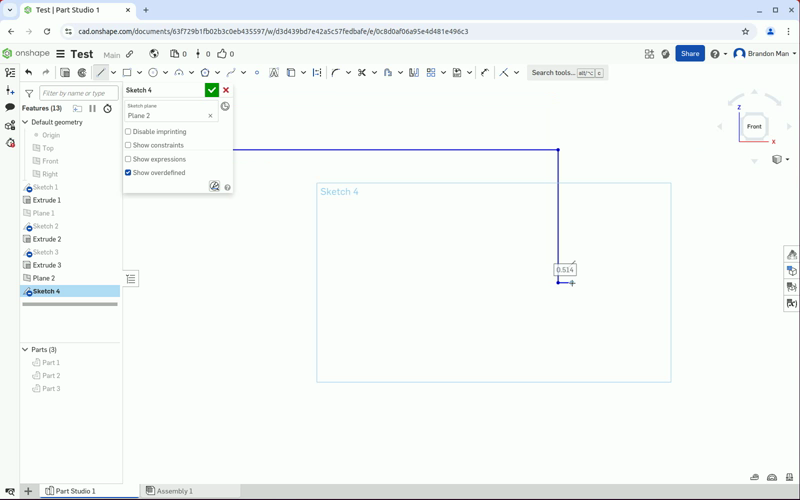
scroll(-6)
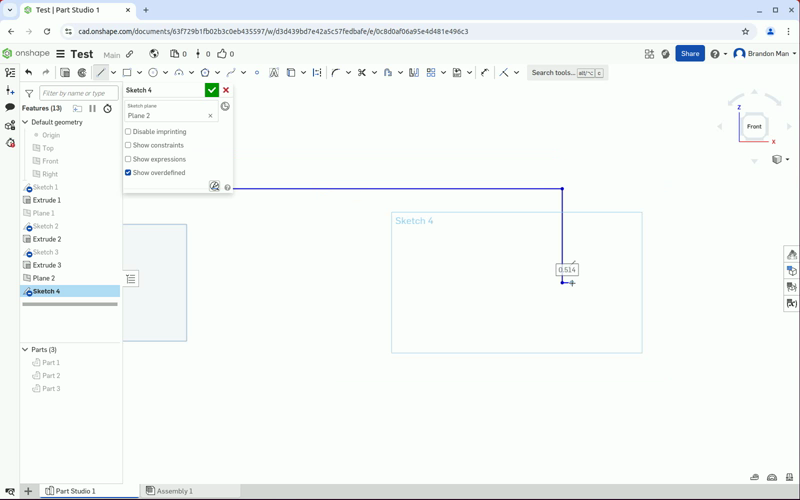
scroll(-6)
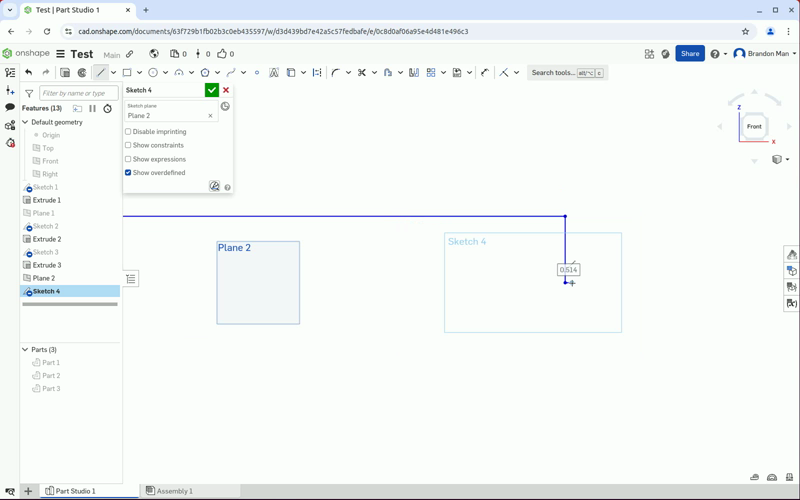
scroll(-6)
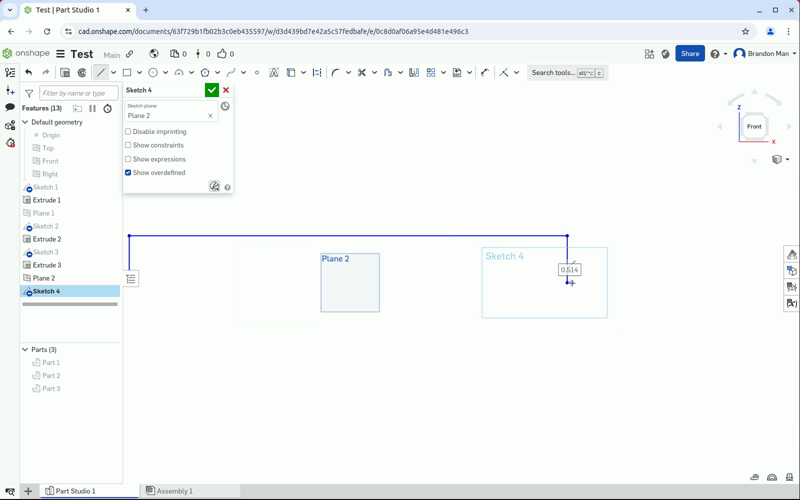
scroll(-6)
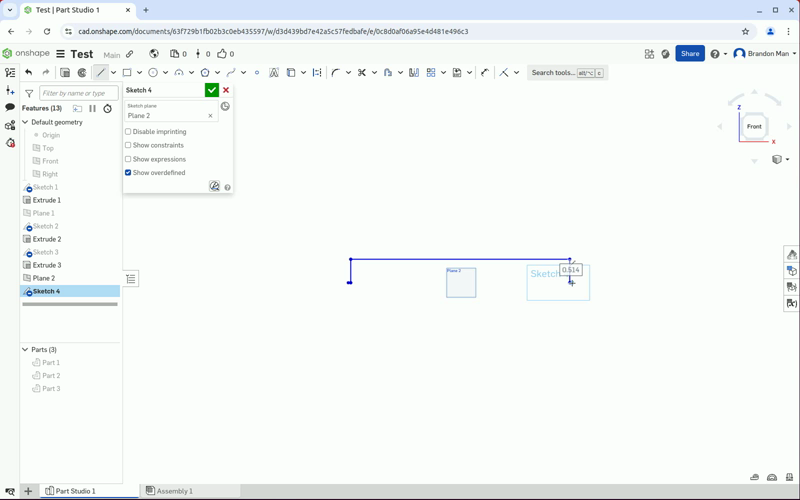
key_up(shift)
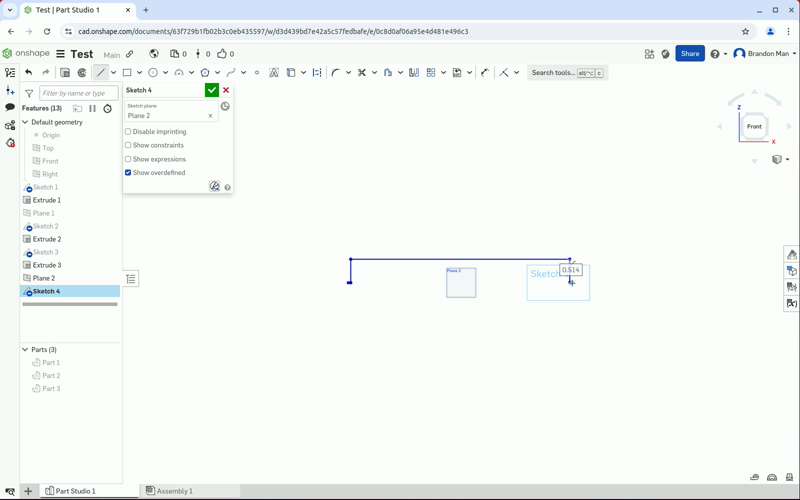
key_down(shift)
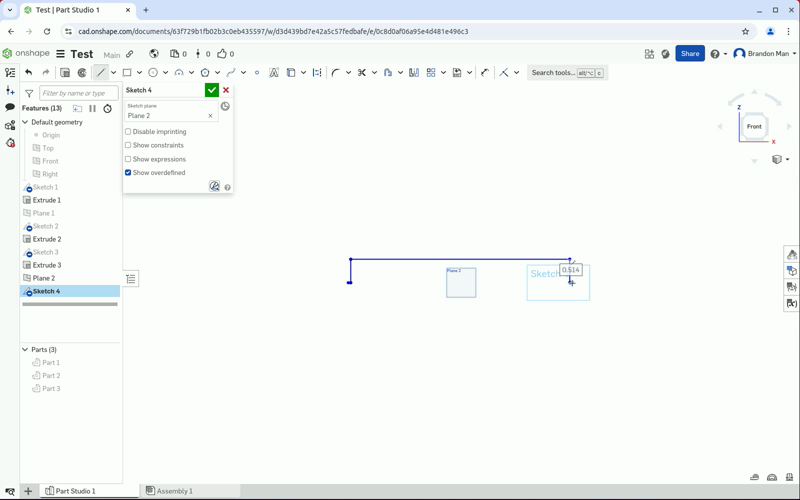
mouse_move(589, 282)
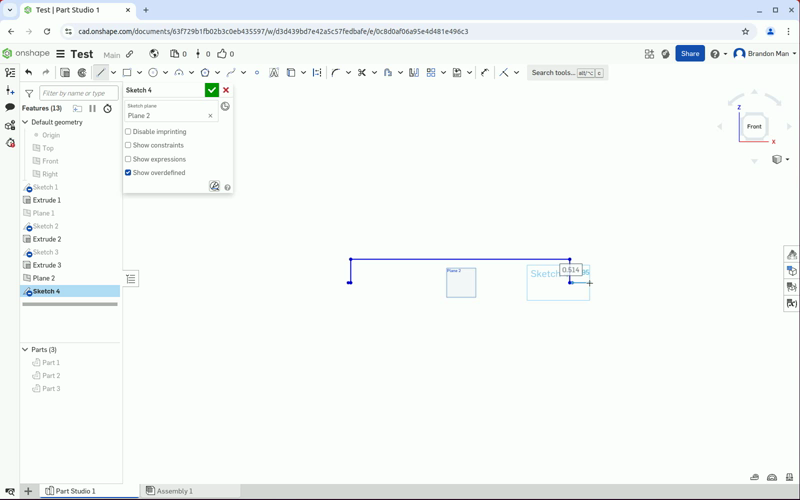
mouse_move(572, 257)
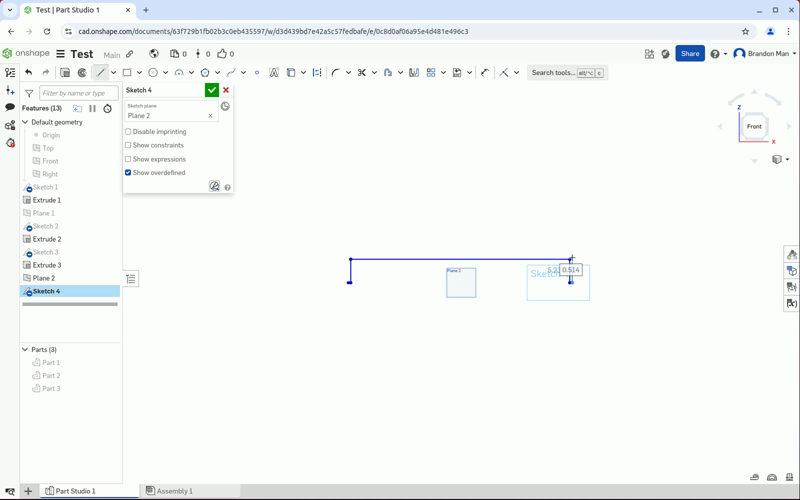
scroll(6)
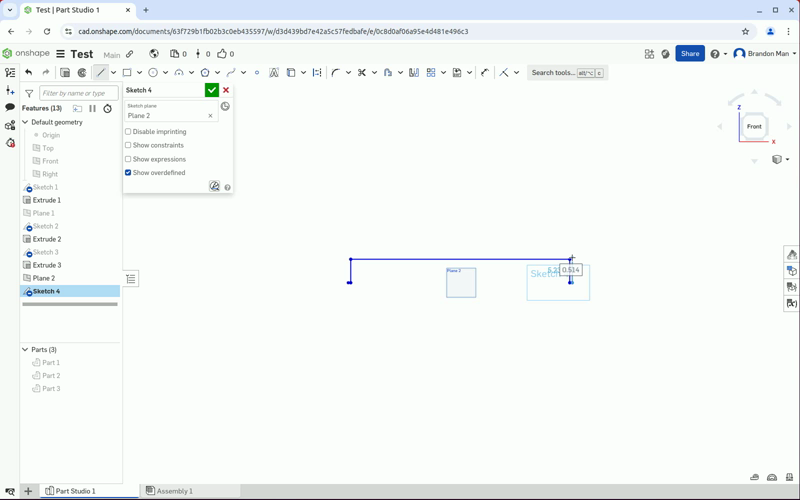
scroll(6)
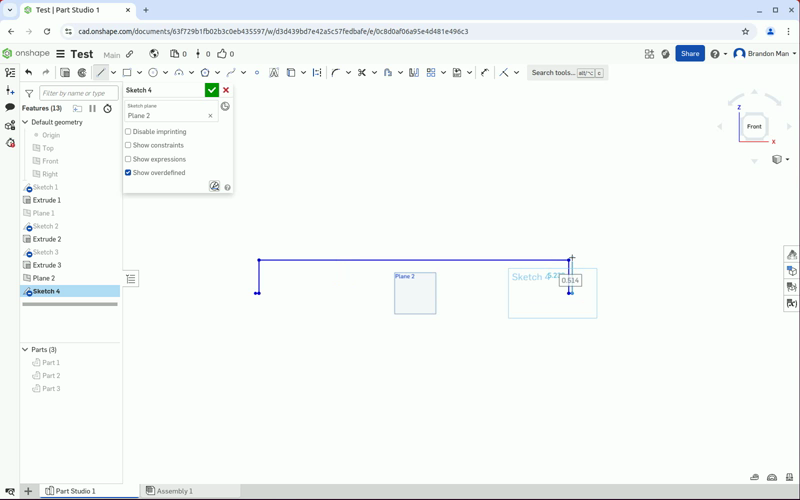
scroll(6)
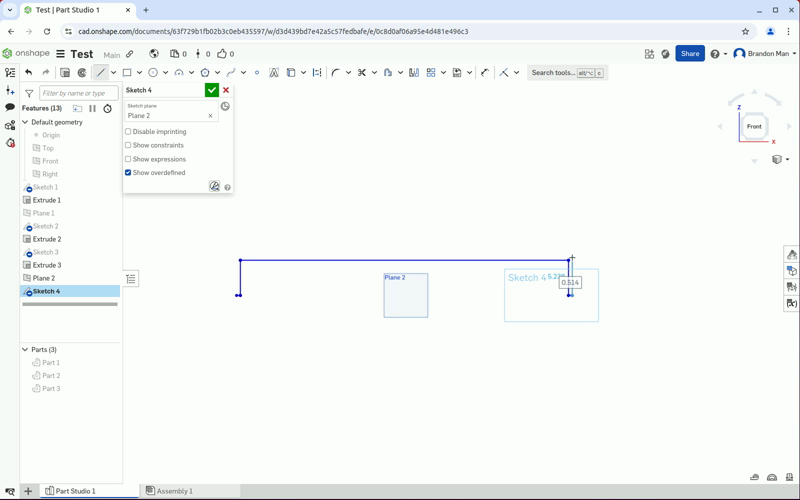
scroll(6)
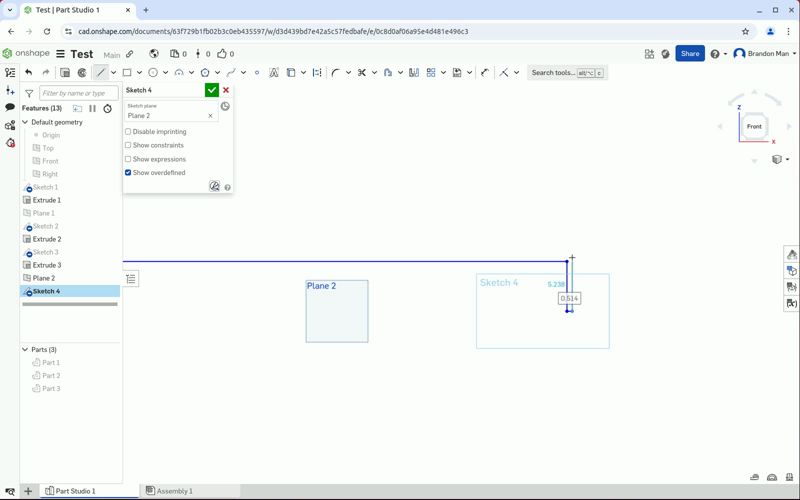
scroll(6)
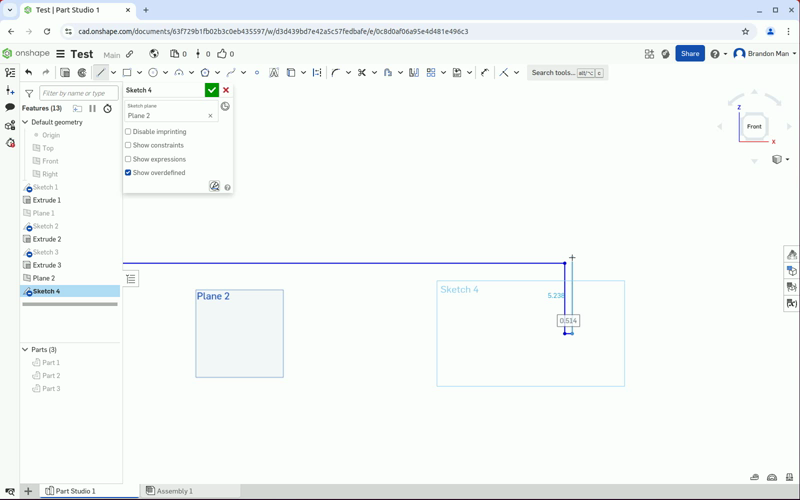
scroll(6)
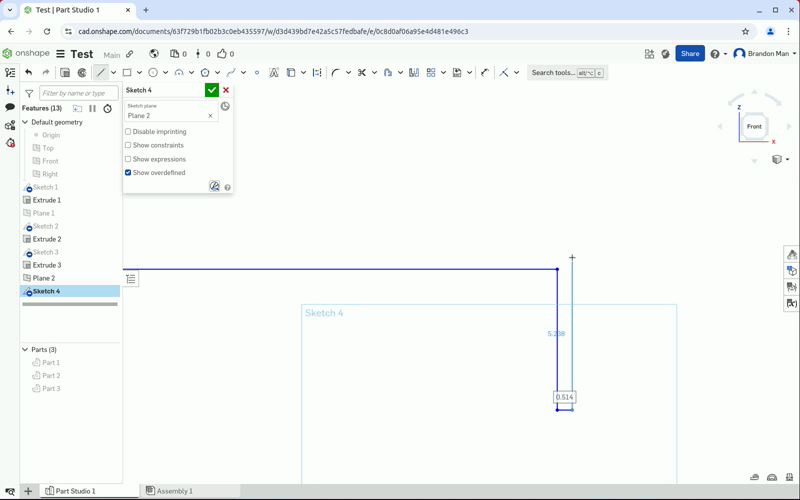
scroll(6)
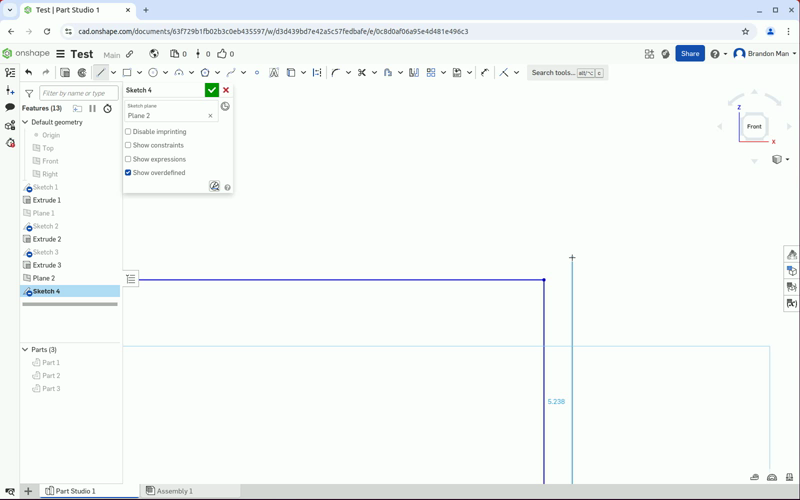
click(572, 257)
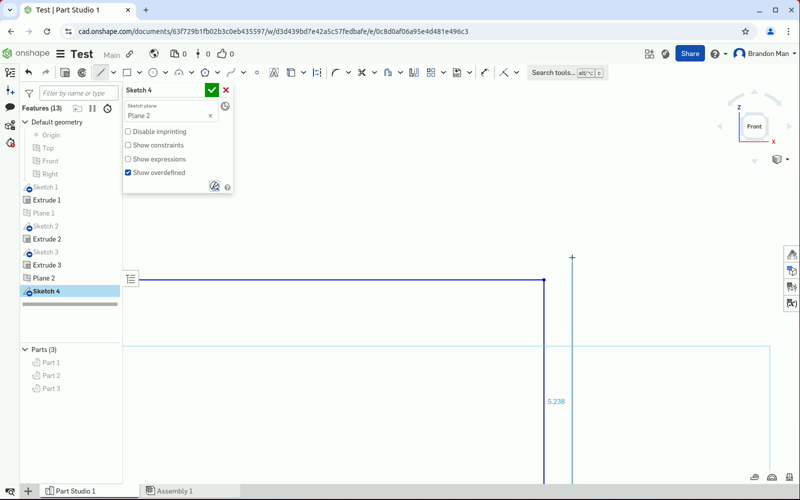
scroll(-6)
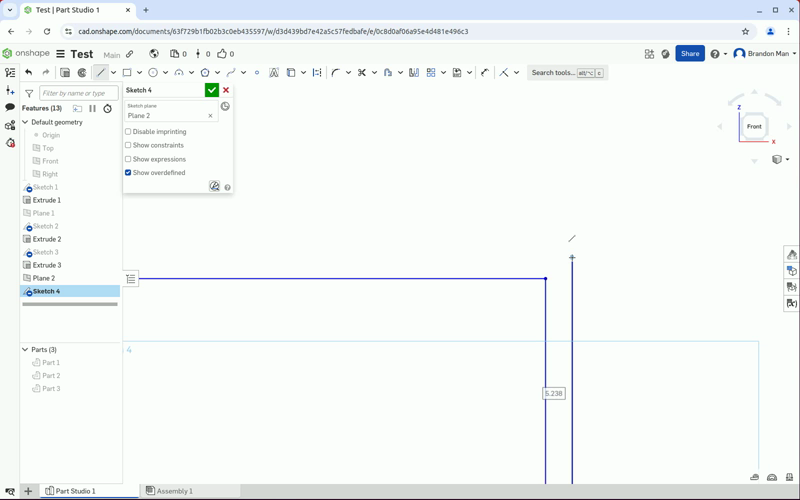
scroll(-6)
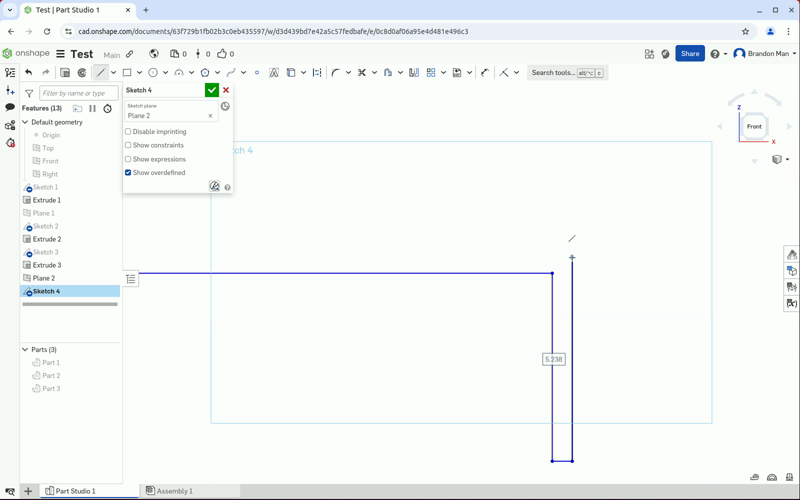
scroll(-6)
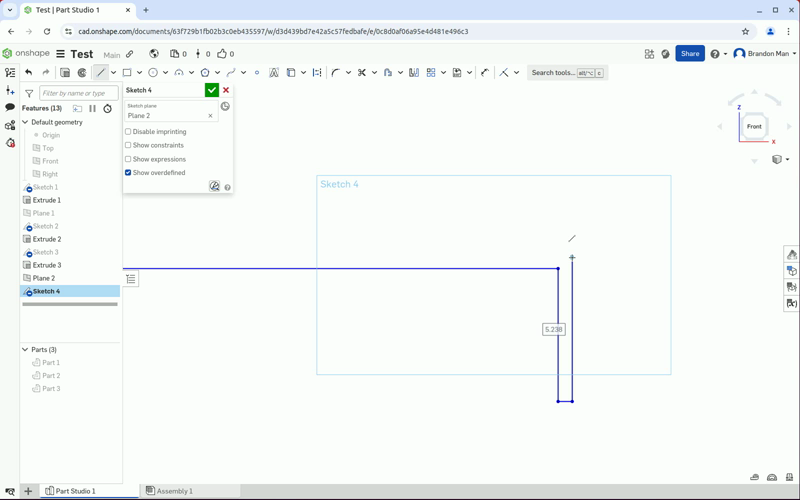
scroll(-6)
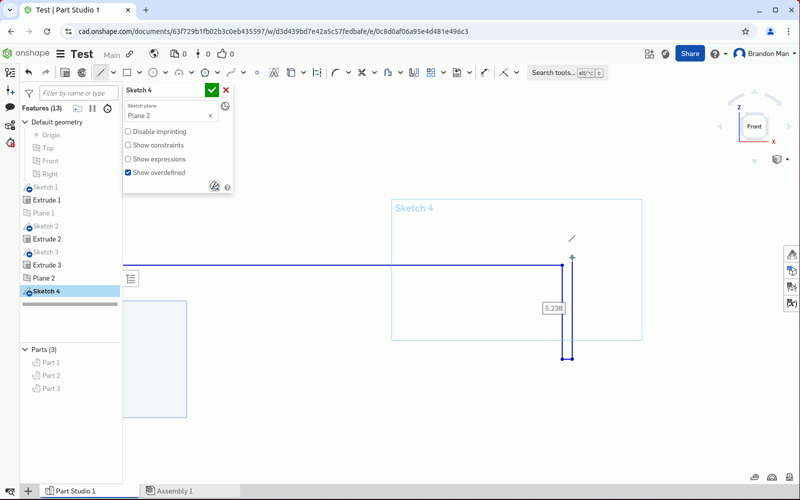
scroll(-6)
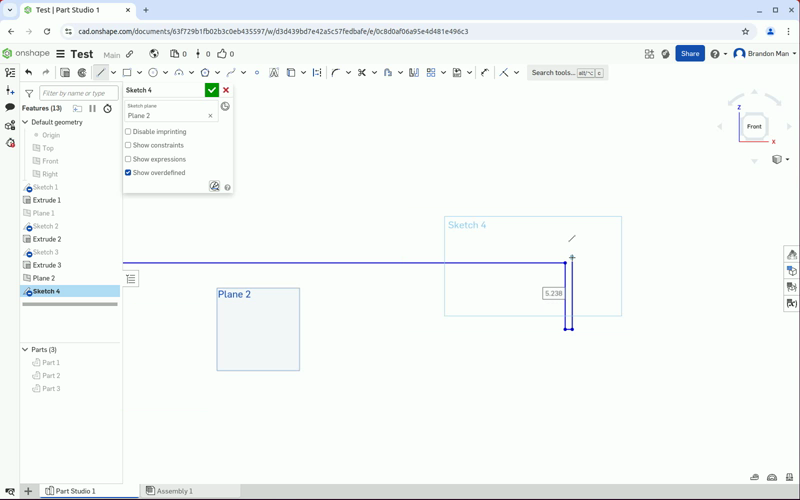
scroll(-6)
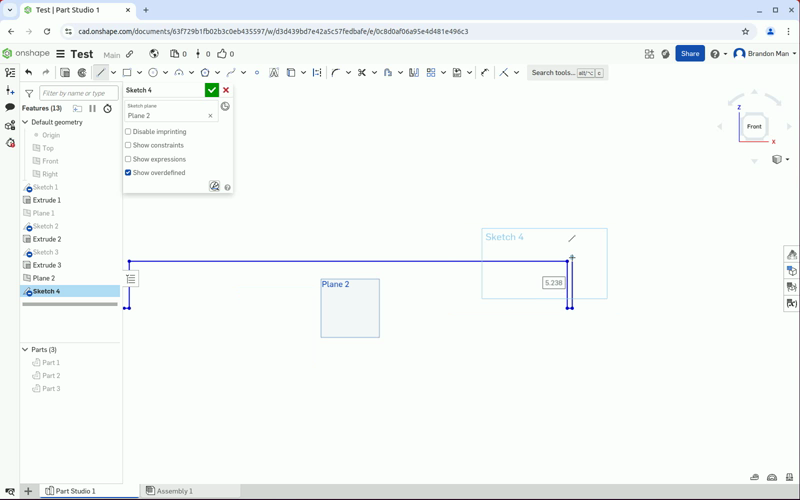
scroll(-6)
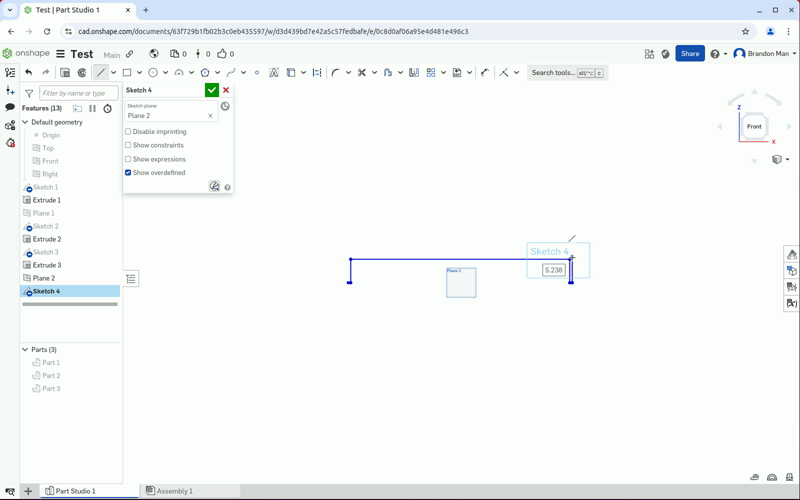
key_up(shift)
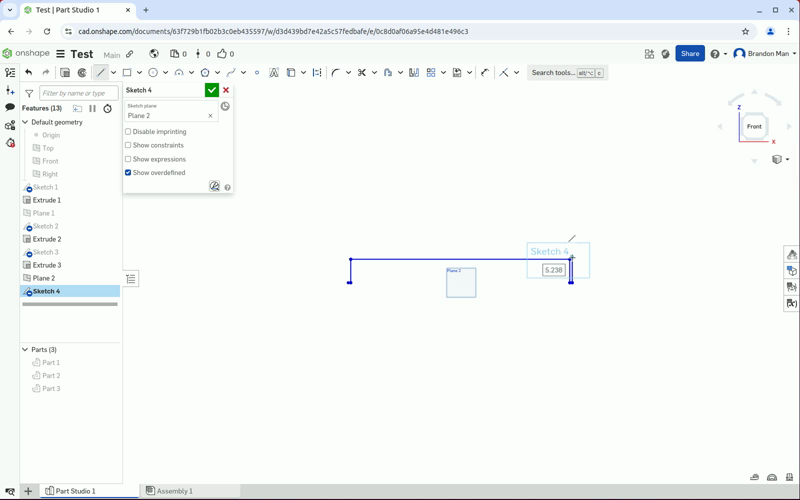
key_down(shift)
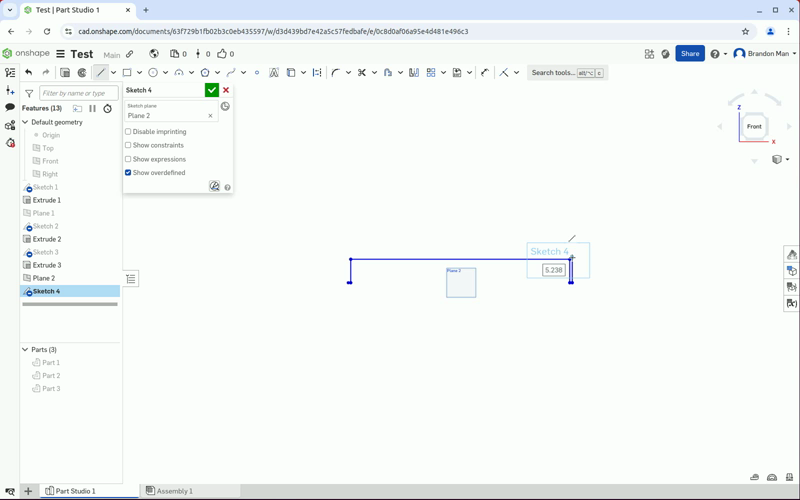
mouse_move(348, 257)
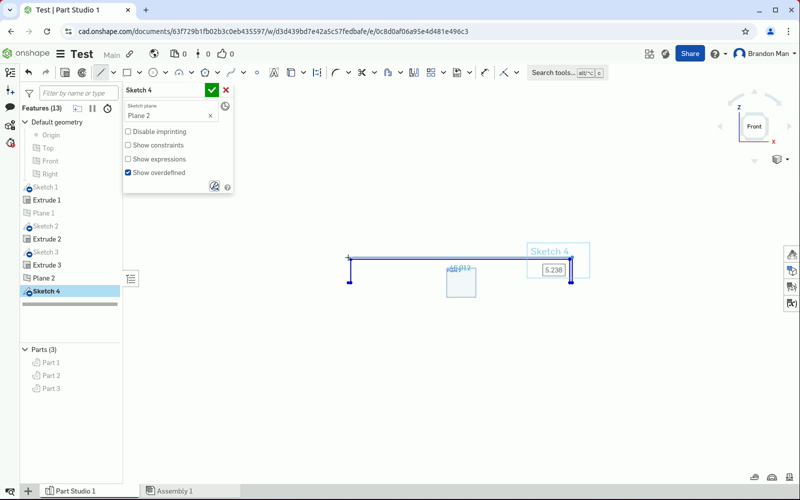
scroll(6)
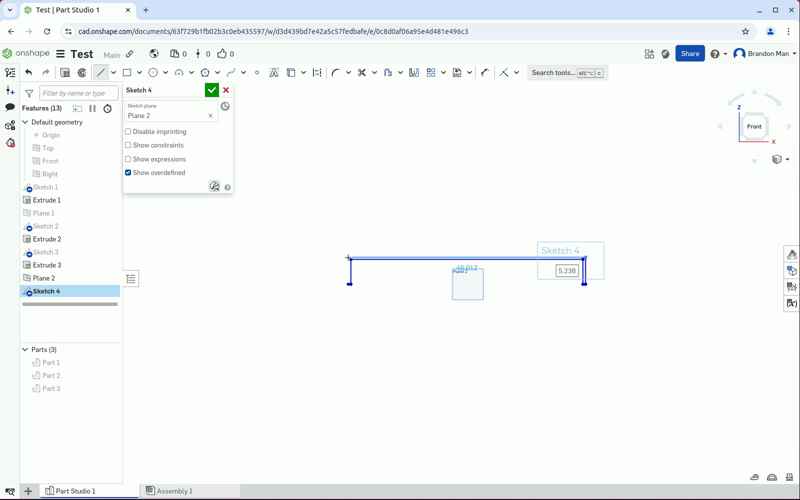
scroll(6)
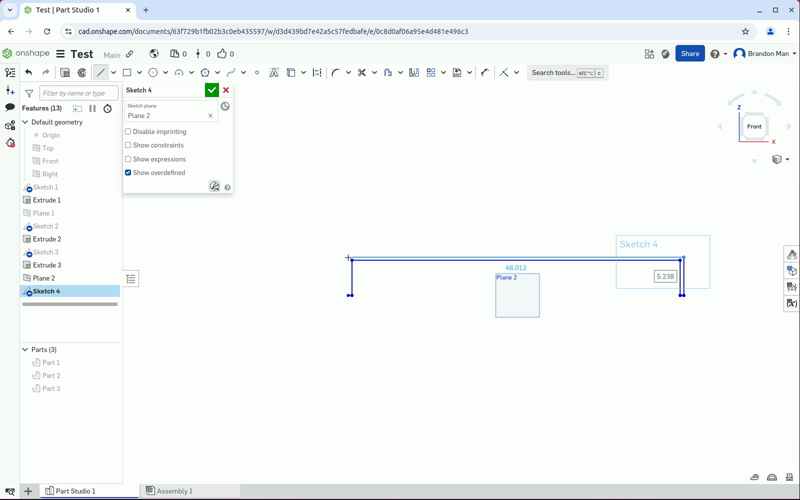
scroll(6)
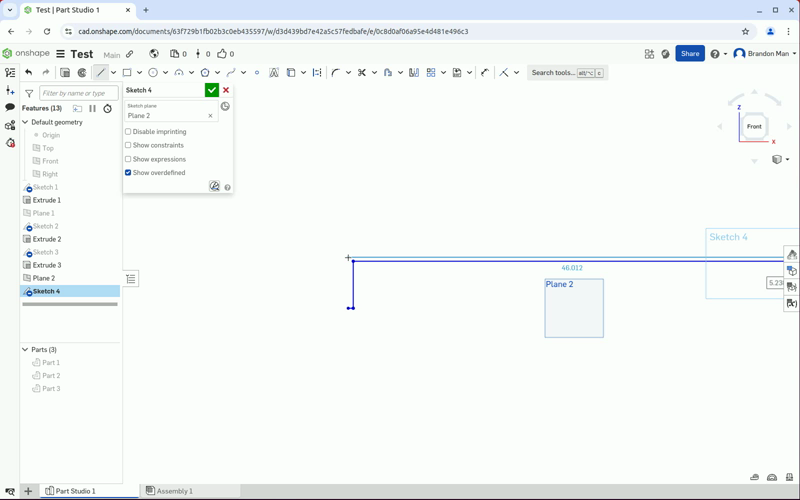
scroll(6)
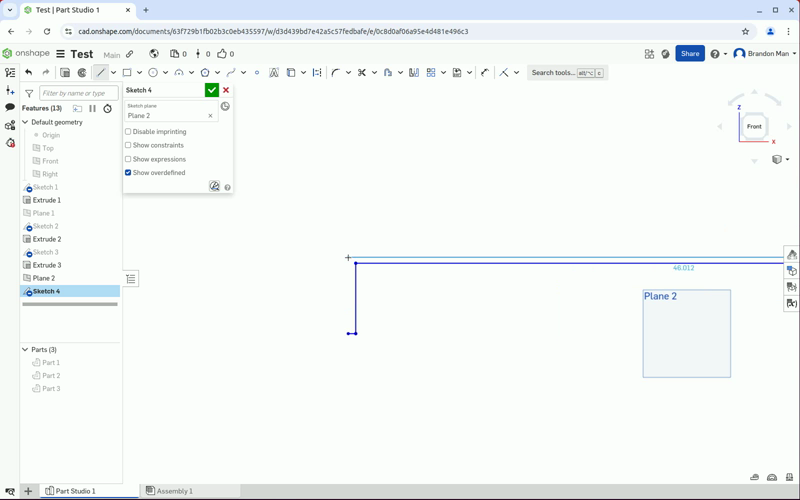
scroll(6)
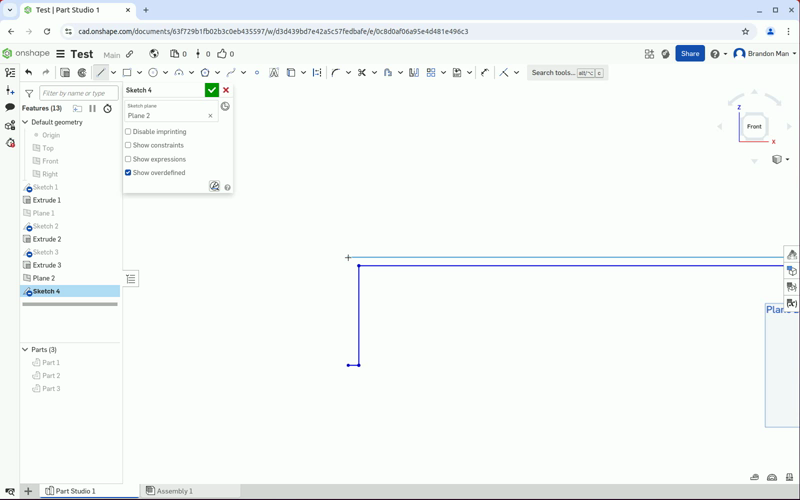
scroll(6)
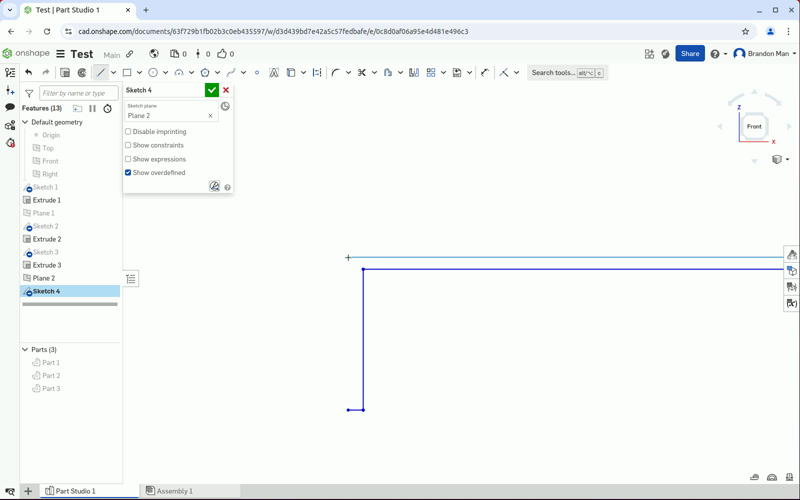
scroll(6)
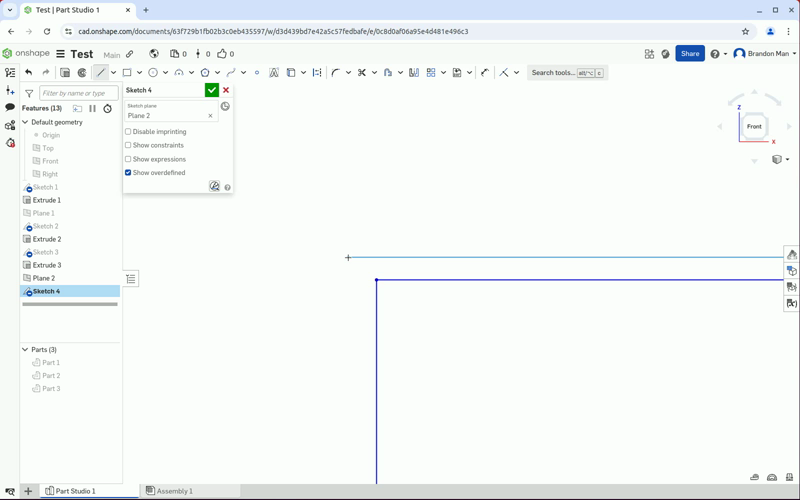
click(348, 257)
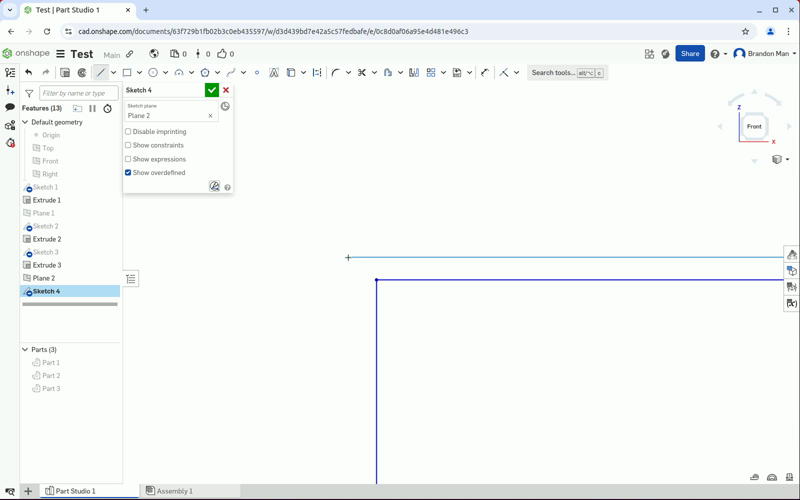
scroll(-6)
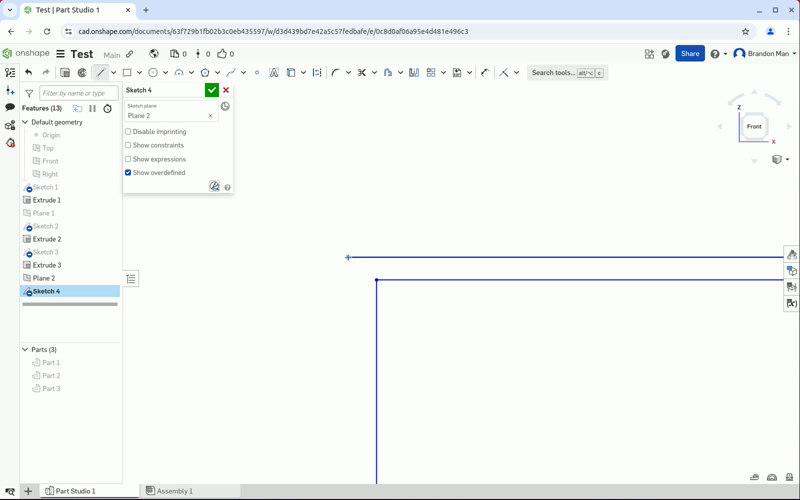
scroll(-6)
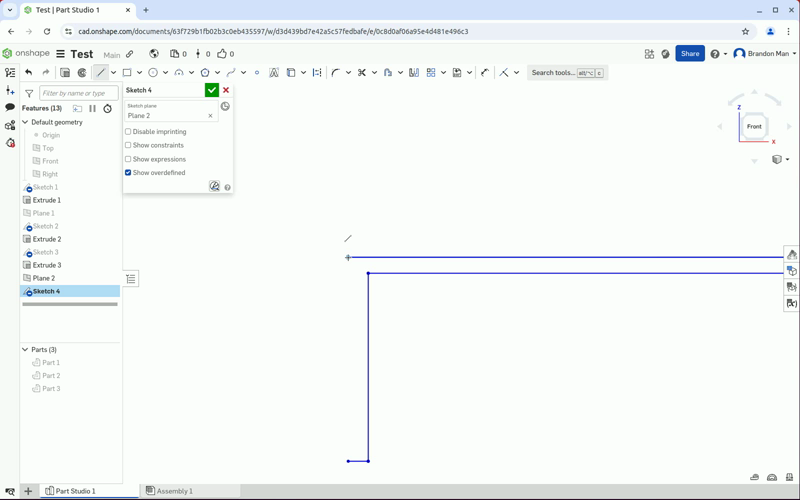
scroll(-6)
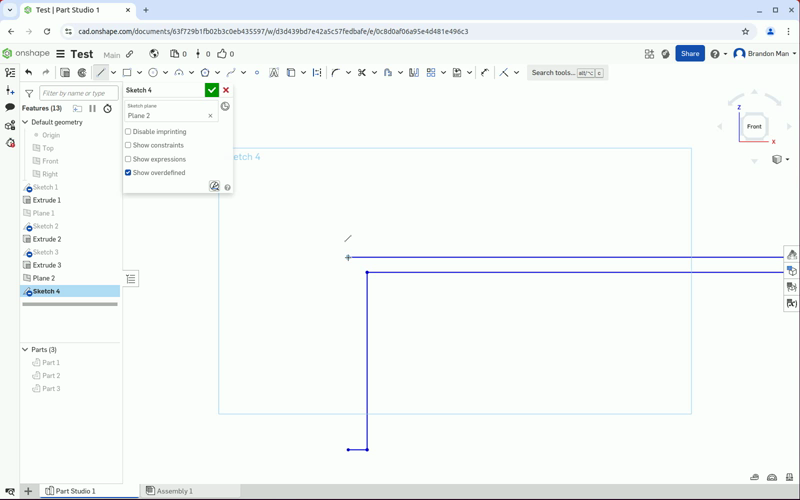
scroll(-6)
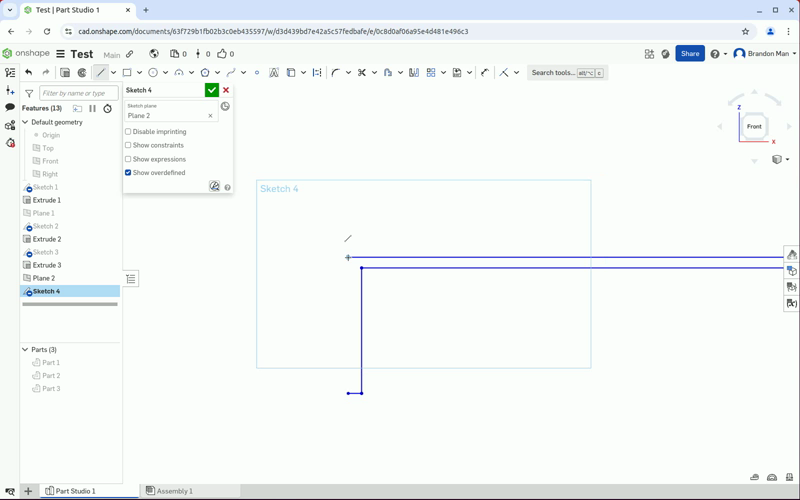
scroll(-6)
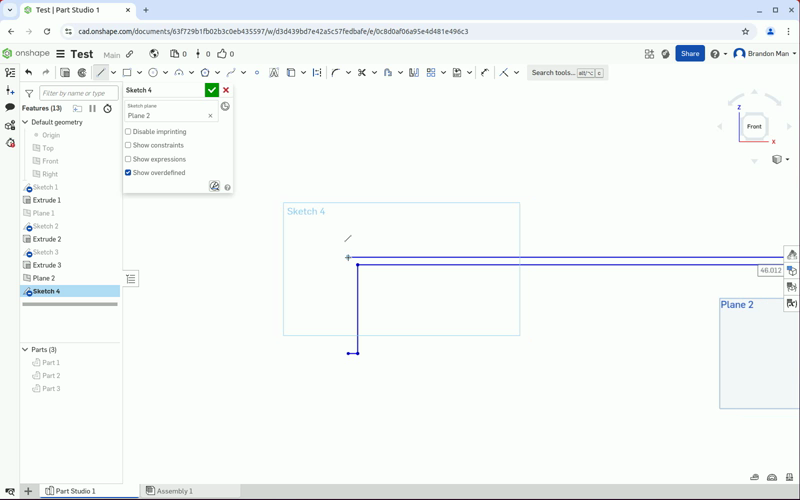
scroll(-6)
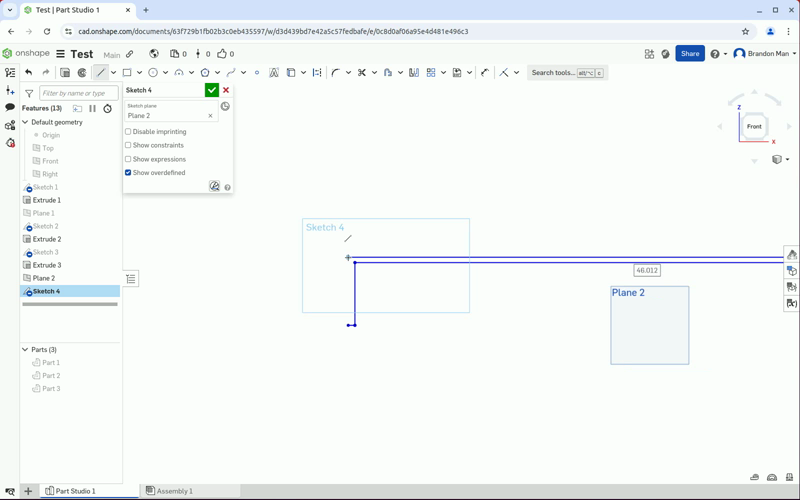
scroll(-6)
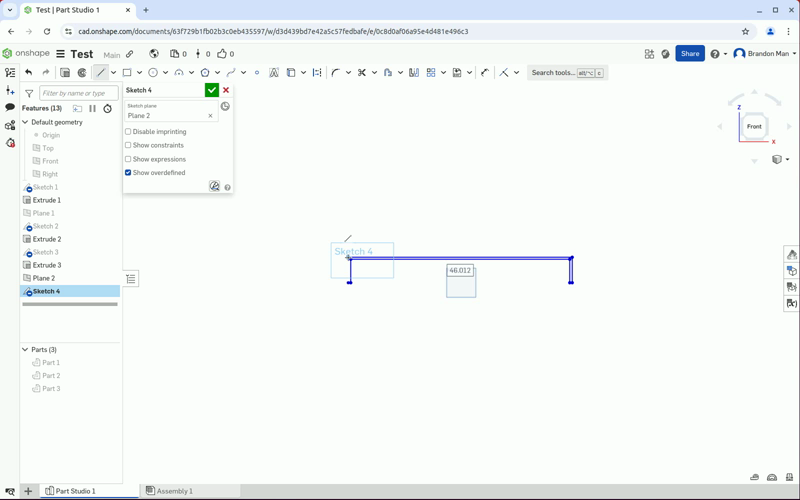
key_up(shift)
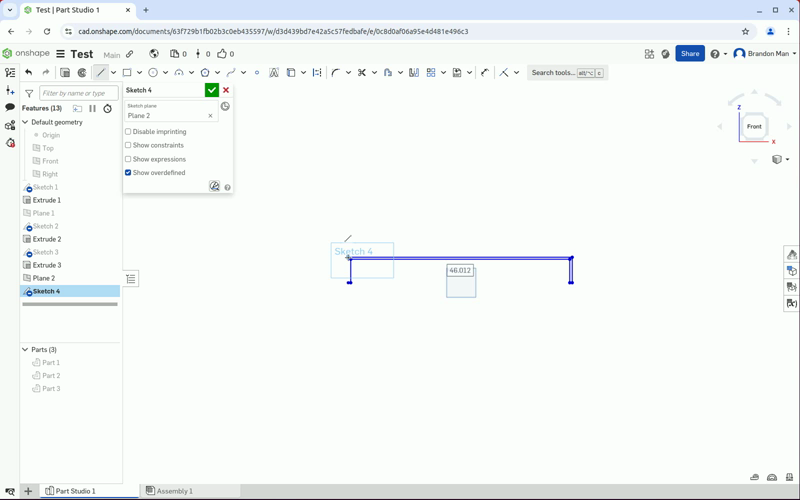
mouse_move(378, 257)
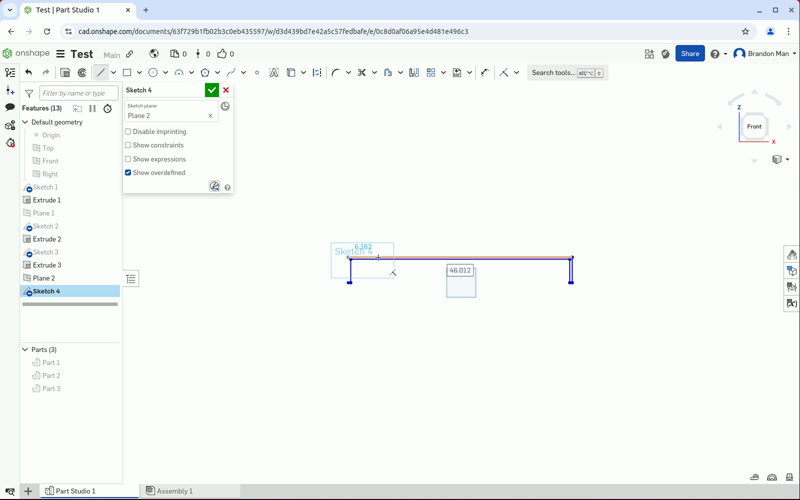
key_down(shift)
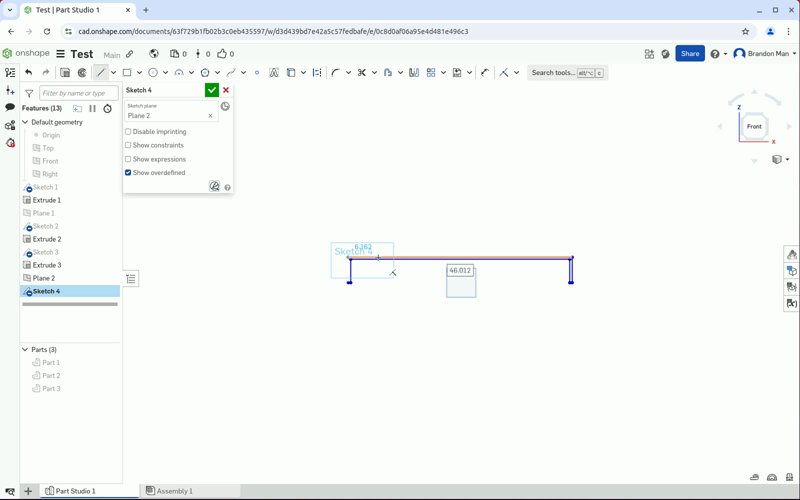
mouse_move(348, 282)
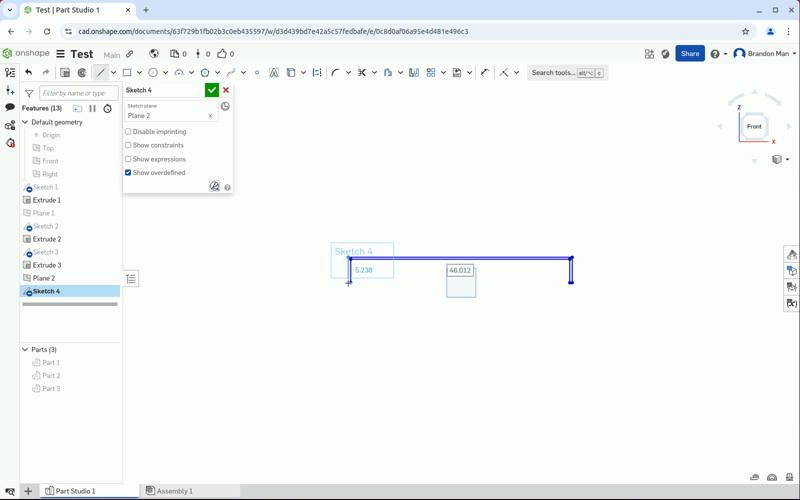
scroll(6)
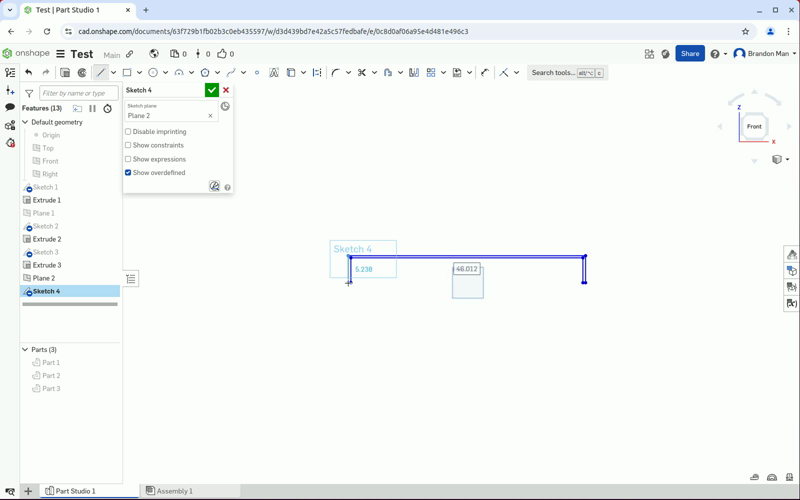
scroll(6)
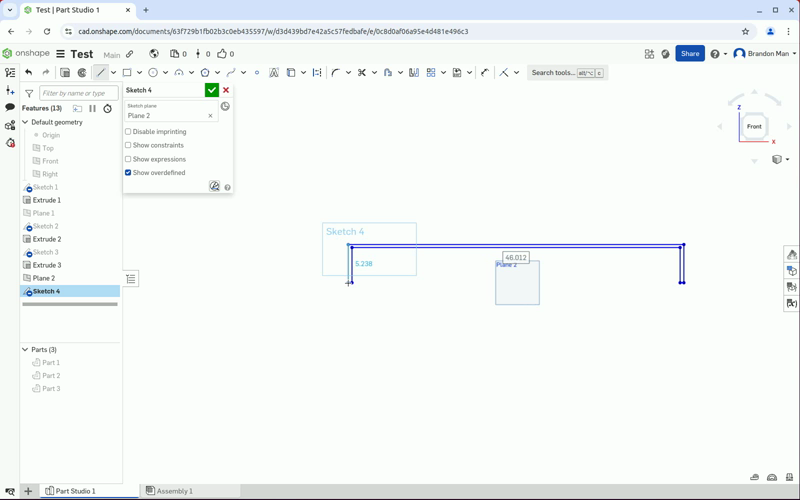
scroll(6)
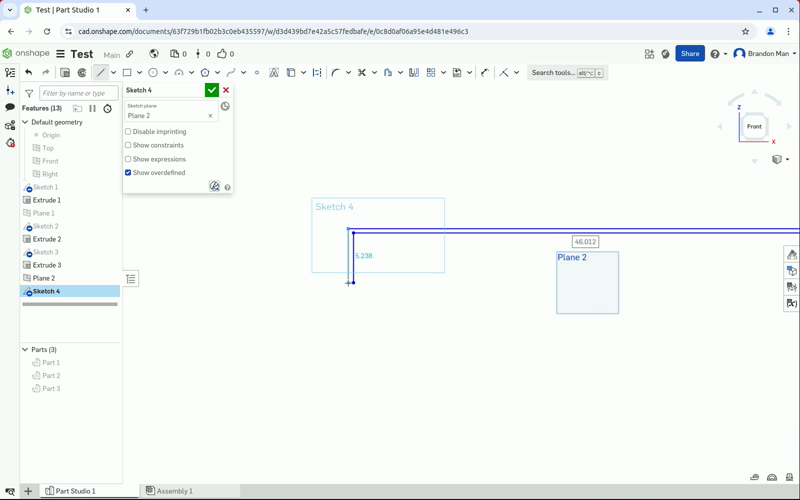
scroll(6)
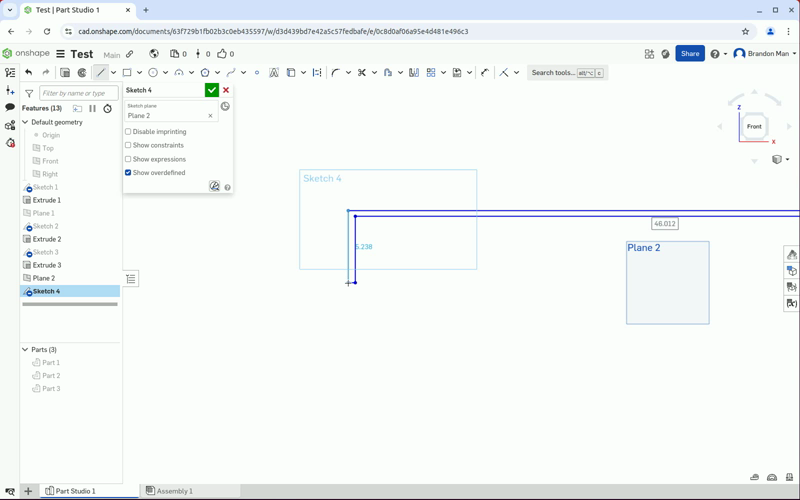
scroll(6)
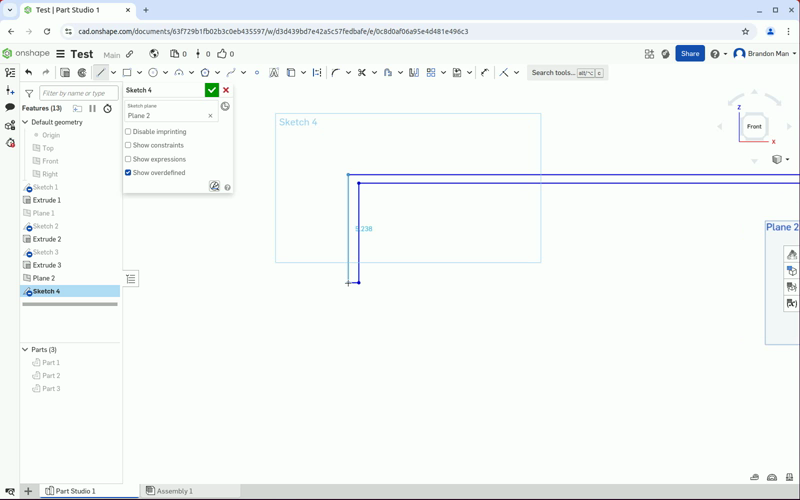
scroll(6)
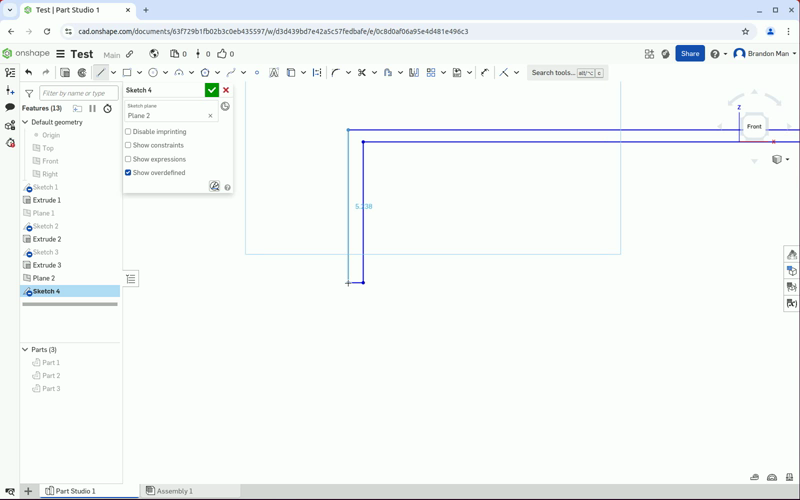
scroll(6)
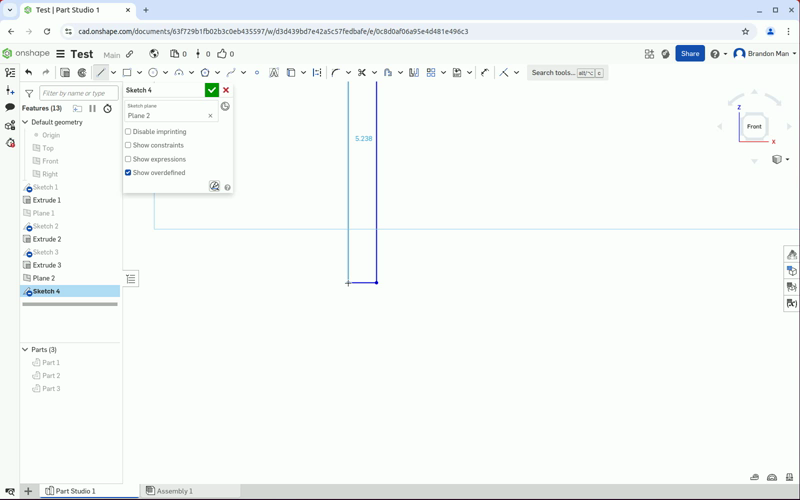
key_up(shift)
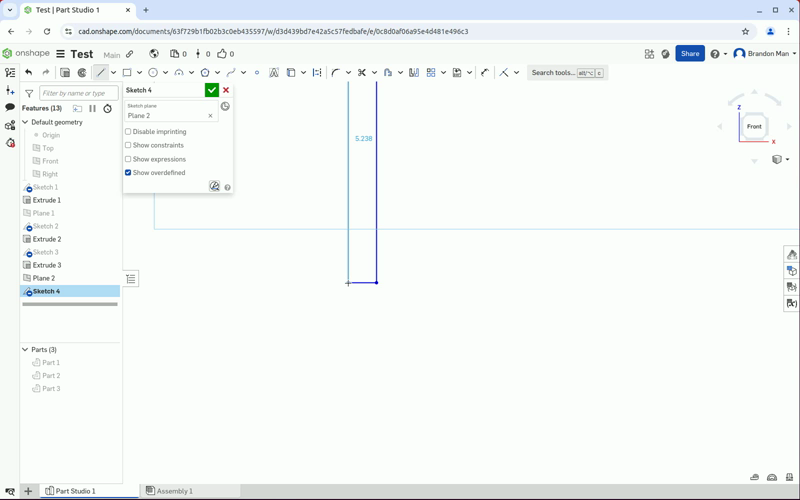
click(348, 282)
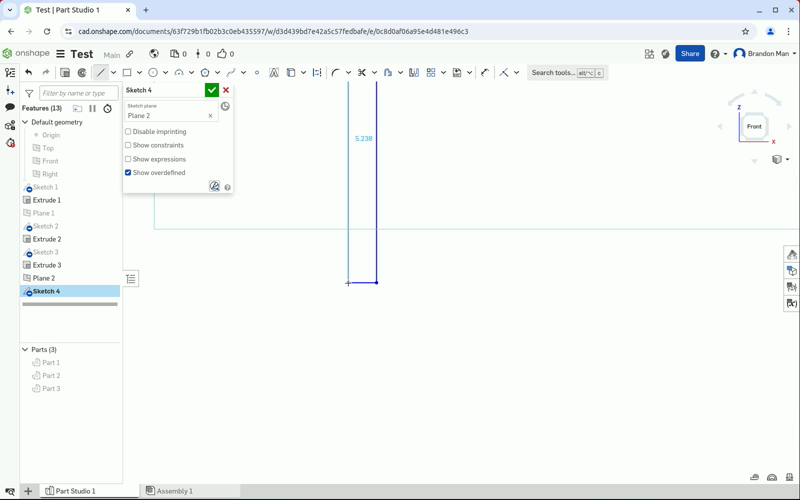
scroll(-6)
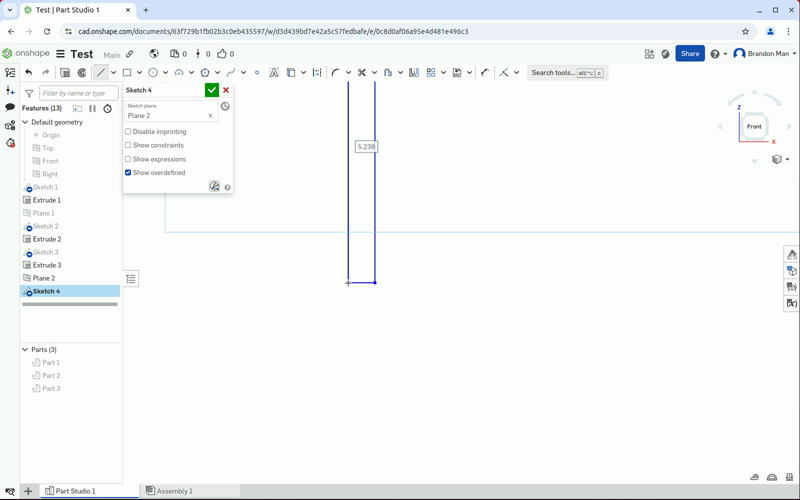
scroll(-6)
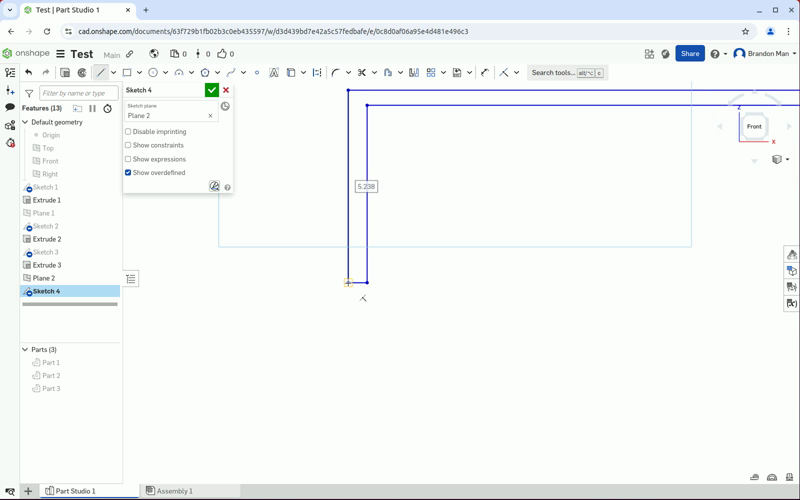
scroll(-6)
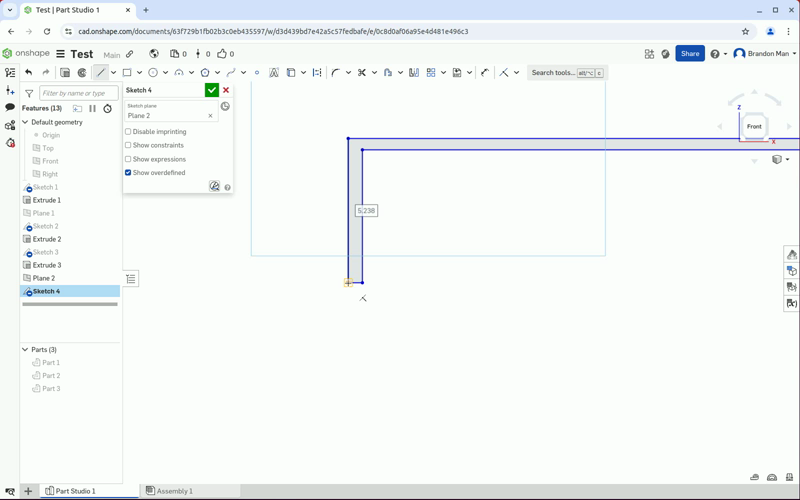
scroll(-6)
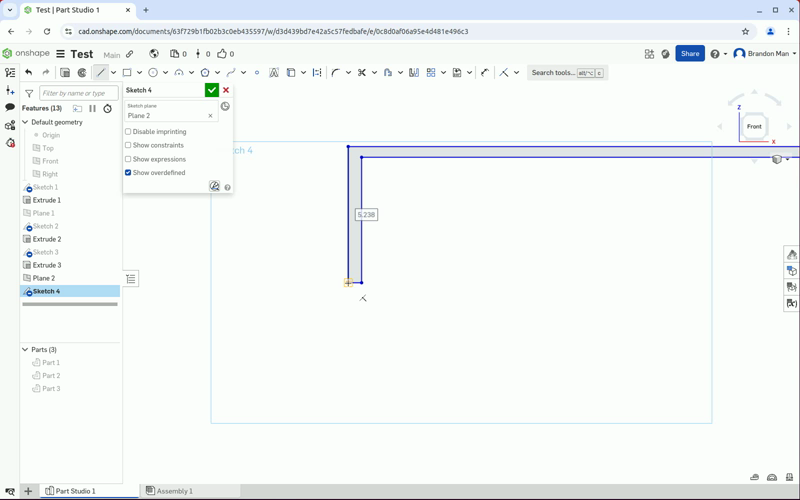
scroll(-6)
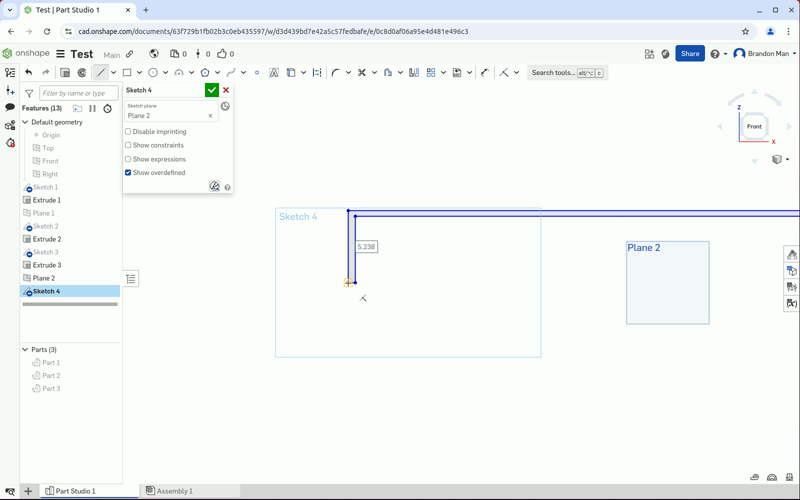
scroll(-6)
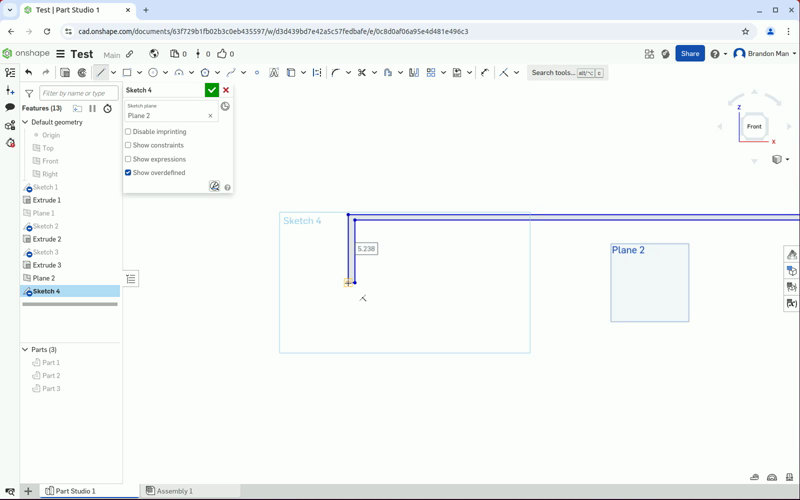
scroll(-6)
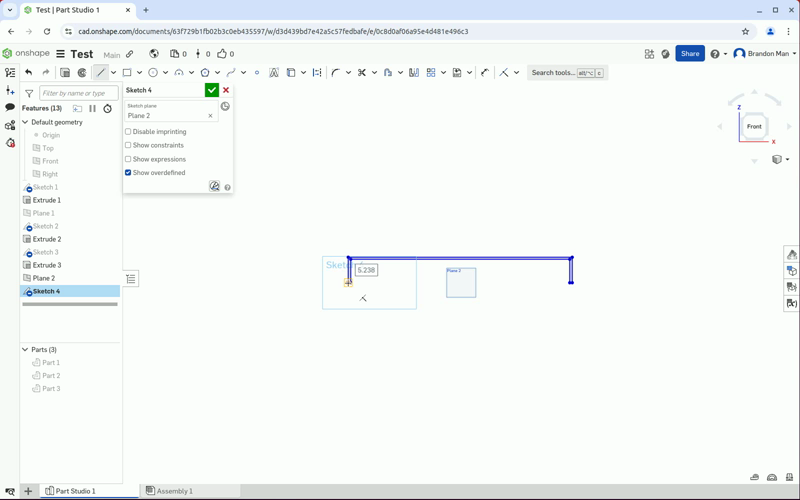
key(esc)
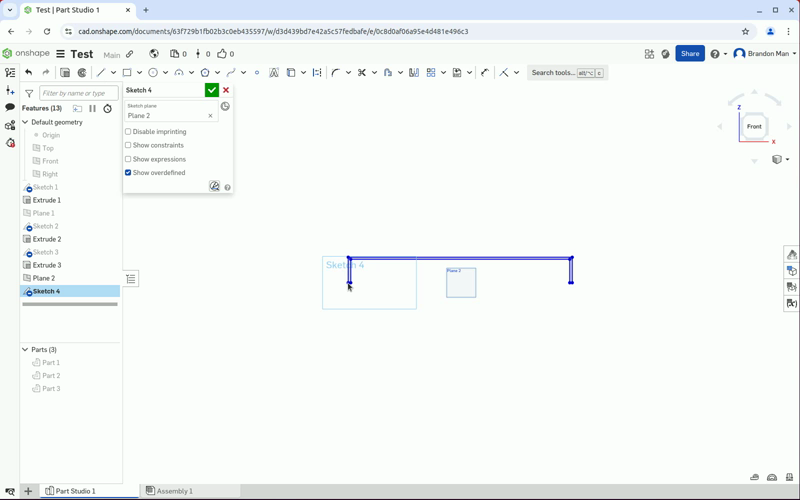
mouse_move(470, 258)
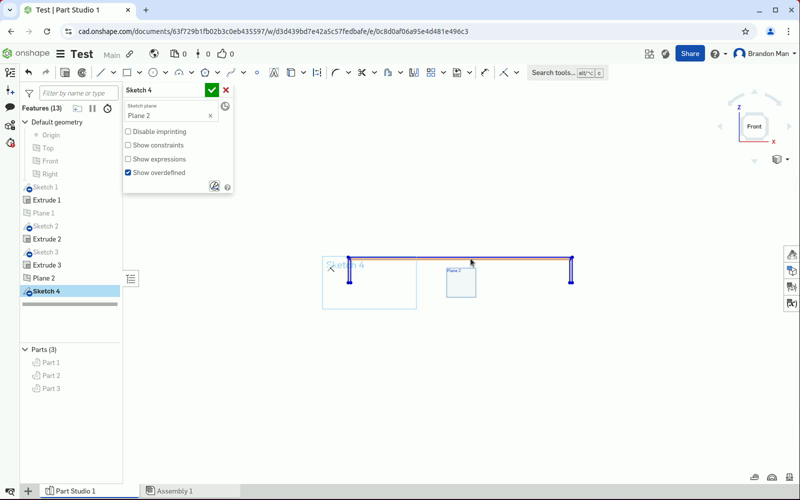
scroll(6)
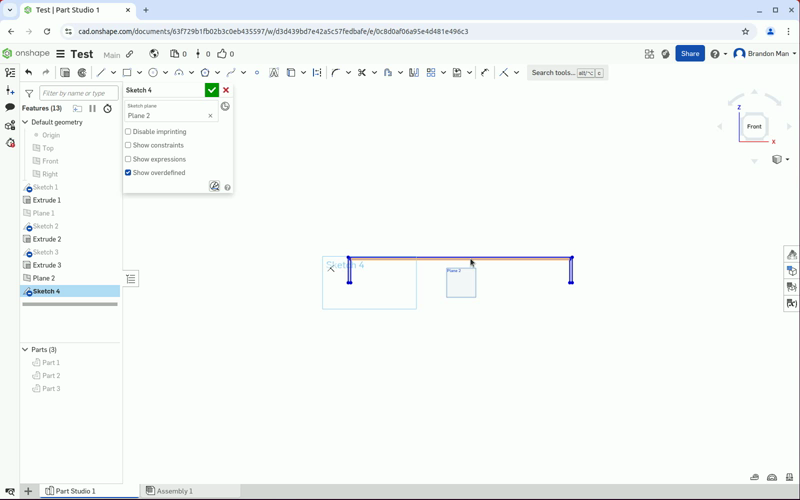
scroll(6)
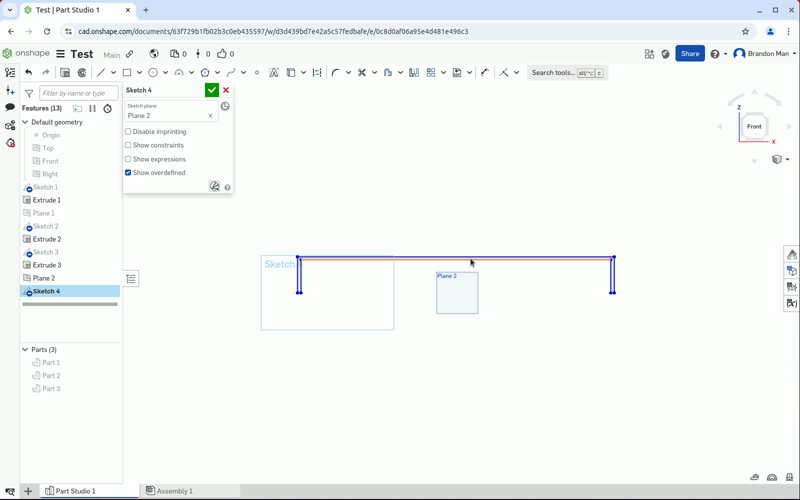
scroll(6)
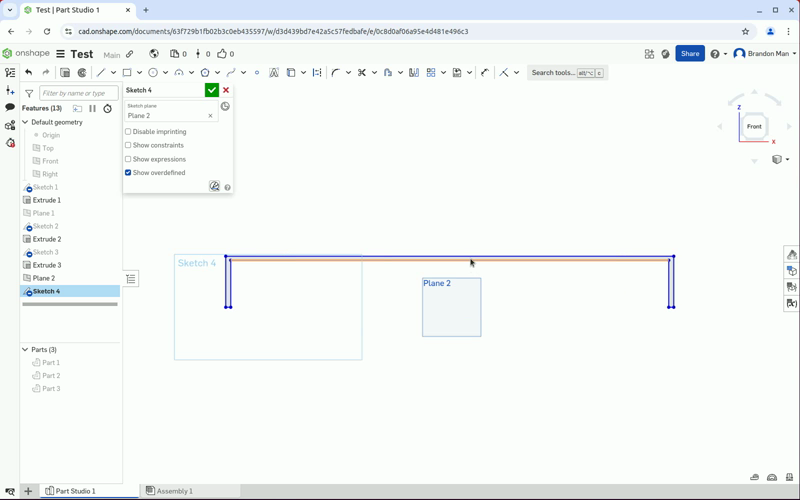
scroll(6)
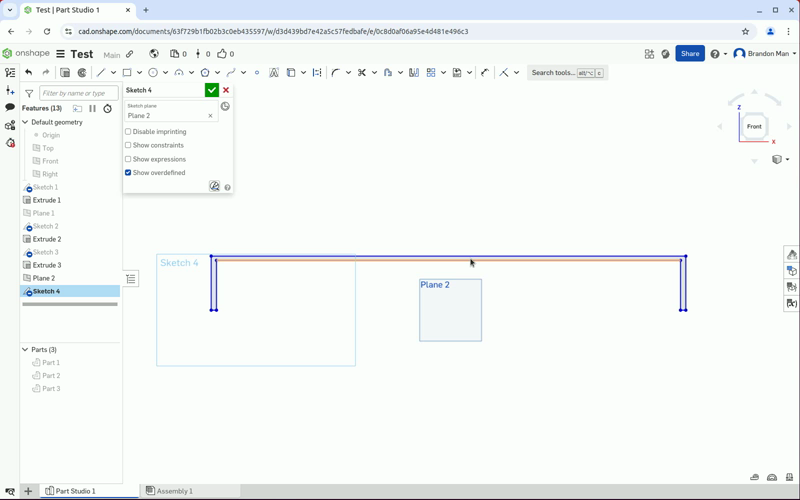
scroll(6)
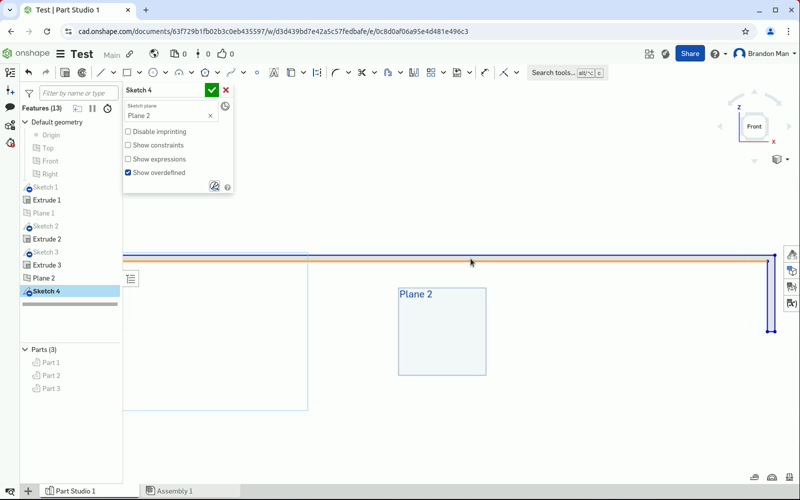
scroll(6)
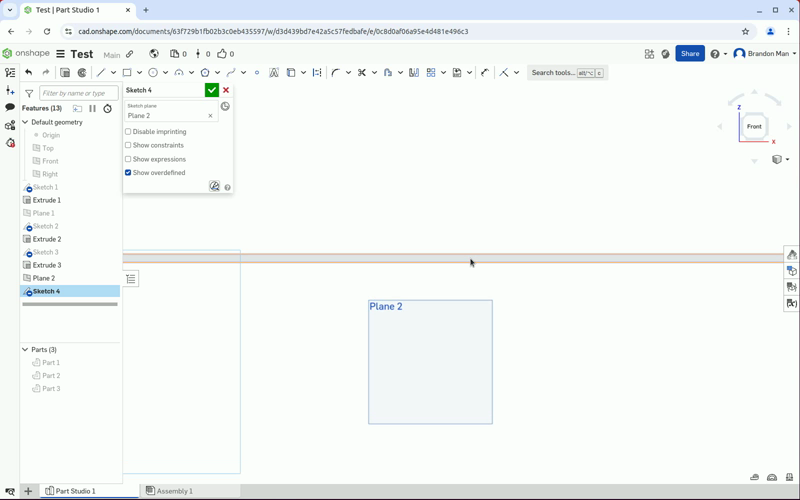
scroll(6)
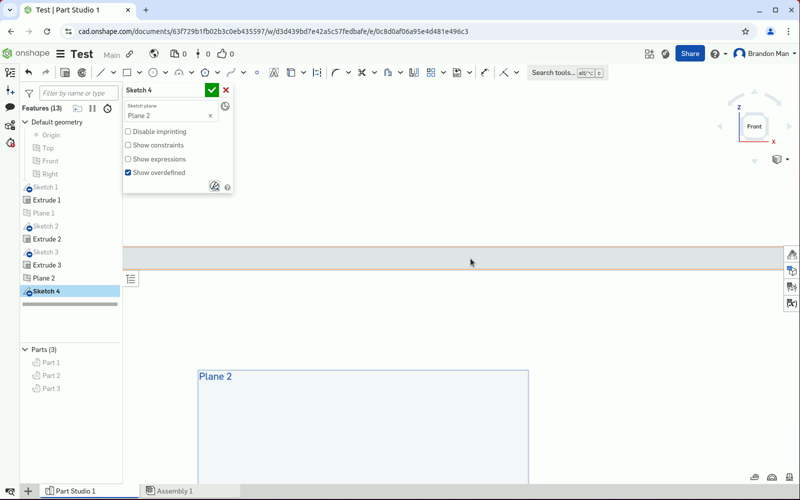
click(470, 258)
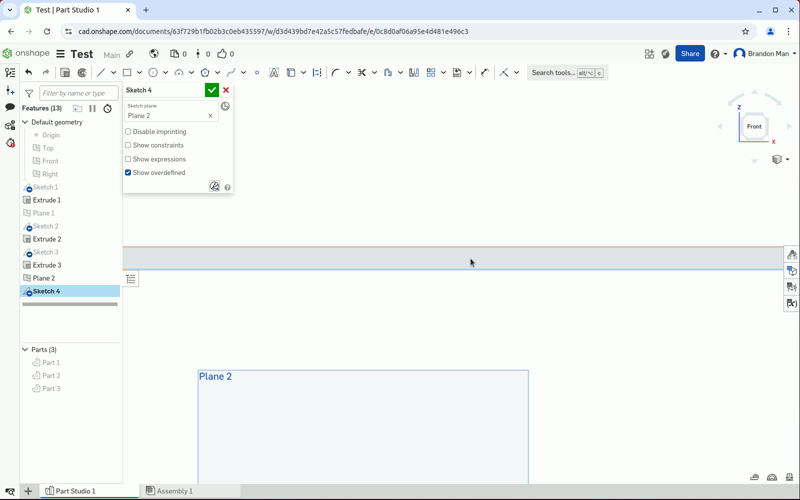
scroll(-6)
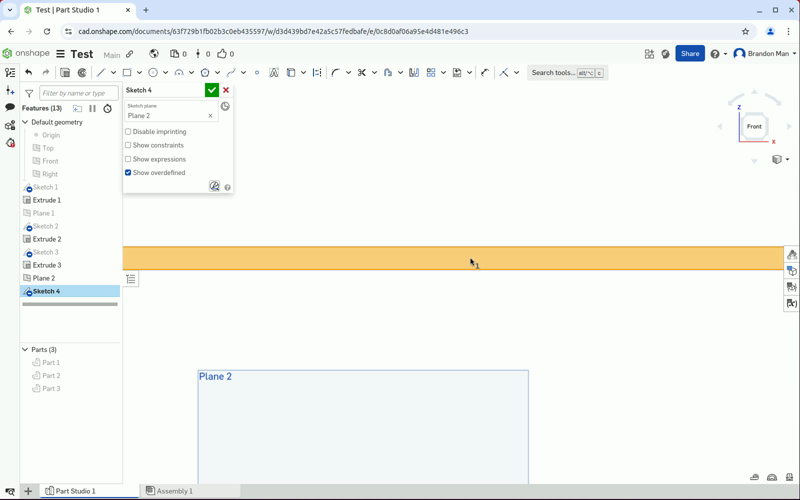
scroll(-6)
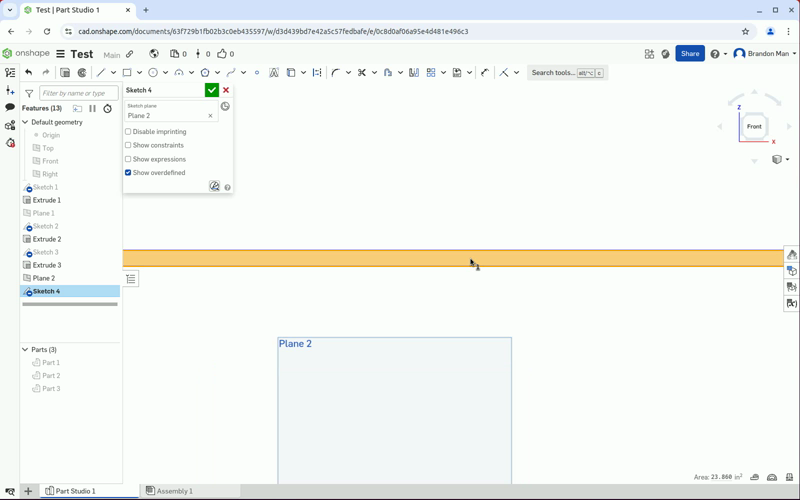
scroll(-6)
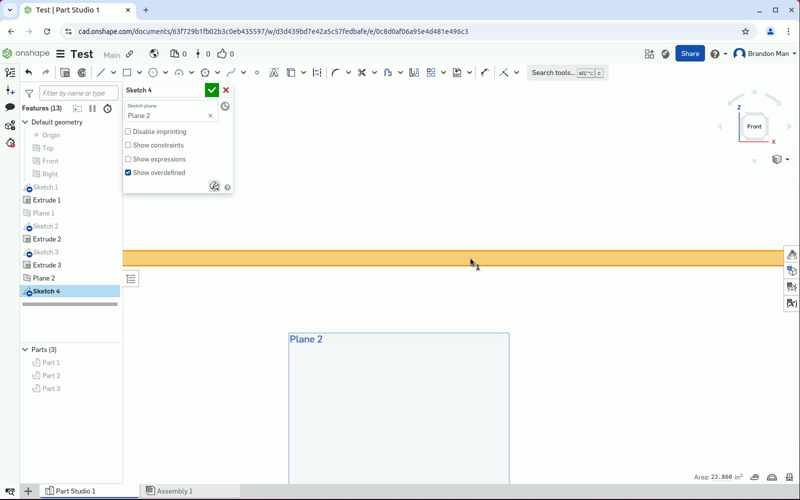
scroll(-6)
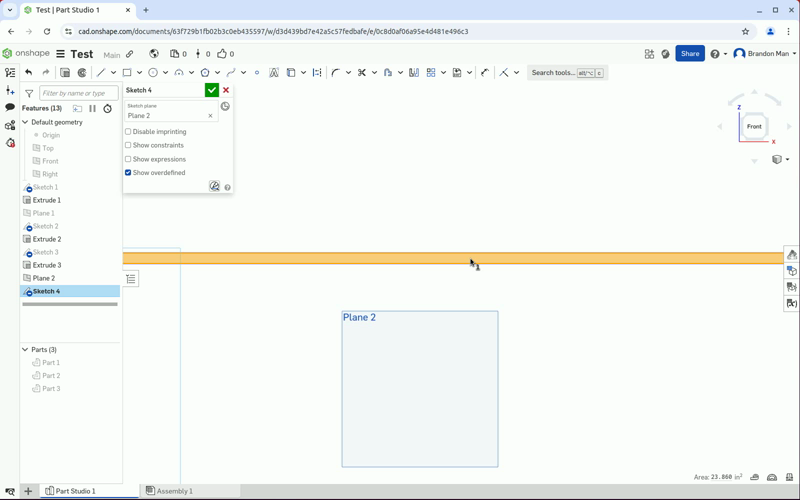
scroll(-6)
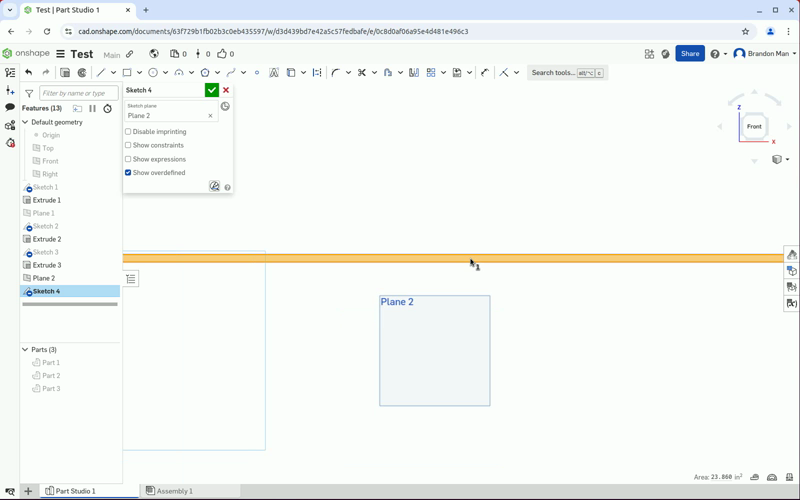
scroll(-6)
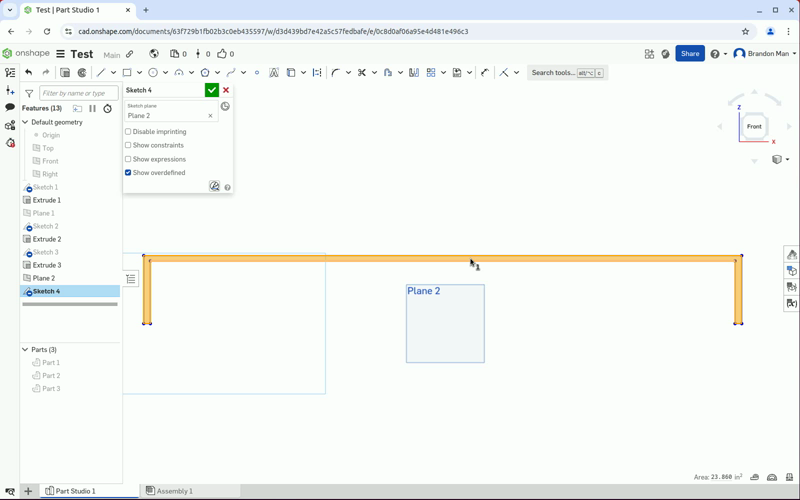
scroll(-6)
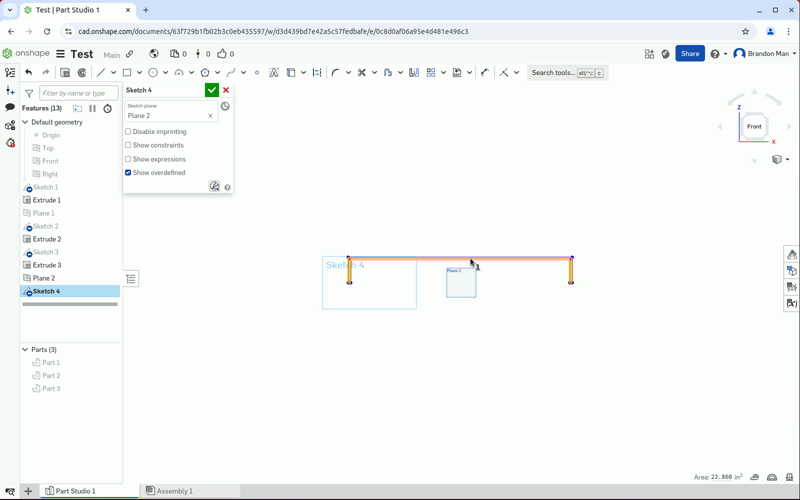
mouse_move(73, 352)
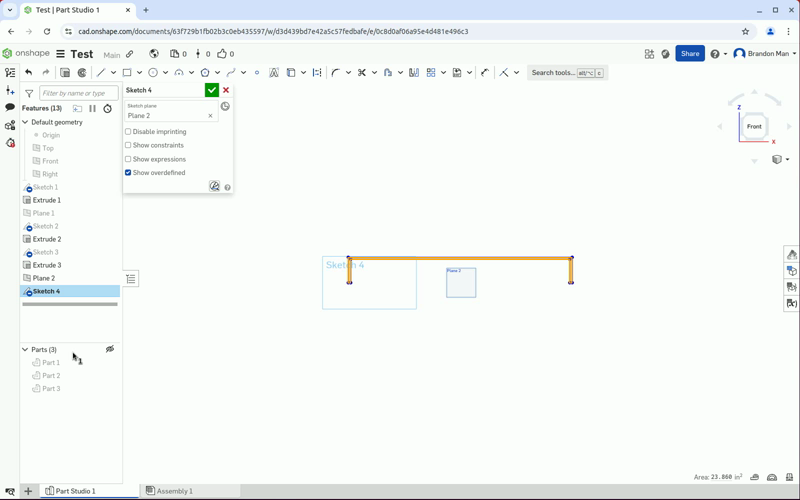
key(shift+y)
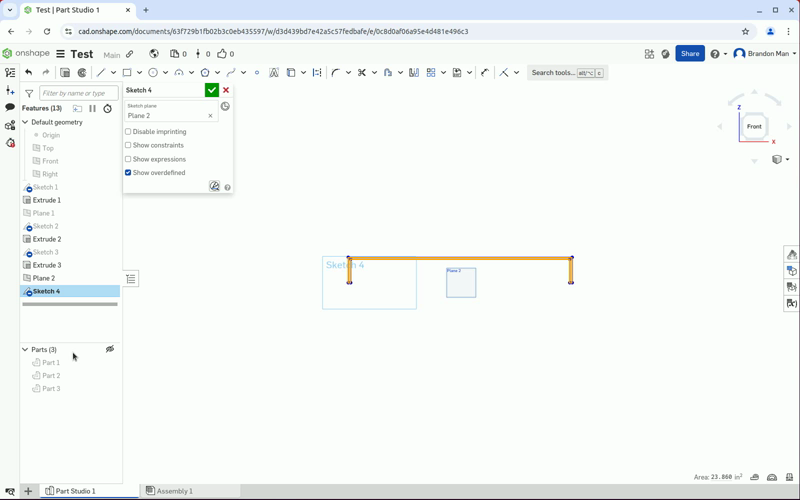
key(shift+e)
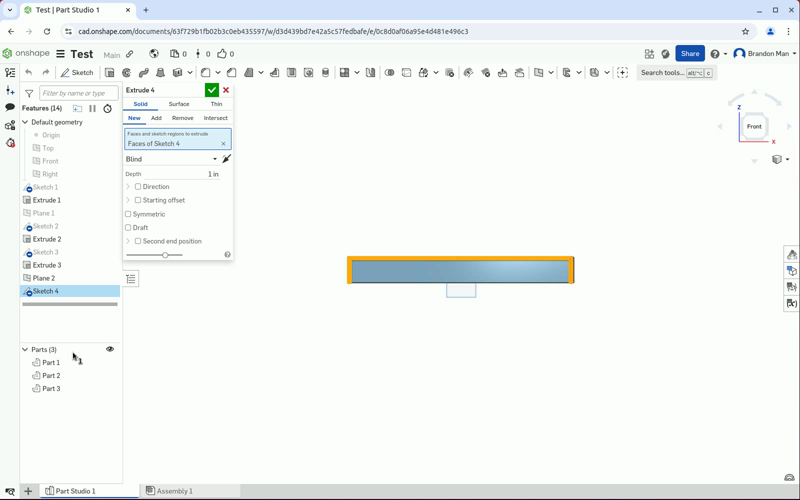
mouse_move(143, 106)
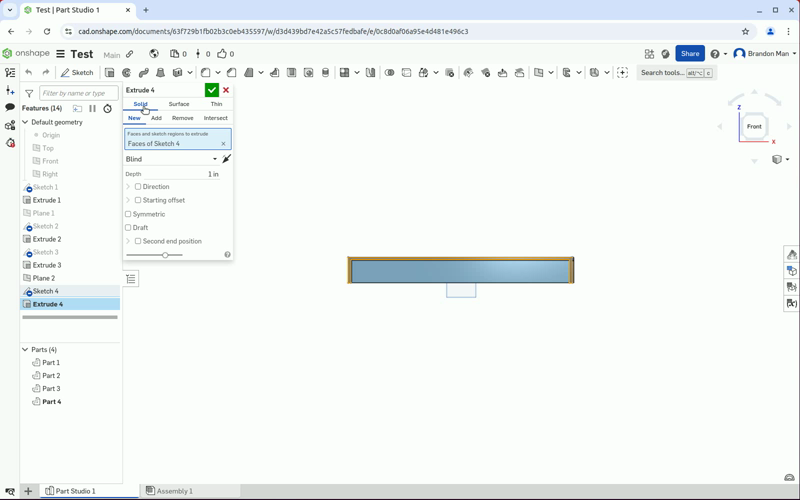
click(143, 106)
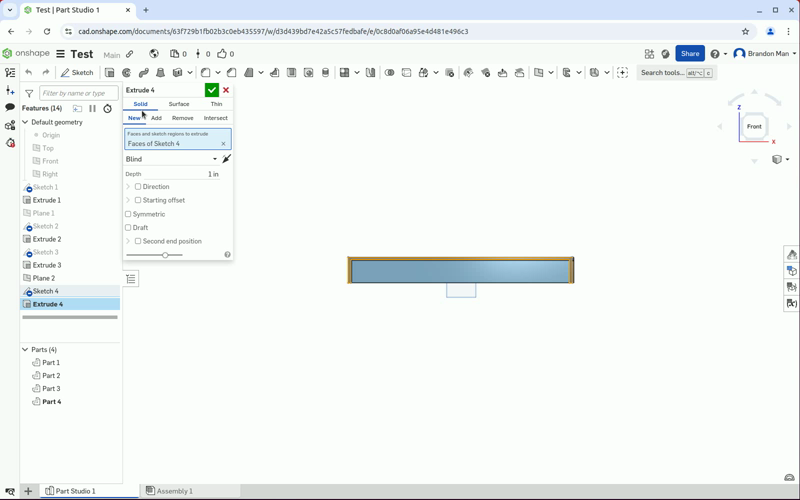
mouse_move(137, 120)
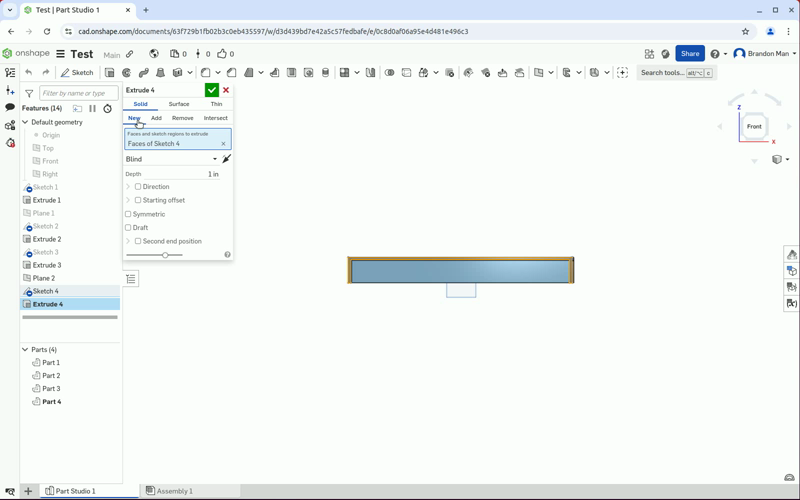
click(137, 120)
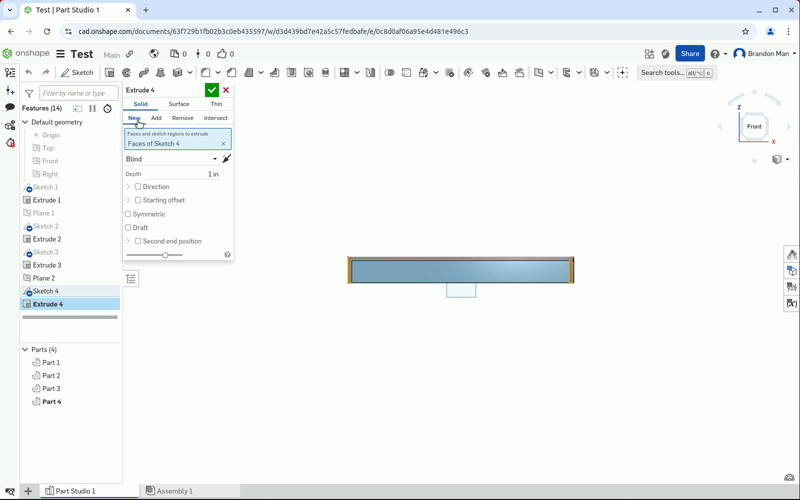
key(tab, 4)
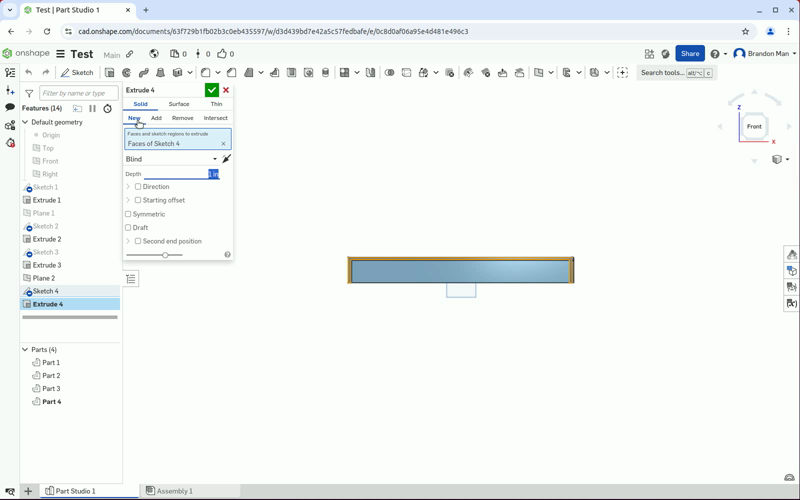
text(0.722)
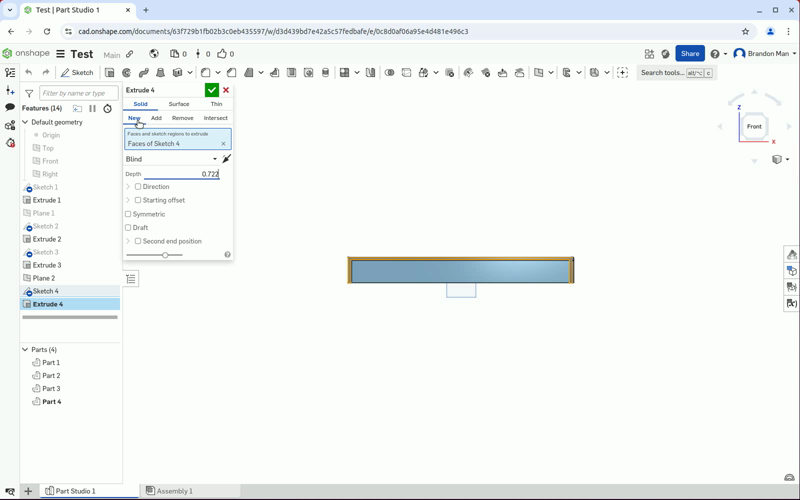
key(enter)
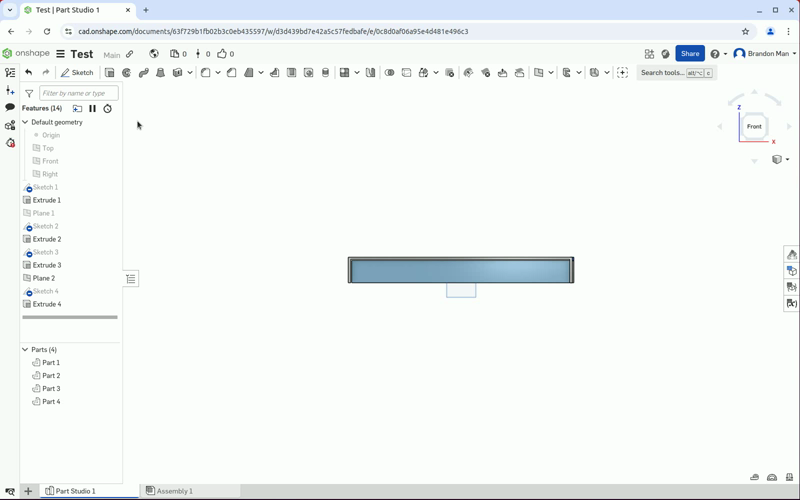
key(shift+h)
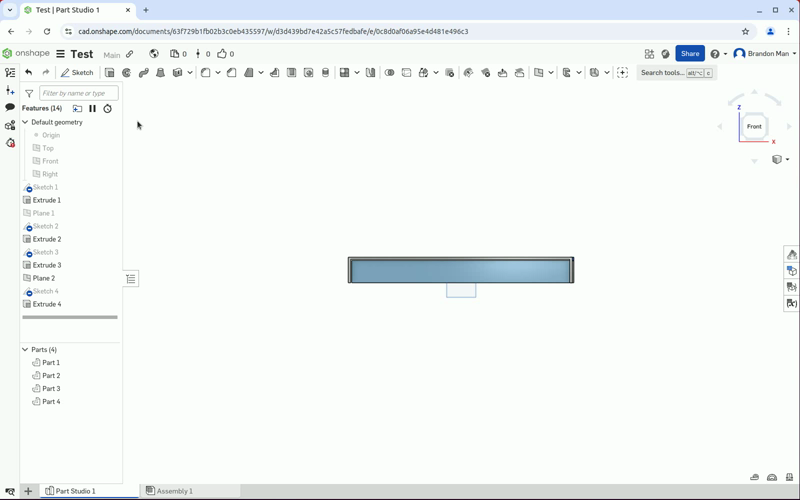
key(shift+h)
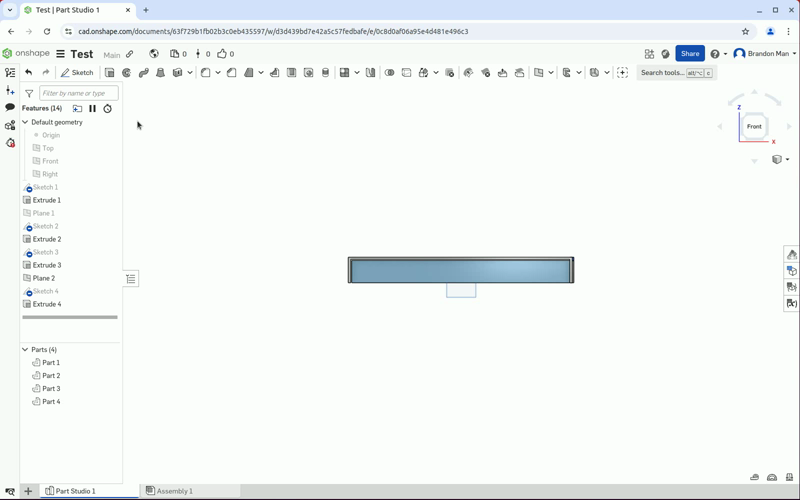
mouse_move(73, 189)
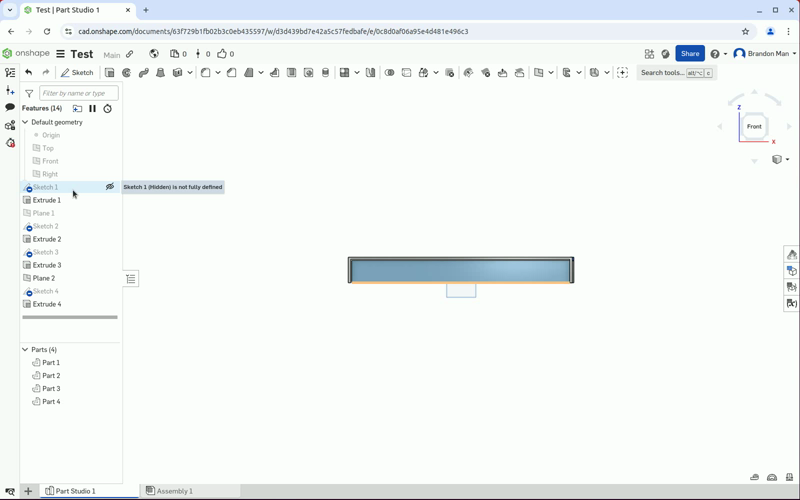
click(73, 189)
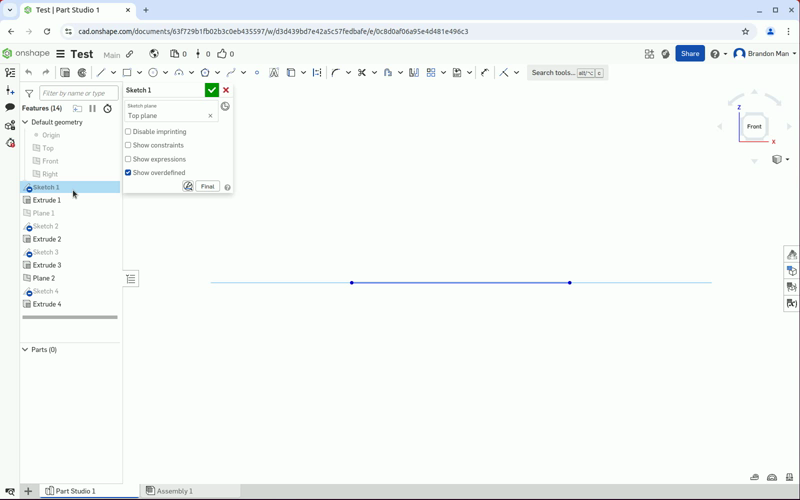
mouse_move(229, 92)
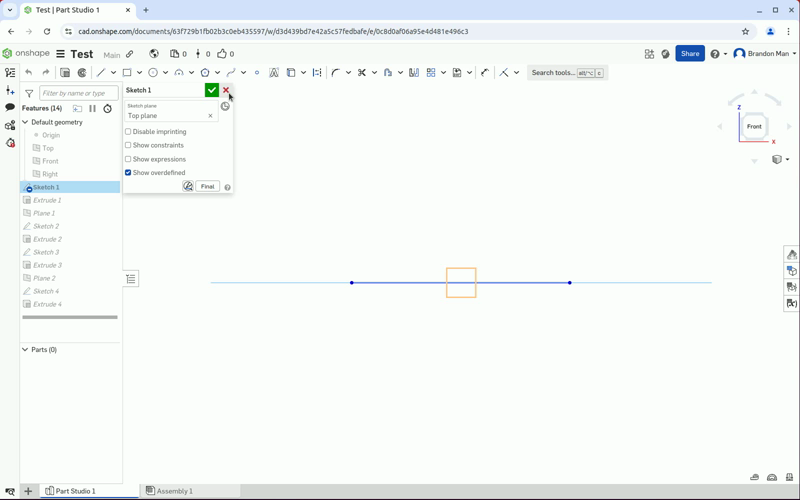
click(229, 92)
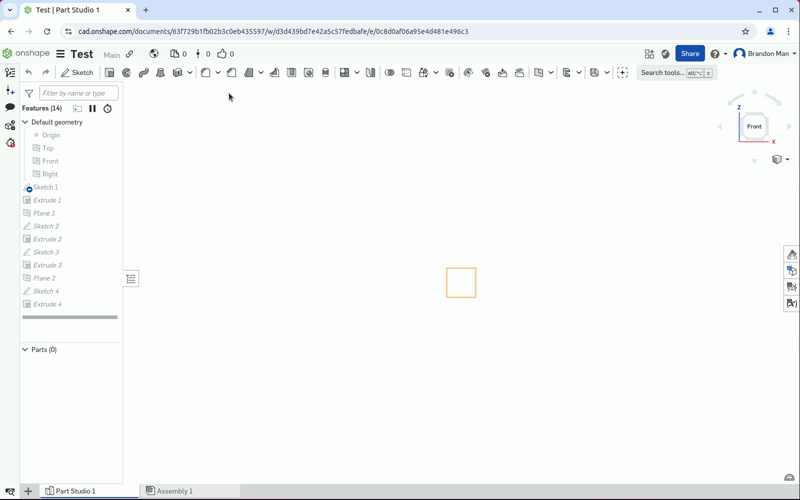
key(shift+s)
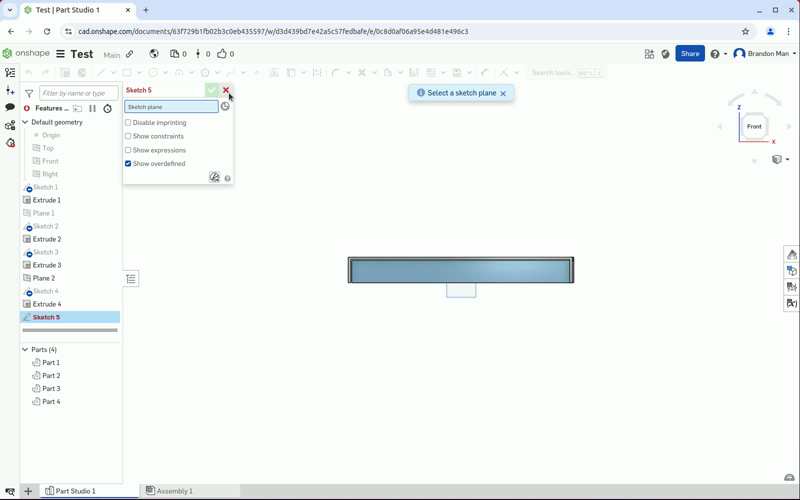
mouse_move(73, 280)
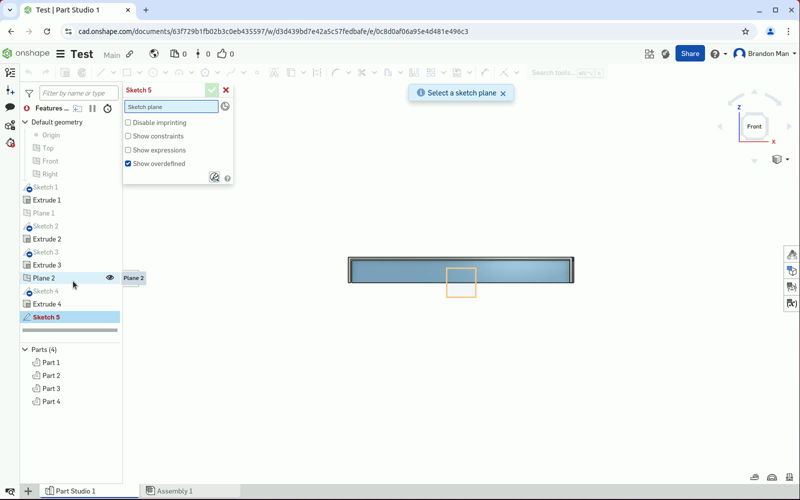
click(73, 280)
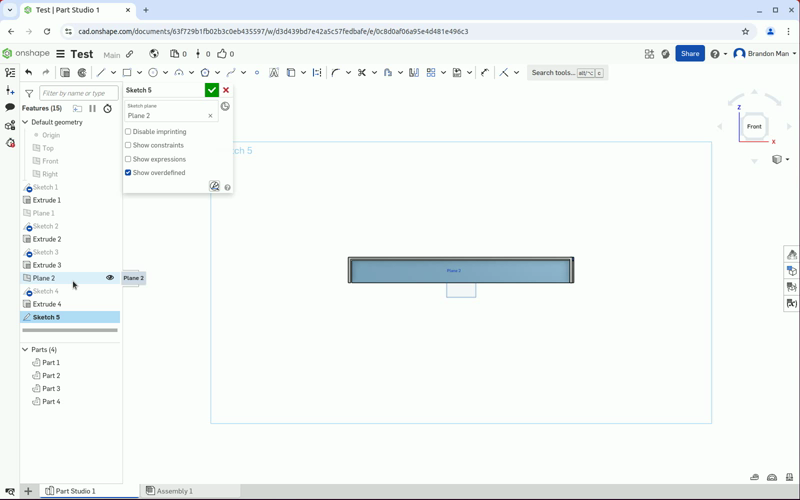
mouse_move(73, 352)
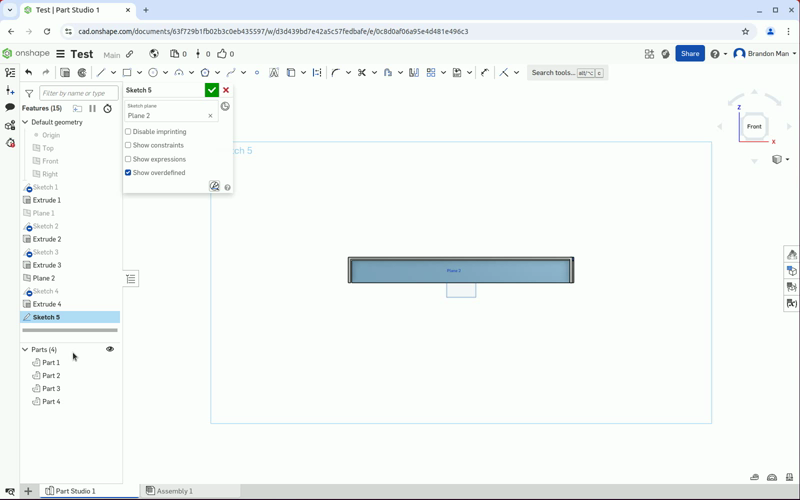
key(y)
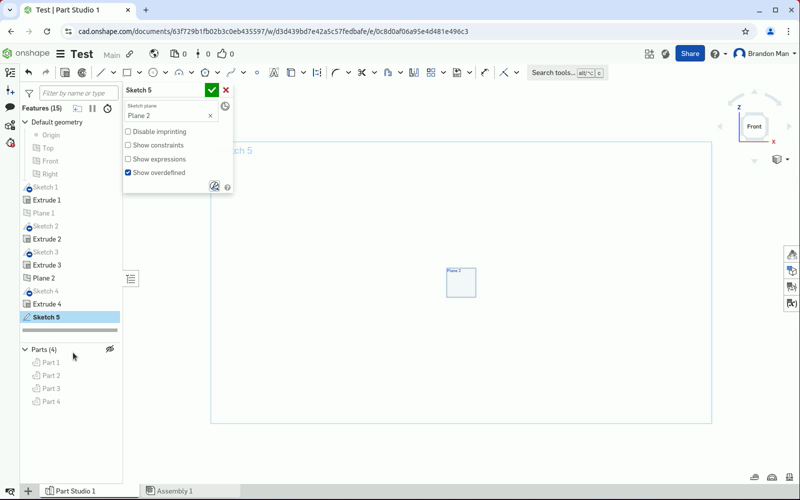
key(l)
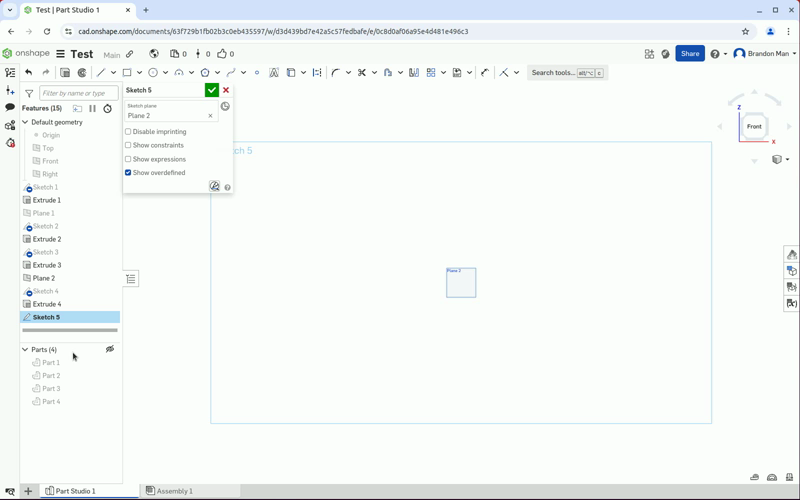
key_down(shift)
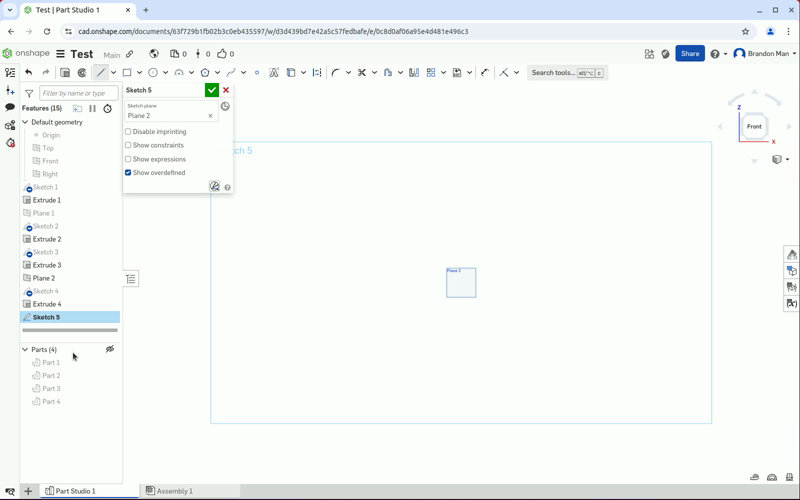
mouse_move(351, 282)
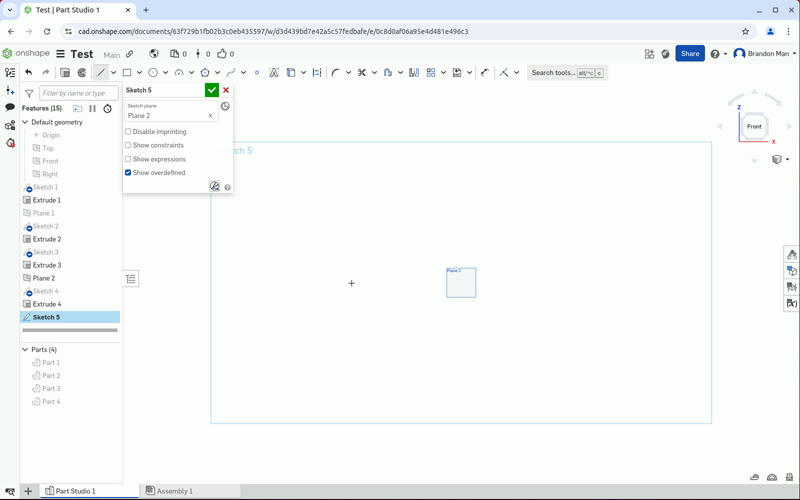
click(351, 282)
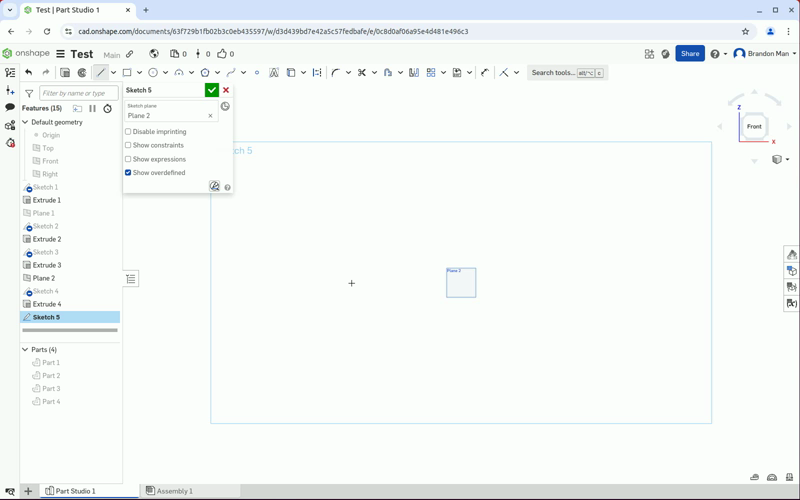
key_up(shift)
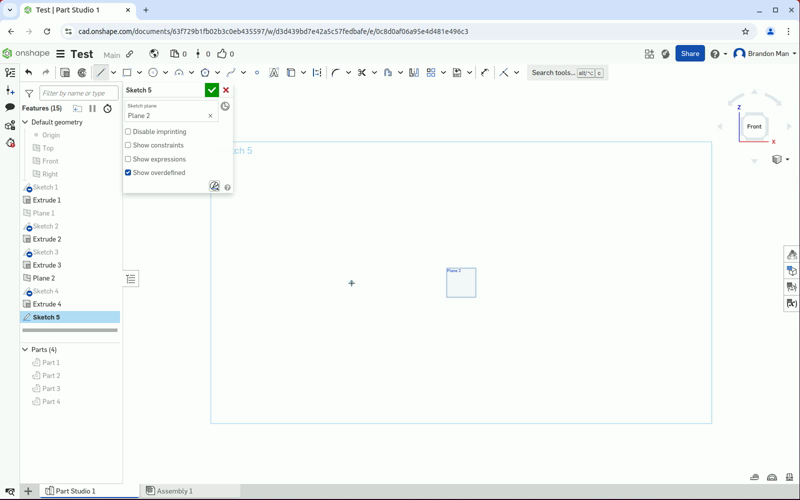
key_down(shift)
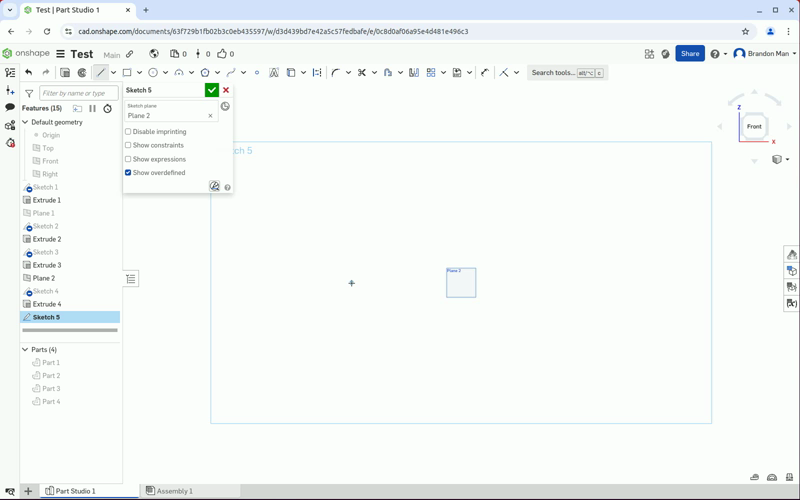
mouse_move(569, 282)
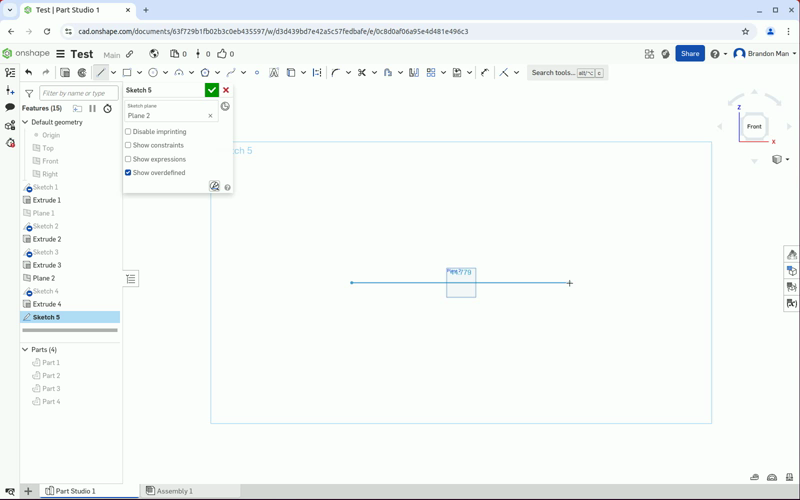
click(569, 282)
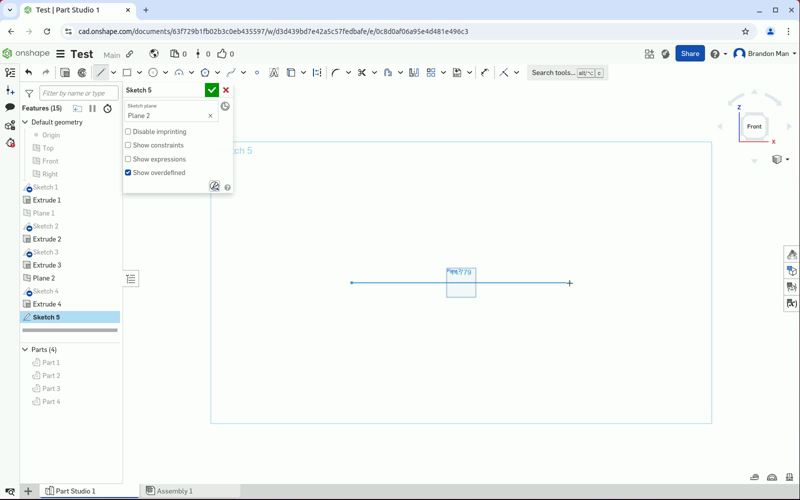
key_up(shift)
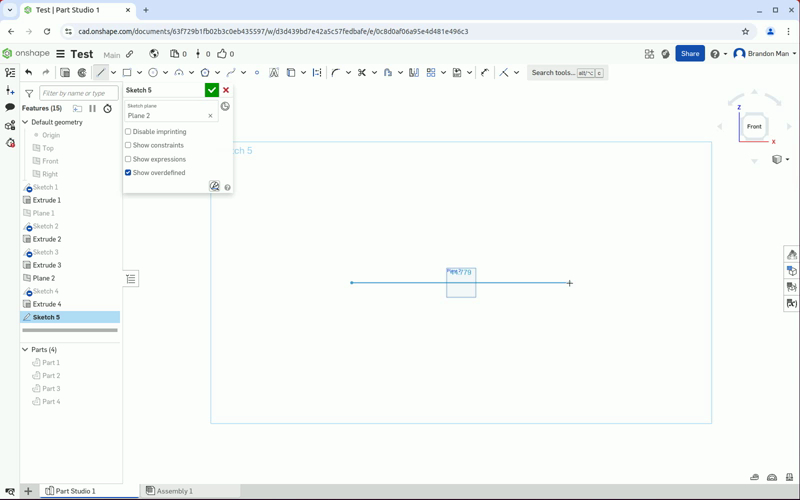
key_down(shift)
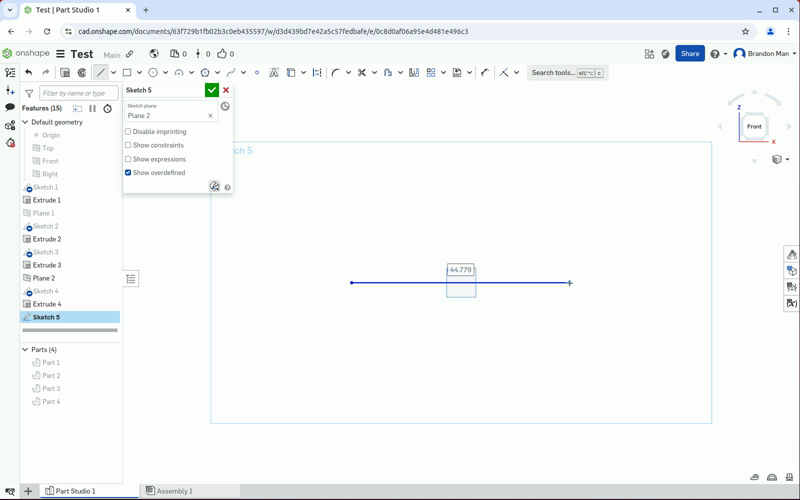
mouse_move(589, 282)
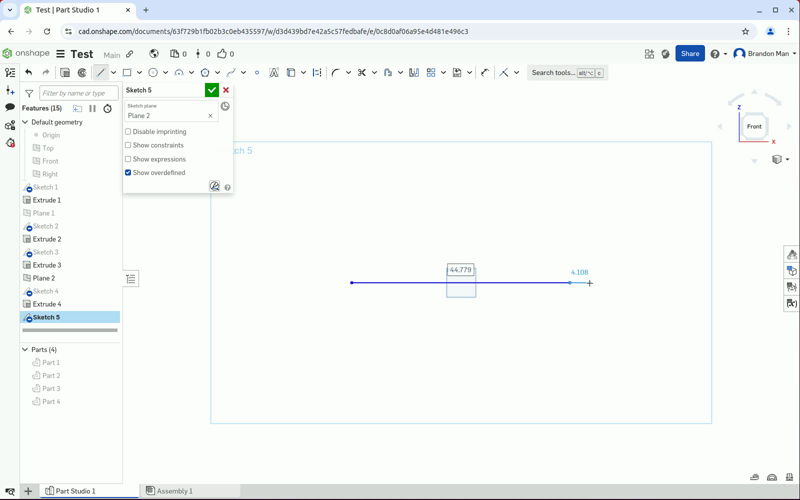
mouse_move(569, 260)
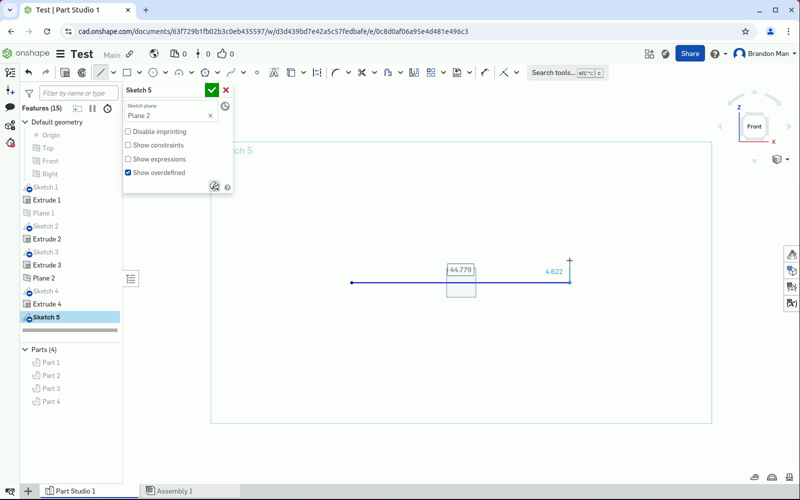
click(569, 260)
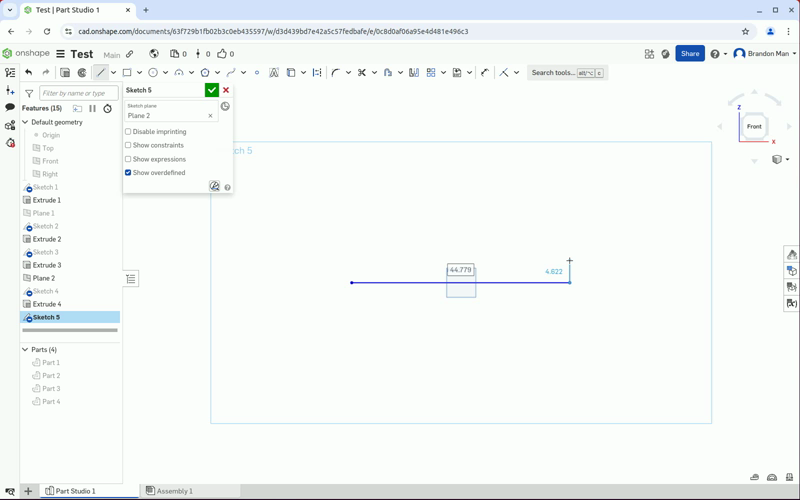
key_up(shift)
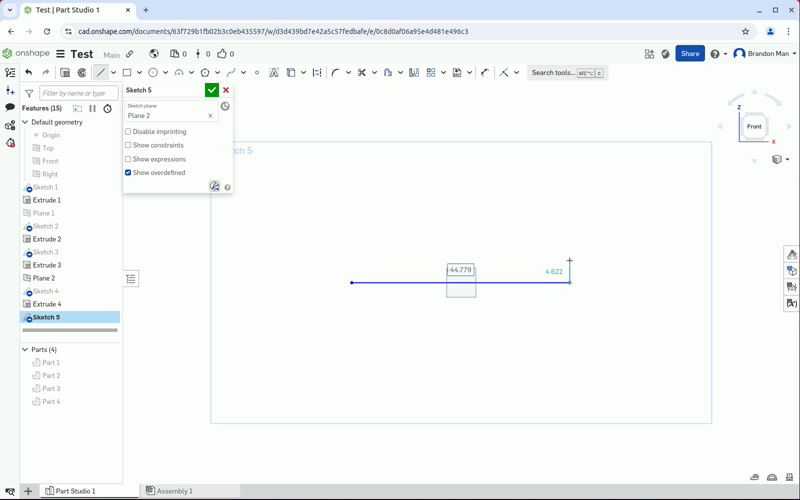
key_down(shift)
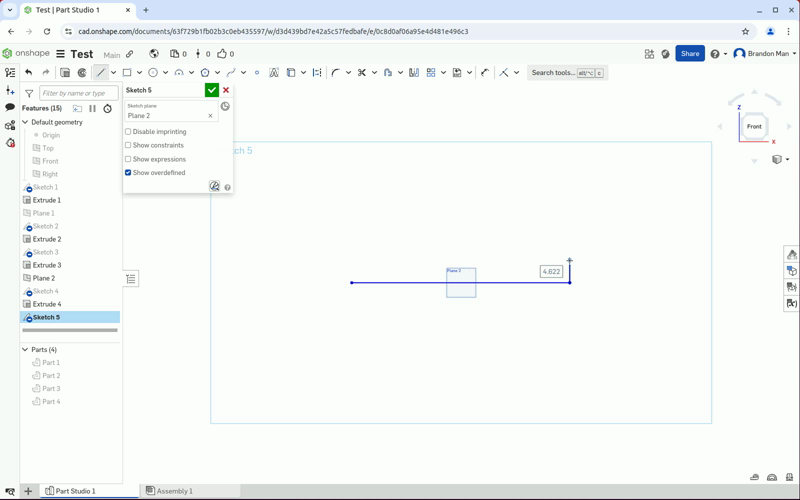
mouse_move(351, 260)
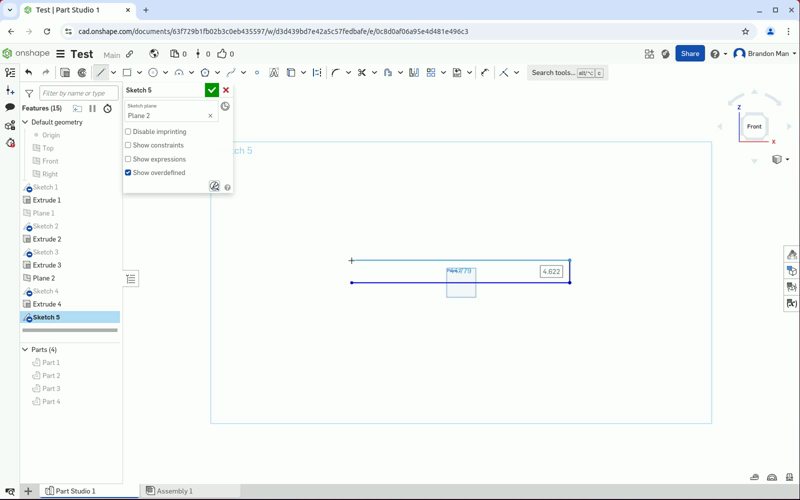
click(351, 260)
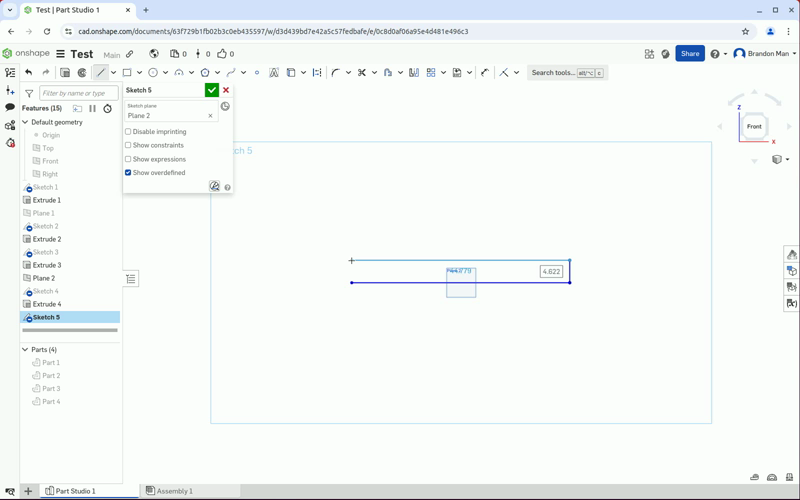
key_up(shift)
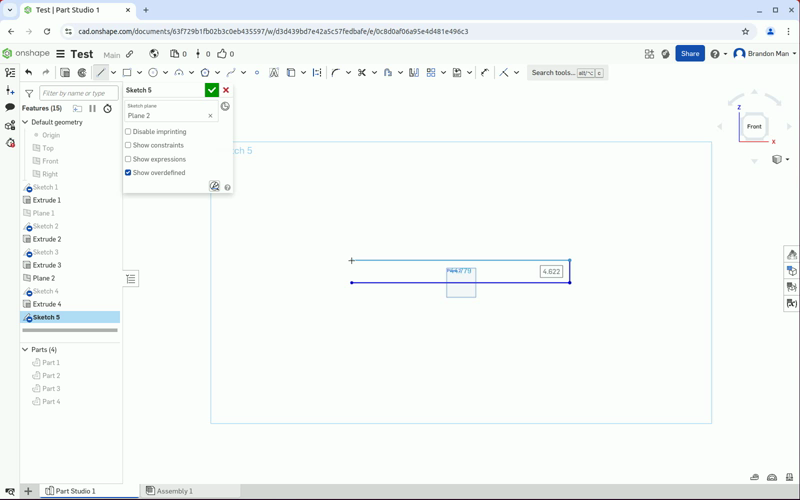
mouse_move(381, 260)
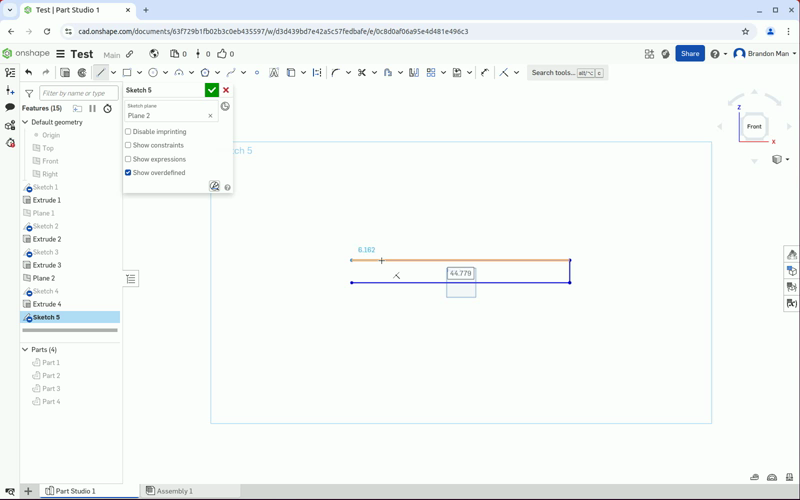
key_down(shift)
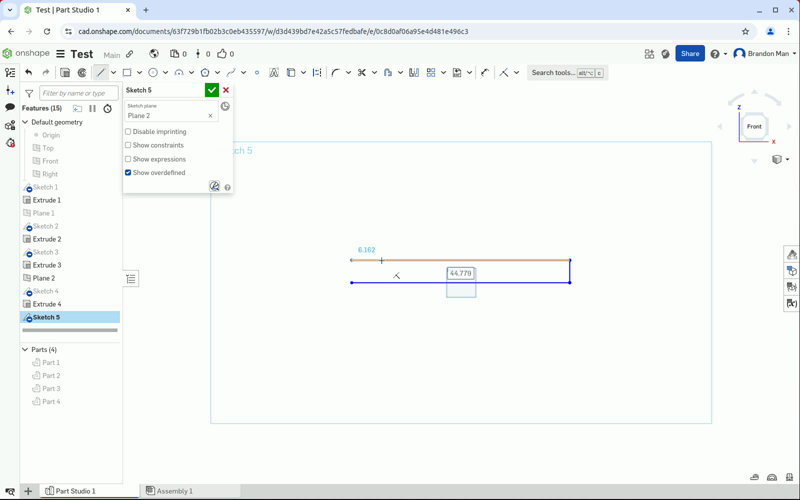
mouse_move(351, 282)
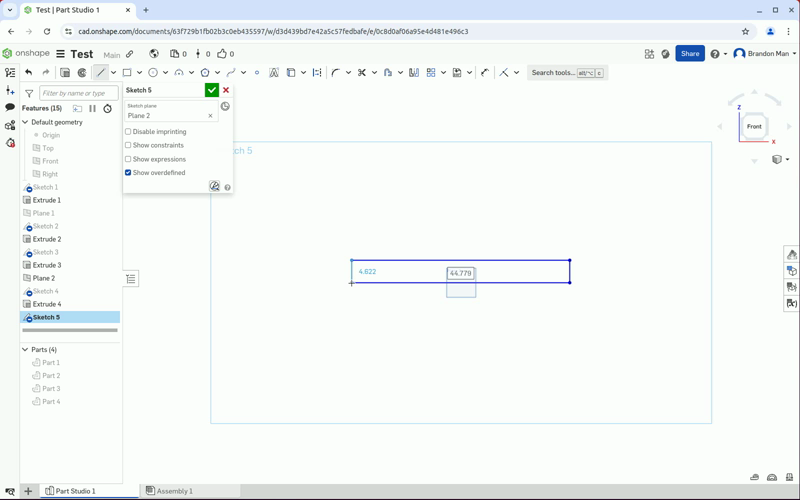
key_up(shift)
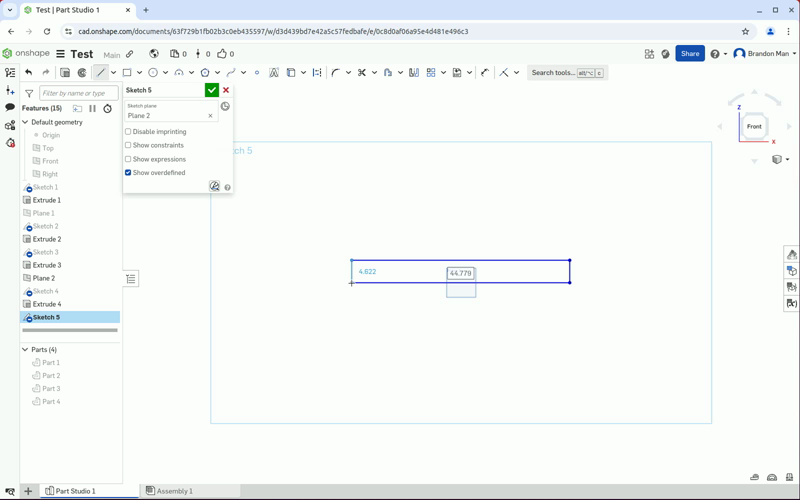
click(351, 282)
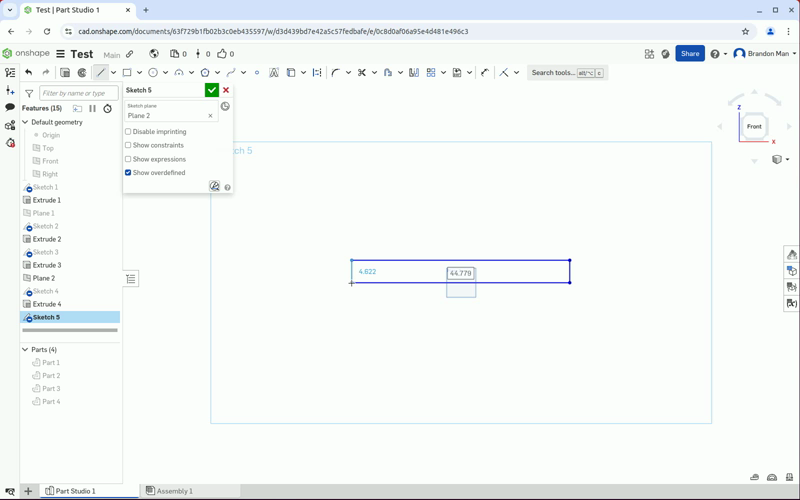
key(esc)
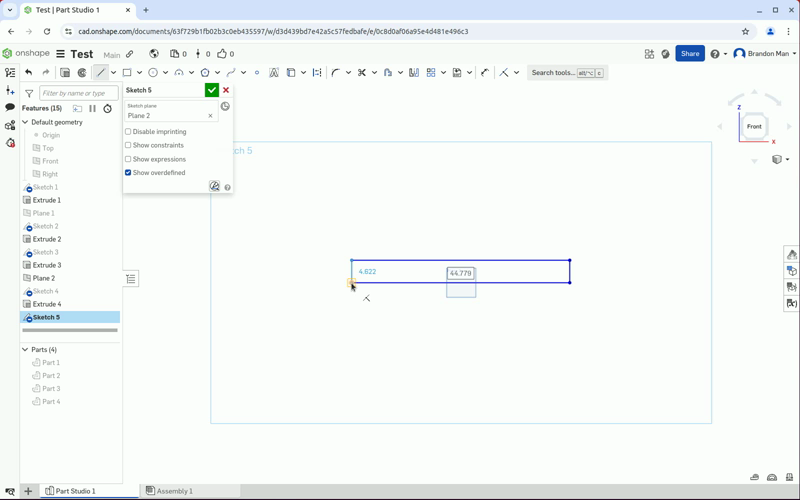
mouse_move(423, 267)
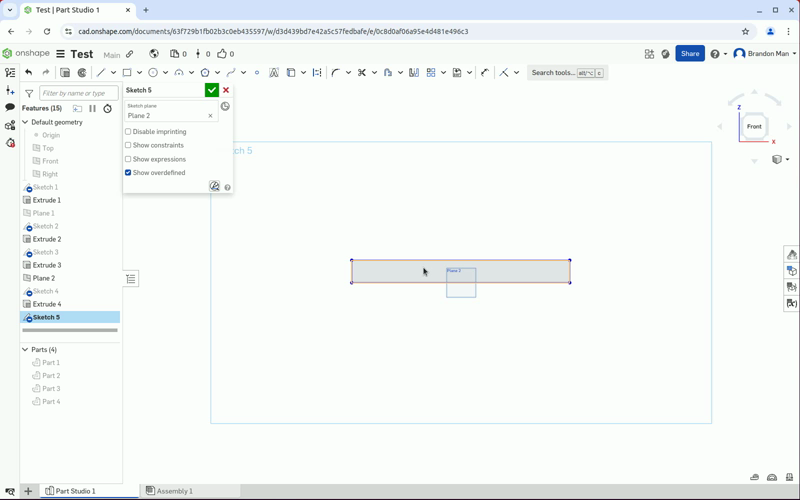
click(423, 267)
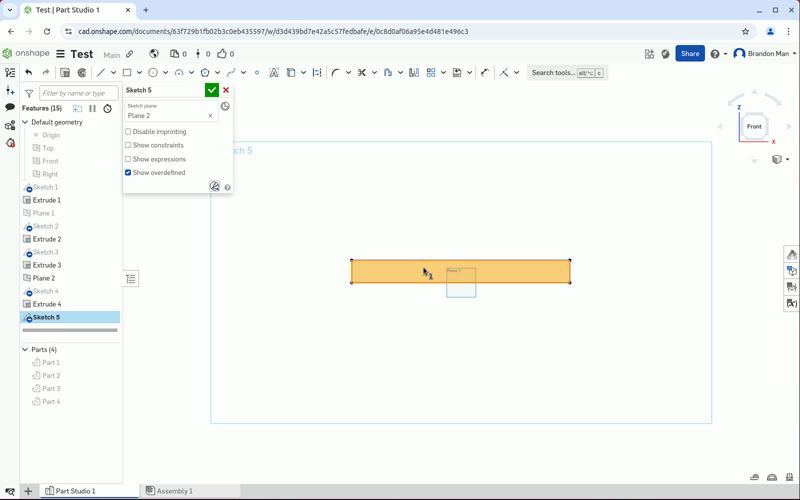
mouse_move(73, 352)
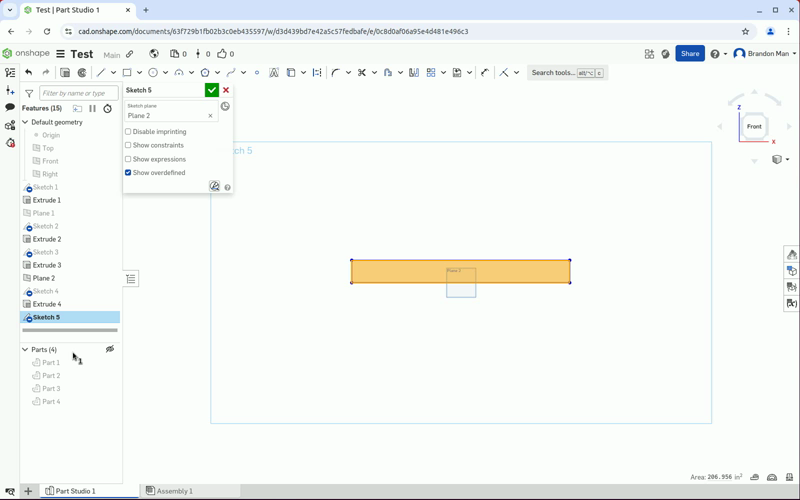
key(shift+y)
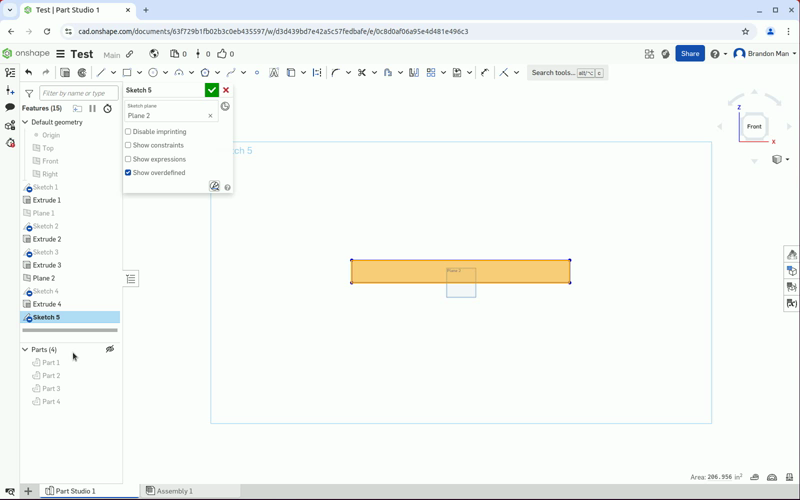
key(shift+e)
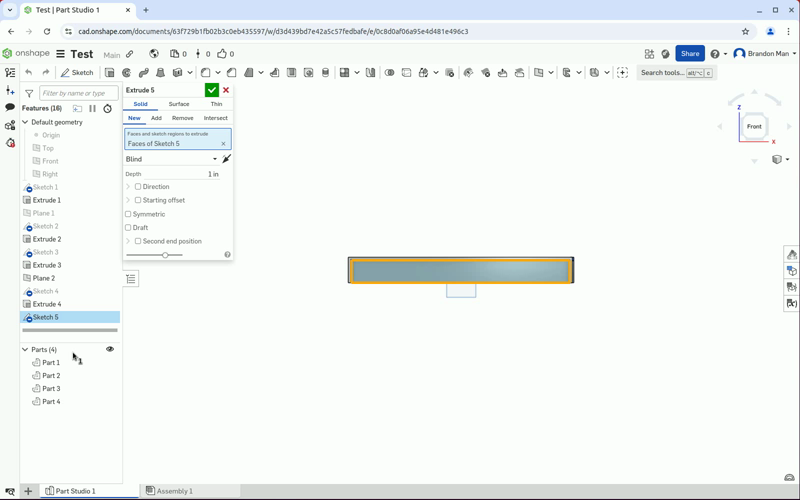
mouse_move(143, 106)
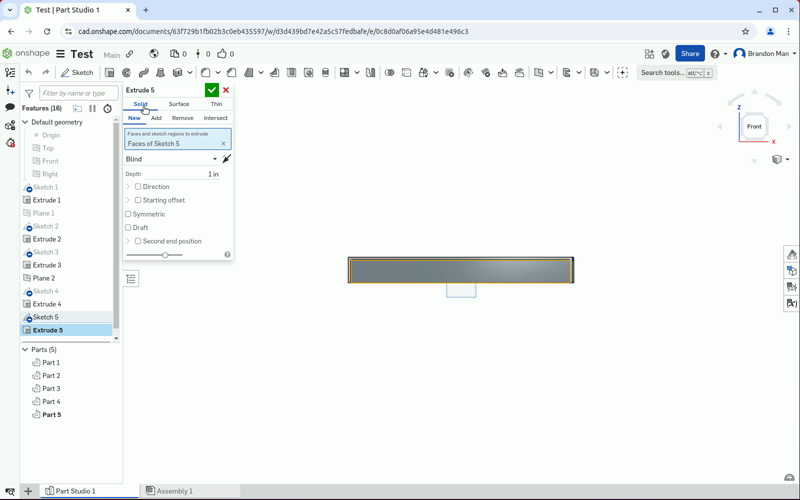
click(143, 106)
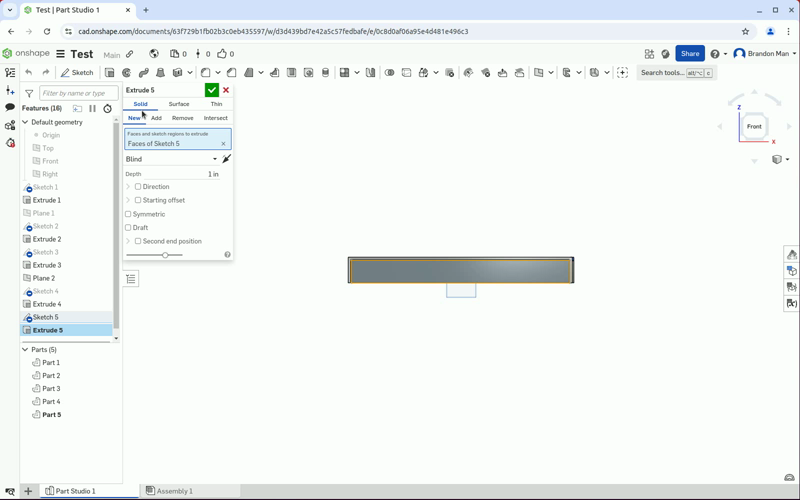
mouse_move(137, 120)
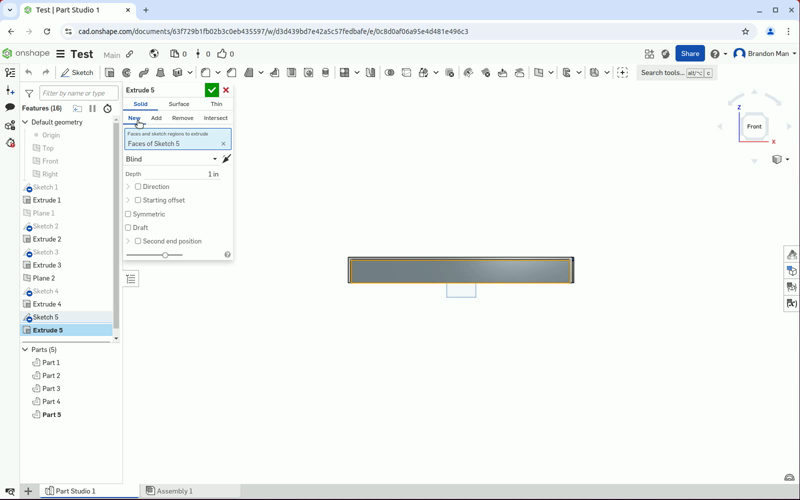
click(137, 120)
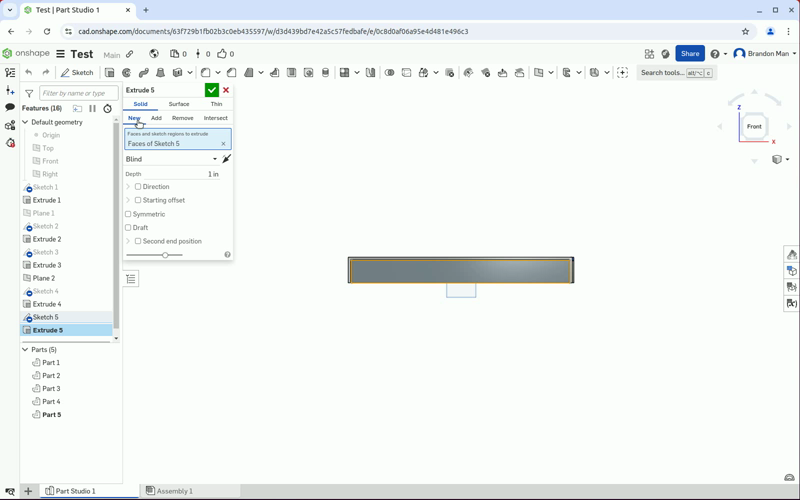
key(tab, 4)
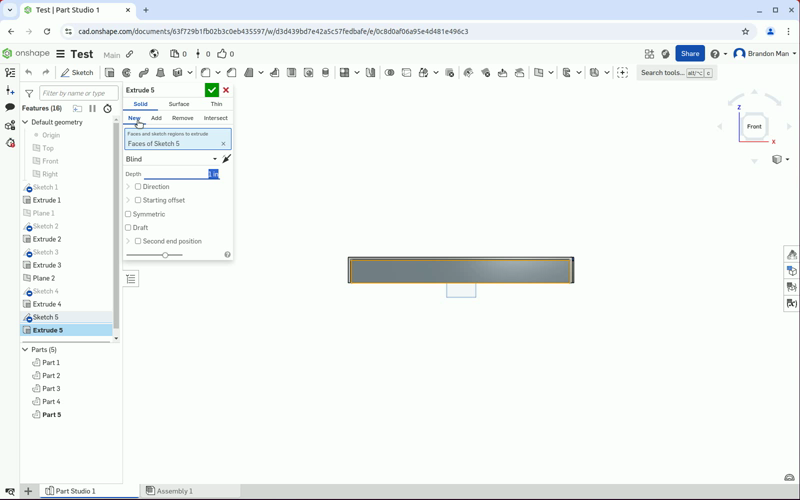
text(0.722)
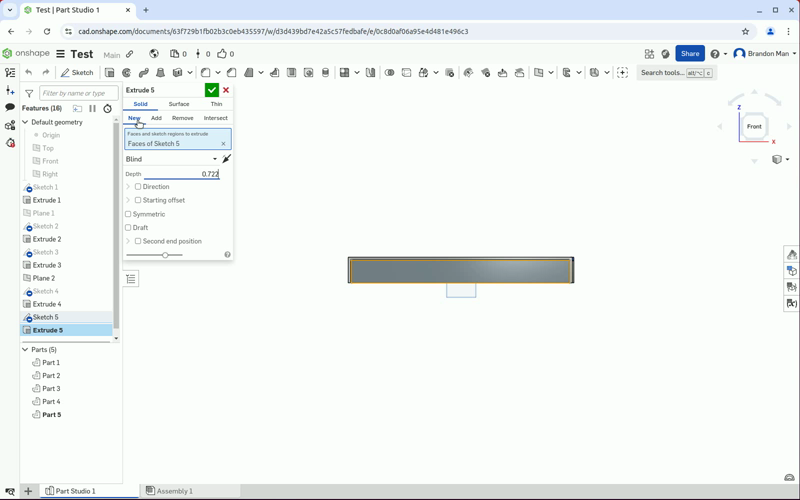
key(enter)
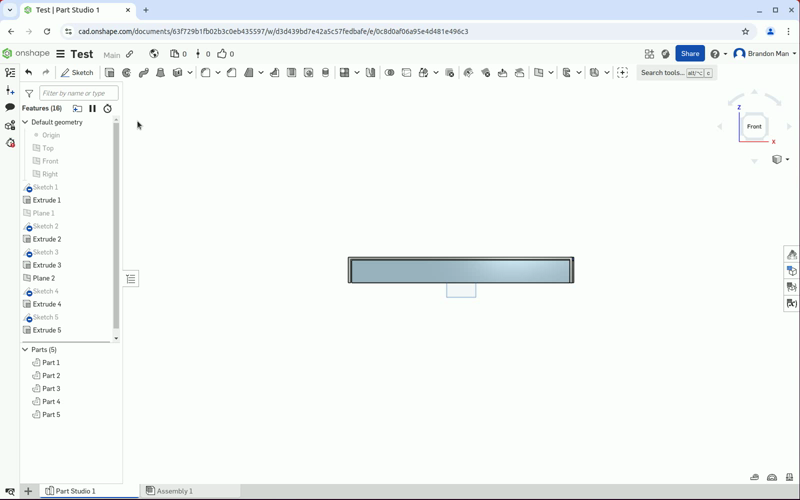
key(shift+h)
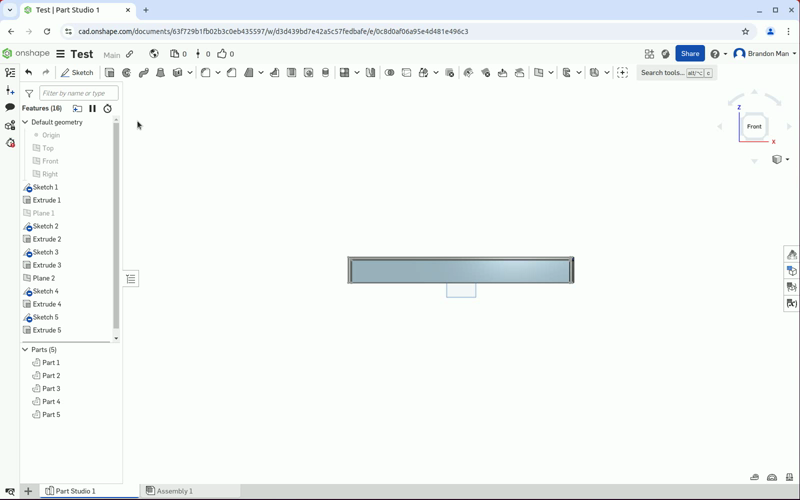
key(shift+h)
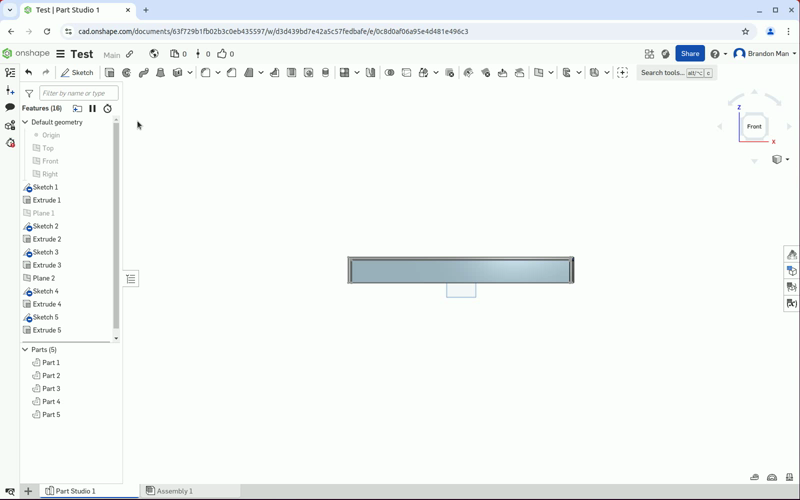
key(shift+7)
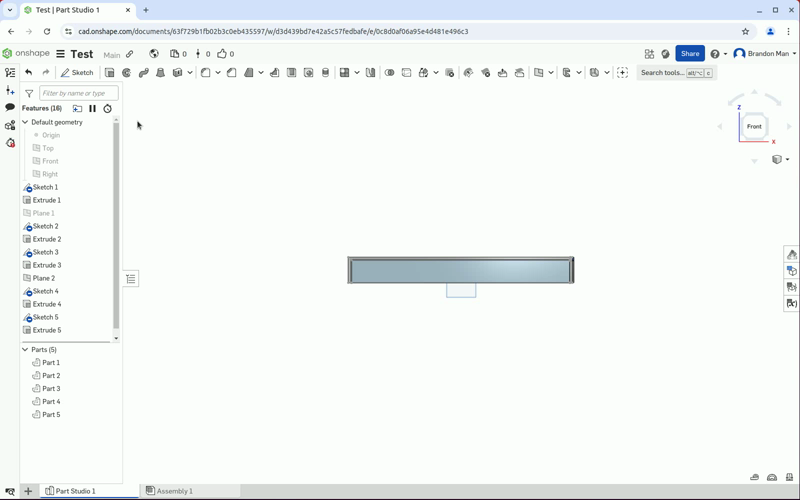
key(left, 2)
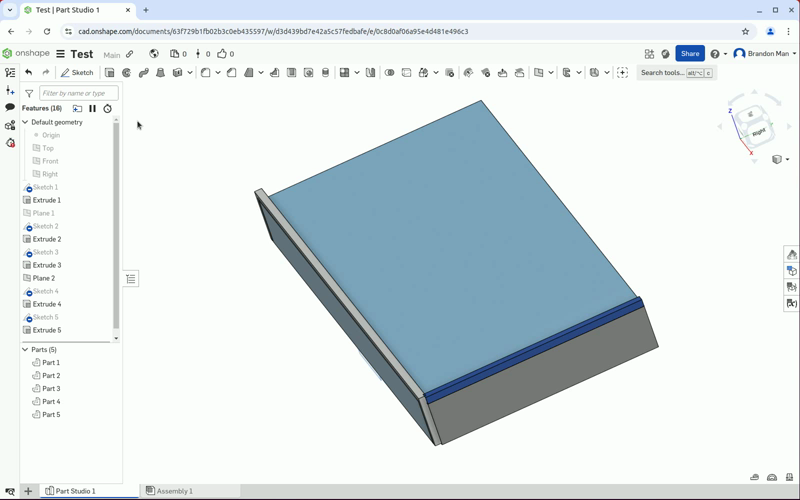
key(down, 2)
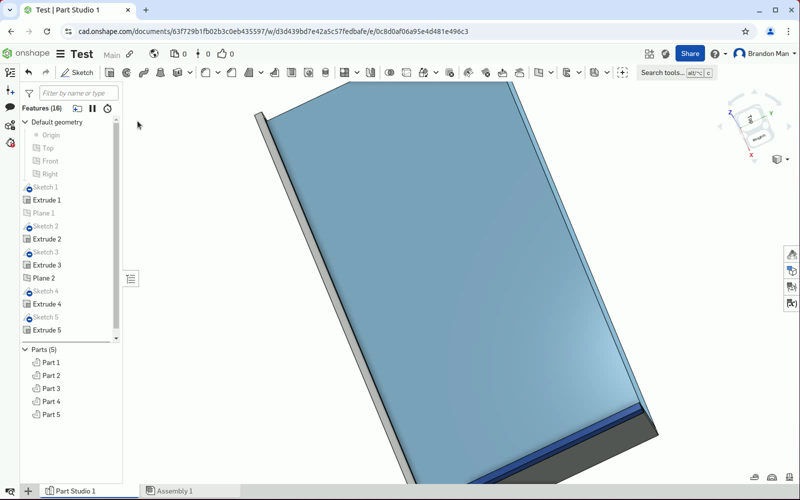
key(up, 2)
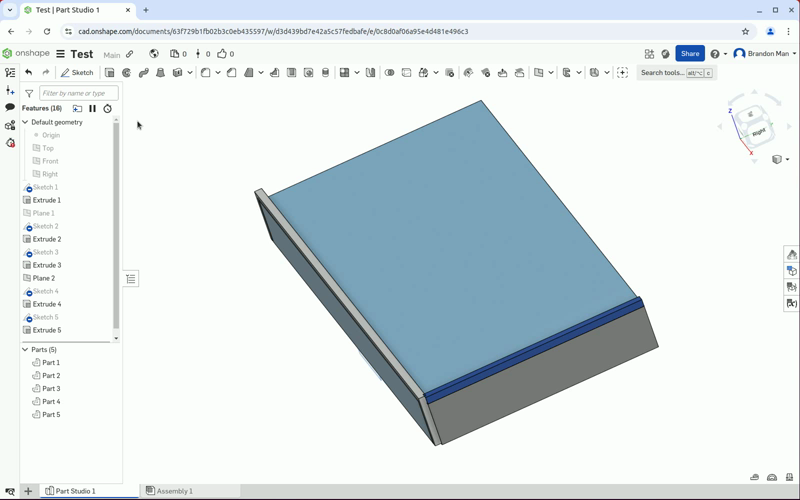
key(right, 2)
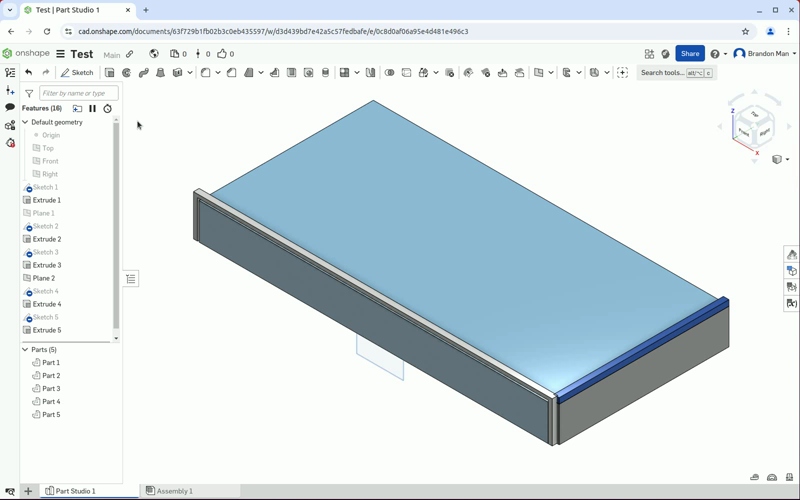
mouse_move(69, 189)
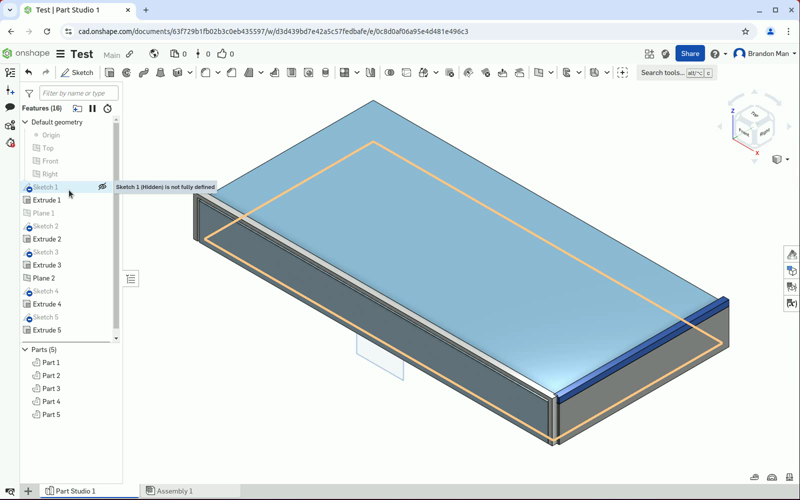
click(69, 189)